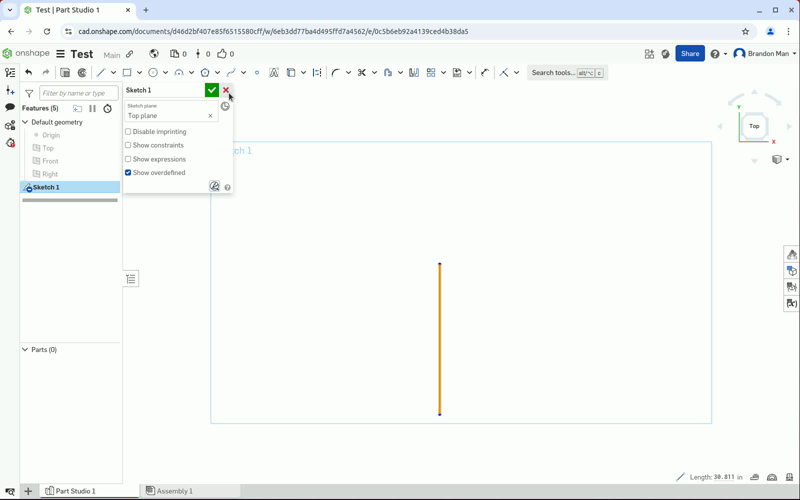
key(shift+h)
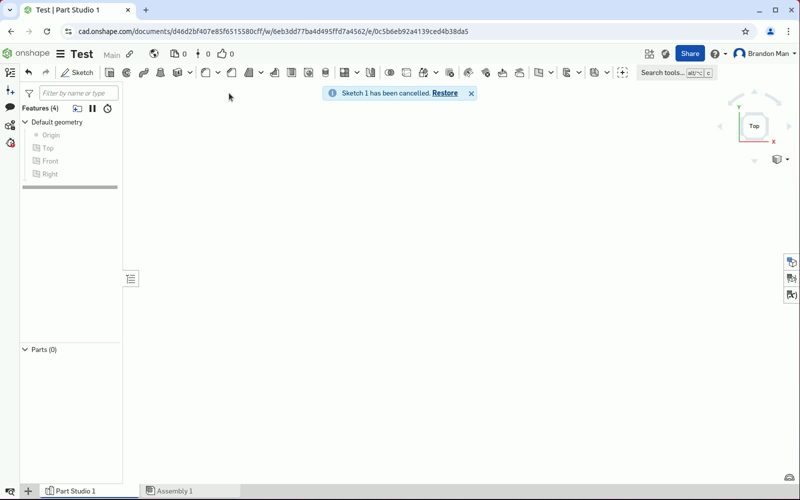
mouse_move(73, 352)
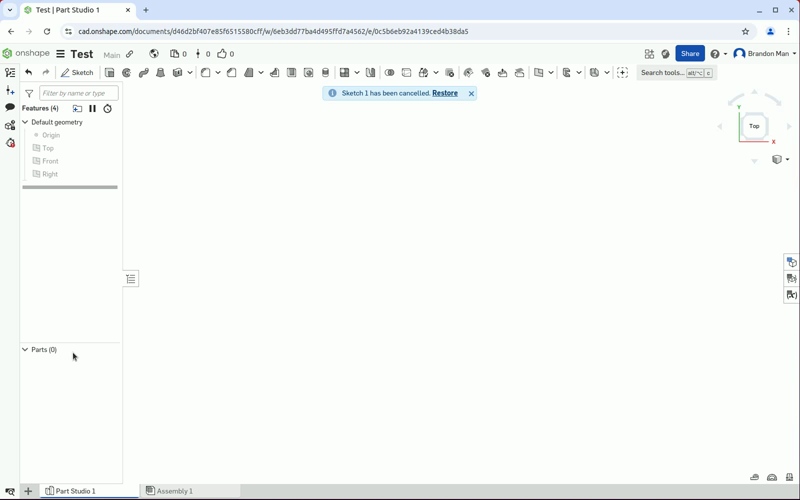
key(y)
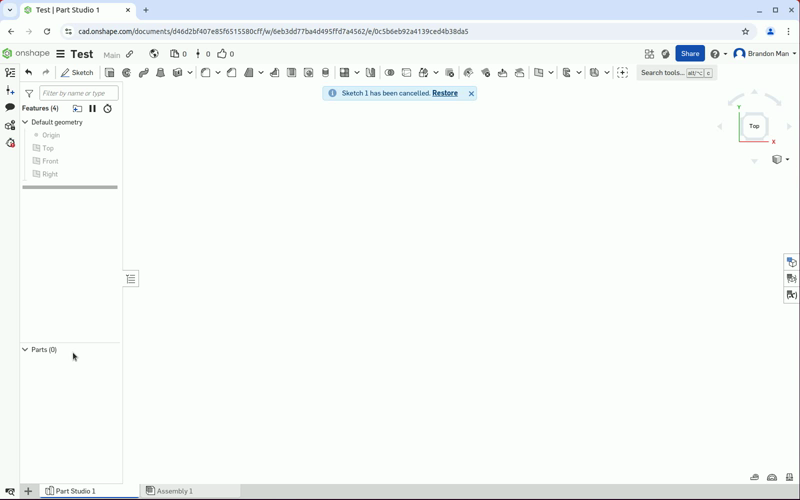
key(shift+p)
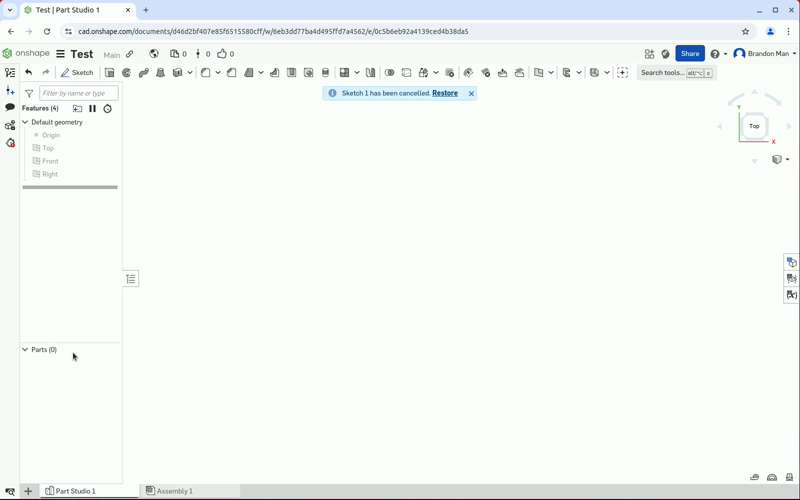
key(space)
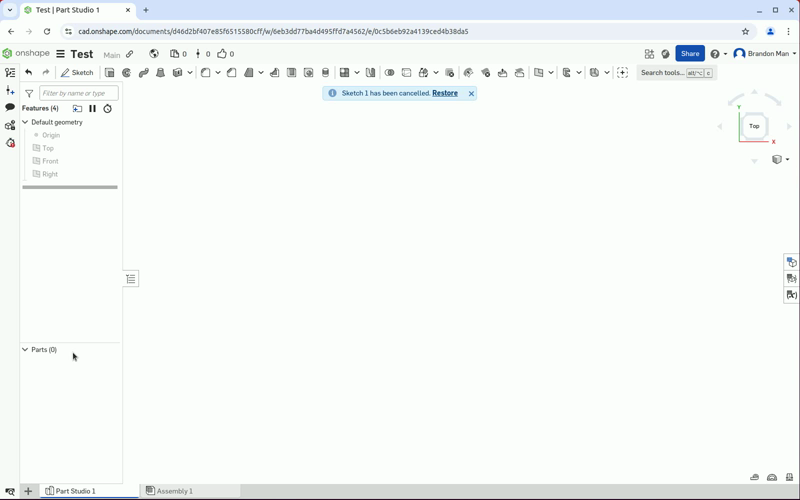
key_down(shift)
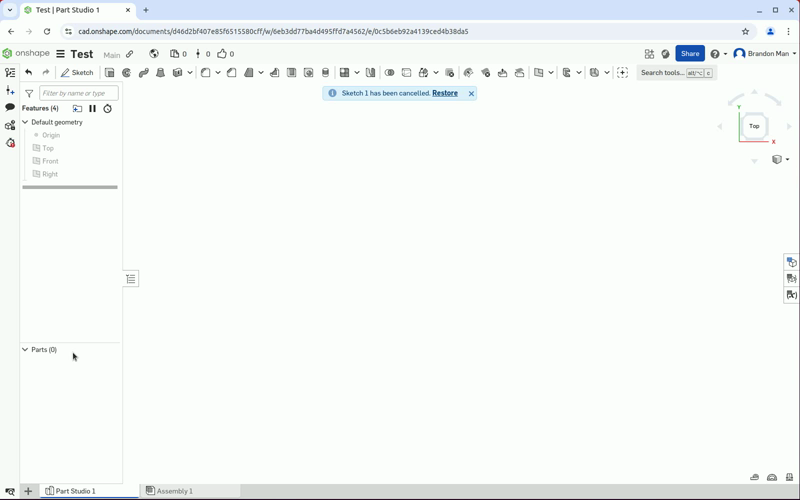
key(up)
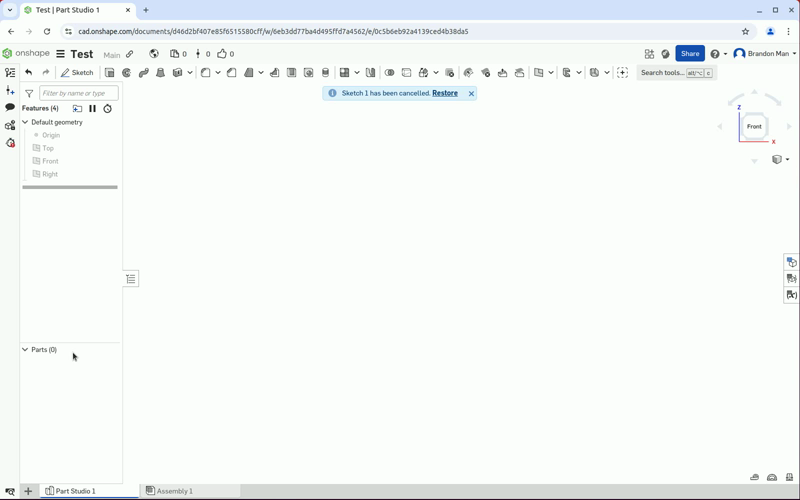
key_up(shift)
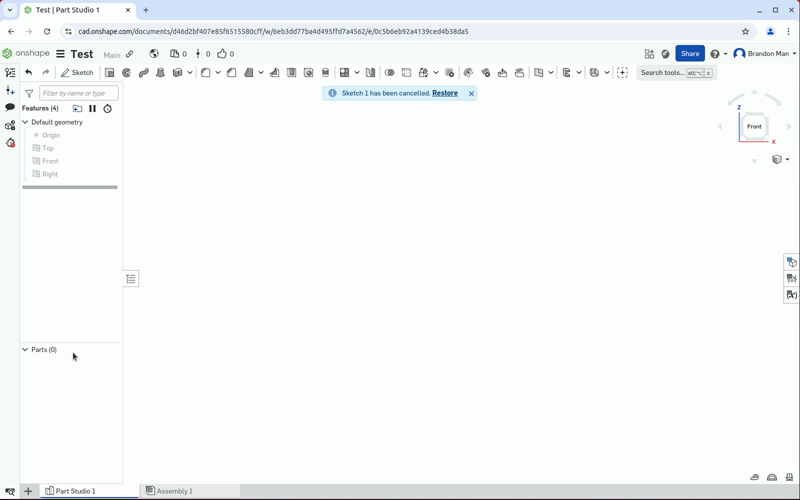
mouse_move(73, 352)
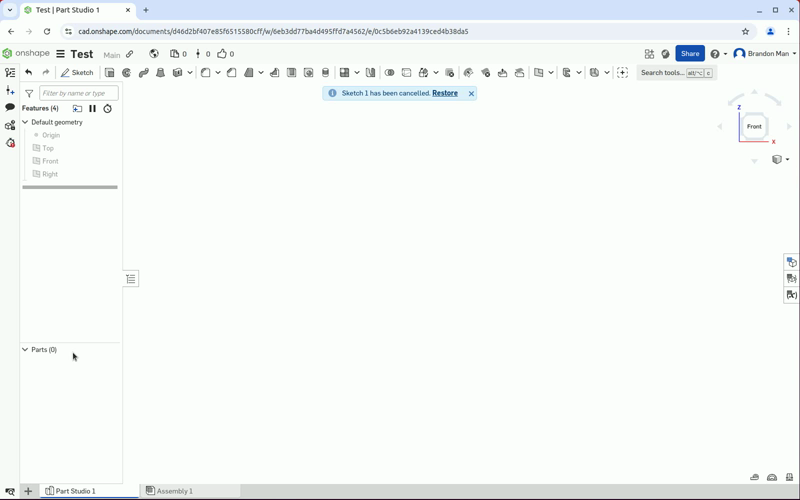
key(shift+y)
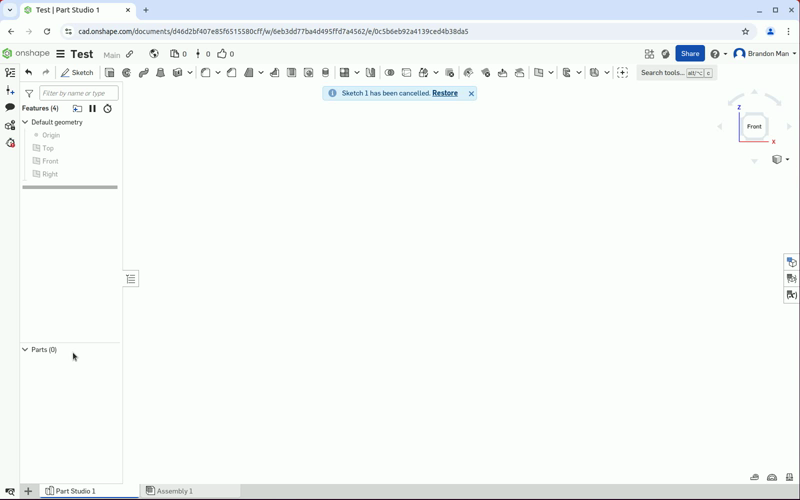
key(shift+s)
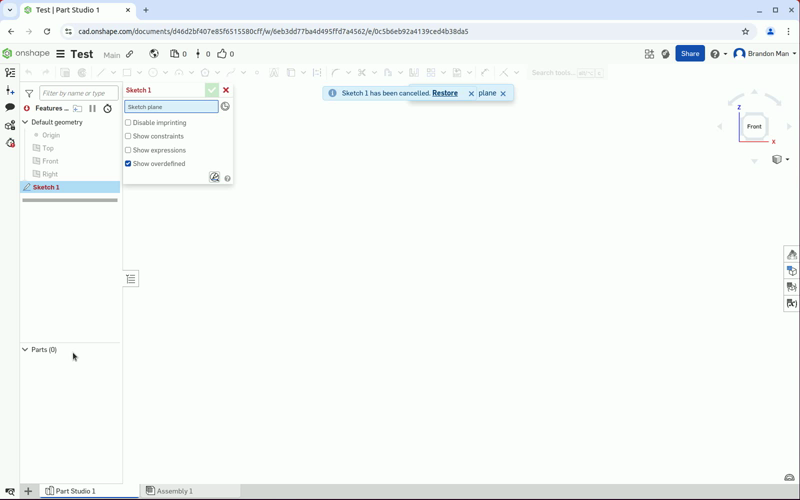
mouse_move(73, 163)
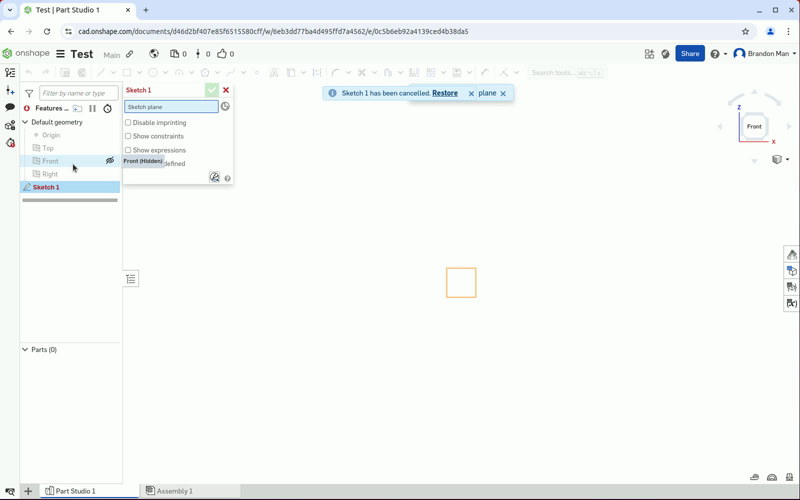
click(73, 163)
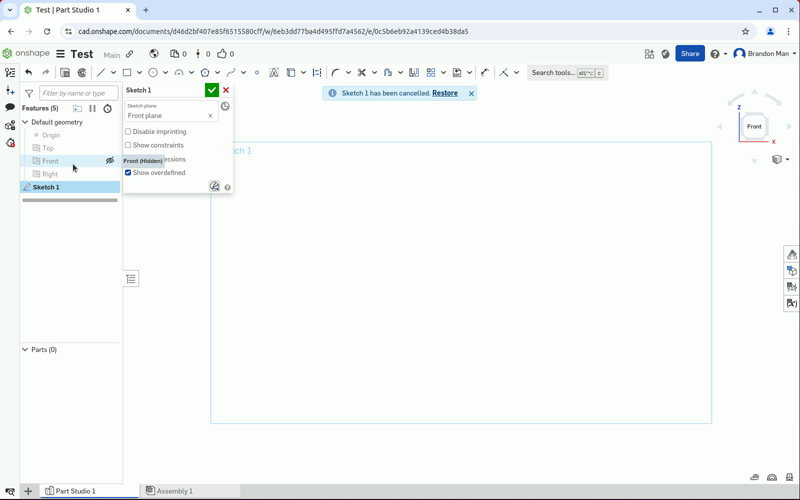
mouse_move(73, 352)
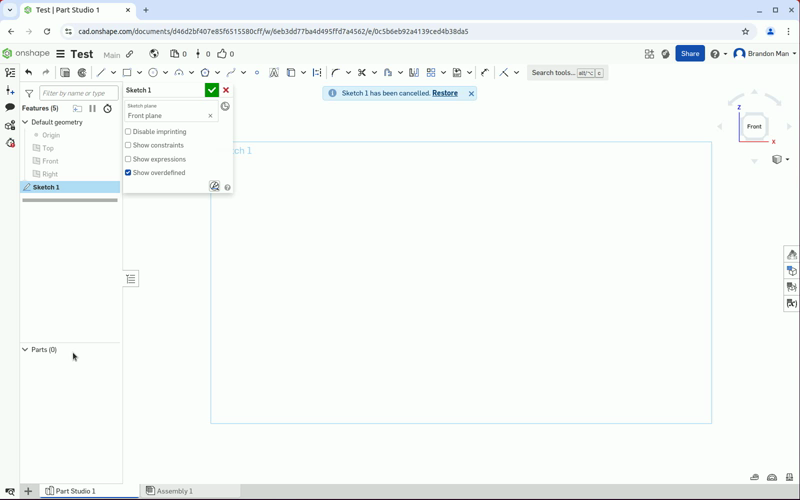
key(y)
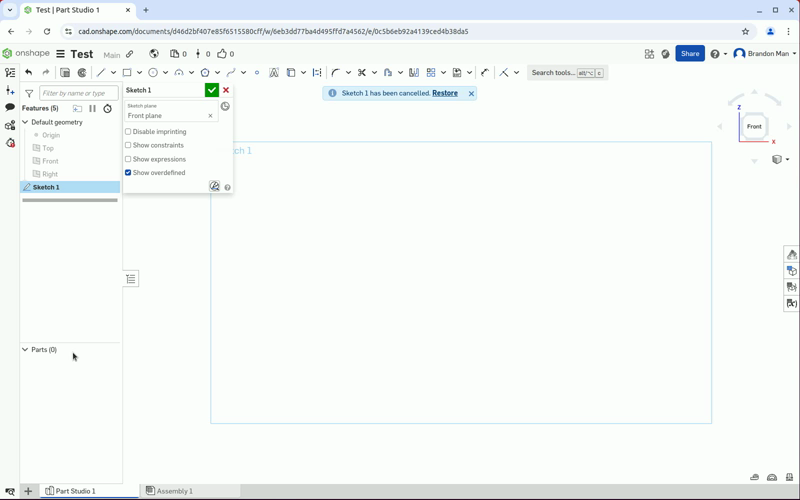
key(a)
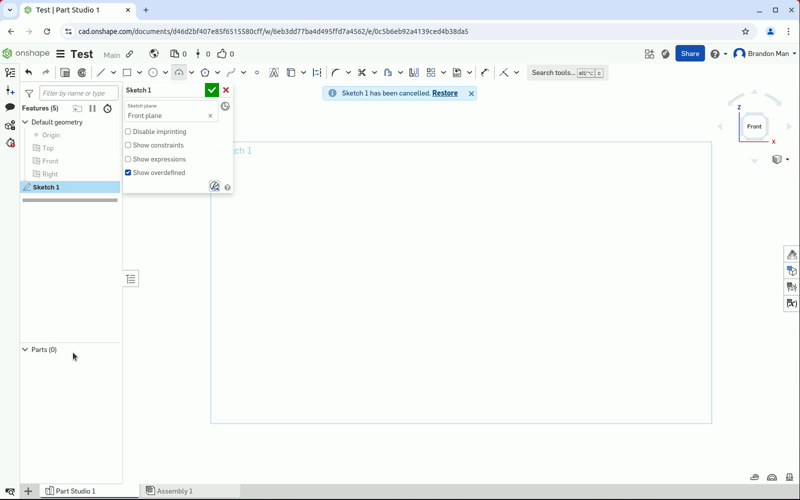
key_down(shift)
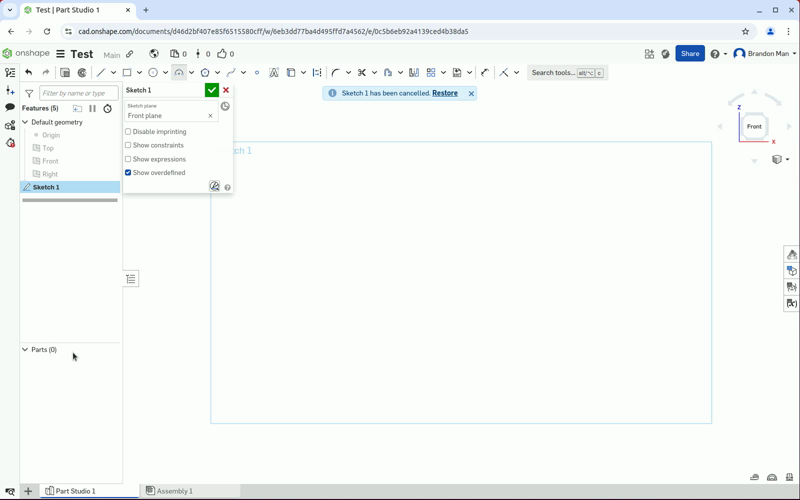
mouse_move(436, 309)
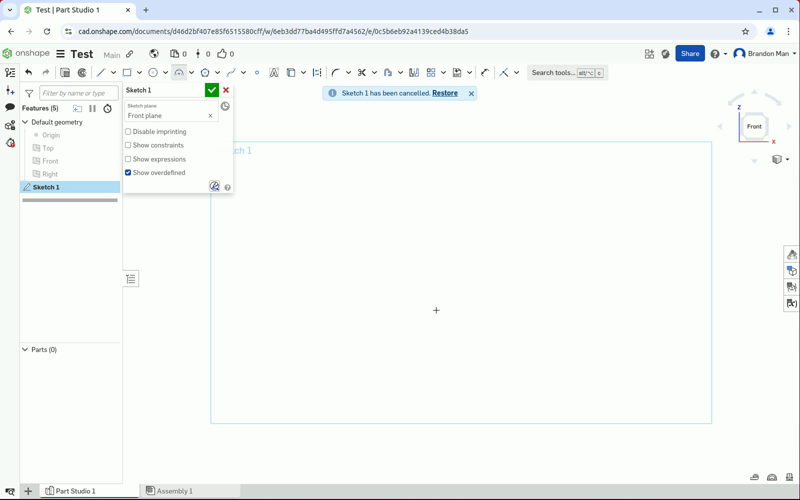
click(436, 309)
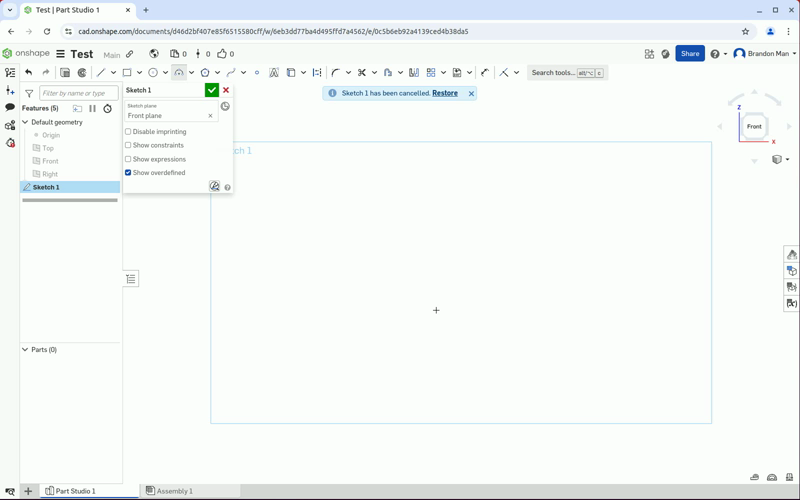
key_up(shift)
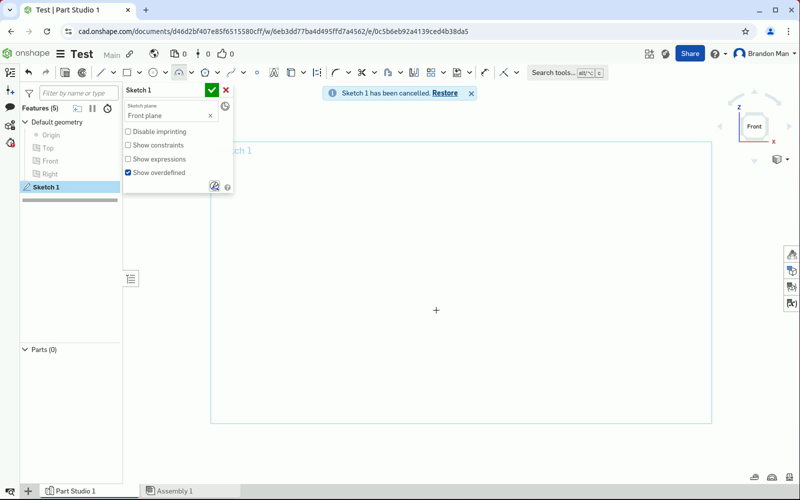
key_down(shift)
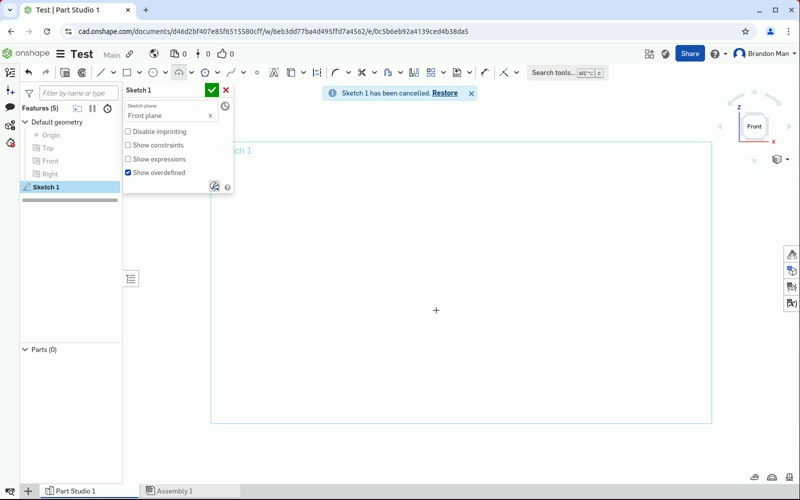
mouse_move(437, 253)
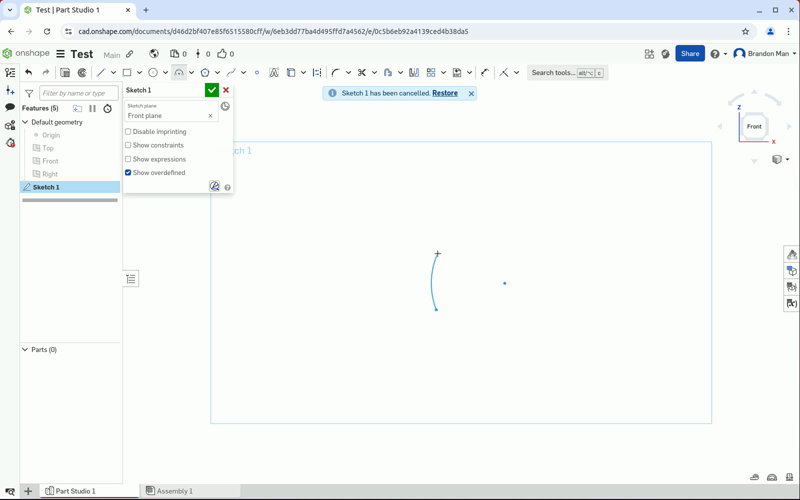
click(437, 253)
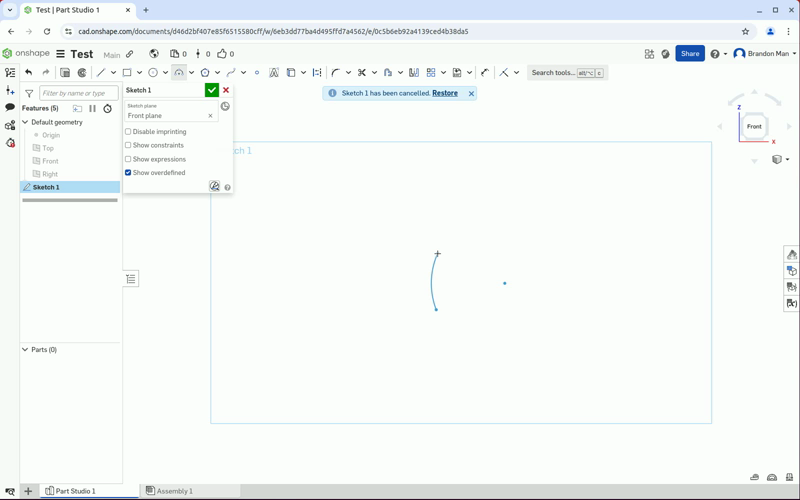
mouse_move(446, 281)
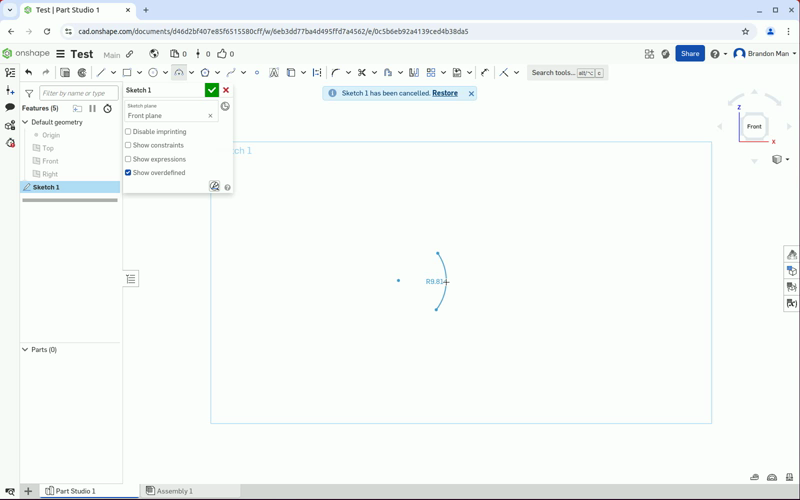
click(446, 281)
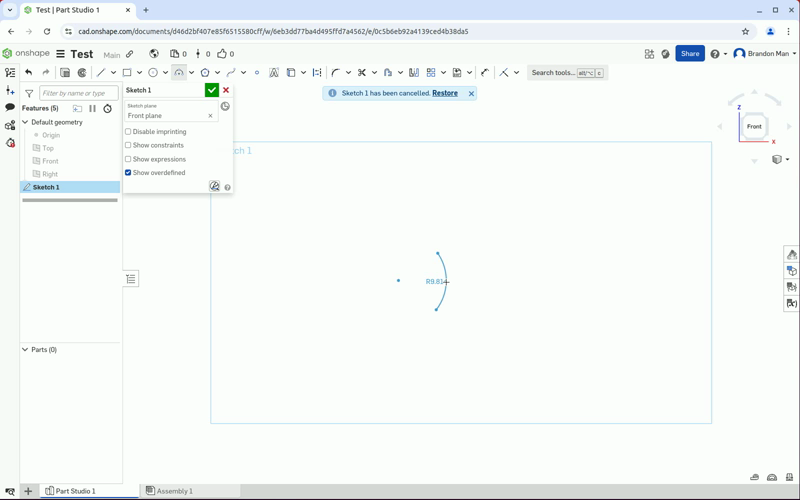
key_up(shift)
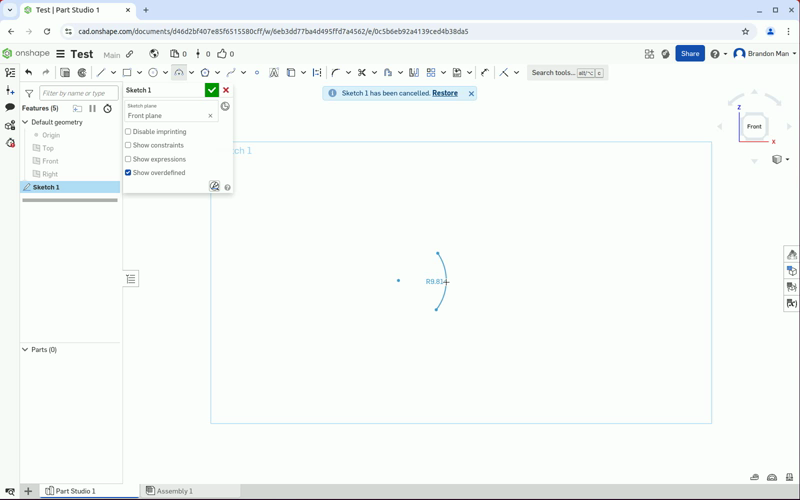
mouse_move(437, 253)
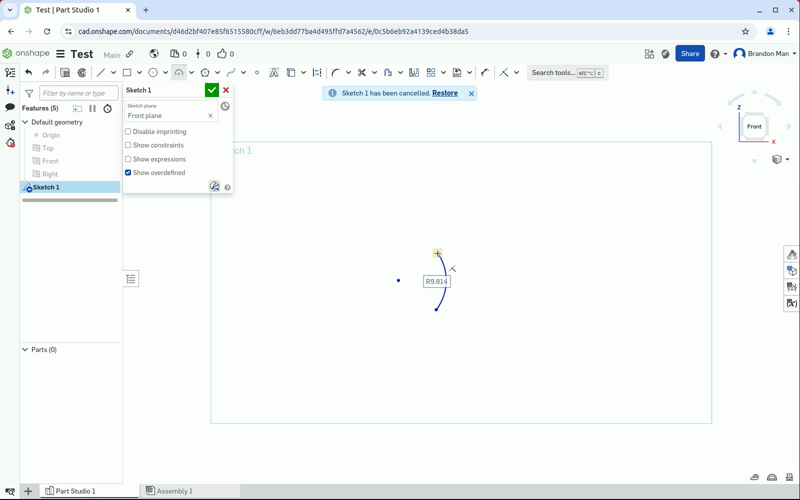
click(437, 253)
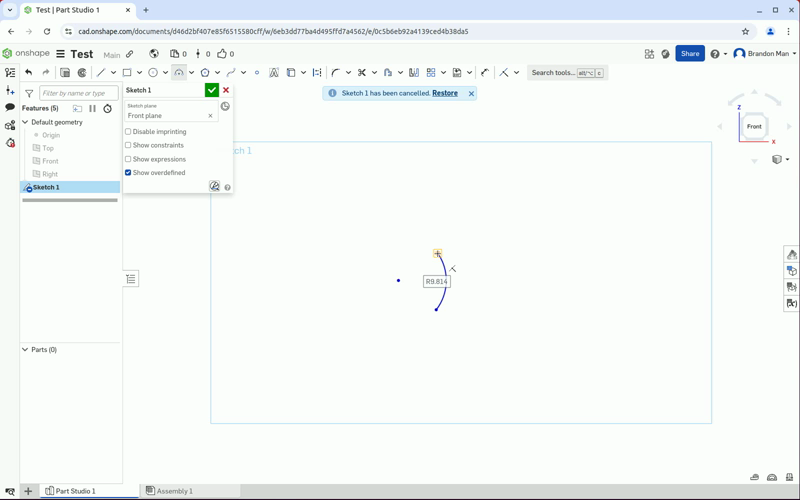
mouse_move(436, 309)
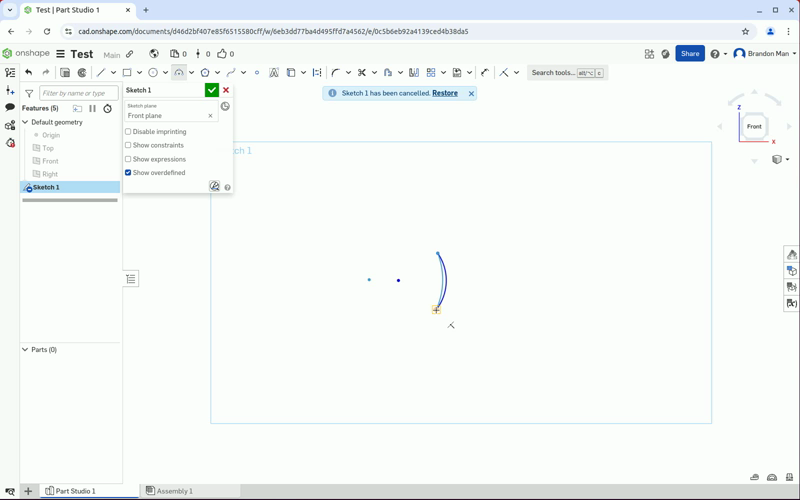
click(436, 309)
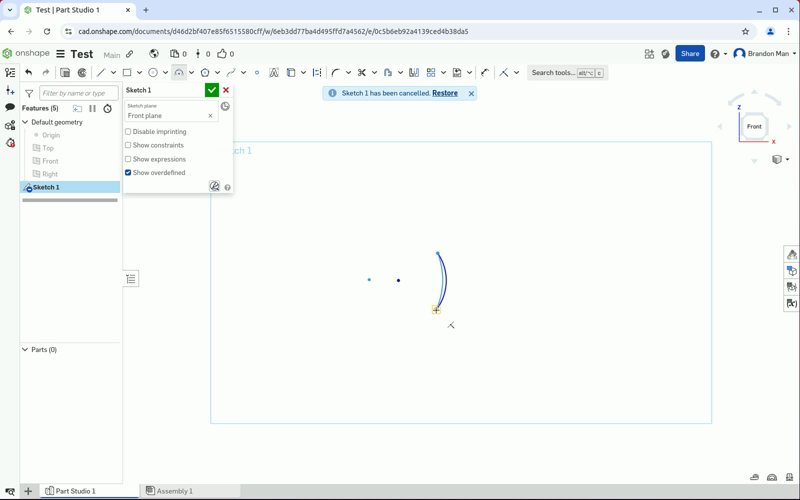
key_down(shift)
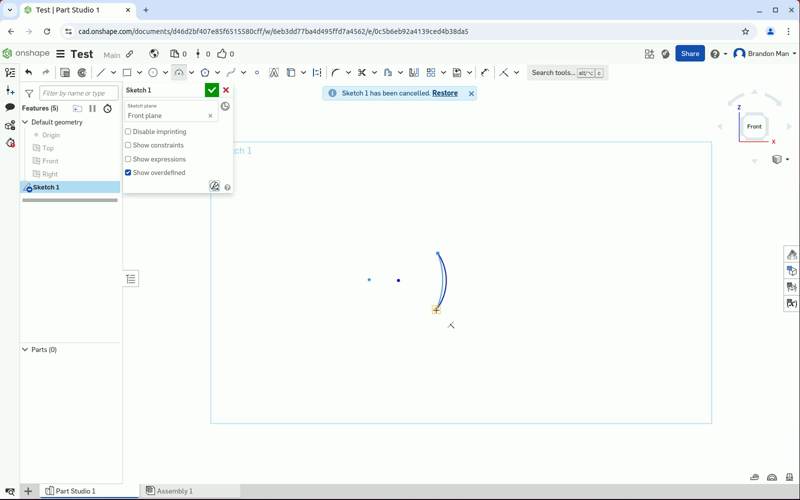
mouse_move(423, 281)
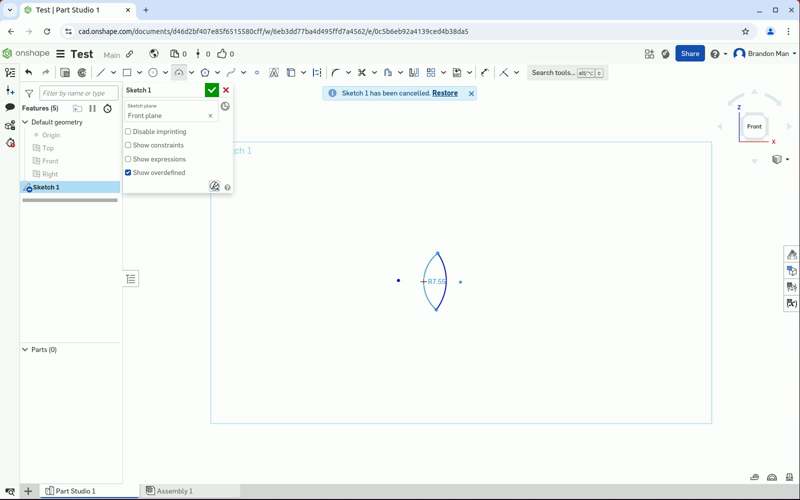
click(423, 281)
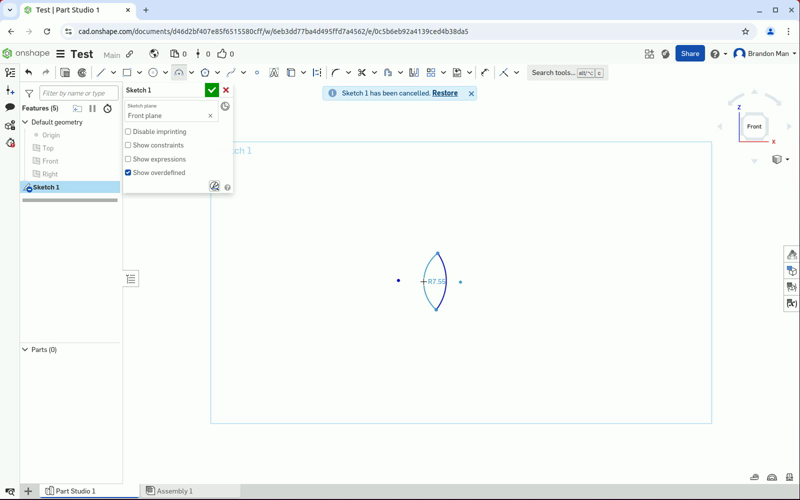
key_up(shift)
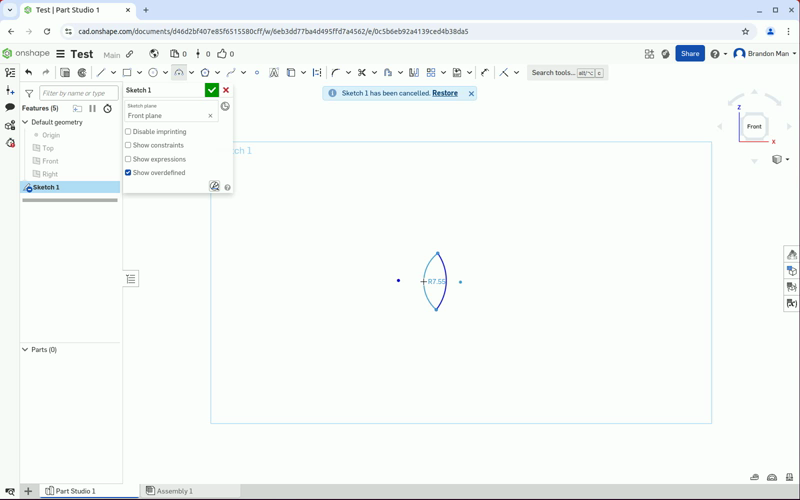
key(esc)
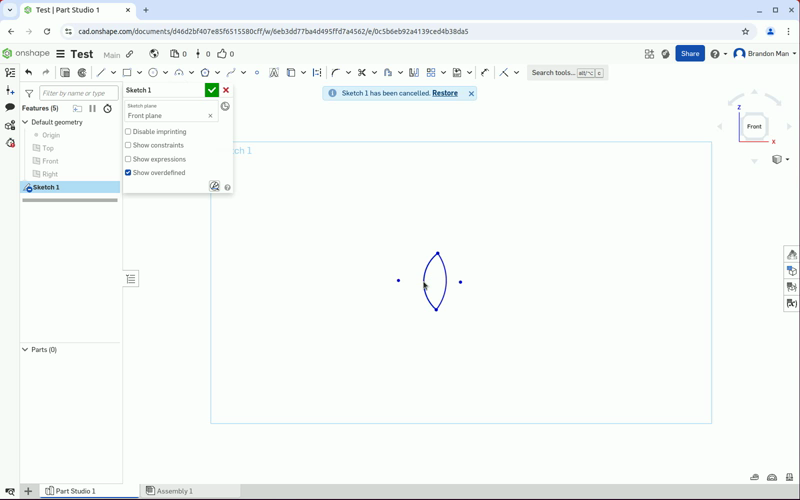
mouse_move(425, 284)
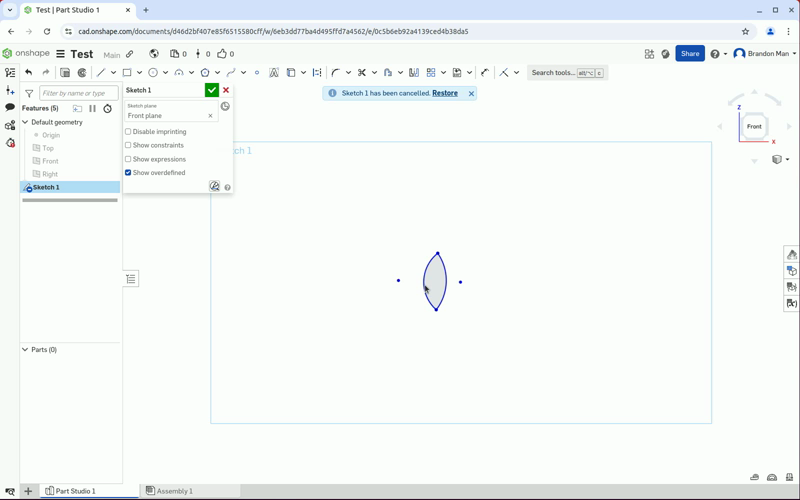
scroll(6)
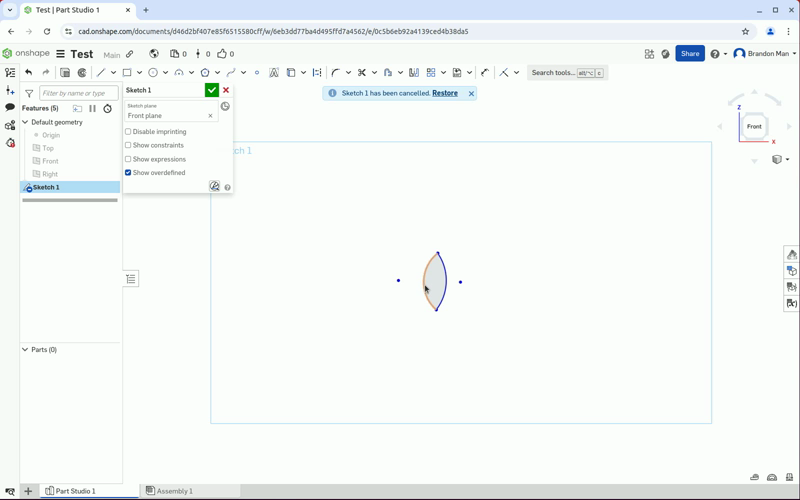
scroll(6)
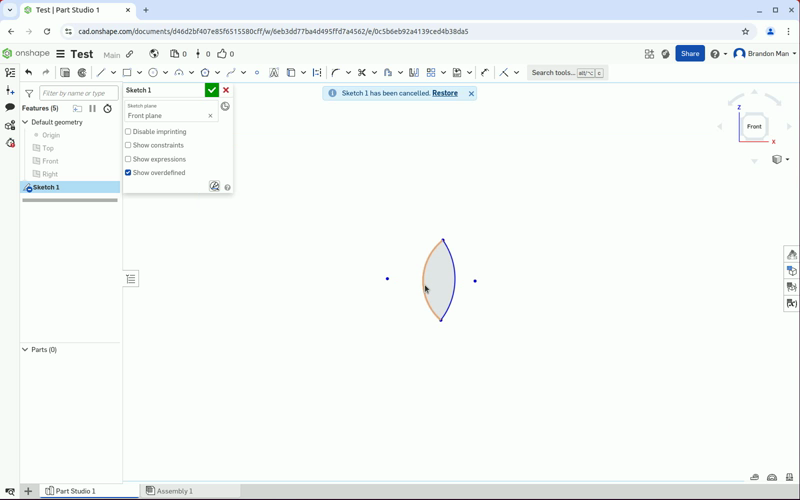
scroll(6)
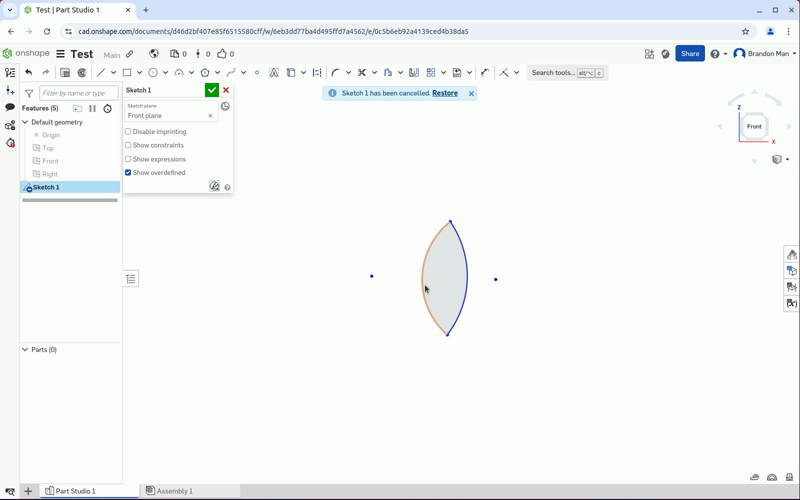
scroll(6)
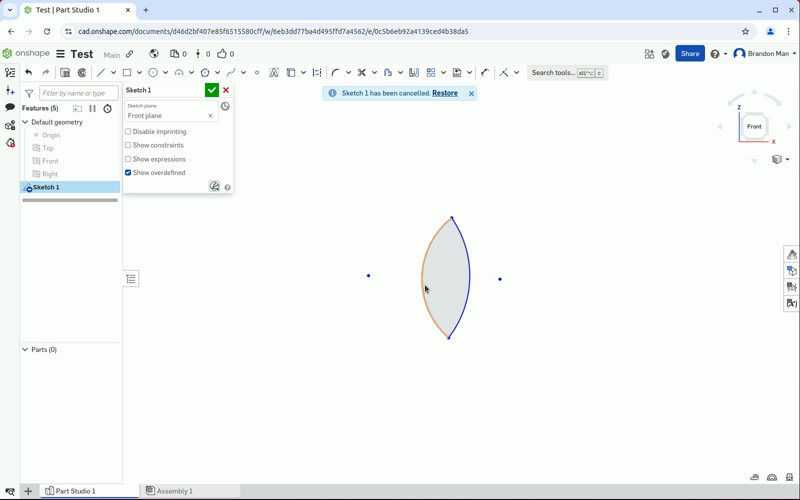
scroll(6)
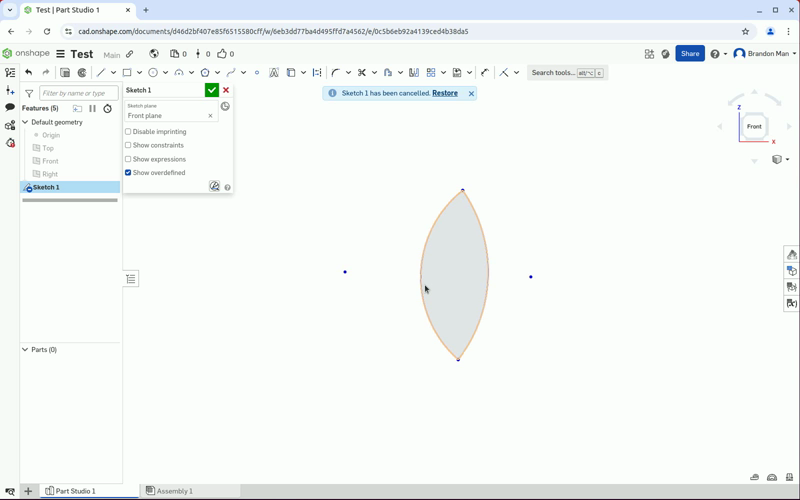
scroll(6)
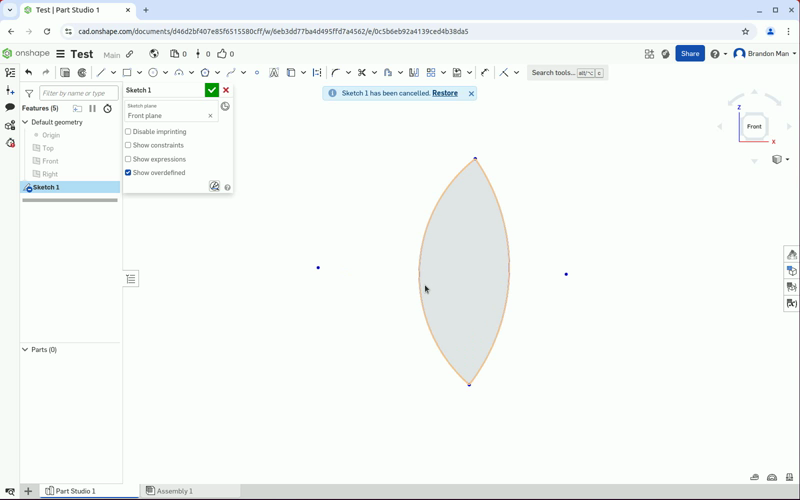
scroll(6)
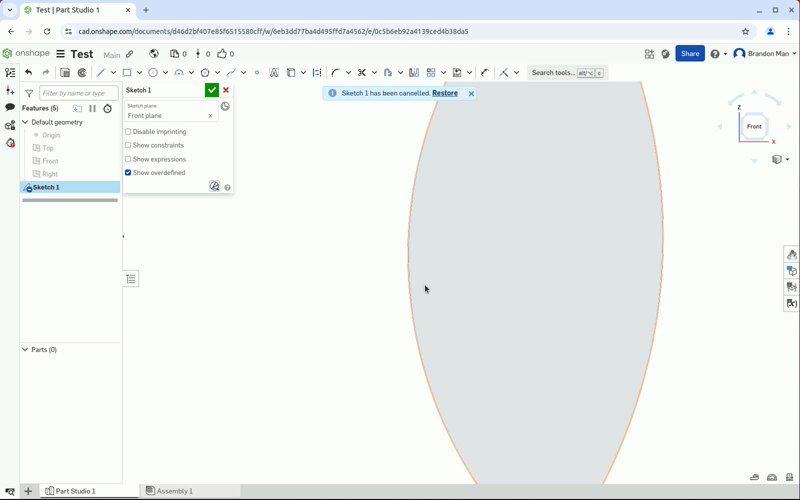
click(425, 284)
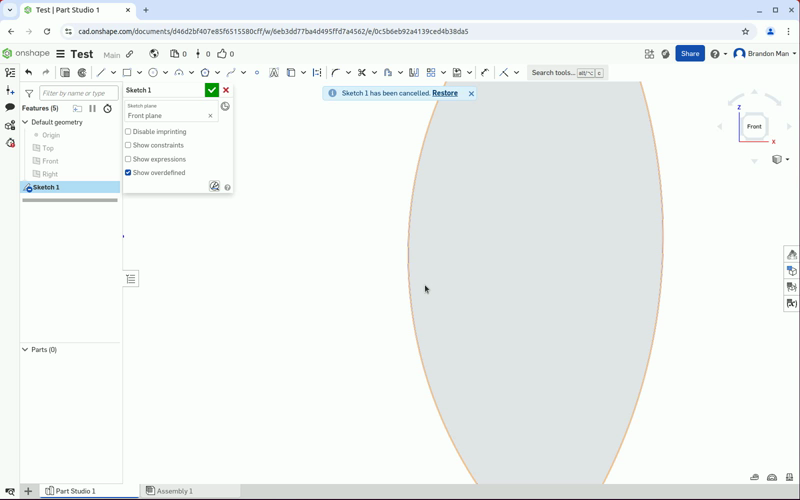
scroll(-6)
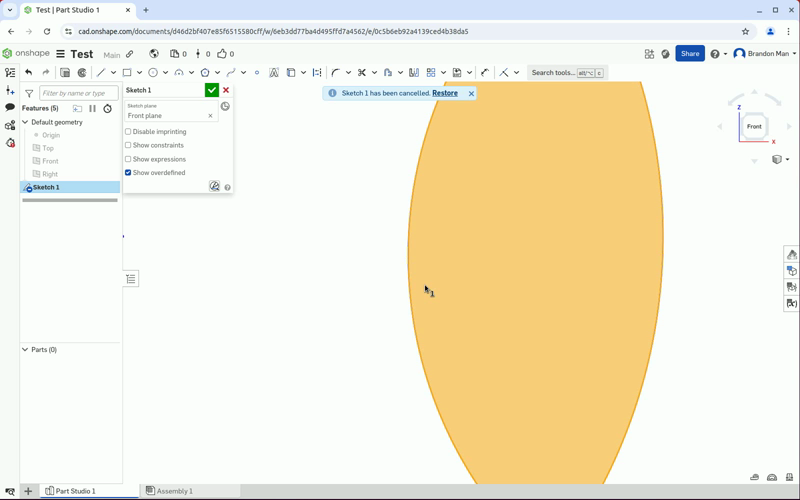
scroll(-6)
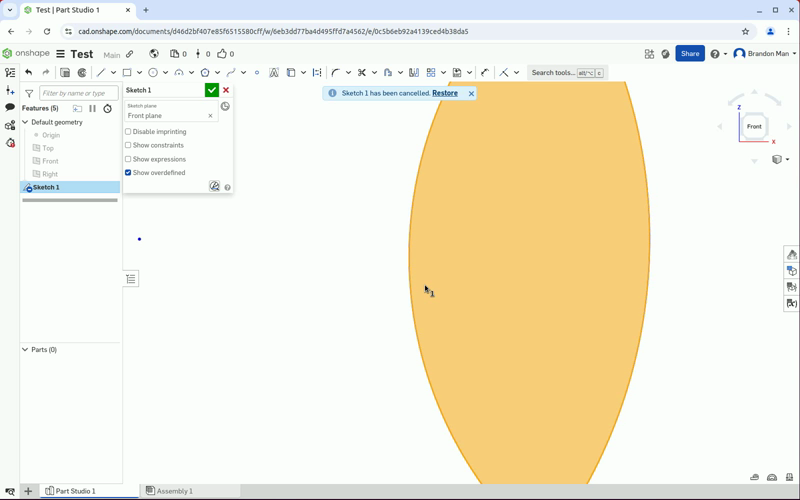
scroll(-6)
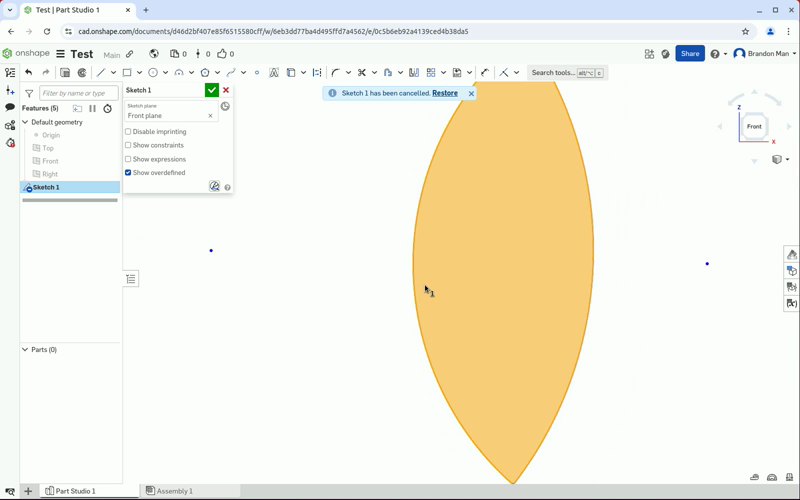
scroll(-6)
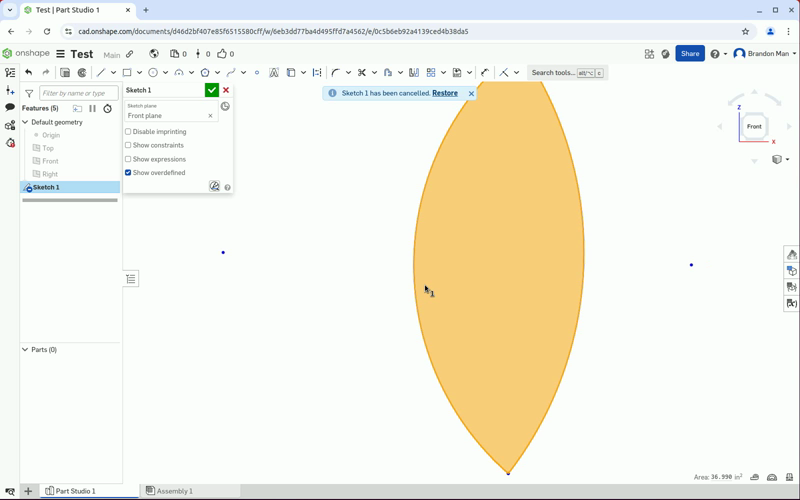
scroll(-6)
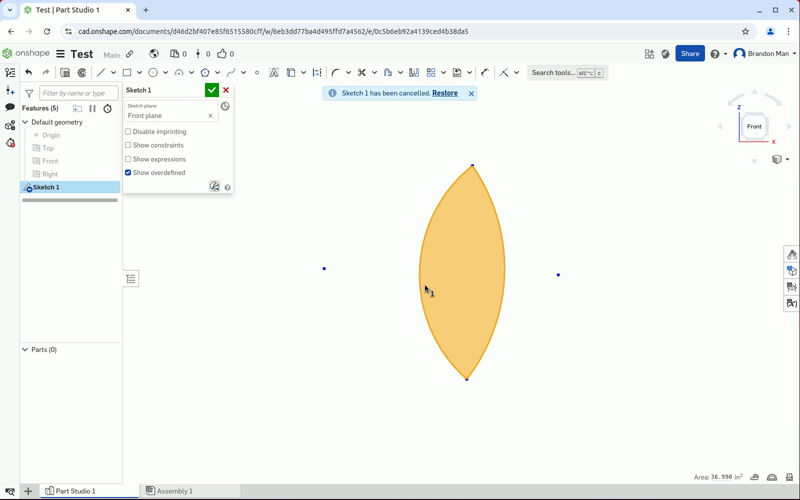
scroll(-6)
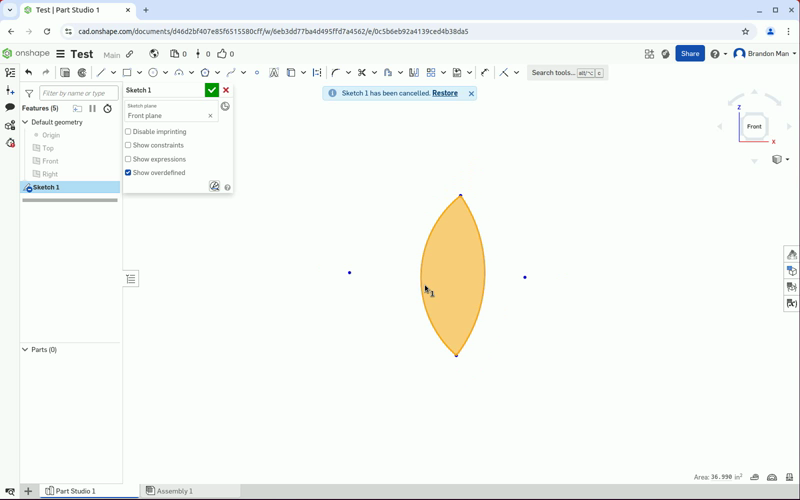
scroll(-6)
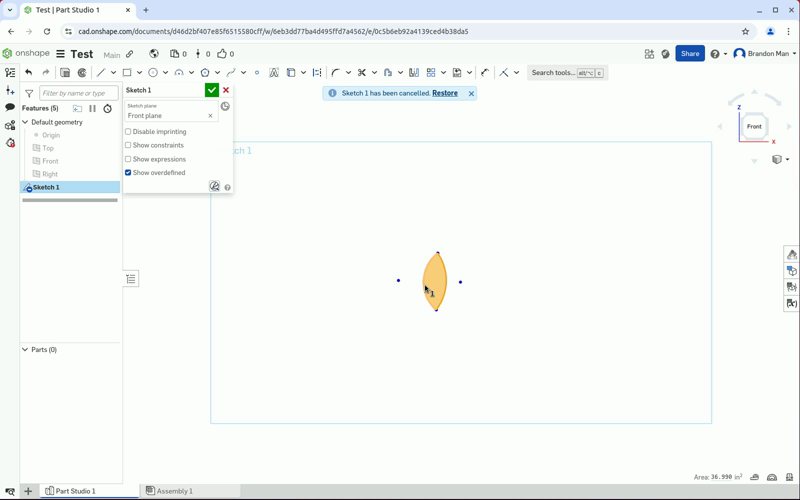
mouse_move(73, 352)
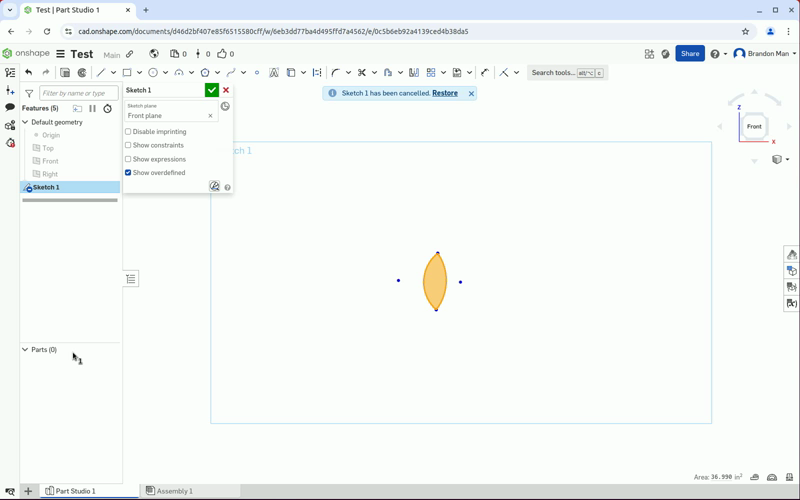
key(shift+y)
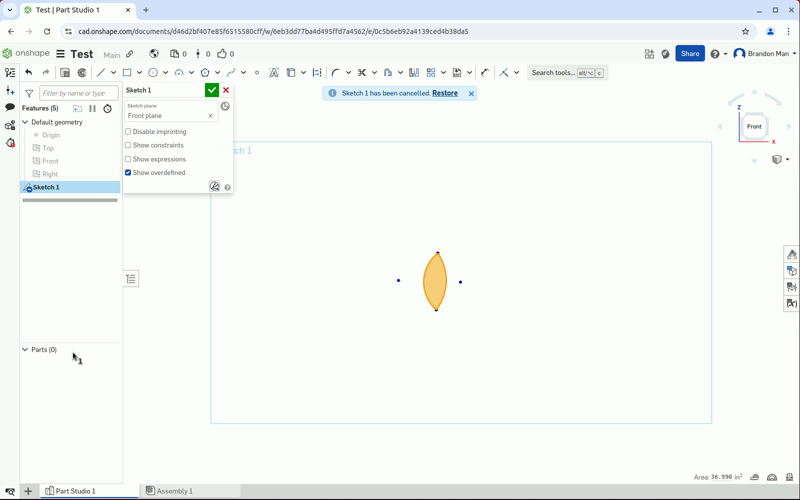
key(shift+e)
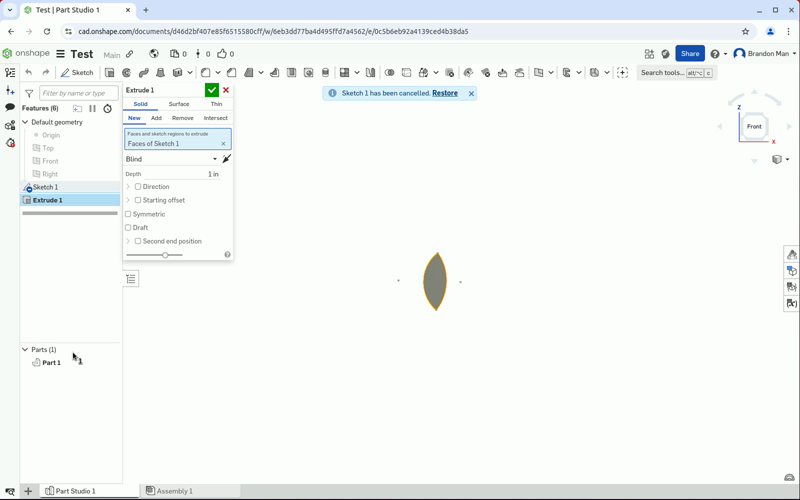
mouse_move(143, 106)
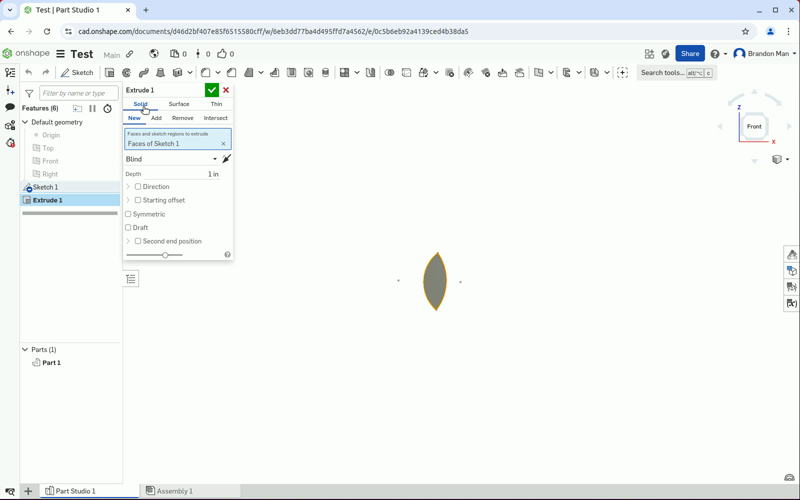
click(143, 106)
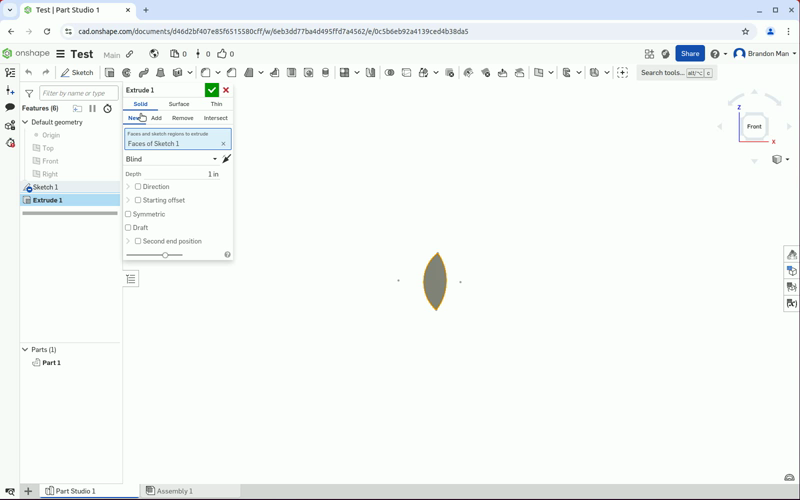
mouse_move(137, 120)
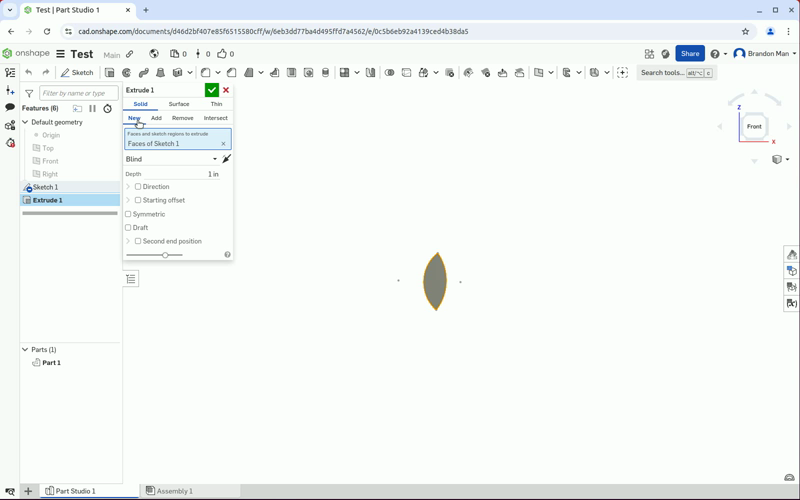
click(137, 120)
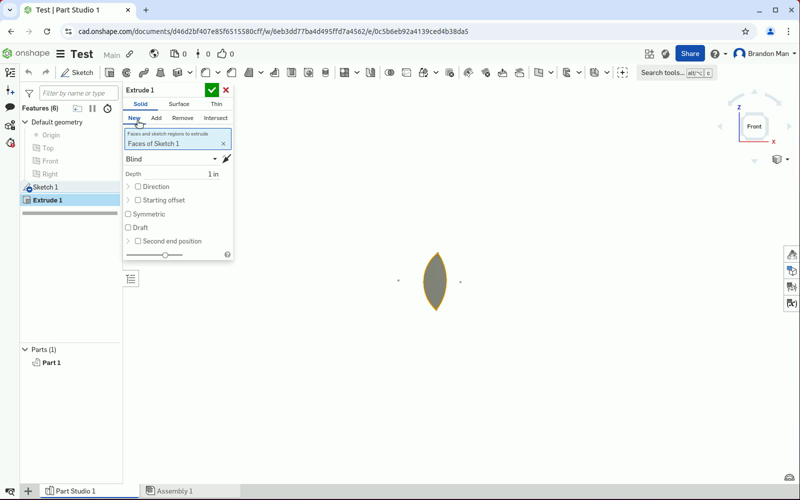
key(tab, 4)
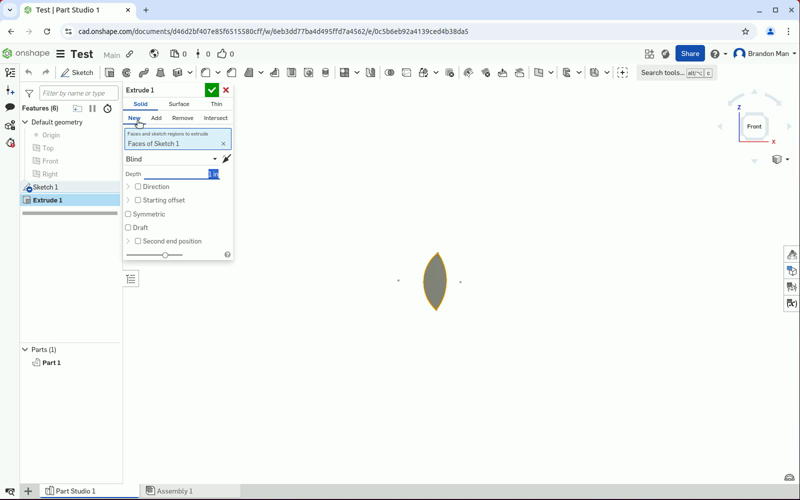
text(12.517)
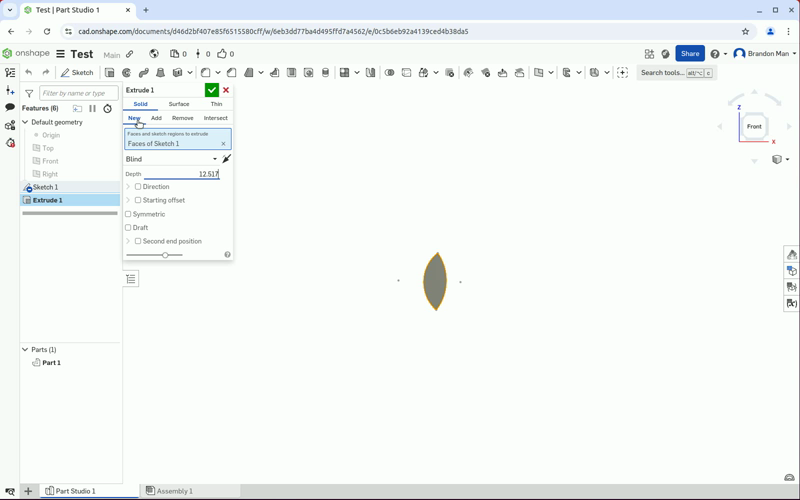
key(enter)
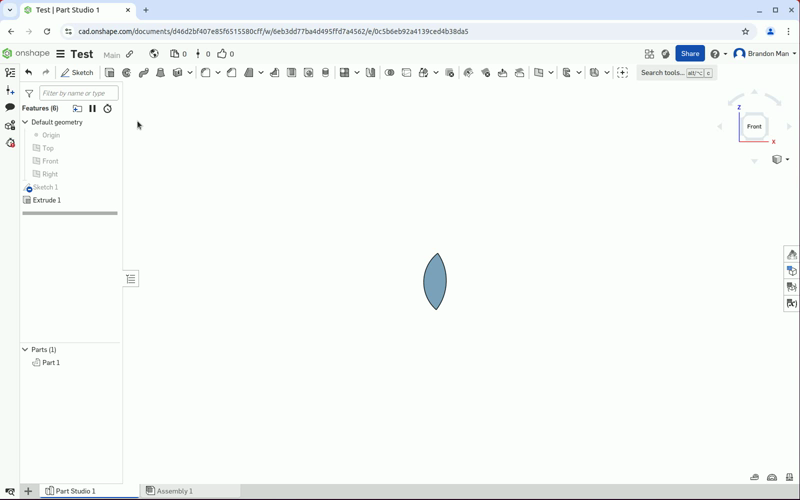
key(shift+h)
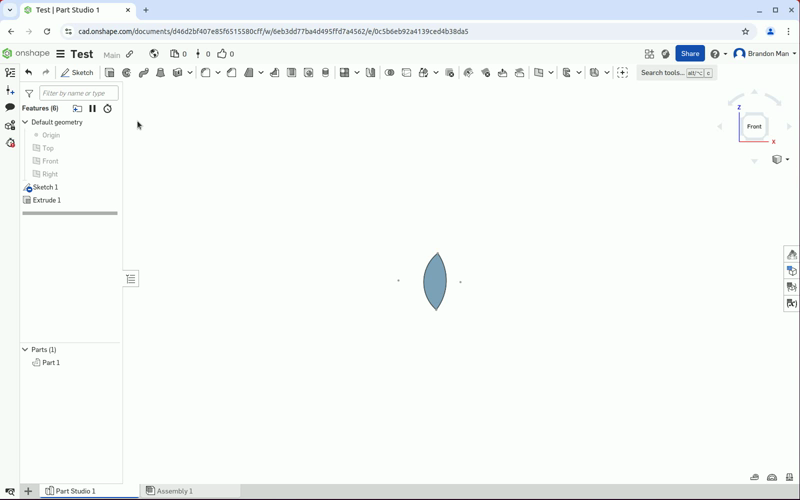
key(shift+h)
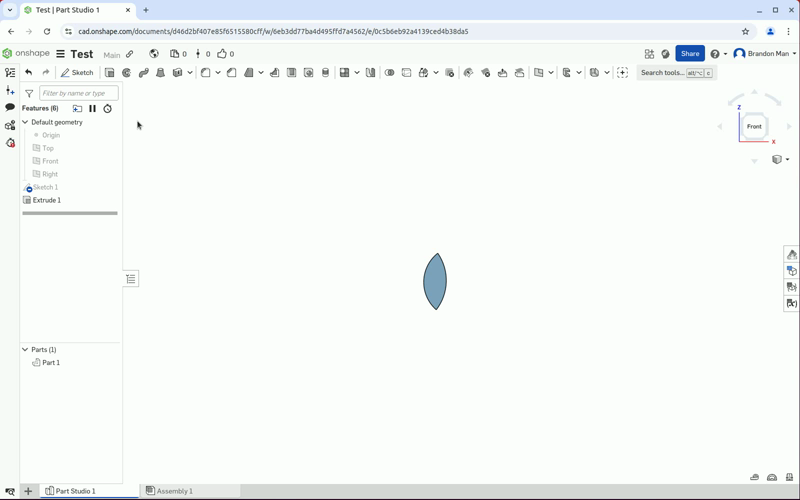
mouse_move(73, 189)
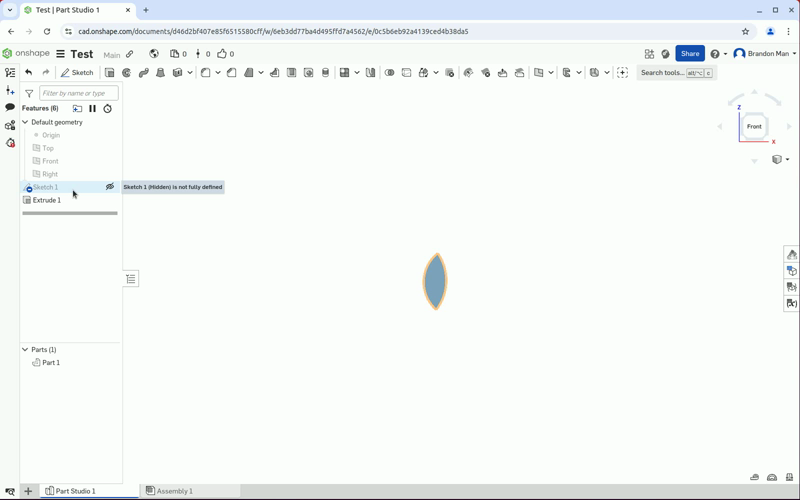
click(73, 189)
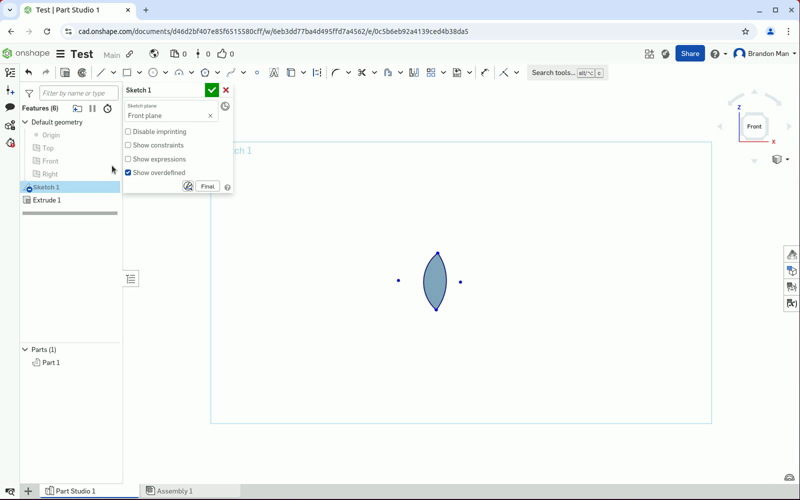
mouse_move(229, 92)
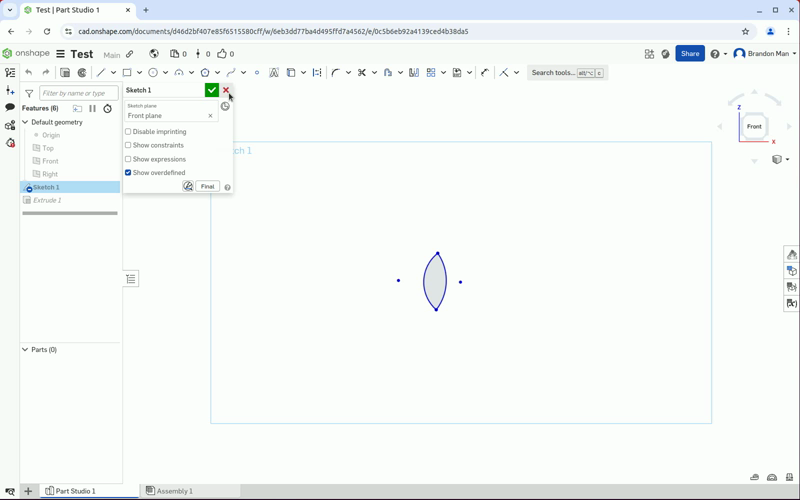
click(229, 92)
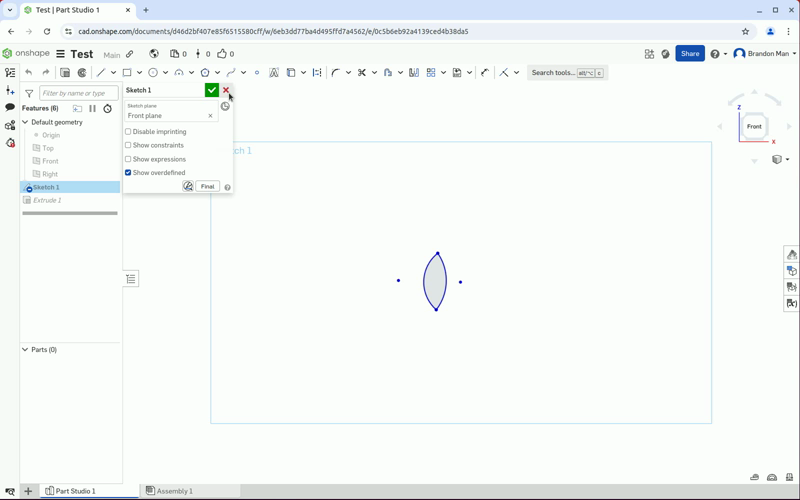
key(shift+s)
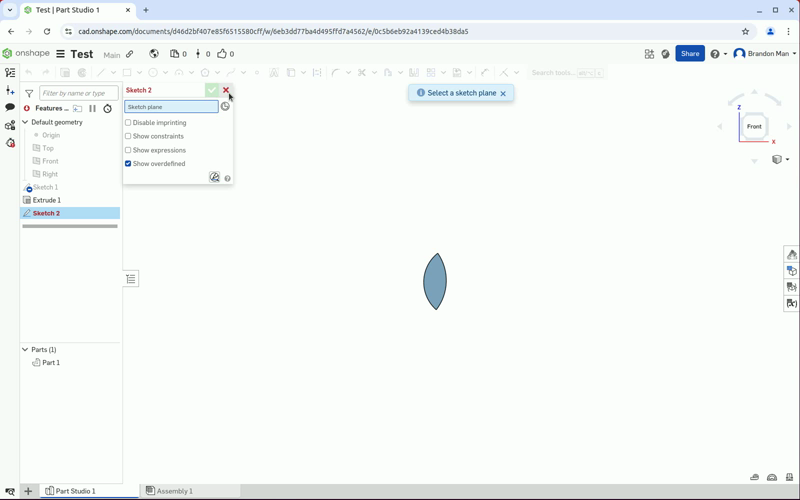
mouse_move(73, 163)
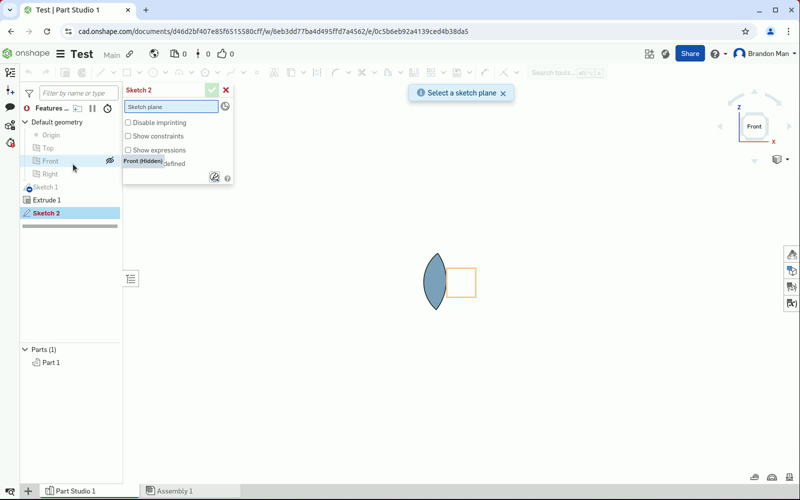
click(73, 163)
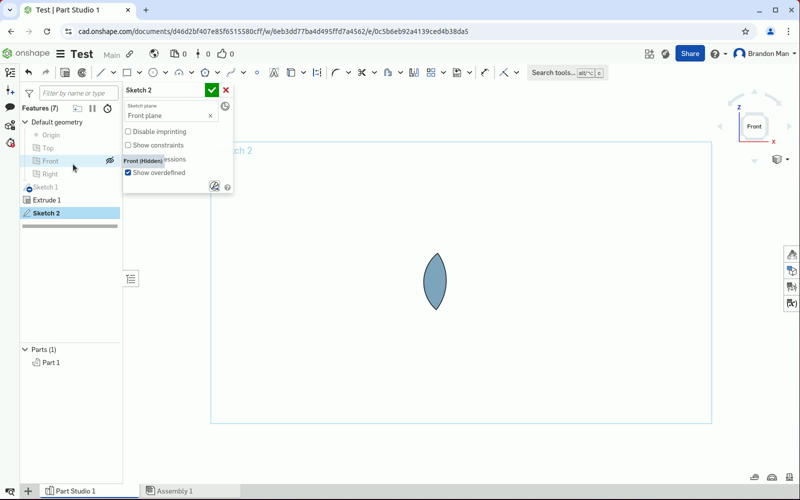
mouse_move(73, 352)
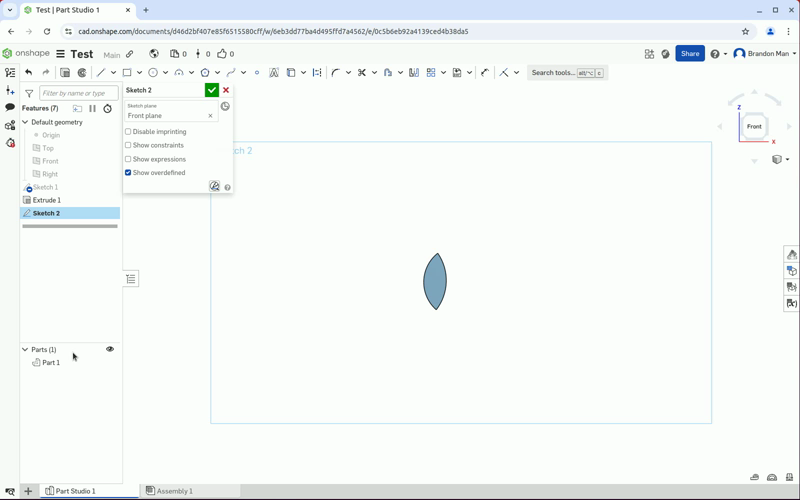
key(y)
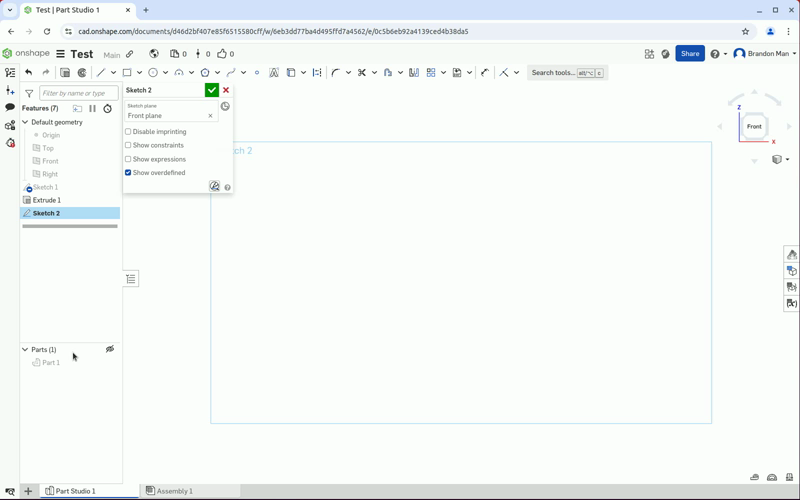
key(l)
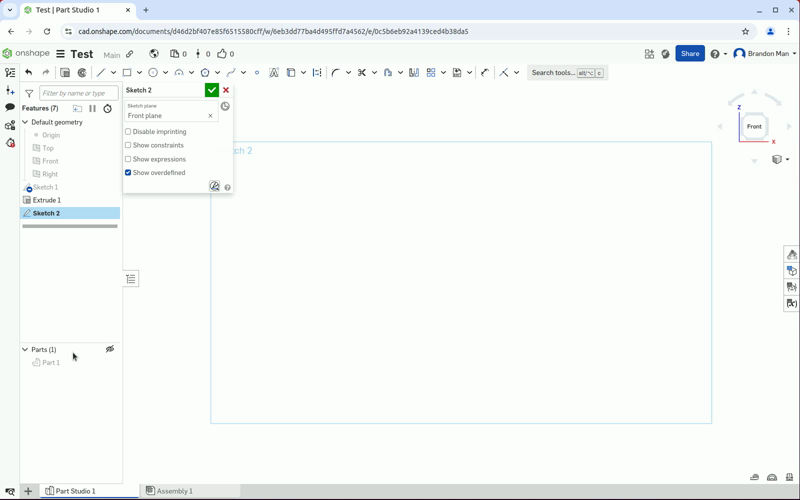
key_down(shift)
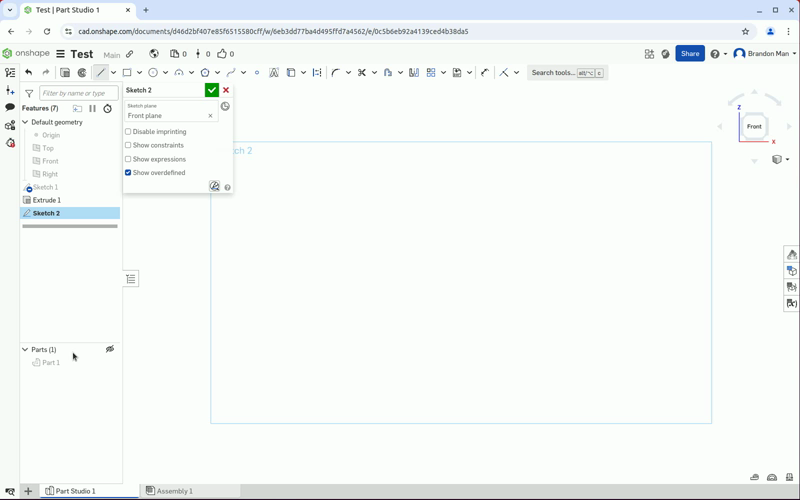
mouse_move(350, 245)
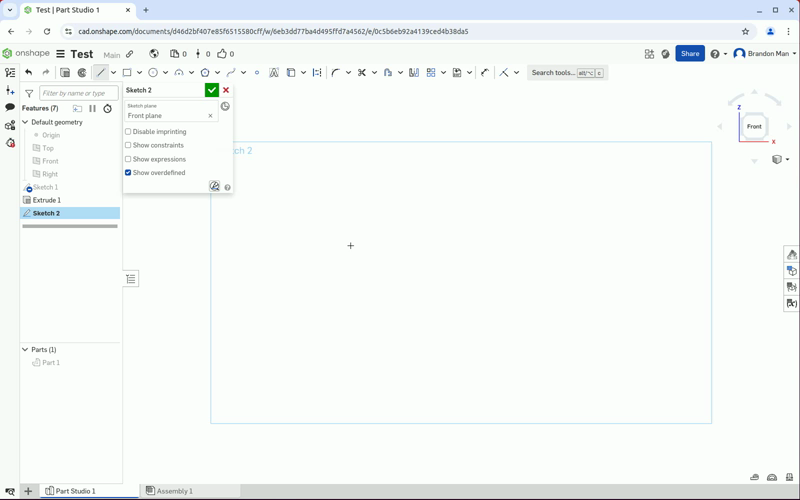
click(350, 245)
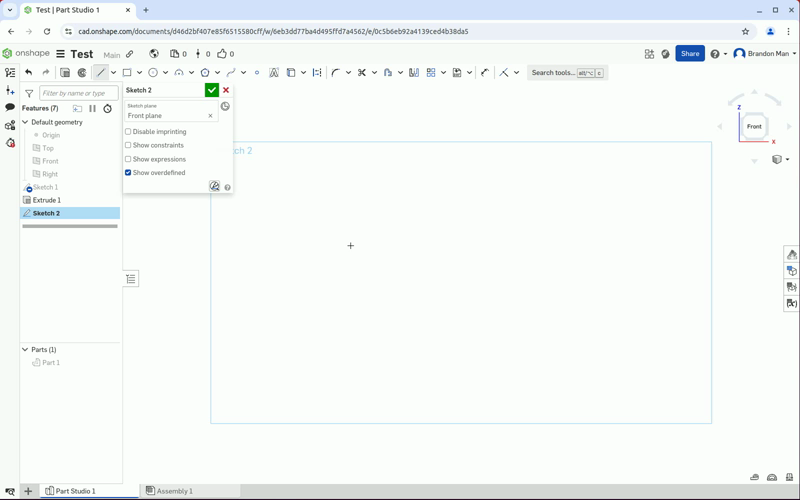
key_up(shift)
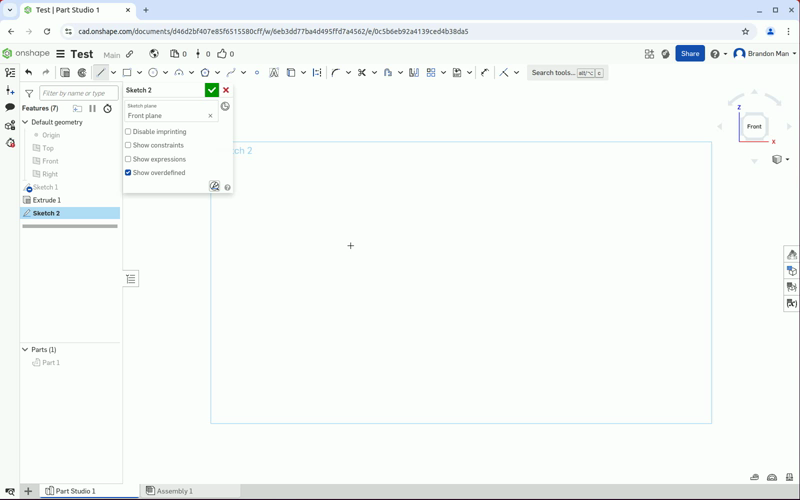
key_down(shift)
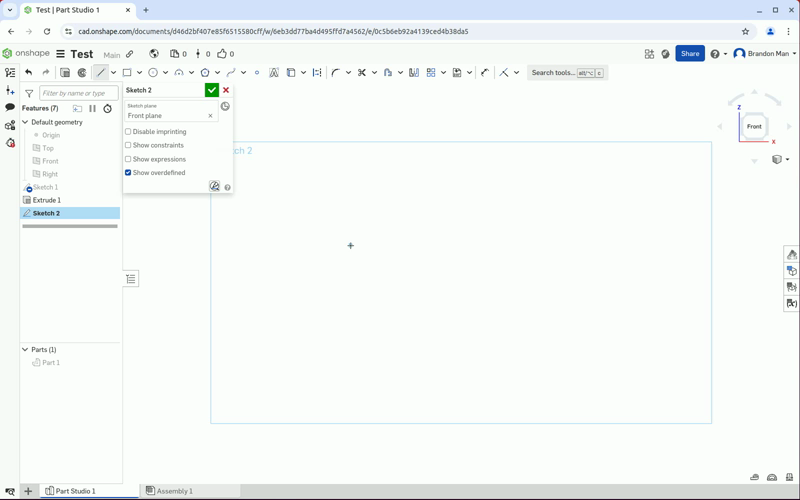
mouse_move(380, 245)
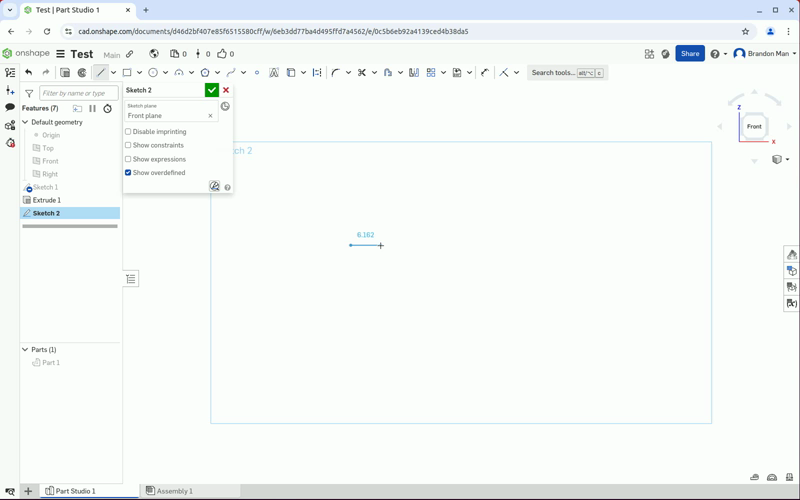
mouse_move(352, 260)
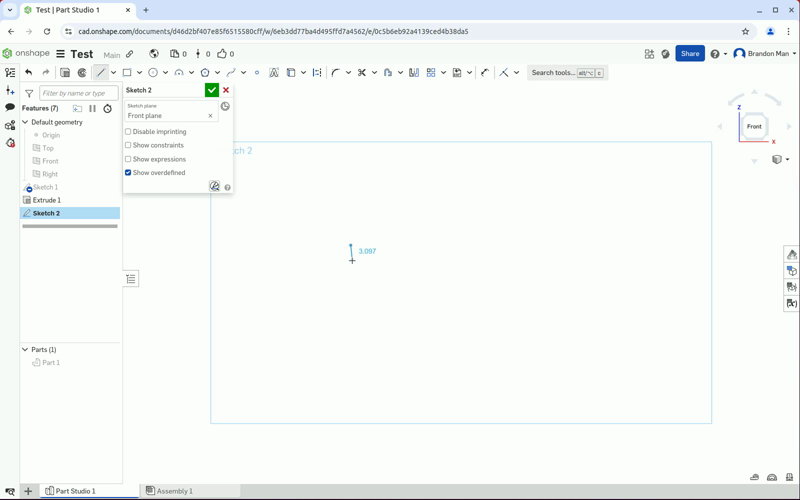
click(352, 260)
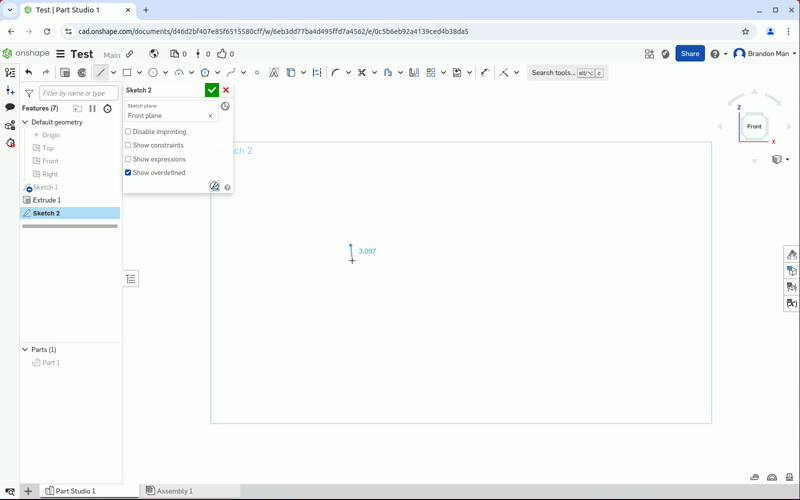
key_up(shift)
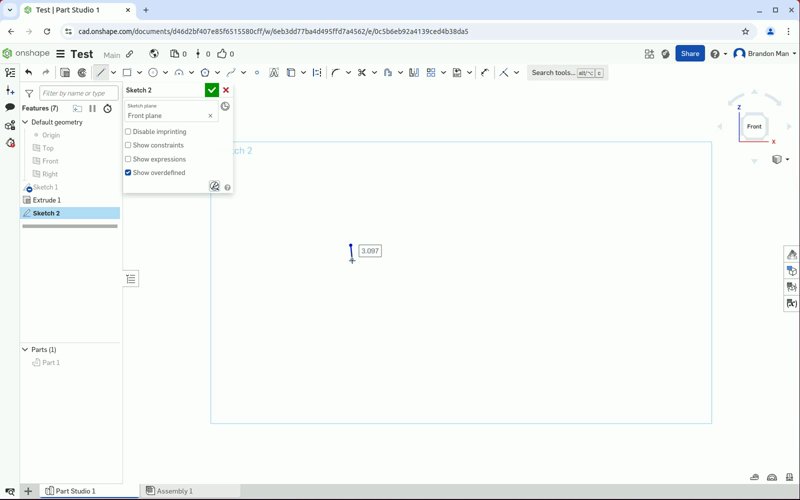
key(esc)
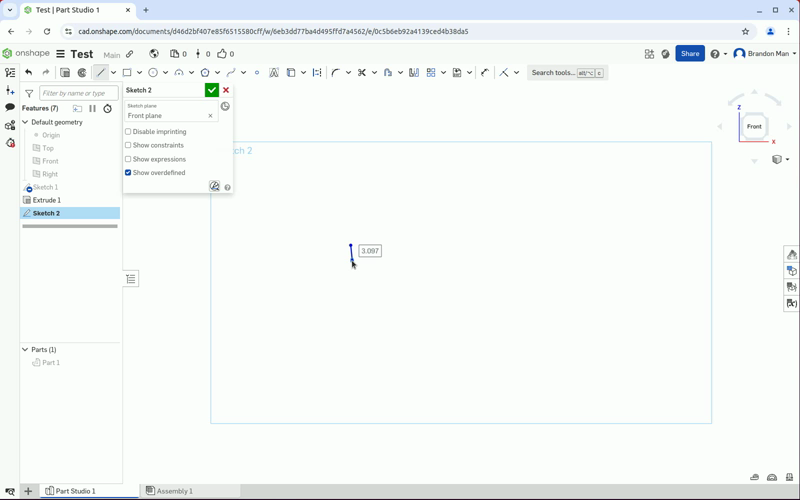
key(a)
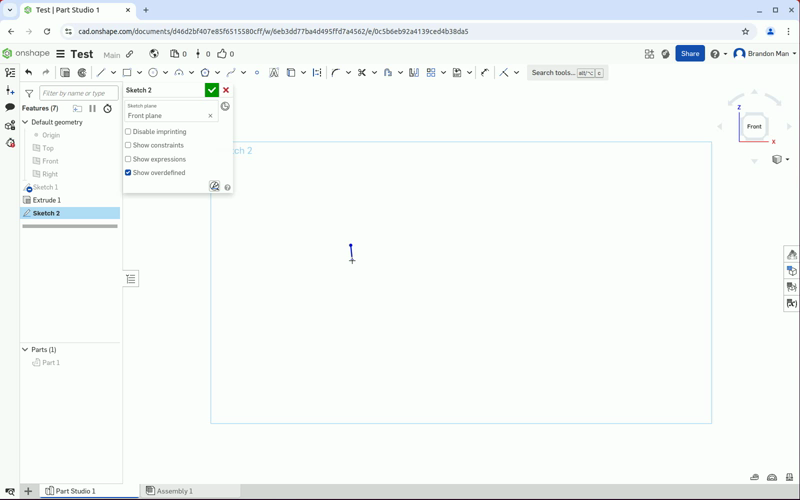
mouse_move(352, 260)
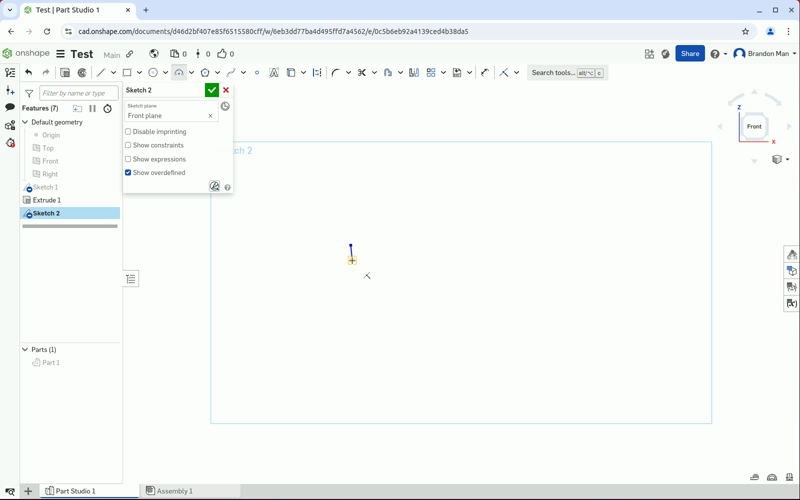
click(352, 260)
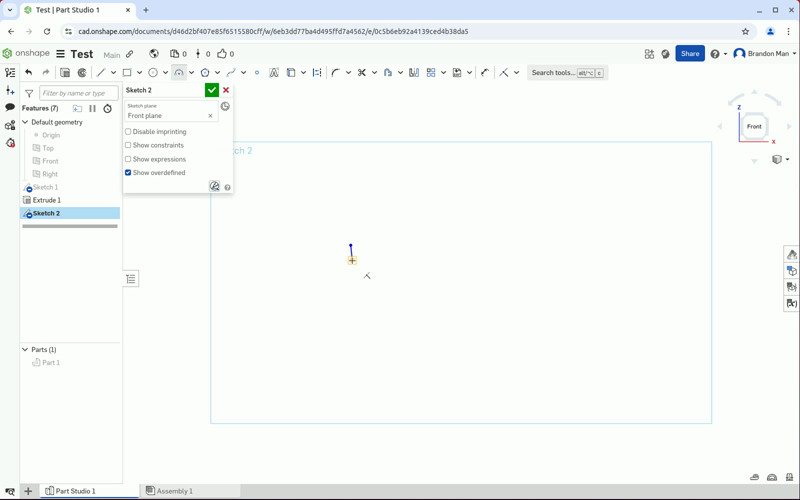
key_down(shift)
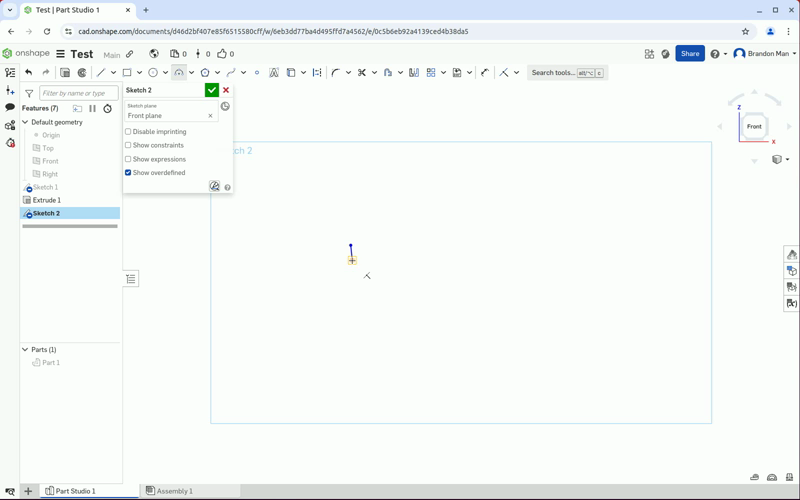
mouse_move(365, 243)
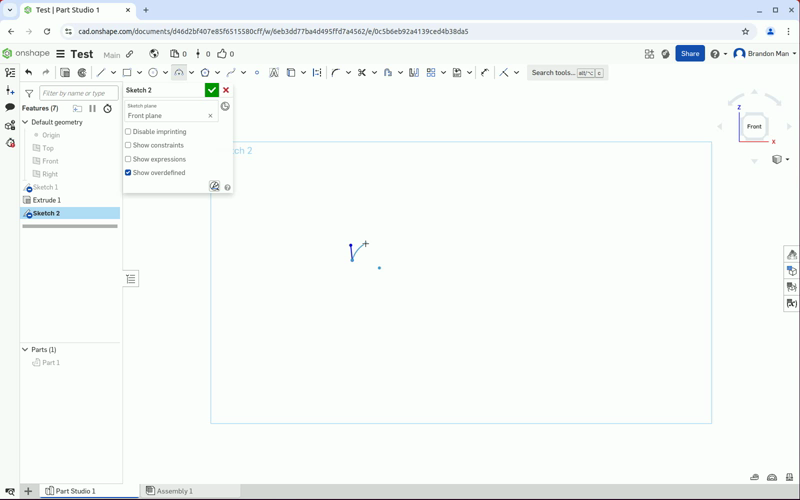
click(365, 243)
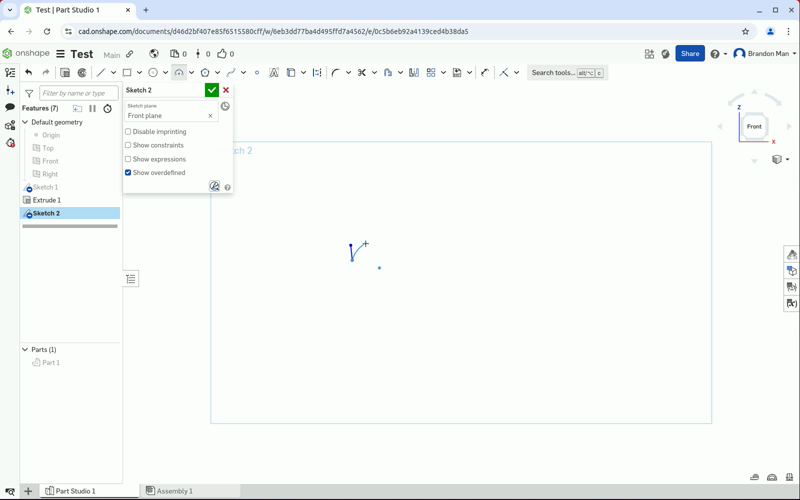
mouse_move(358, 251)
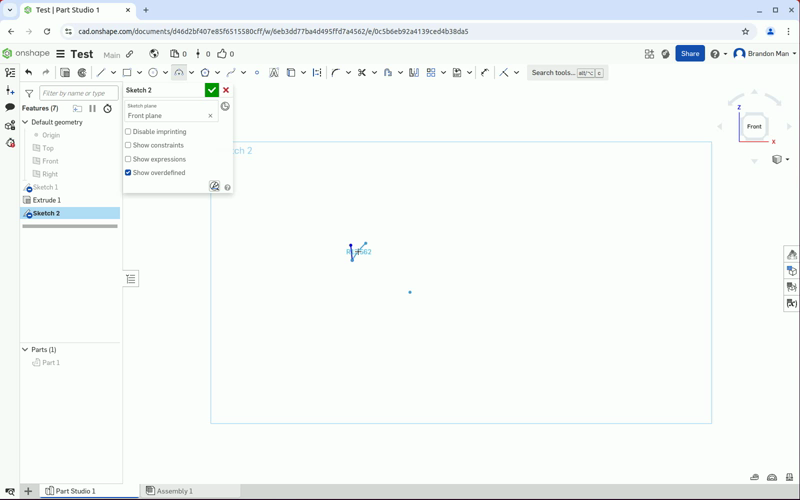
click(358, 251)
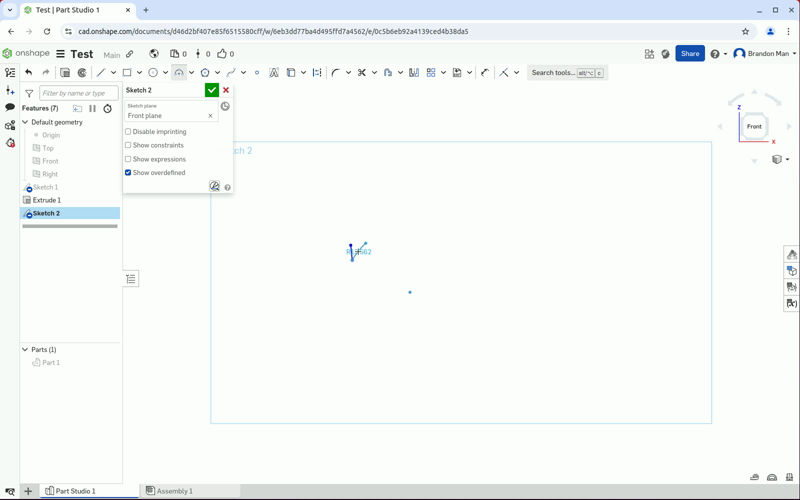
key_up(shift)
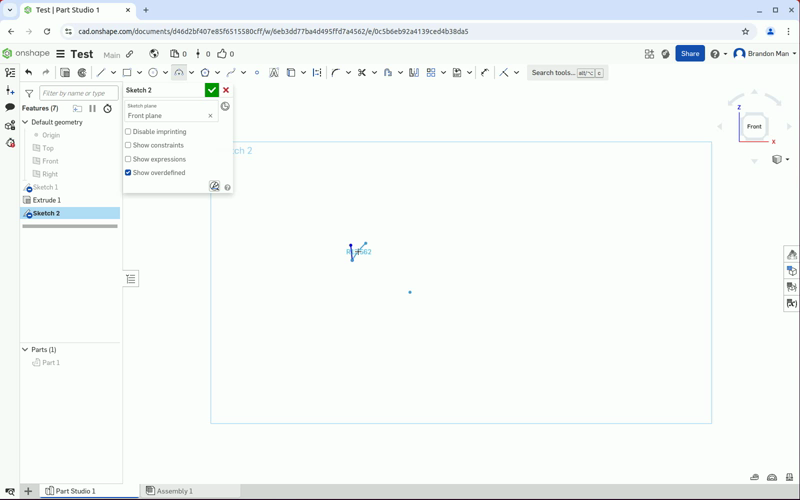
key(esc)
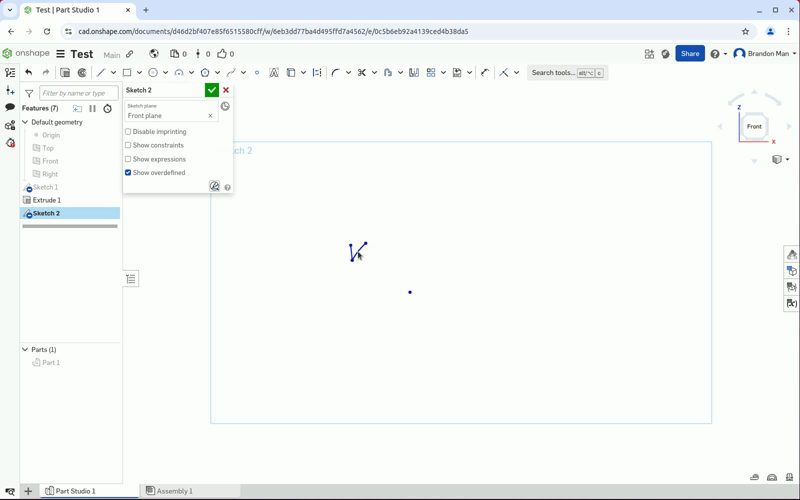
key(l)
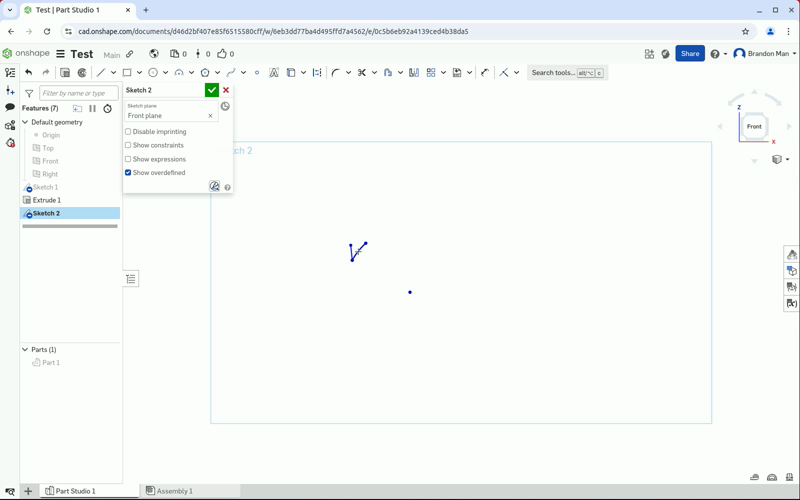
mouse_move(365, 243)
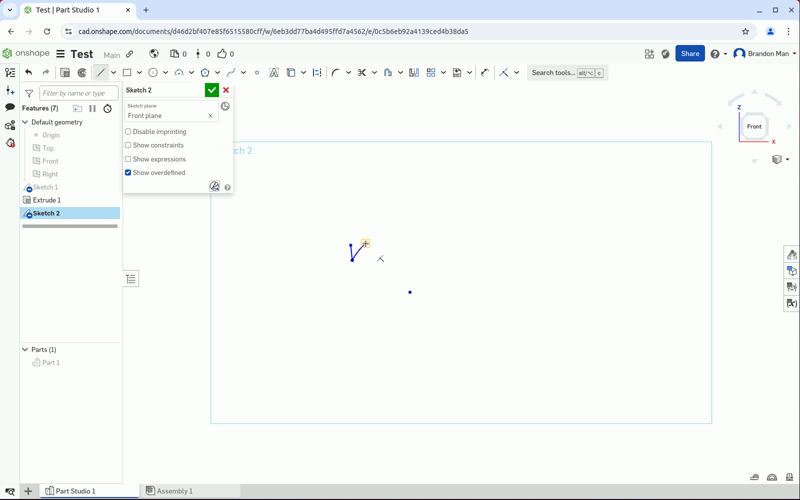
click(365, 243)
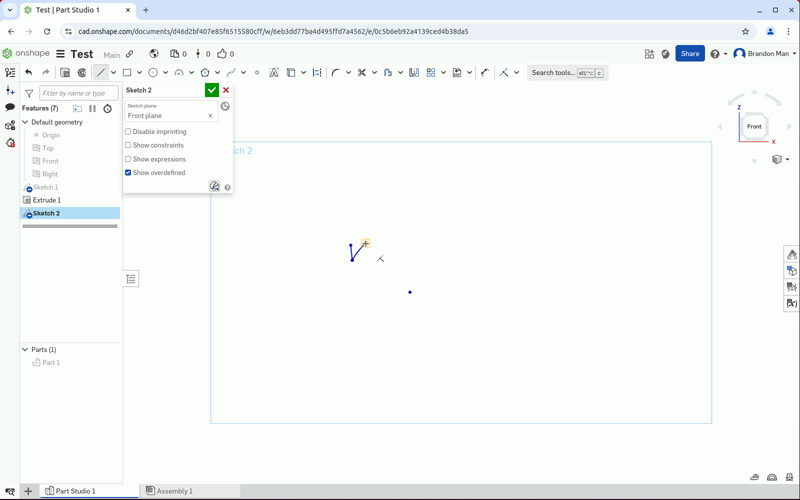
mouse_move(395, 243)
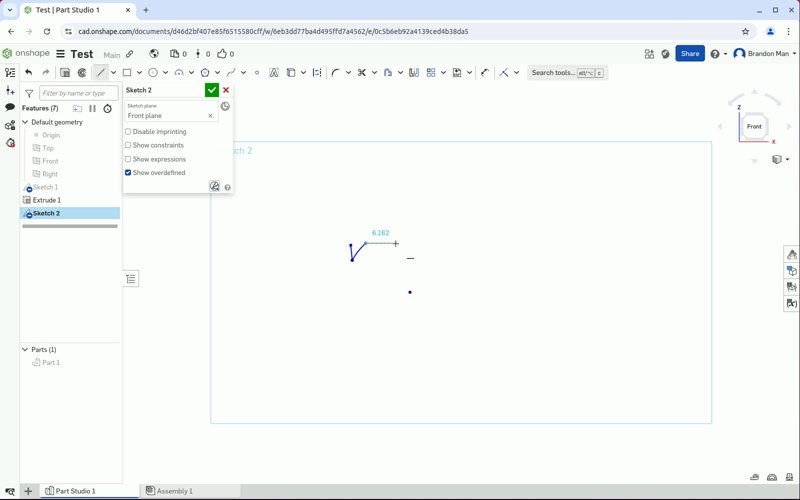
key_down(shift)
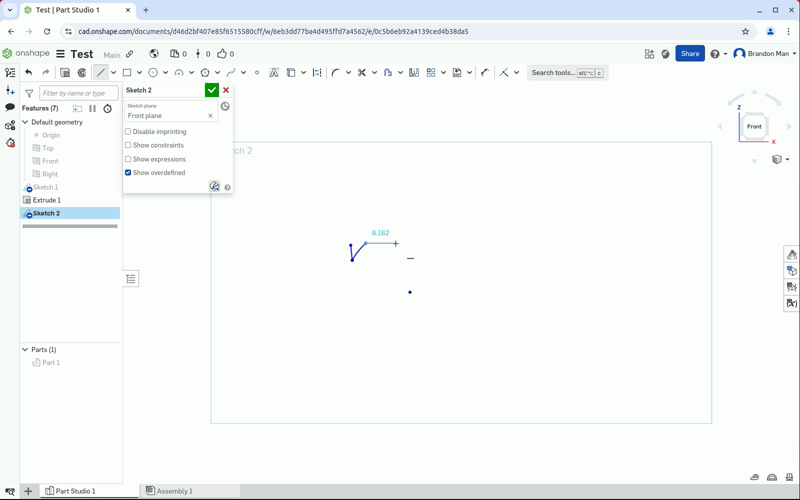
mouse_move(350, 245)
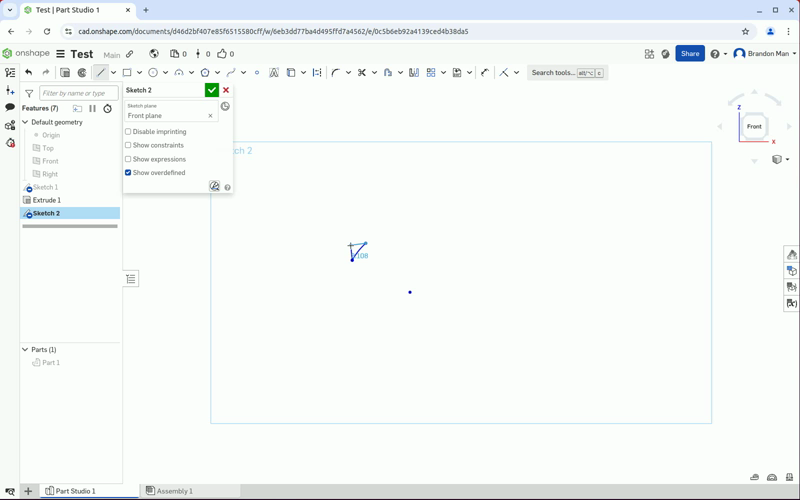
key_up(shift)
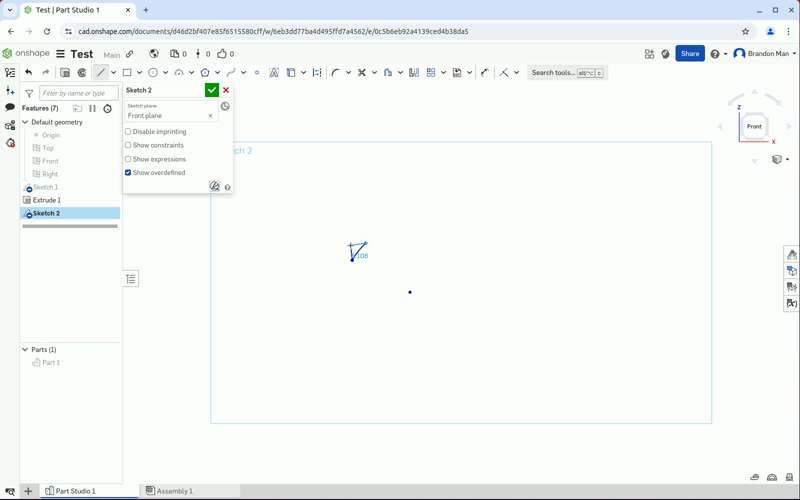
click(350, 245)
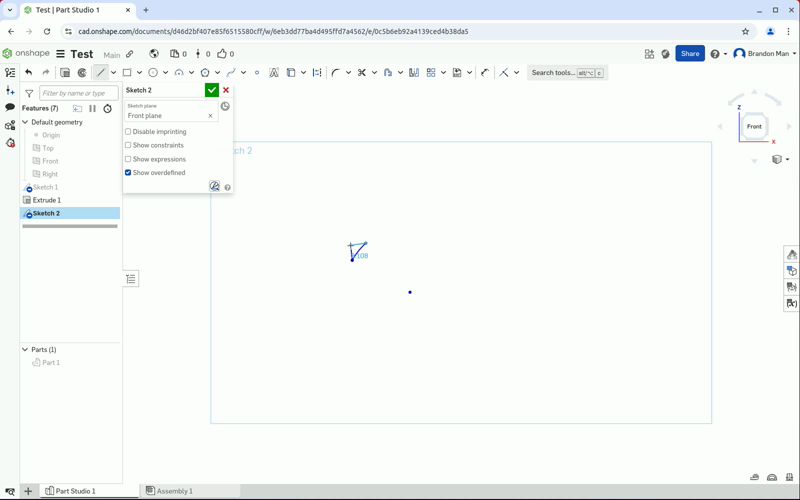
key(esc)
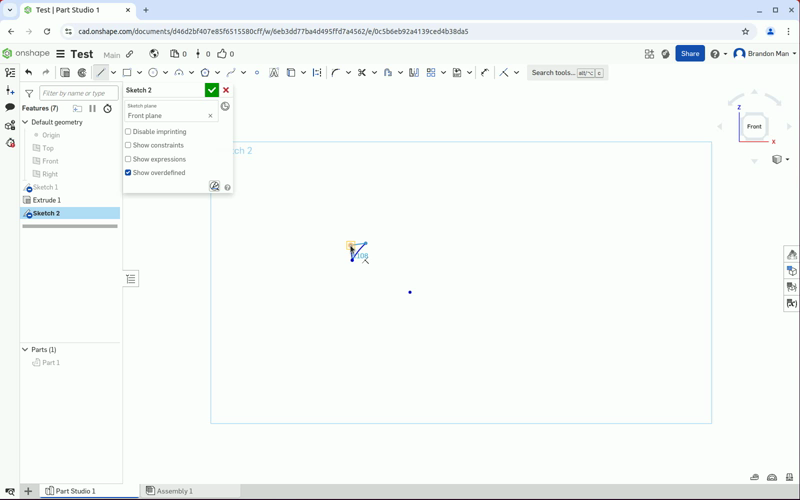
mouse_move(357, 246)
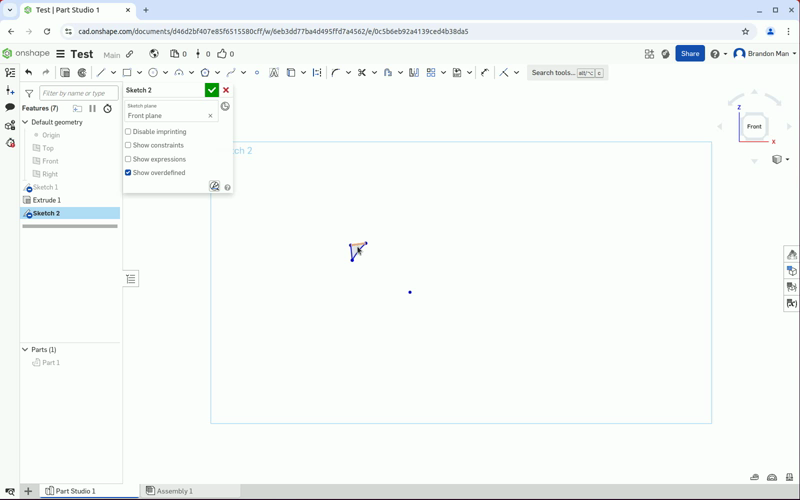
scroll(6)
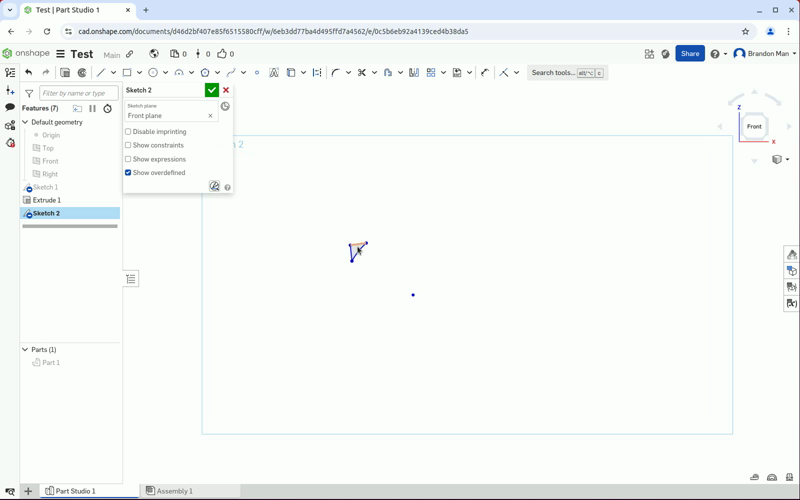
scroll(6)
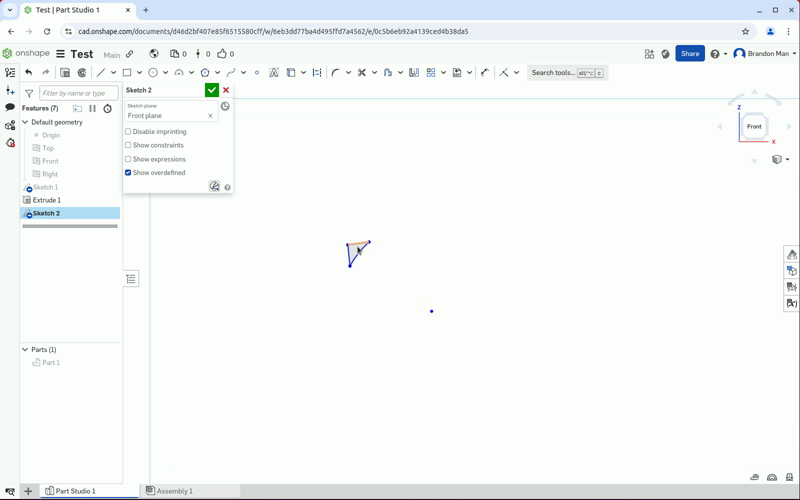
scroll(6)
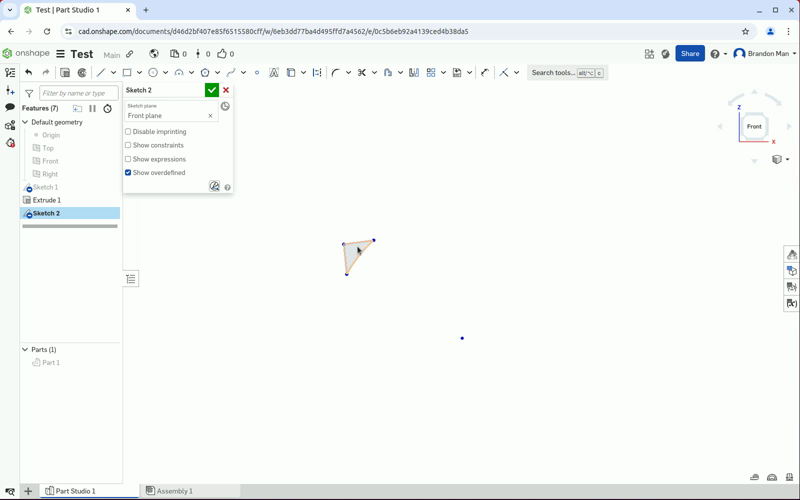
scroll(6)
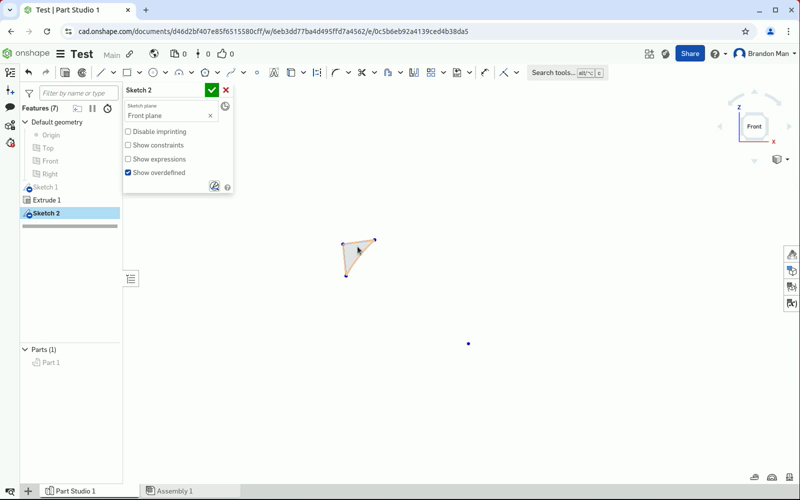
scroll(6)
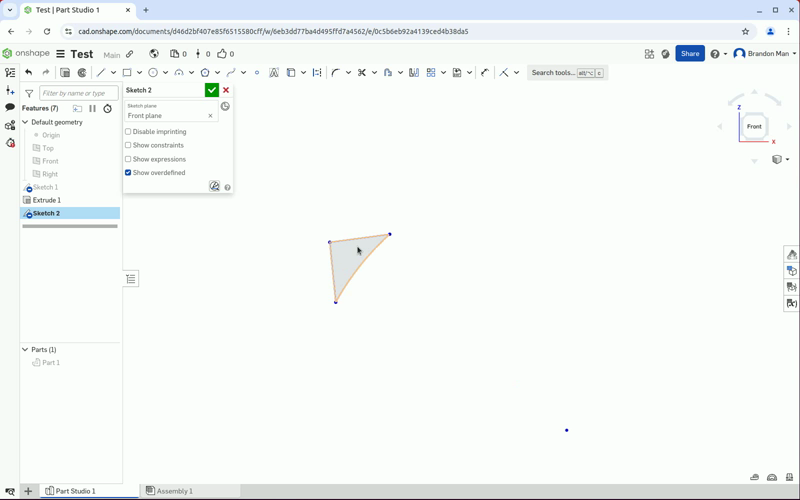
scroll(6)
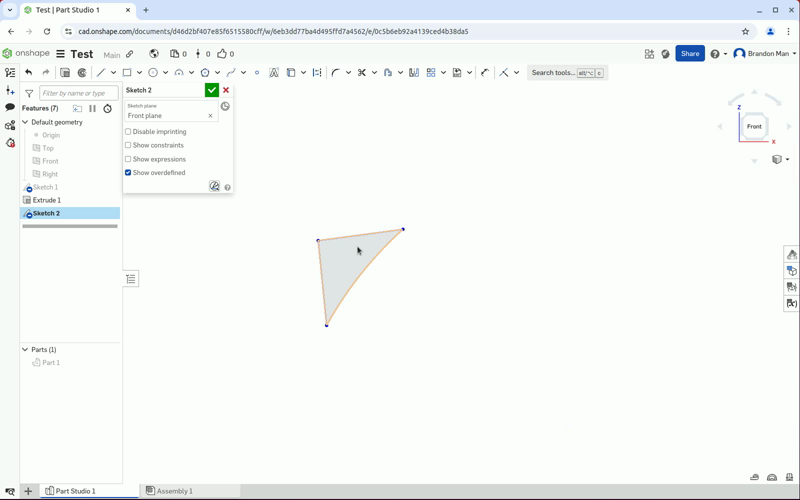
scroll(6)
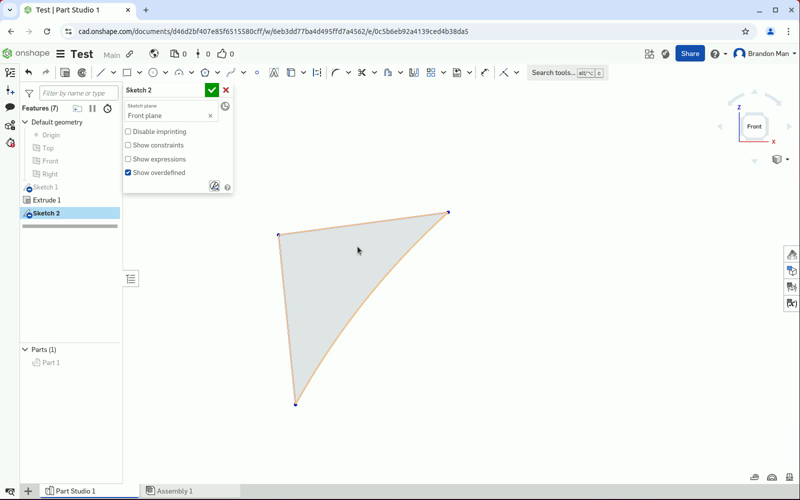
click(357, 246)
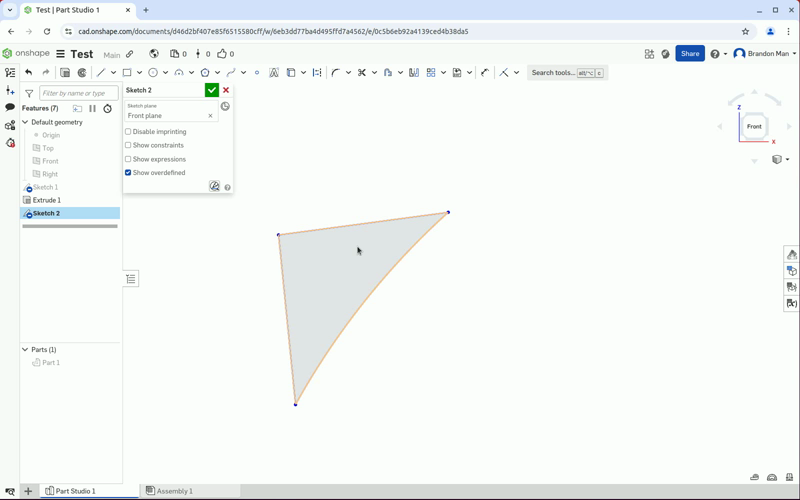
scroll(-6)
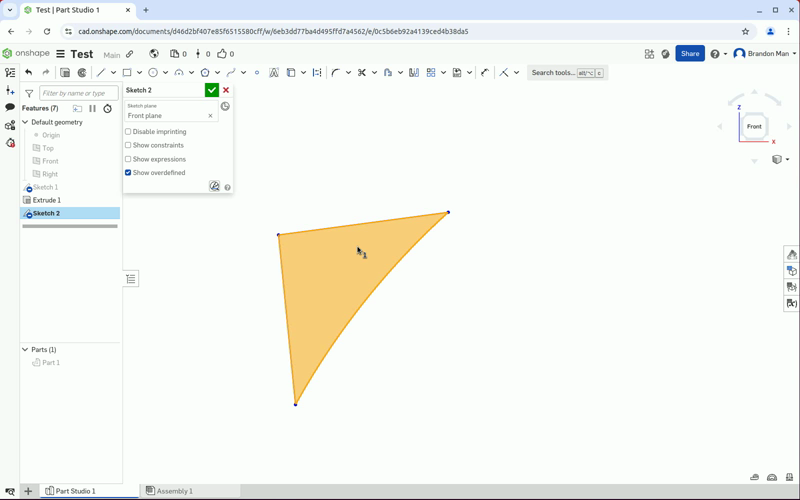
scroll(-6)
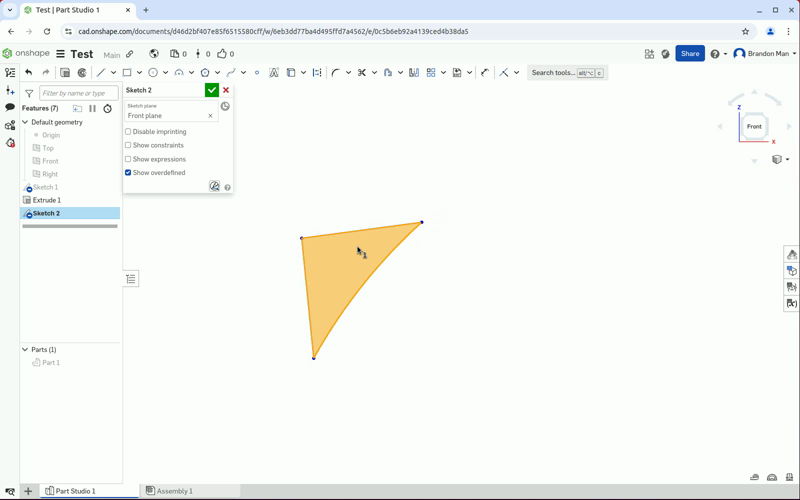
scroll(-6)
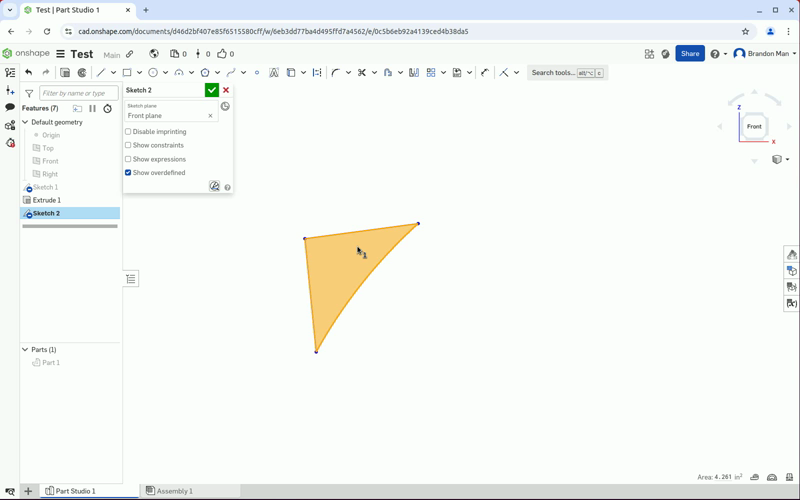
scroll(-6)
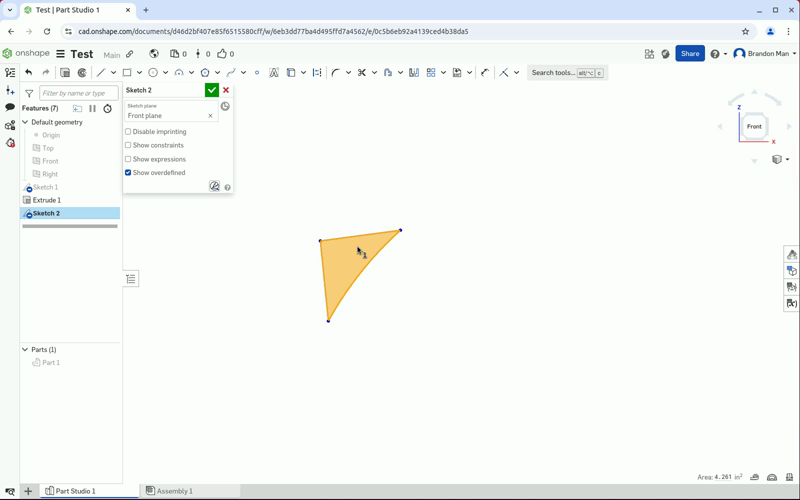
scroll(-6)
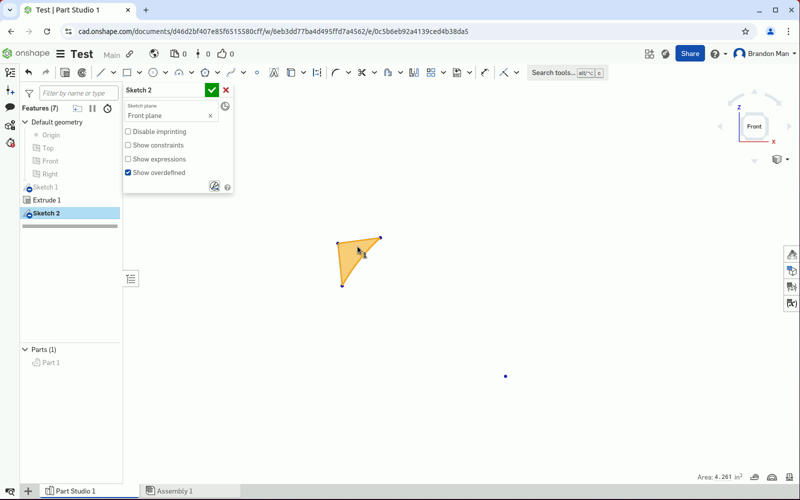
scroll(-6)
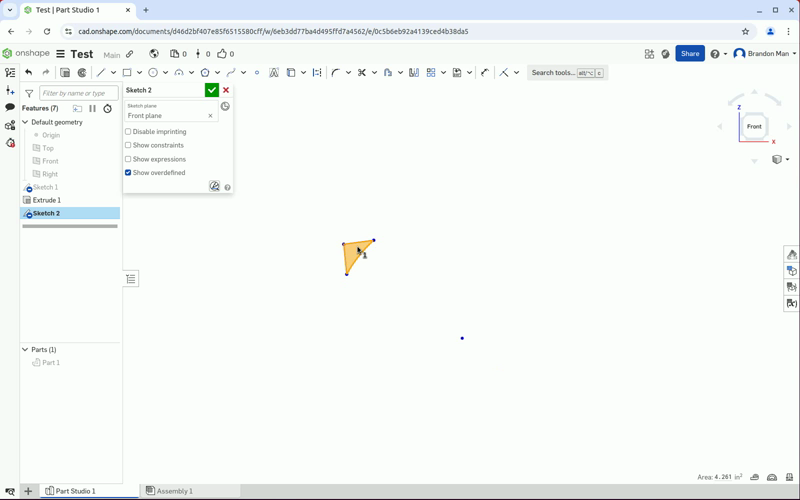
scroll(-6)
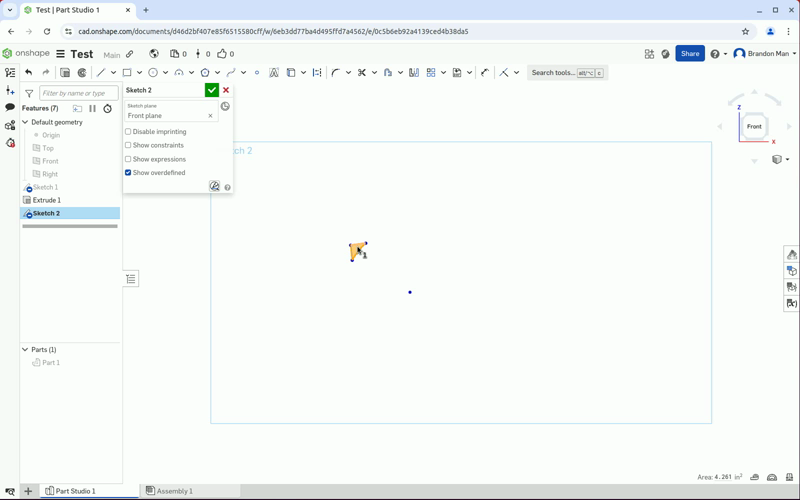
mouse_move(73, 352)
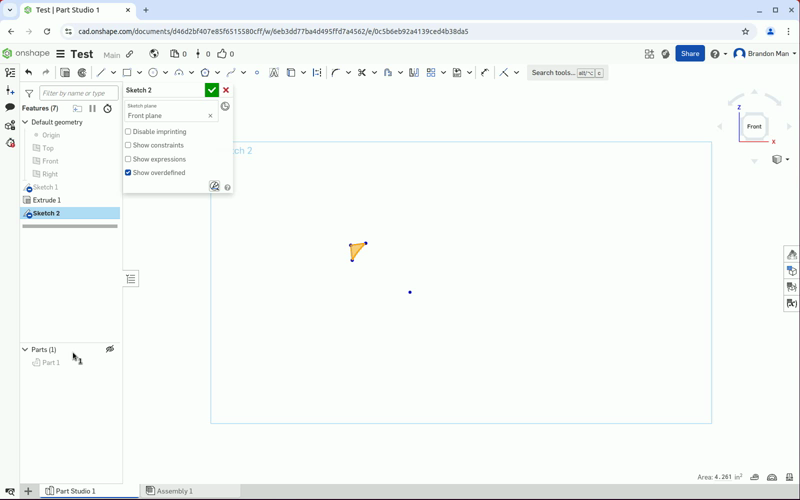
key(shift+y)
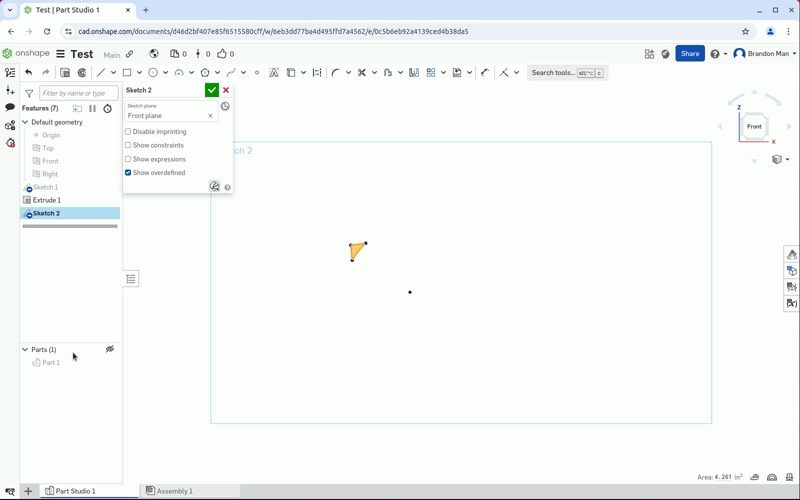
key(shift+e)
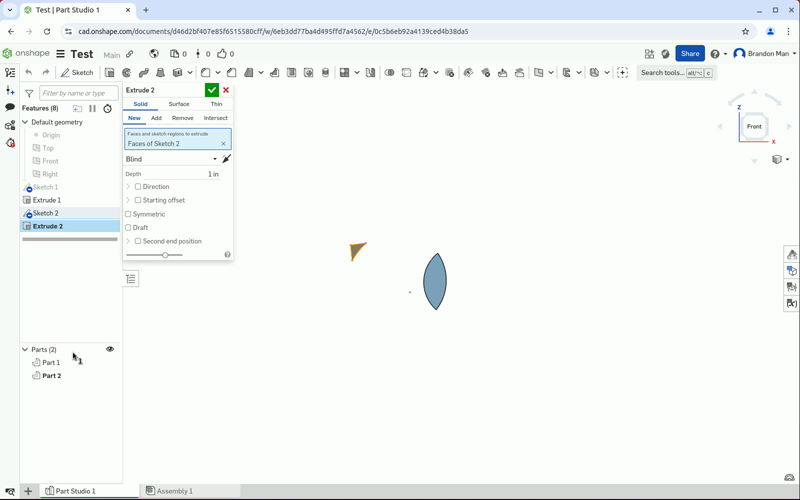
mouse_move(143, 106)
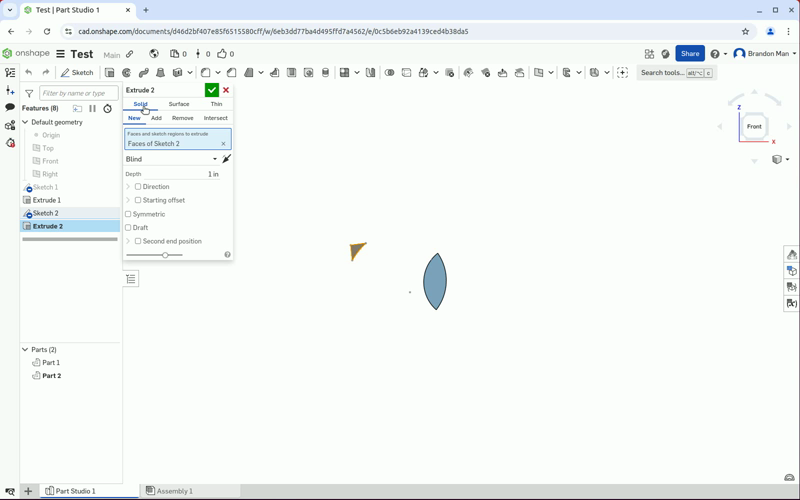
click(143, 106)
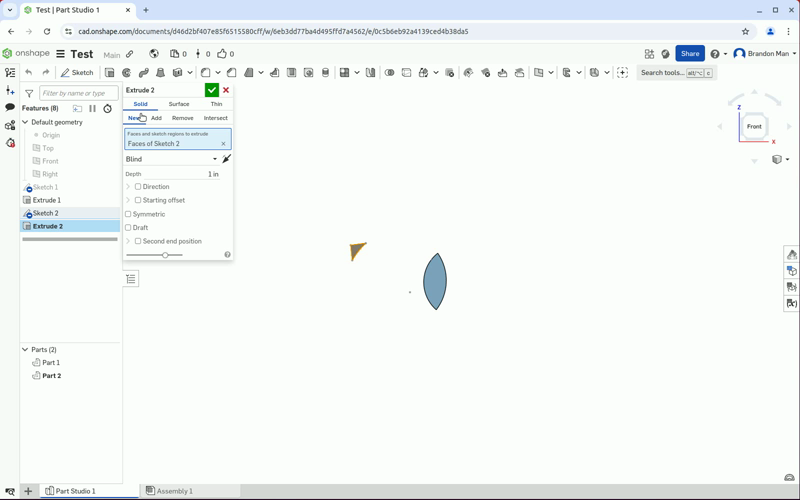
mouse_move(137, 120)
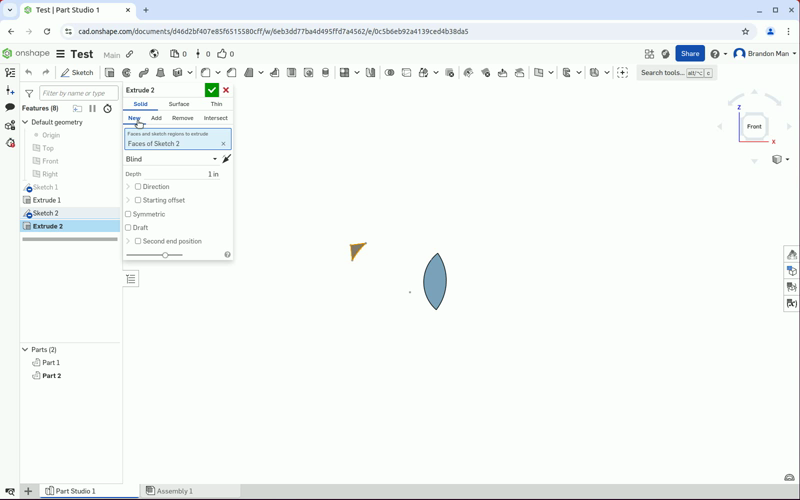
click(137, 120)
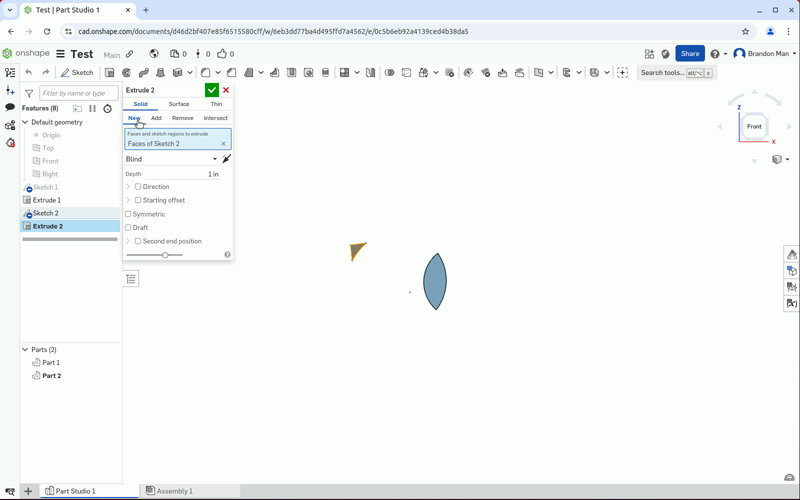
key(tab, 4)
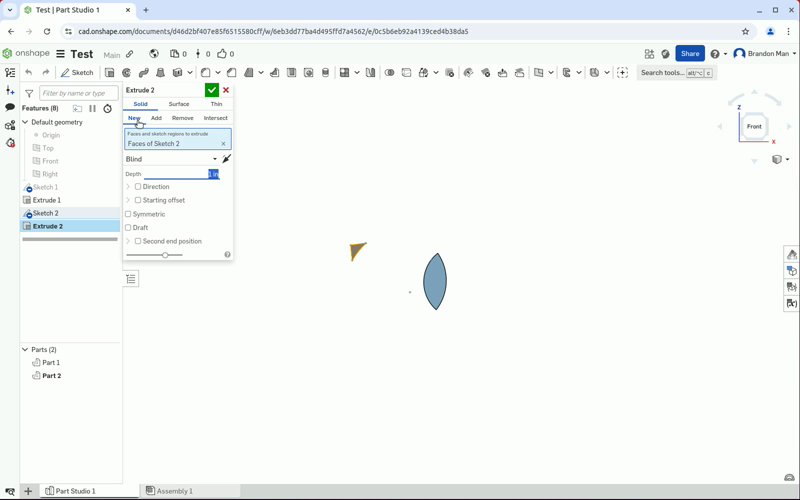
text(5.055)
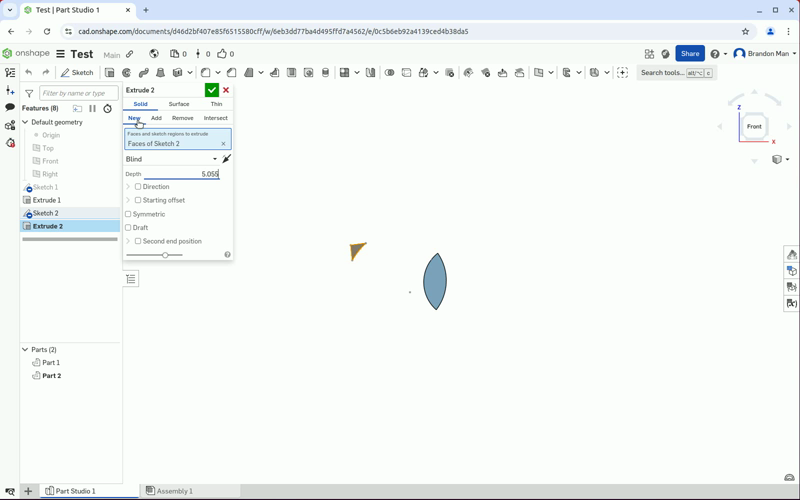
key(enter)
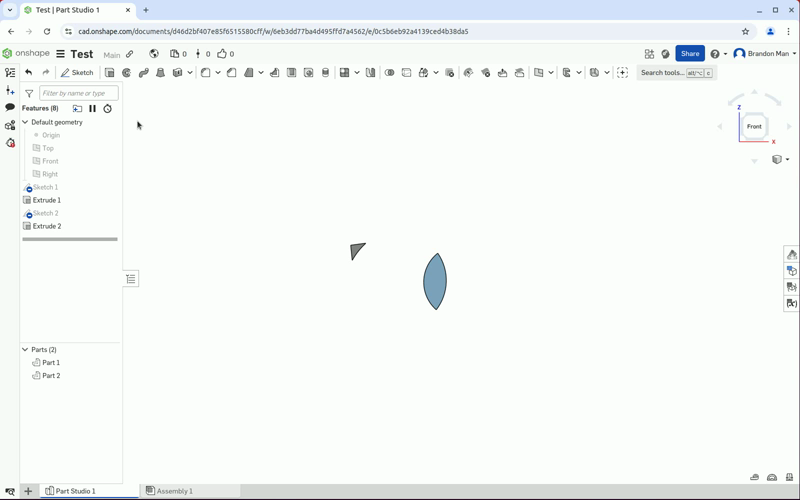
key(shift+h)
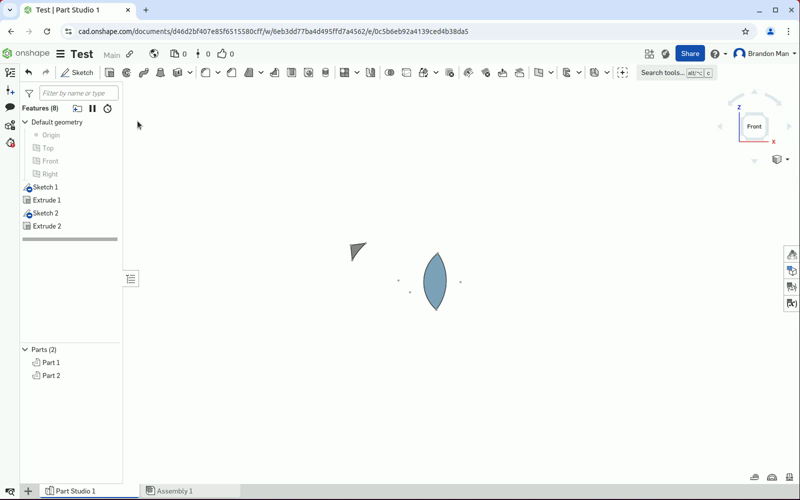
key(shift+h)
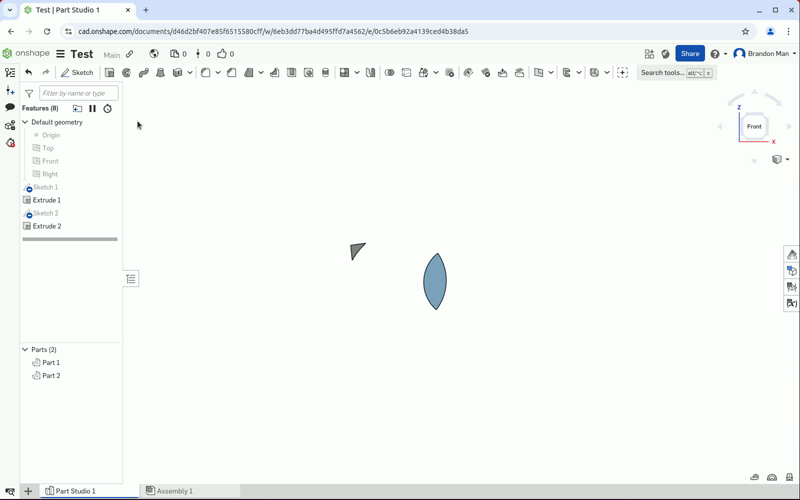
mouse_move(73, 189)
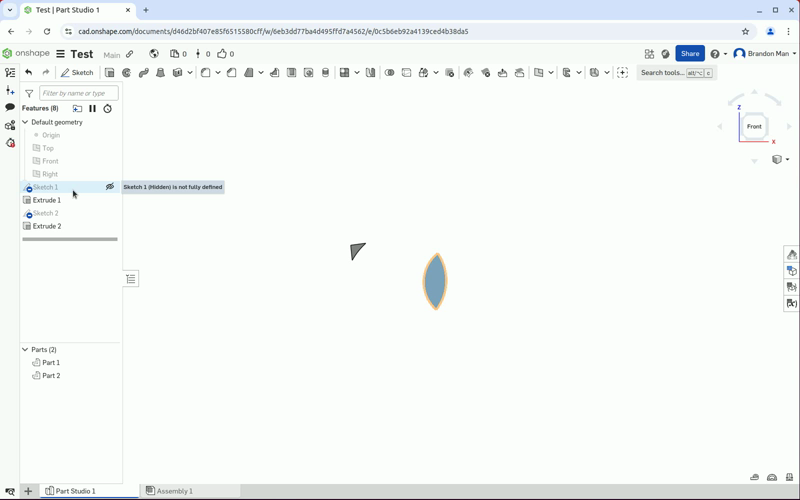
click(73, 189)
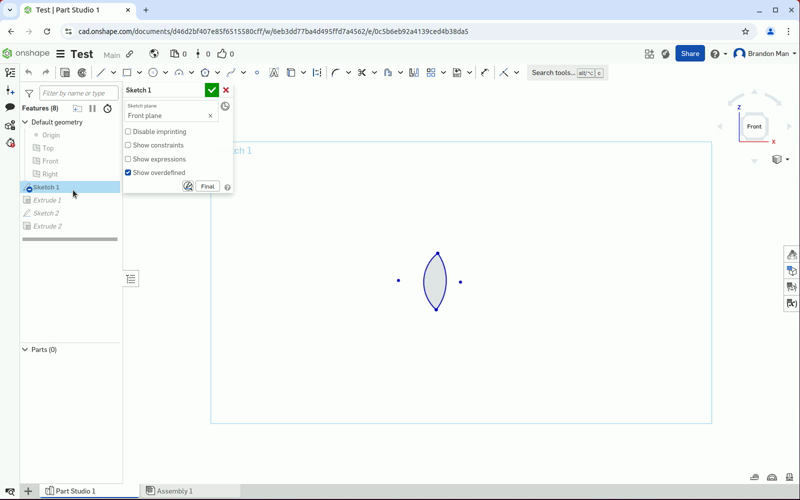
mouse_move(229, 92)
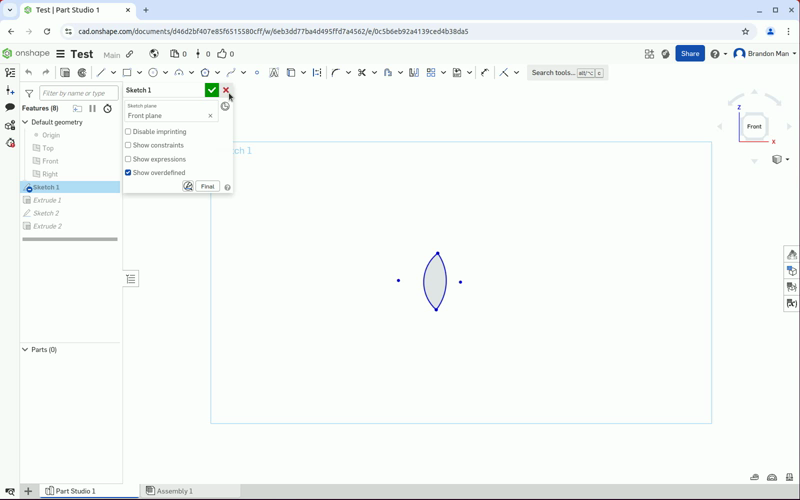
click(229, 92)
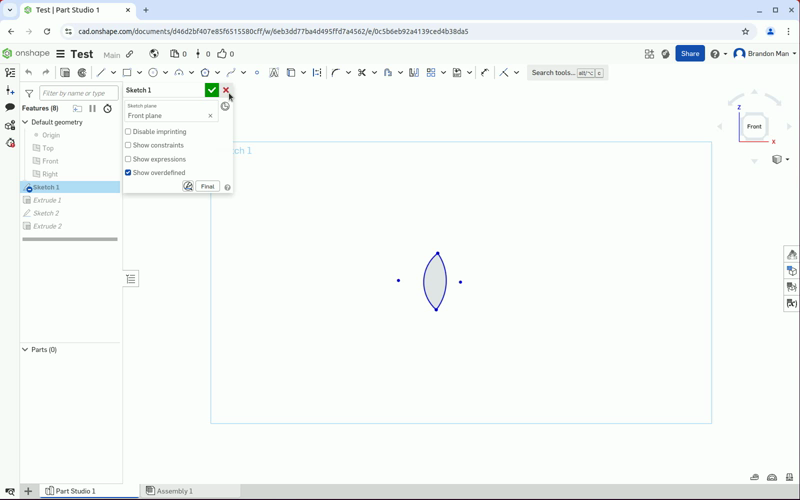
key(shift+s)
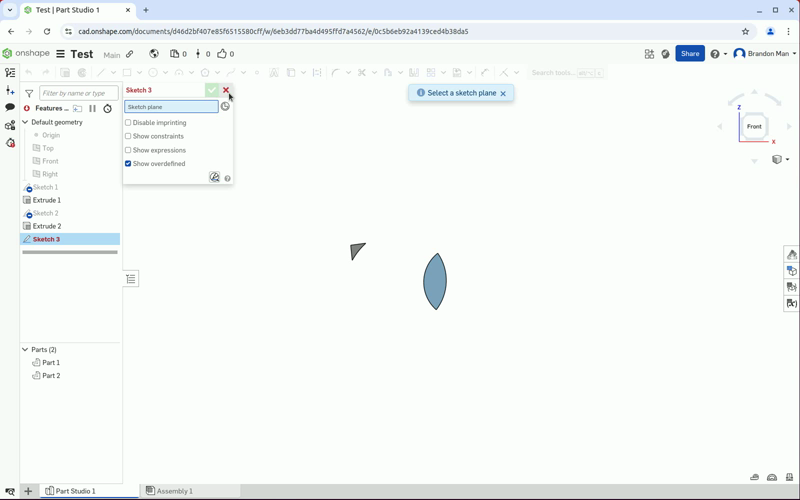
mouse_move(73, 163)
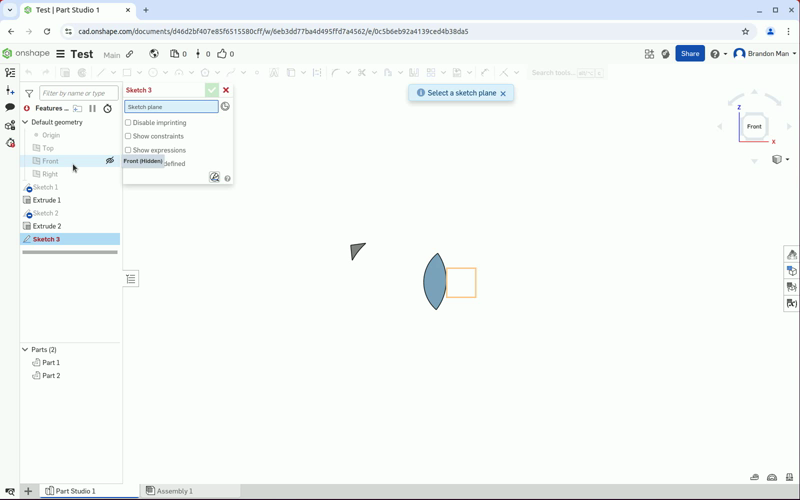
click(73, 163)
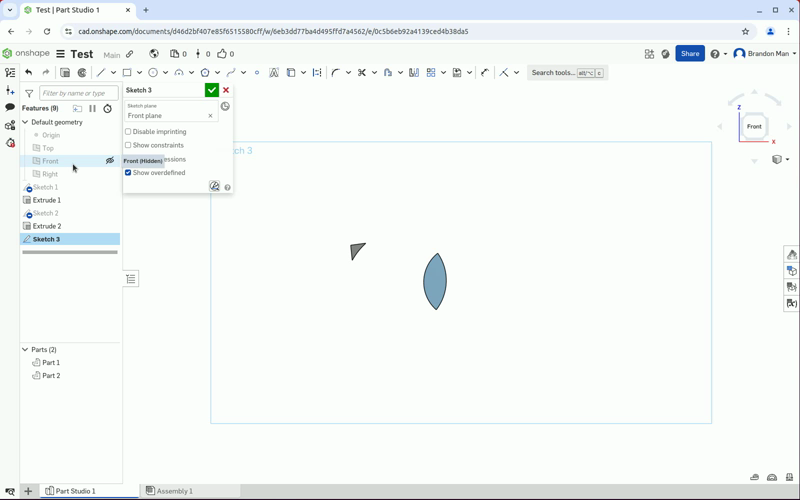
mouse_move(73, 352)
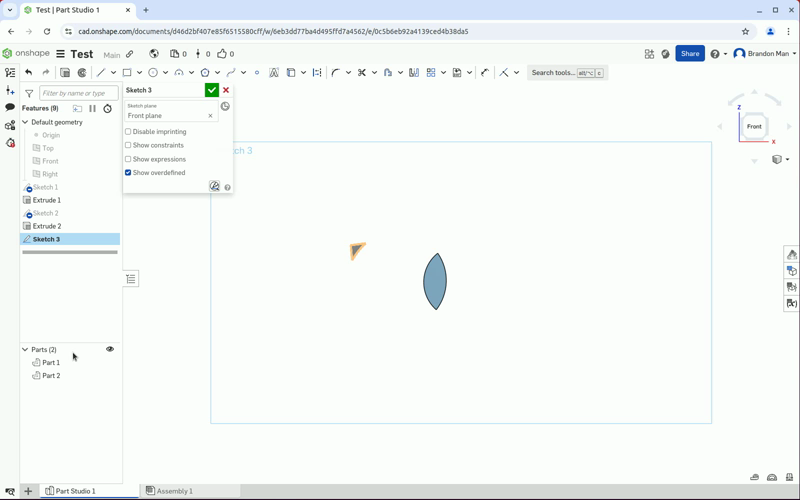
key(y)
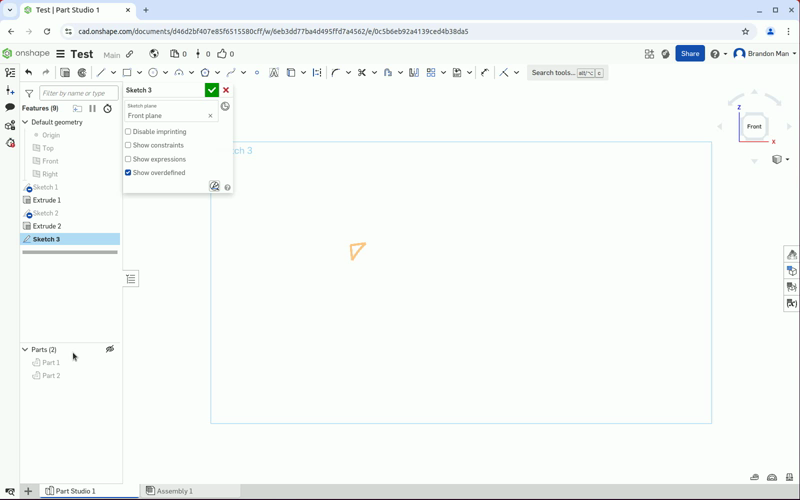
key(a)
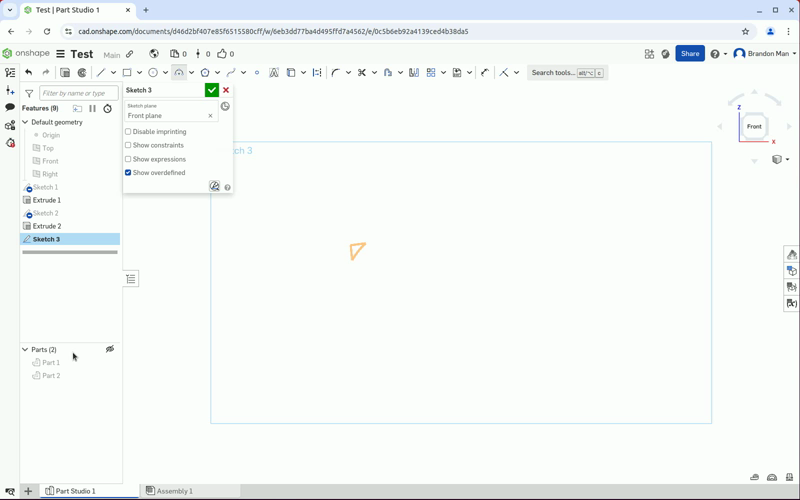
key_down(shift)
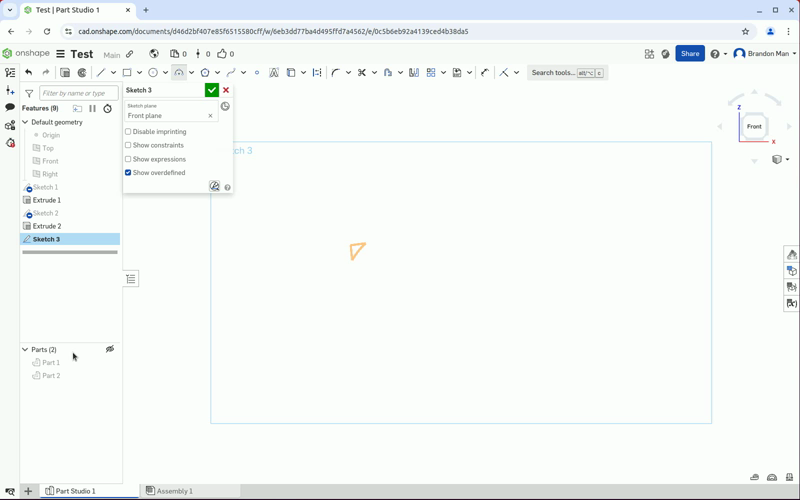
mouse_move(352, 259)
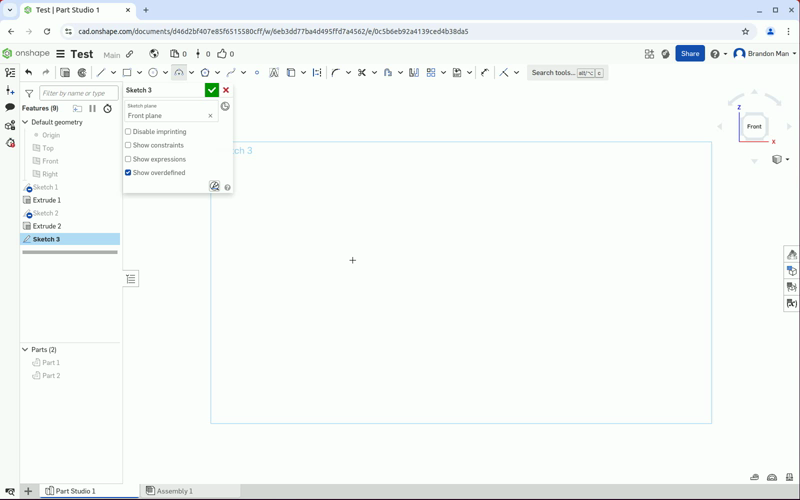
click(352, 259)
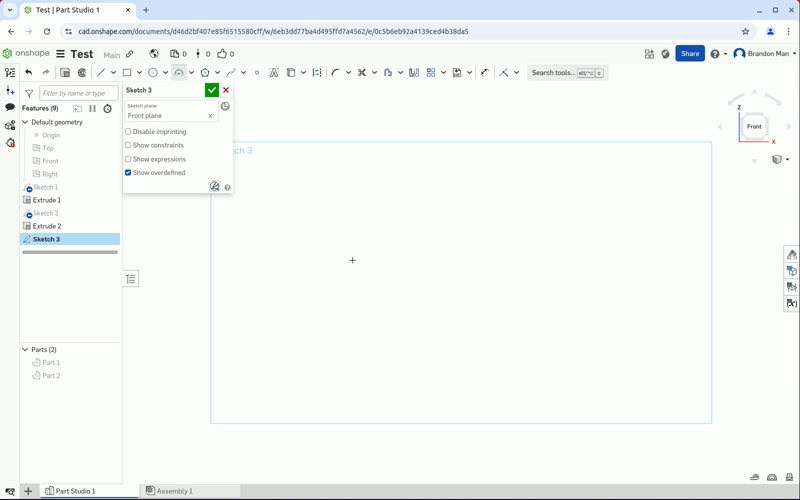
key_up(shift)
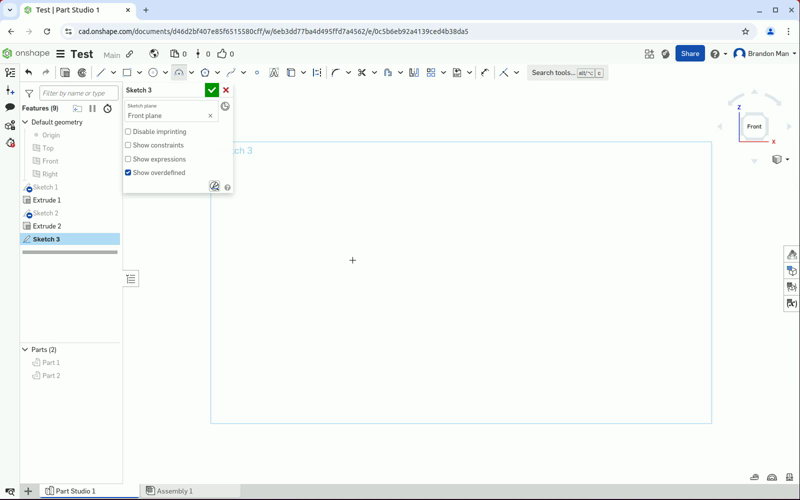
key_down(shift)
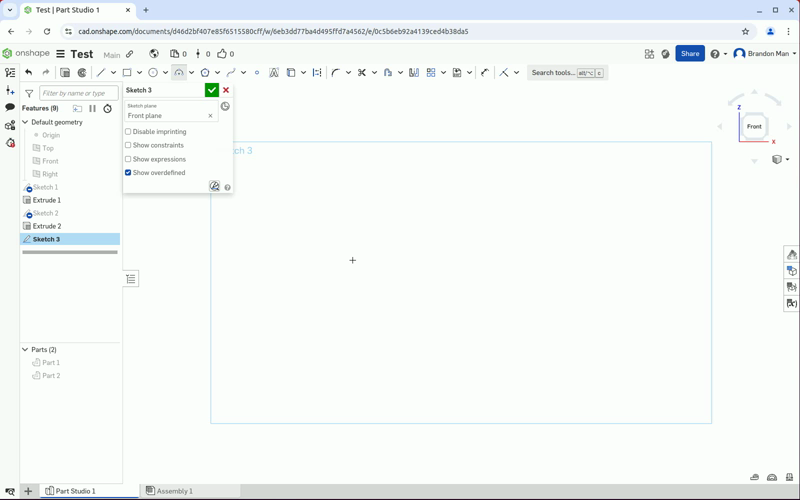
mouse_move(359, 311)
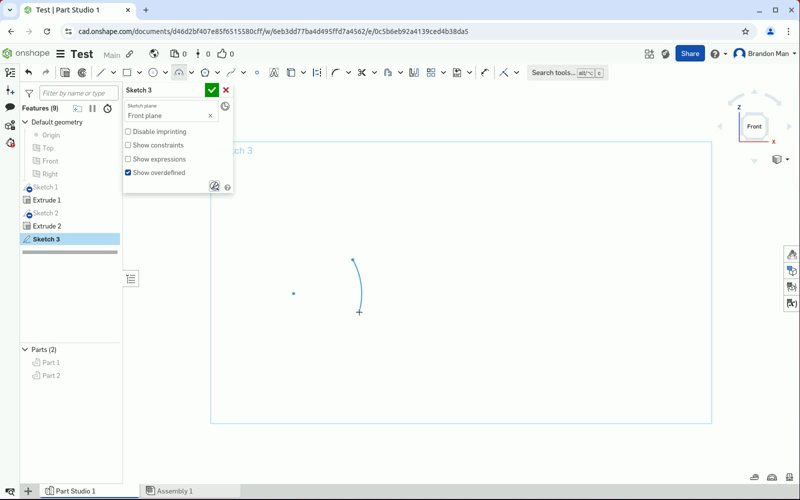
click(359, 311)
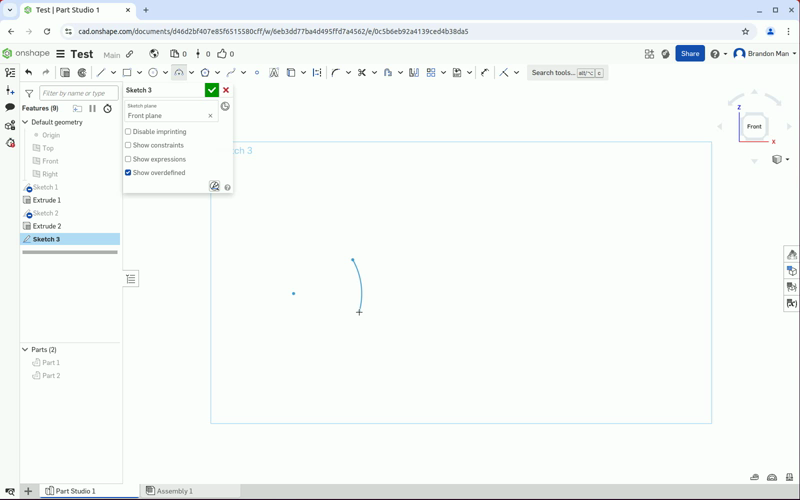
mouse_move(348, 286)
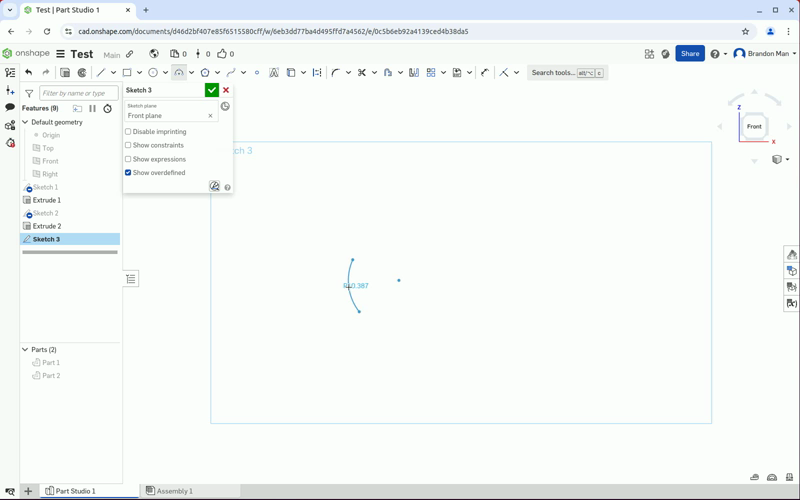
click(348, 286)
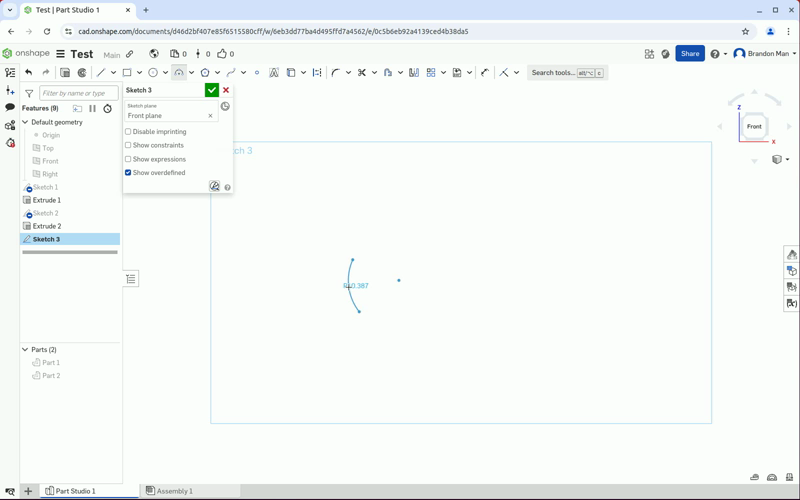
key_up(shift)
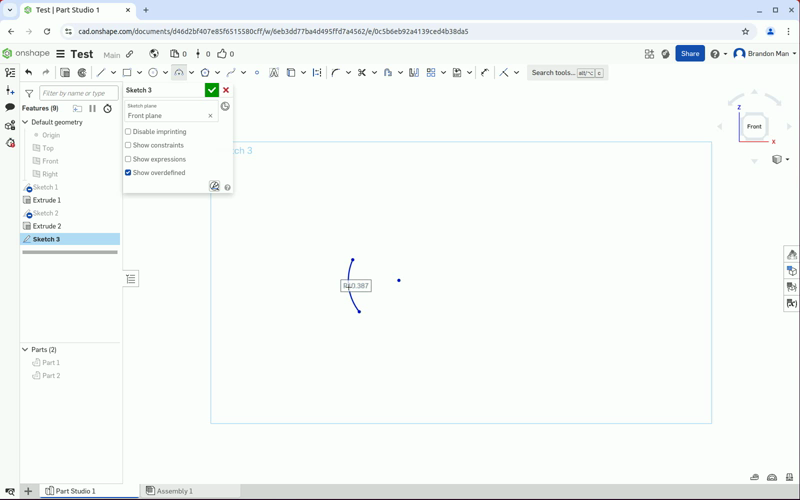
key(esc)
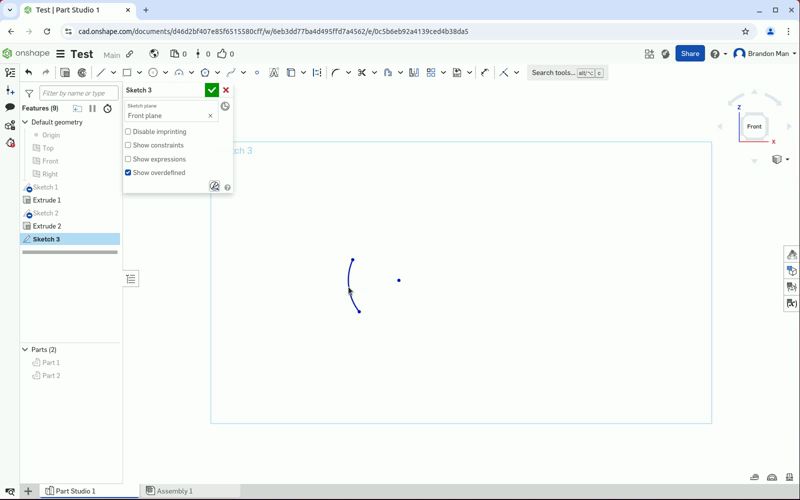
key(l)
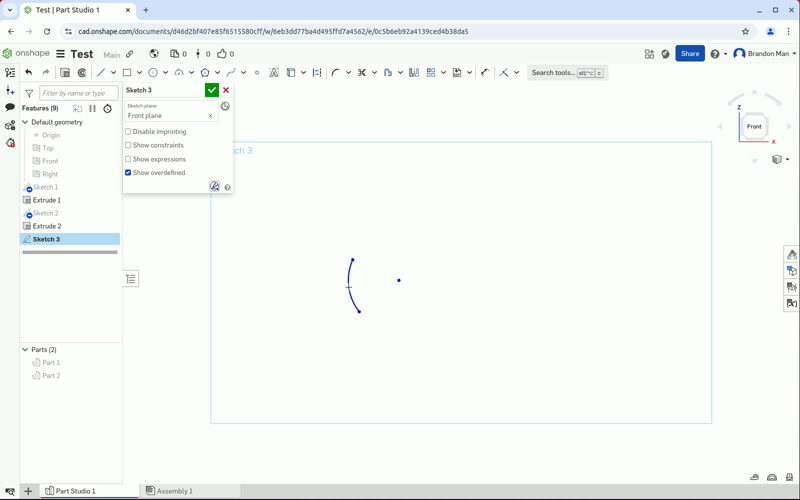
mouse_move(359, 311)
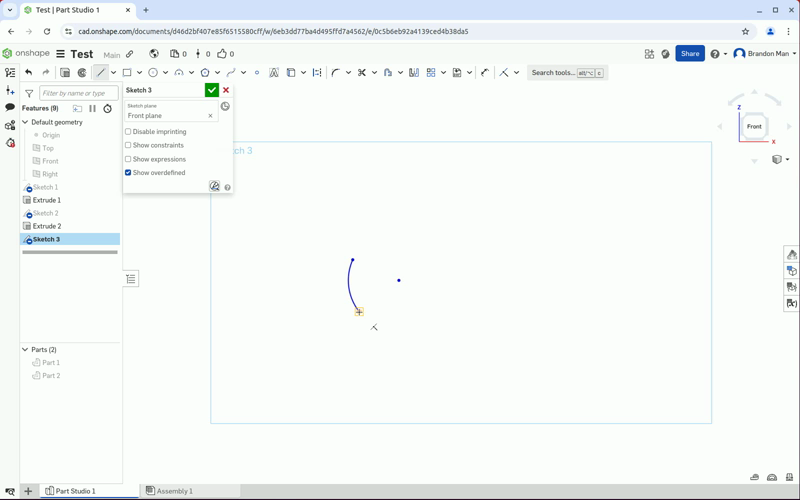
click(359, 311)
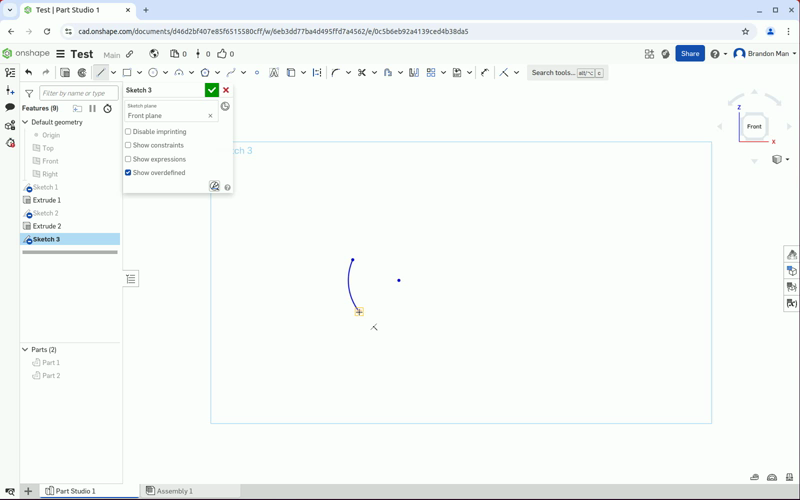
mouse_move(389, 311)
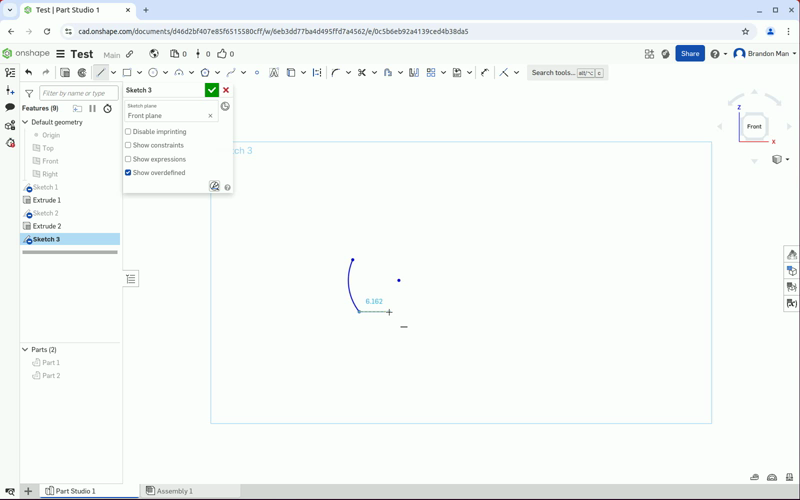
key_down(shift)
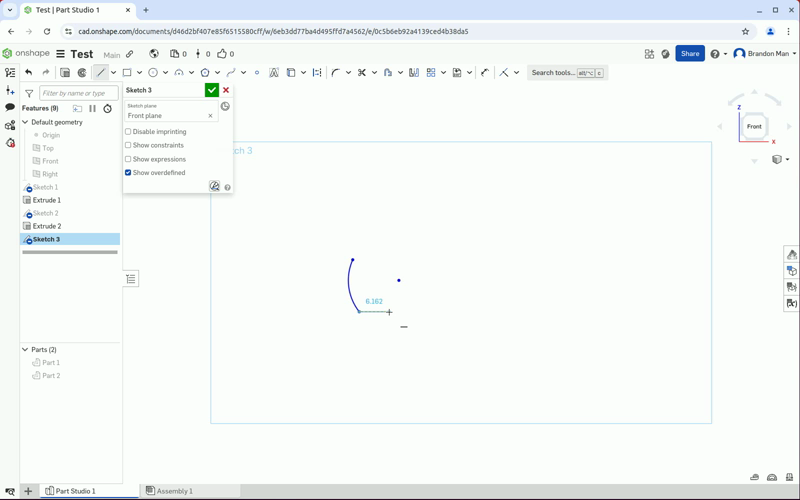
mouse_move(352, 259)
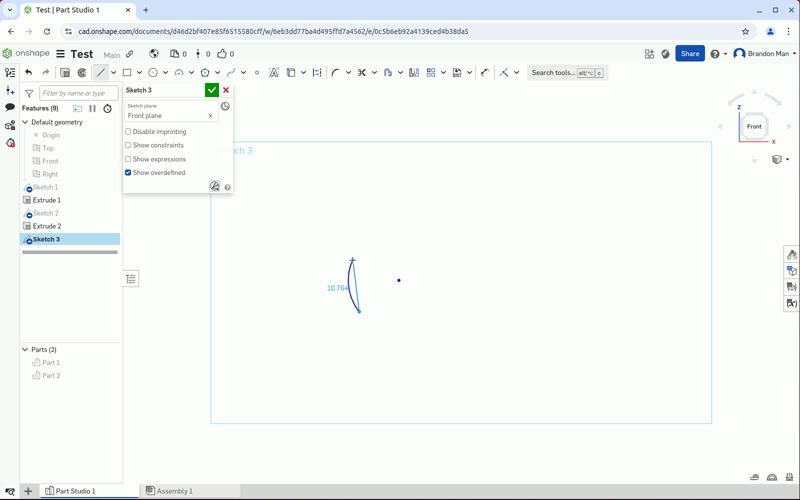
key_up(shift)
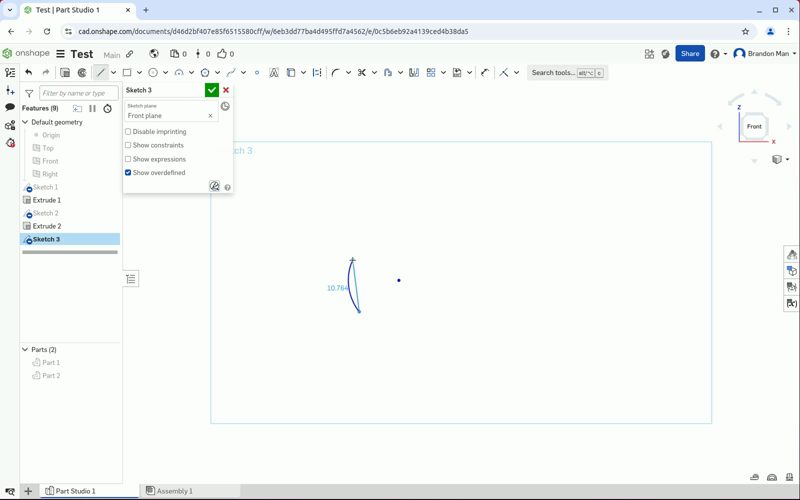
click(352, 259)
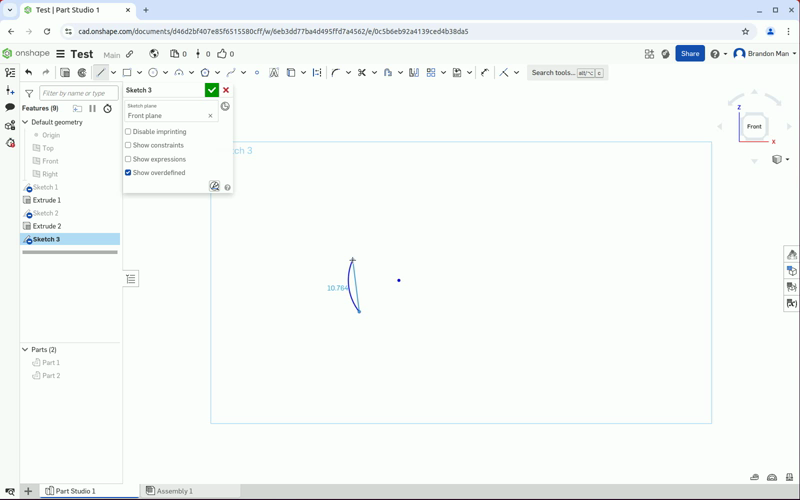
key(esc)
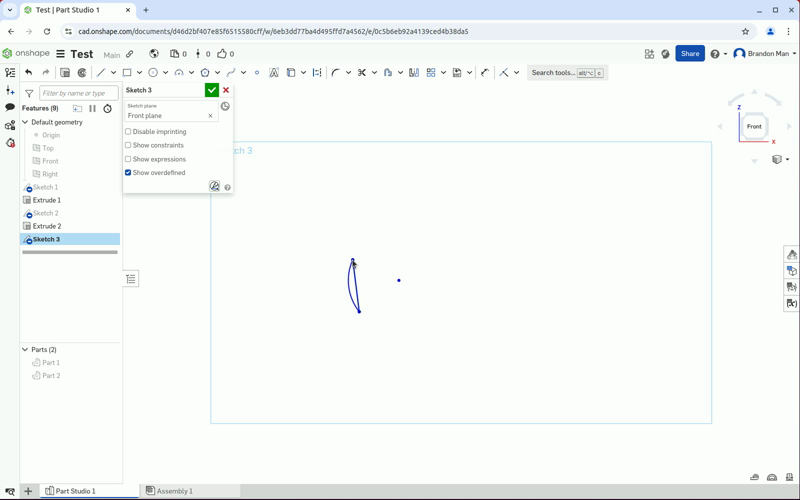
mouse_move(352, 280)
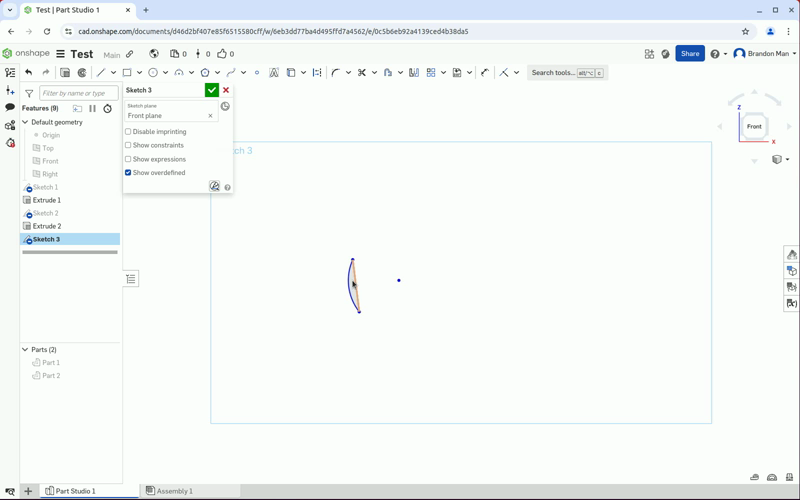
scroll(6)
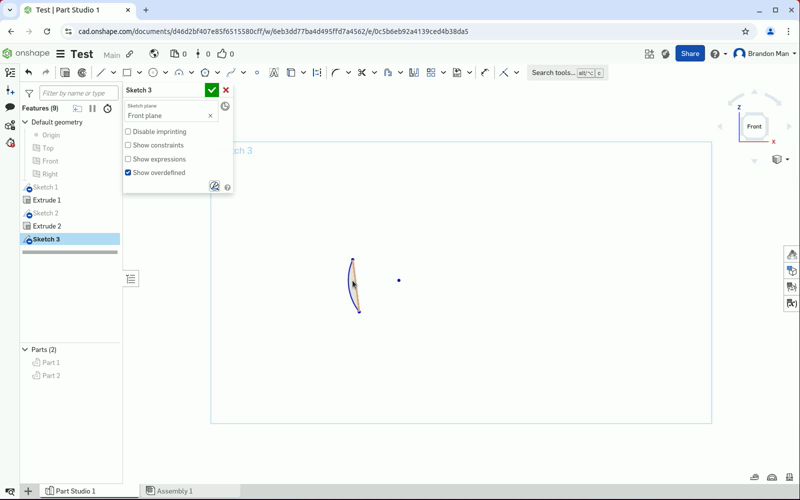
scroll(6)
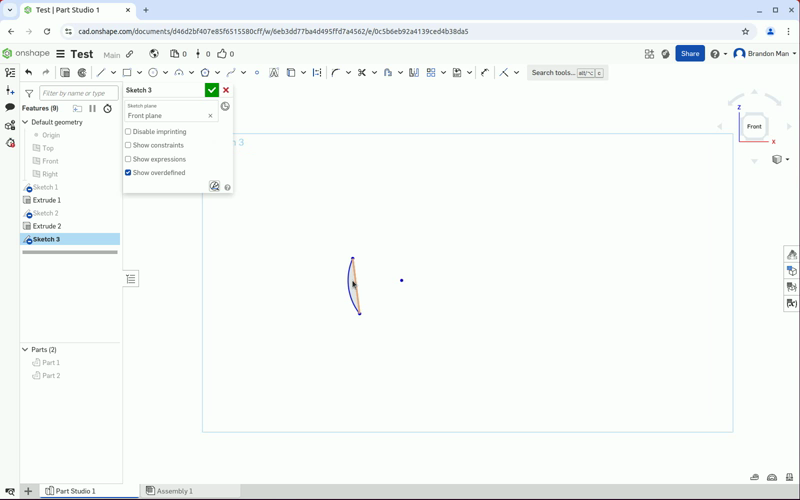
scroll(6)
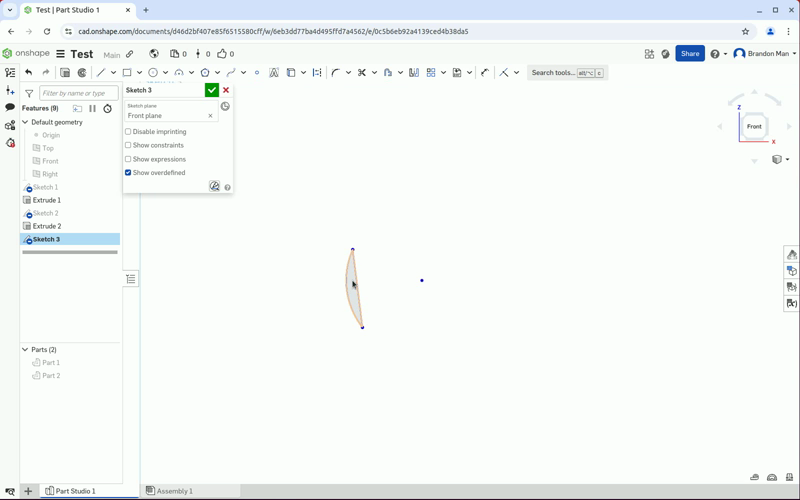
scroll(6)
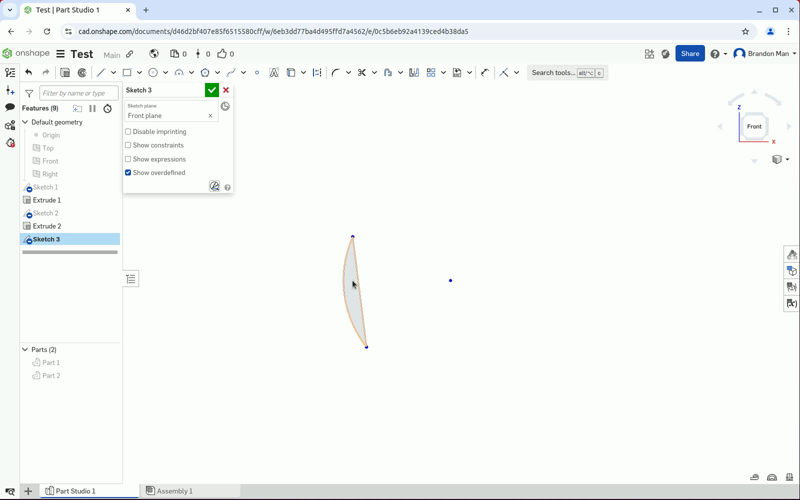
scroll(6)
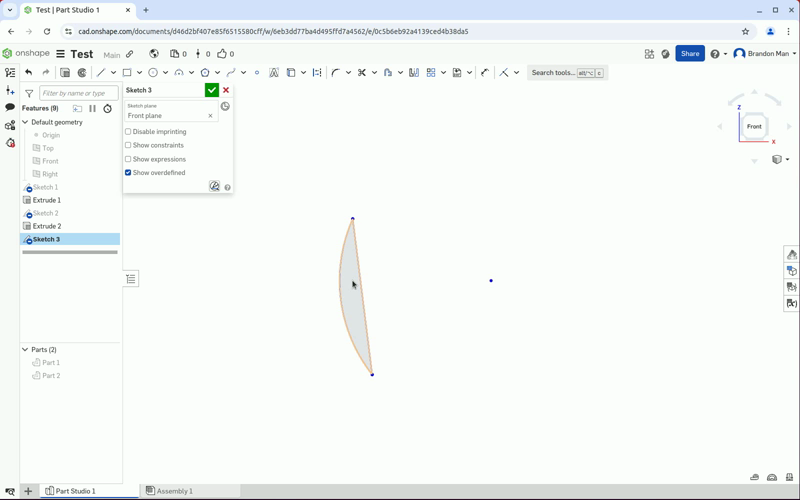
scroll(6)
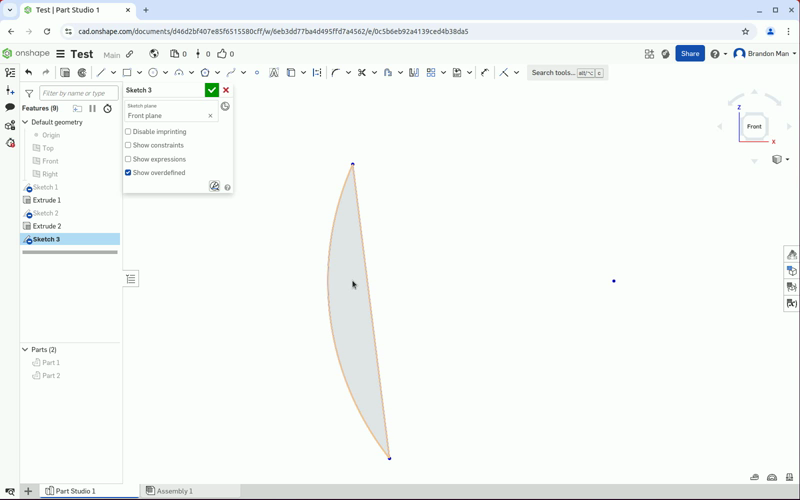
scroll(6)
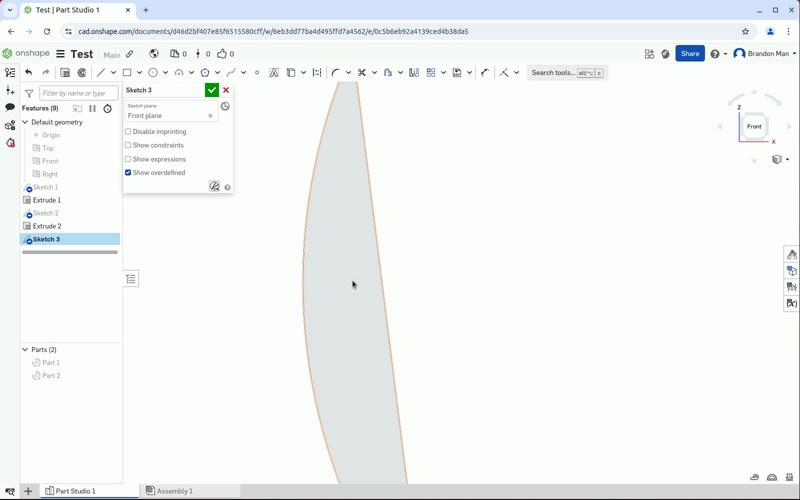
click(352, 280)
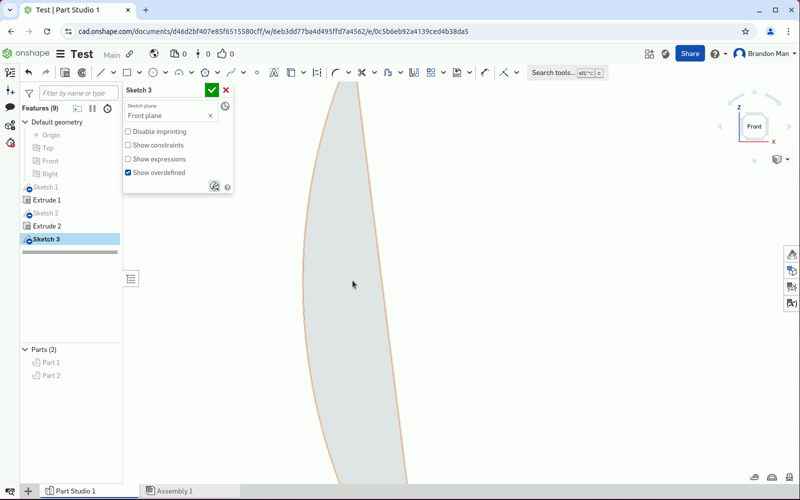
scroll(-6)
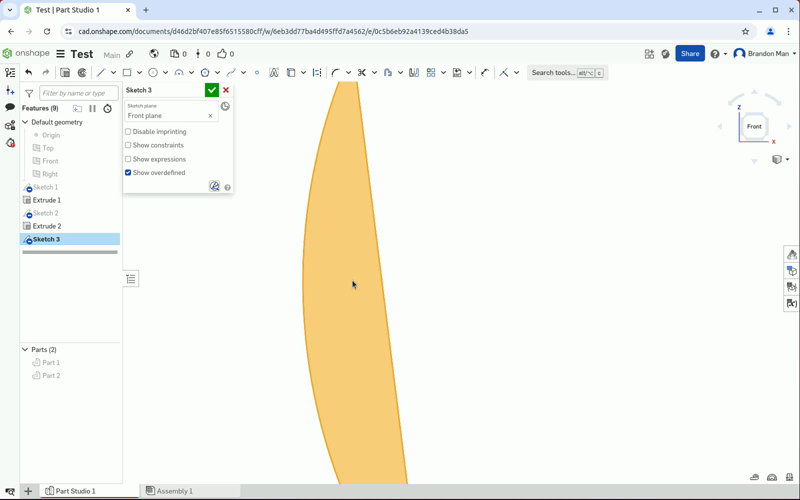
scroll(-6)
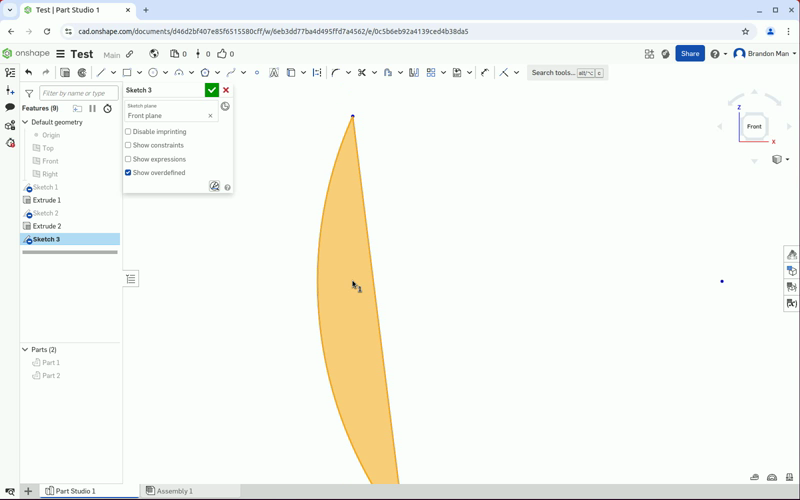
scroll(-6)
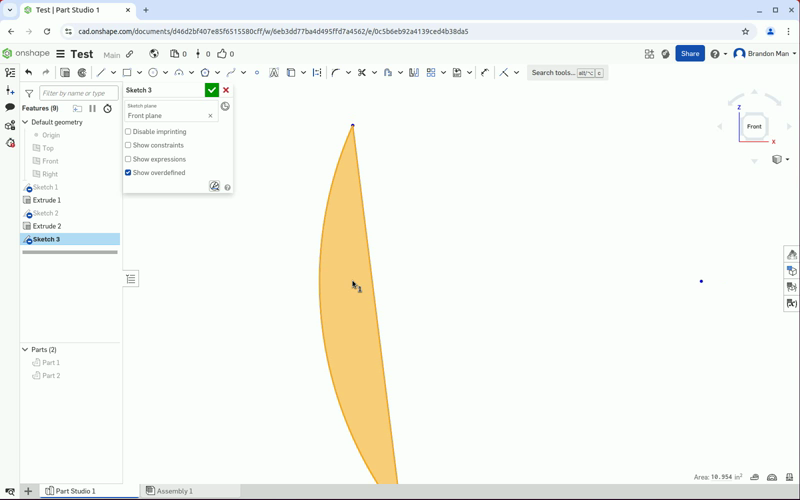
scroll(-6)
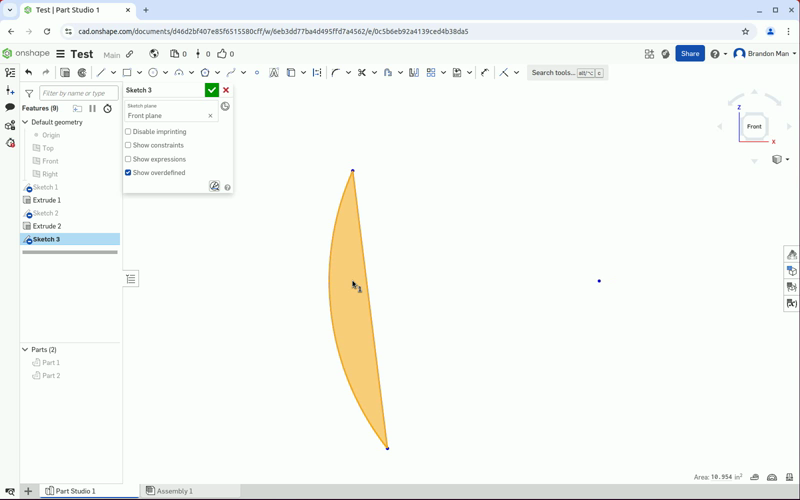
scroll(-6)
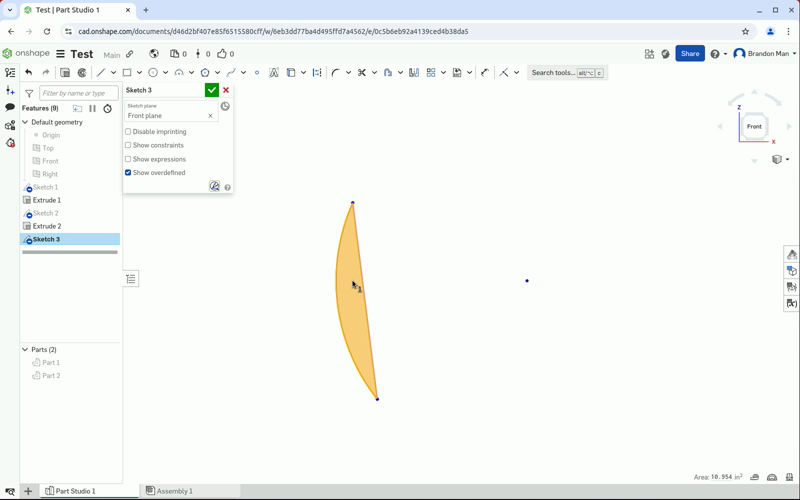
scroll(-6)
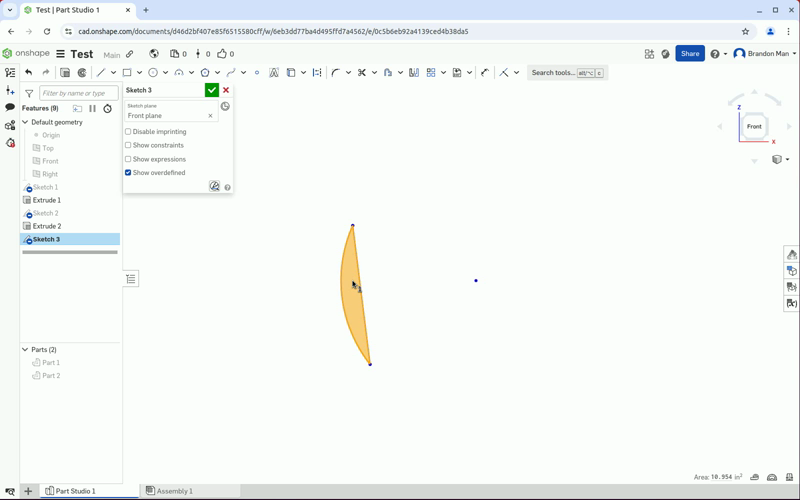
scroll(-6)
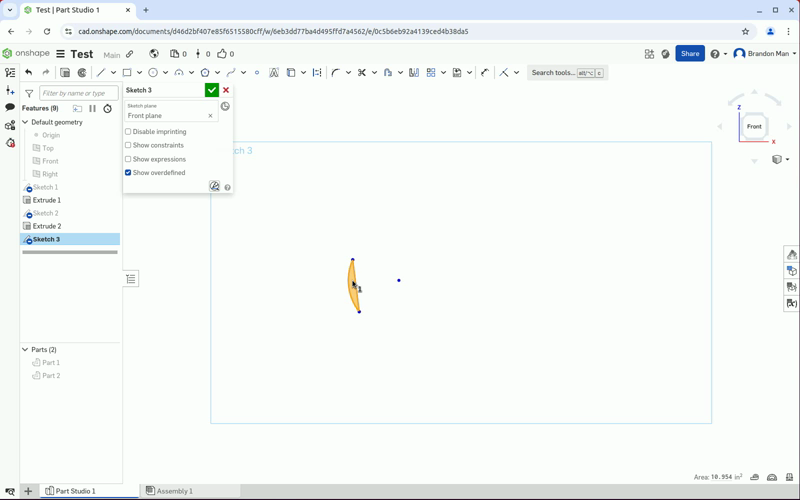
mouse_move(73, 352)
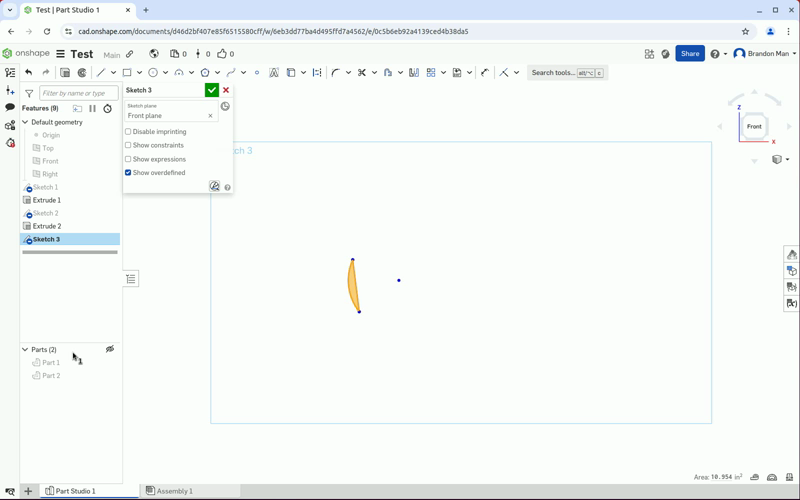
key(shift+y)
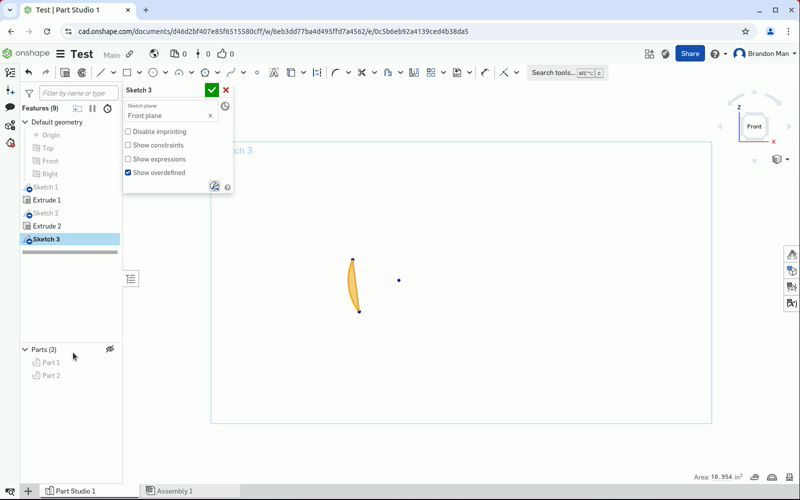
key(shift+e)
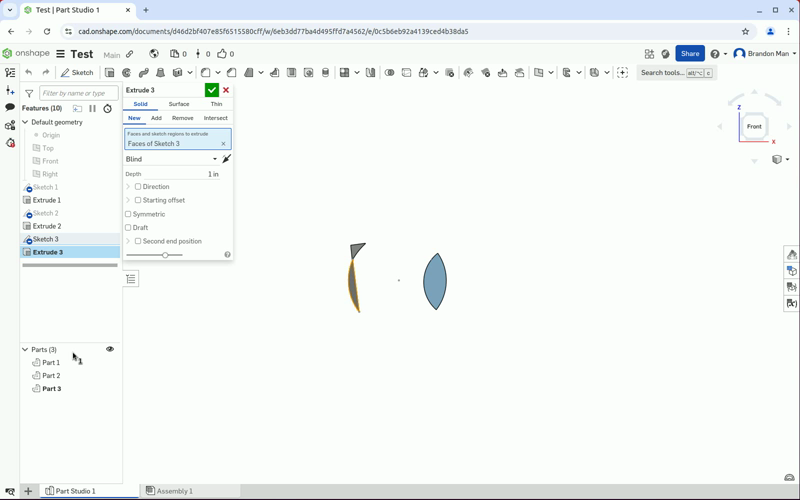
mouse_move(143, 106)
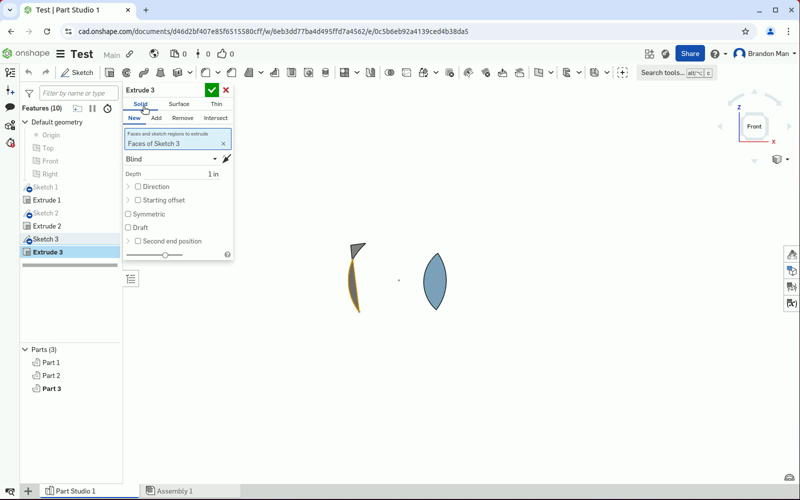
click(143, 106)
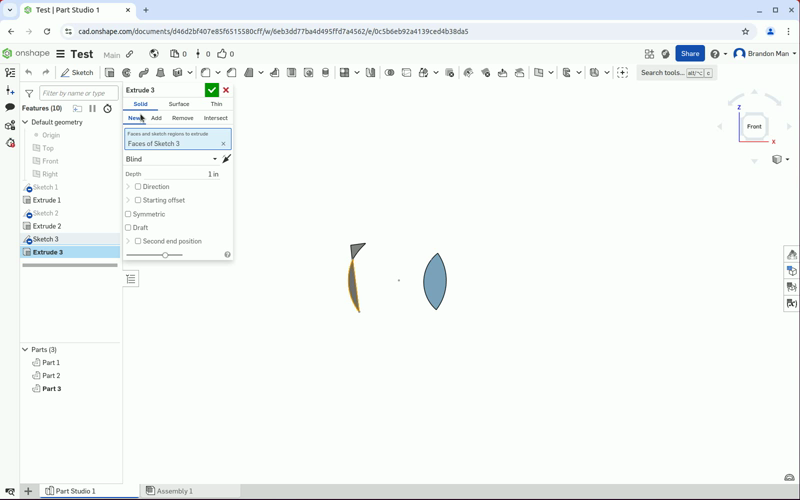
mouse_move(137, 120)
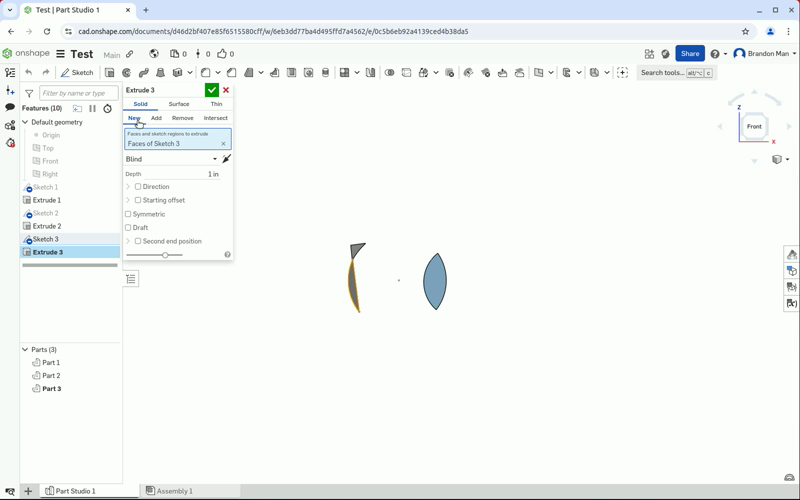
click(137, 120)
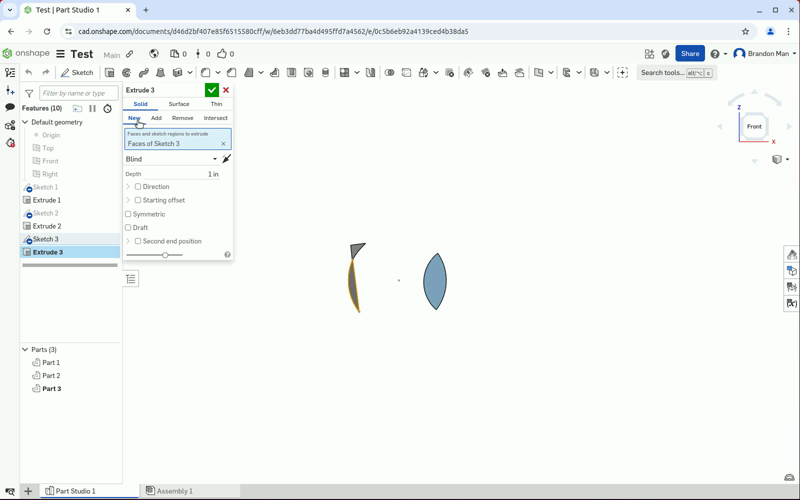
key(tab, 4)
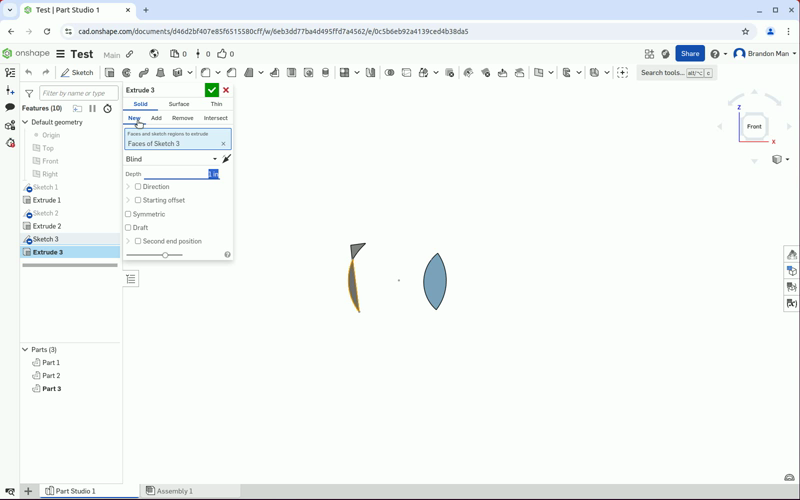
text(5.055)
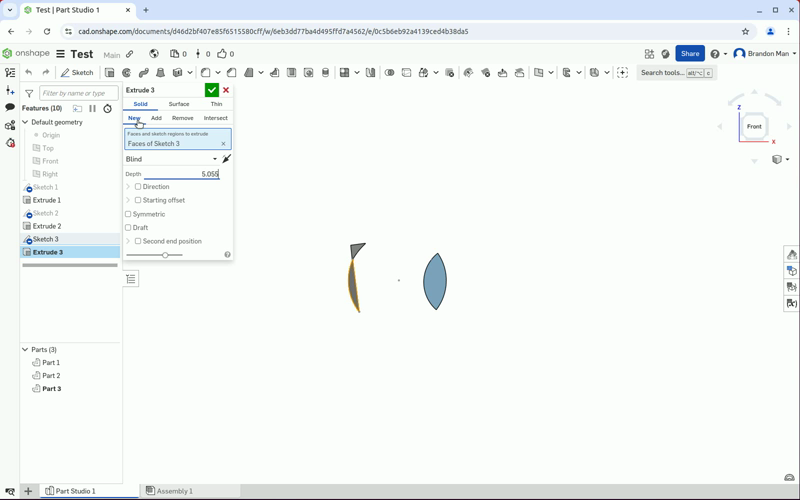
key(enter)
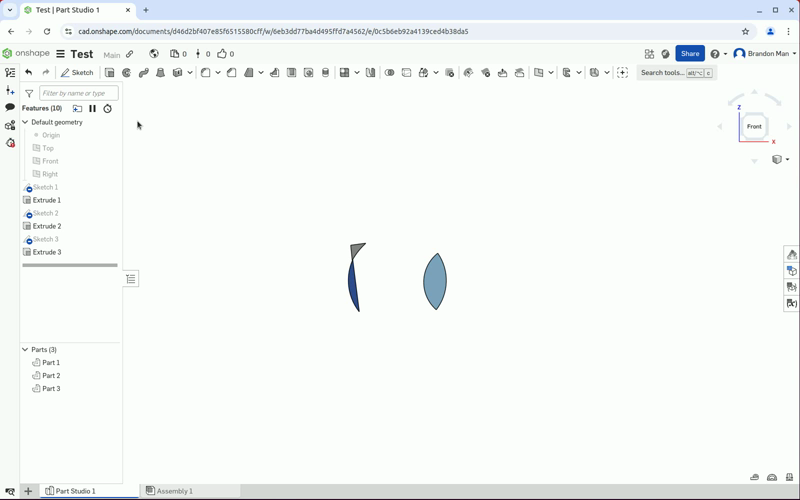
key(shift+h)
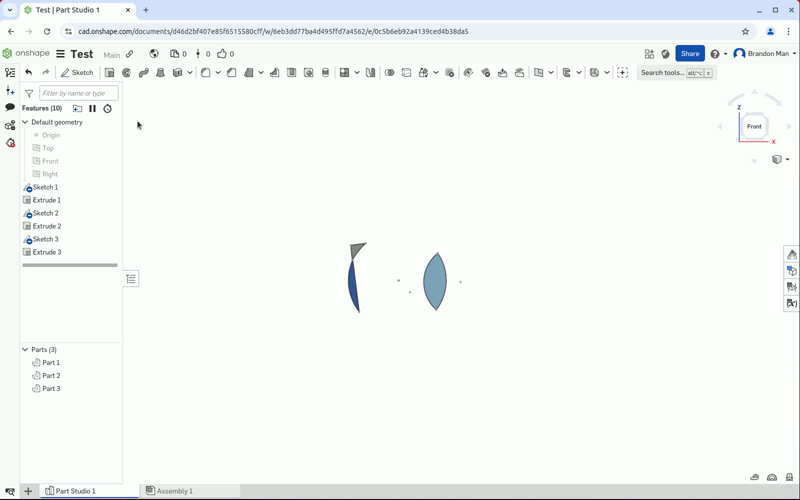
key(shift+h)
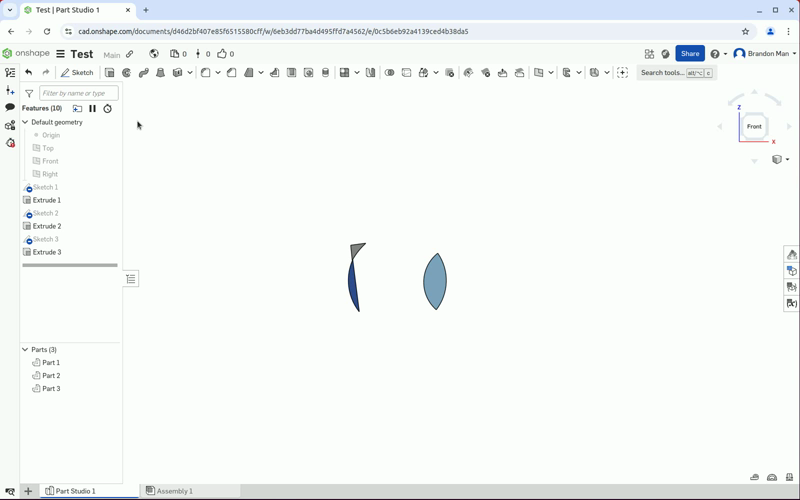
mouse_move(73, 189)
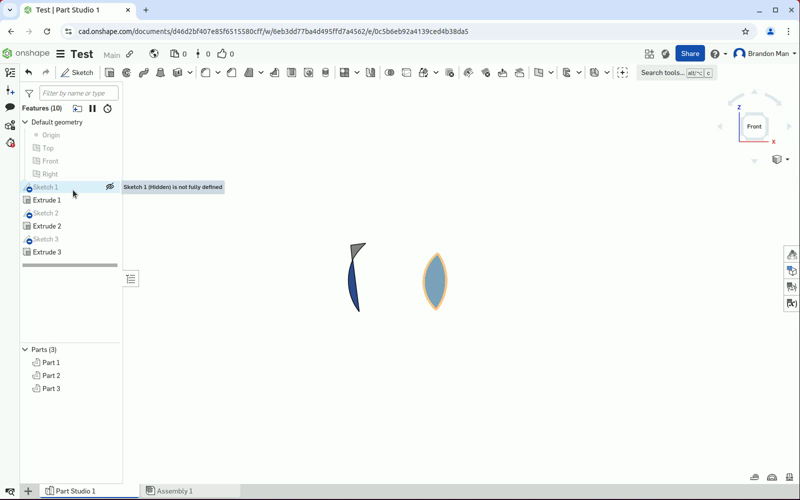
click(73, 189)
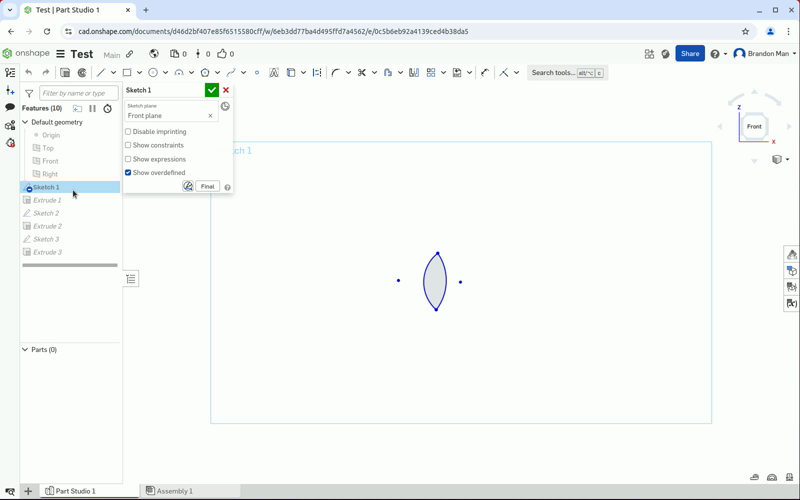
mouse_move(229, 92)
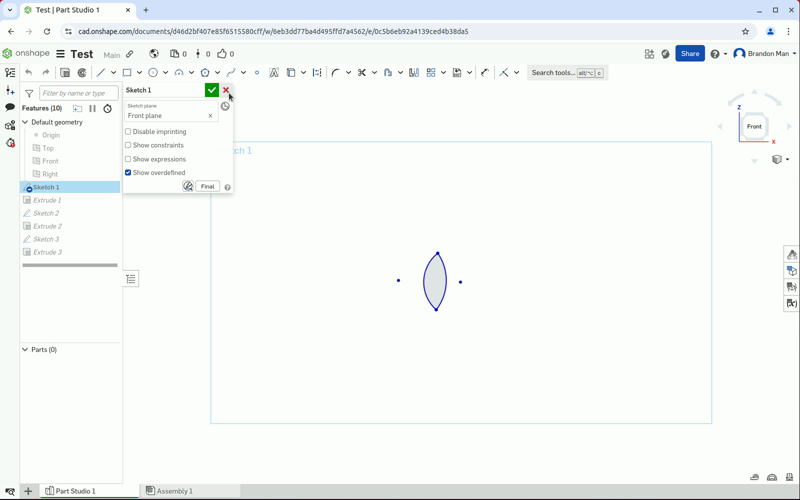
click(229, 92)
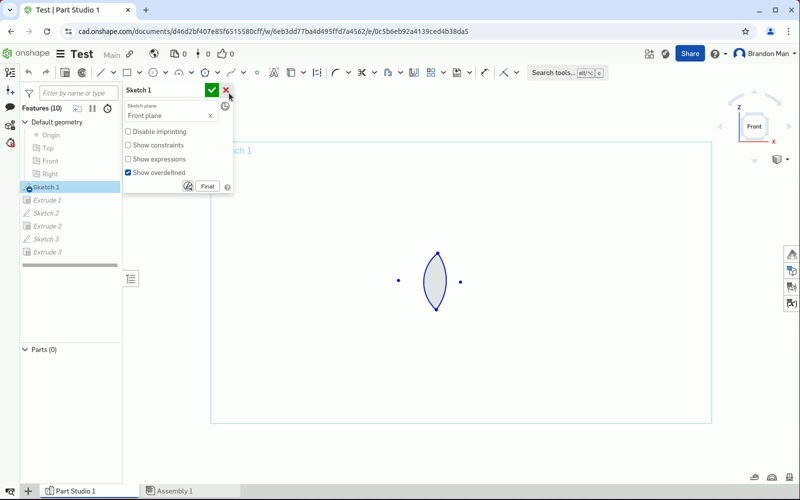
key(shift+s)
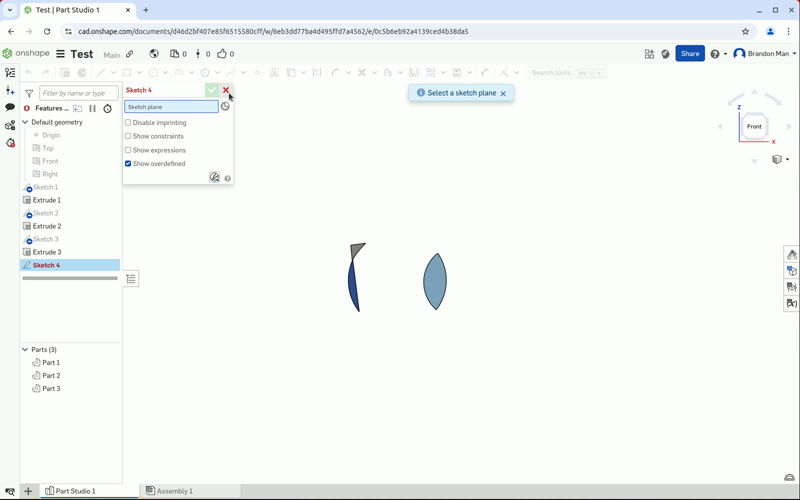
mouse_move(73, 163)
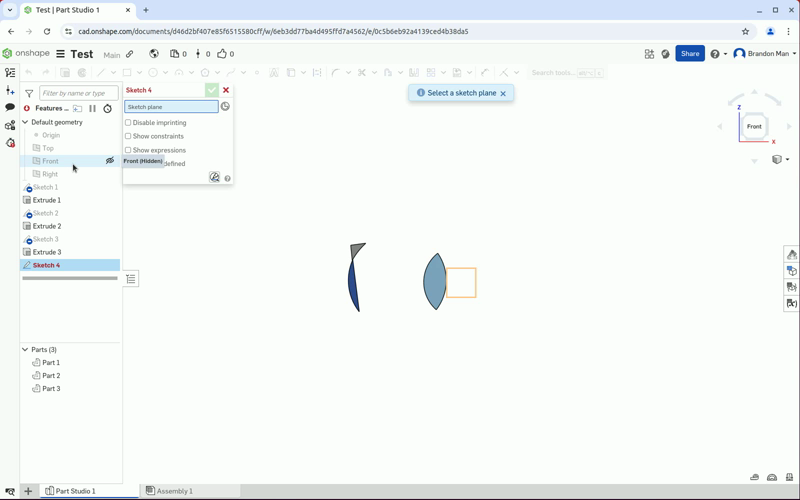
click(73, 163)
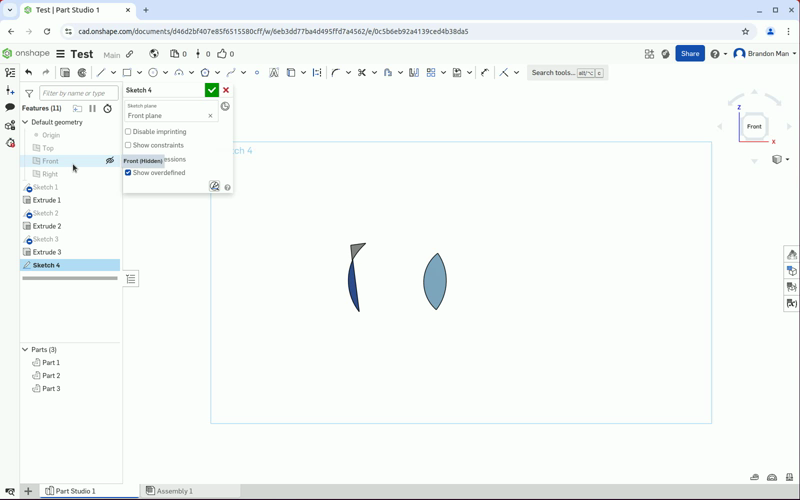
mouse_move(73, 352)
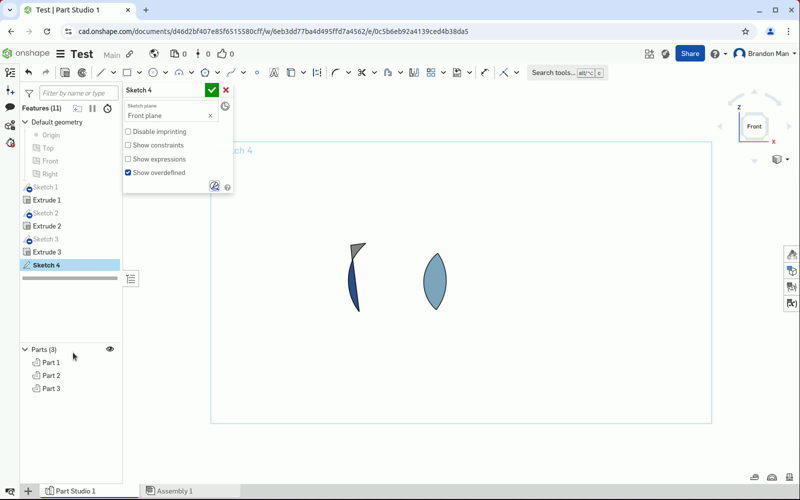
key(y)
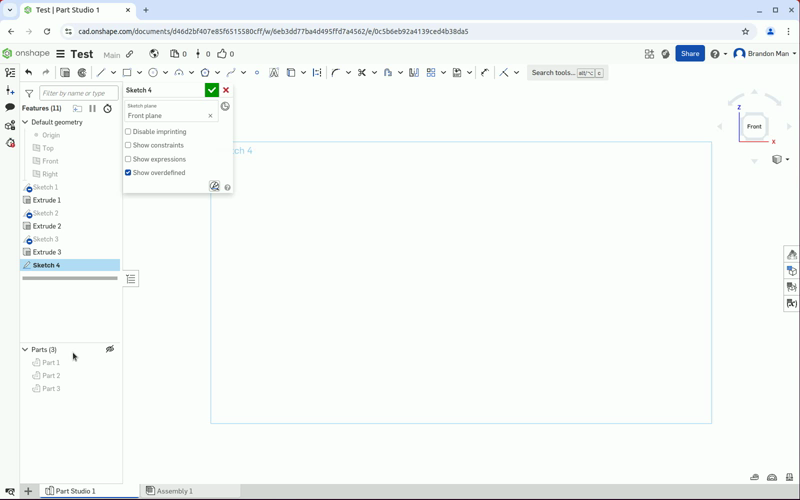
key(l)
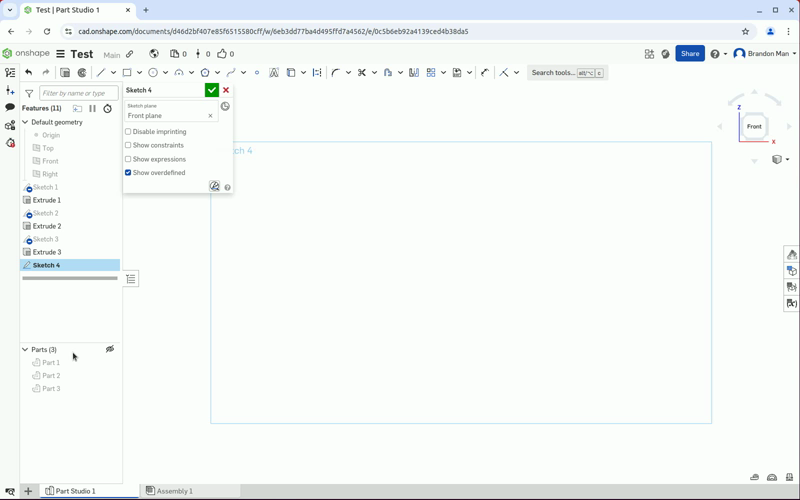
key_down(shift)
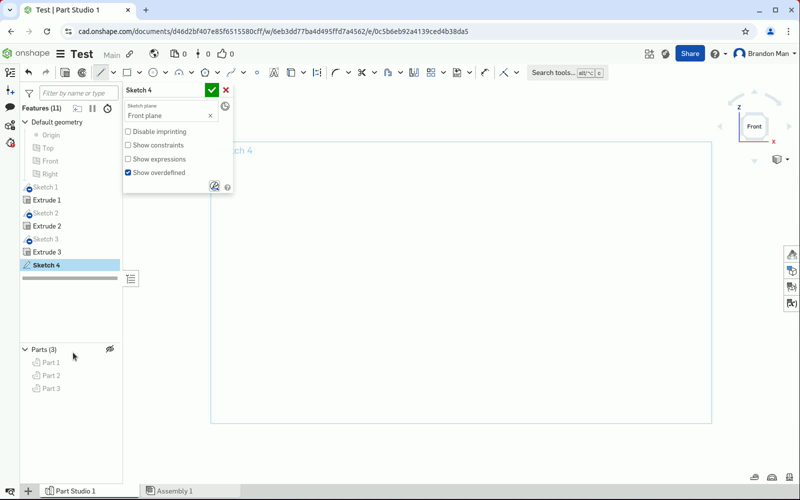
mouse_move(359, 312)
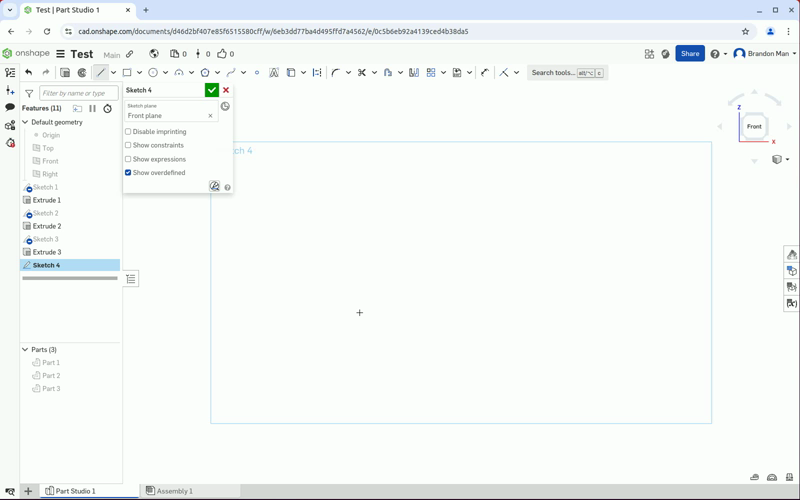
click(359, 312)
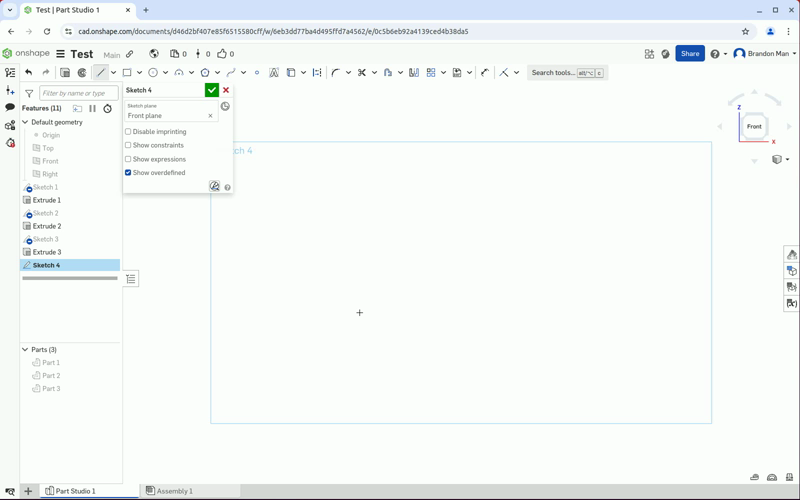
key_up(shift)
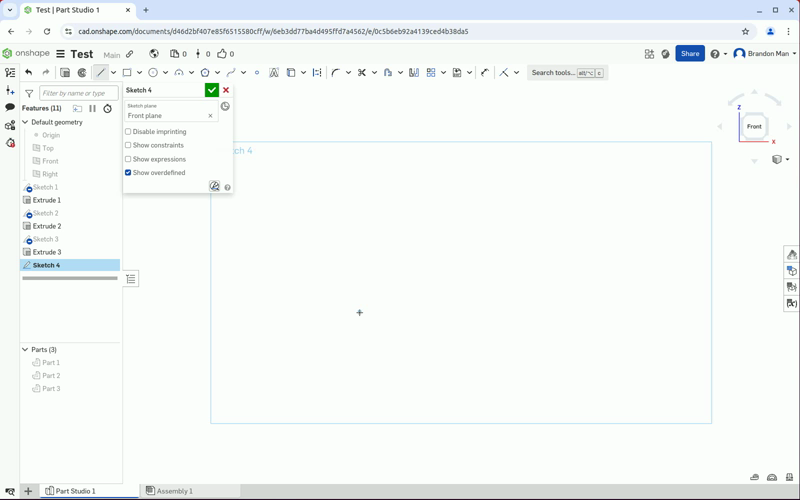
key_down(shift)
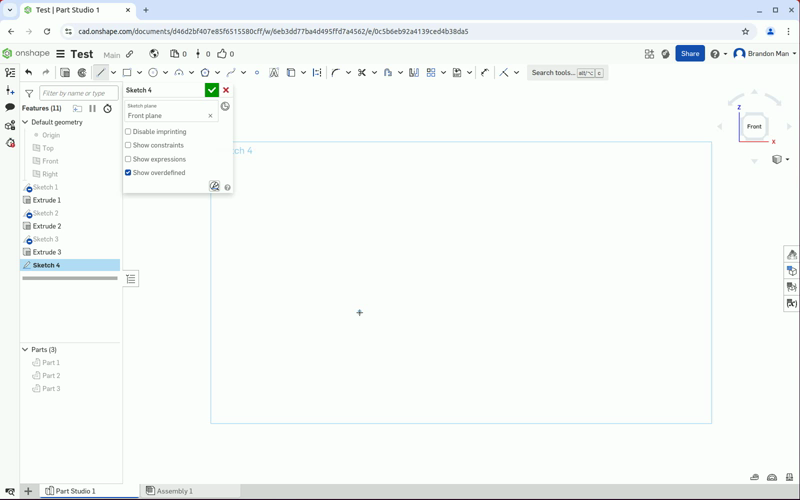
mouse_move(389, 312)
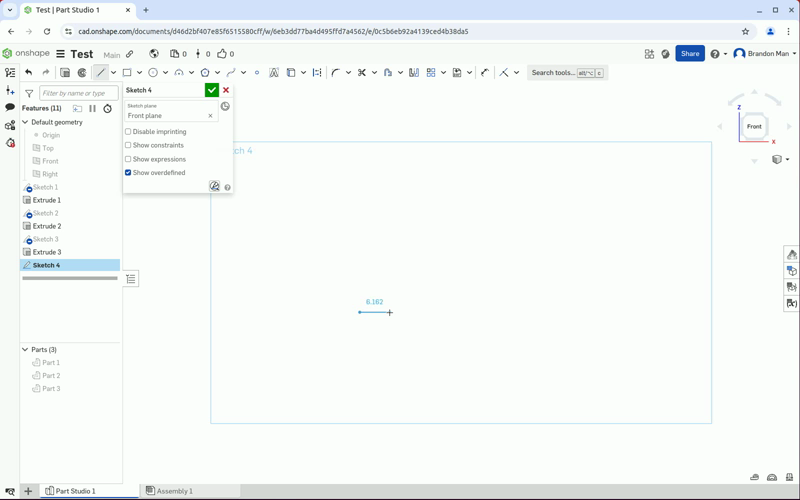
mouse_move(362, 331)
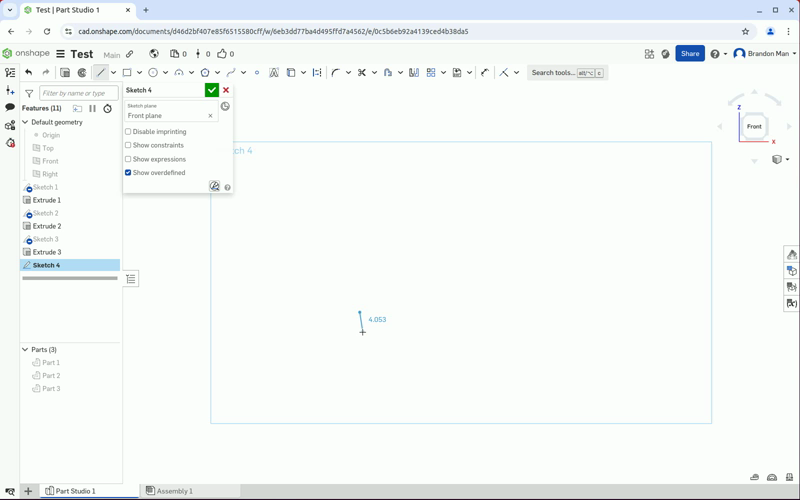
click(362, 331)
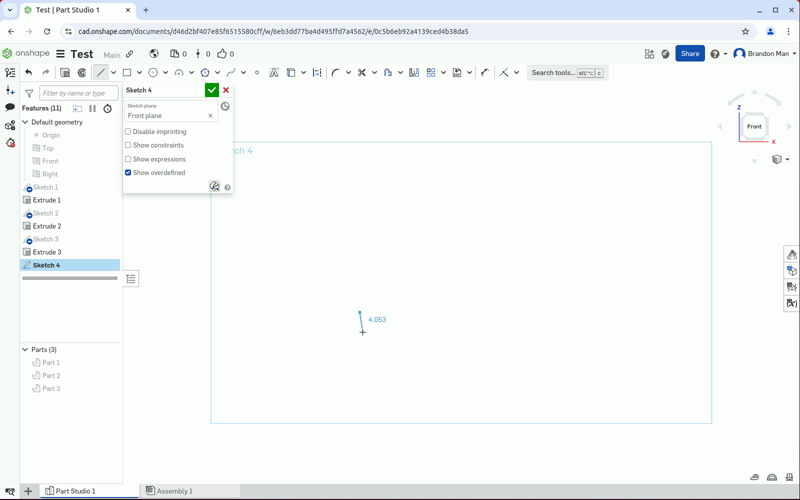
key_up(shift)
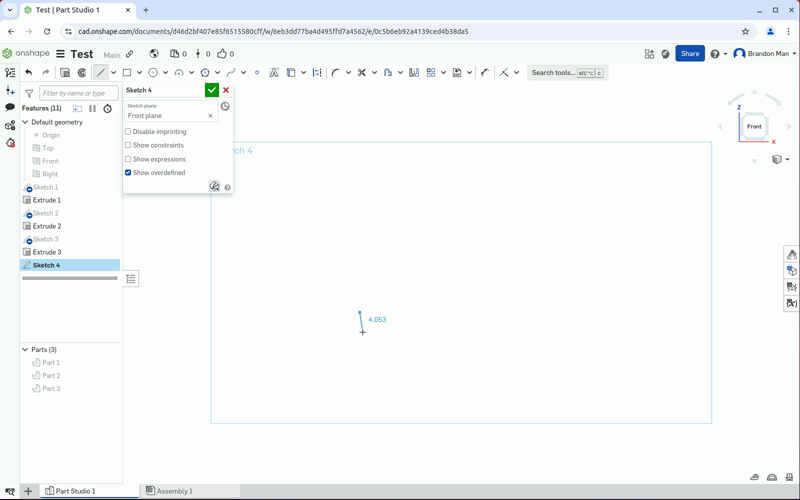
key_down(shift)
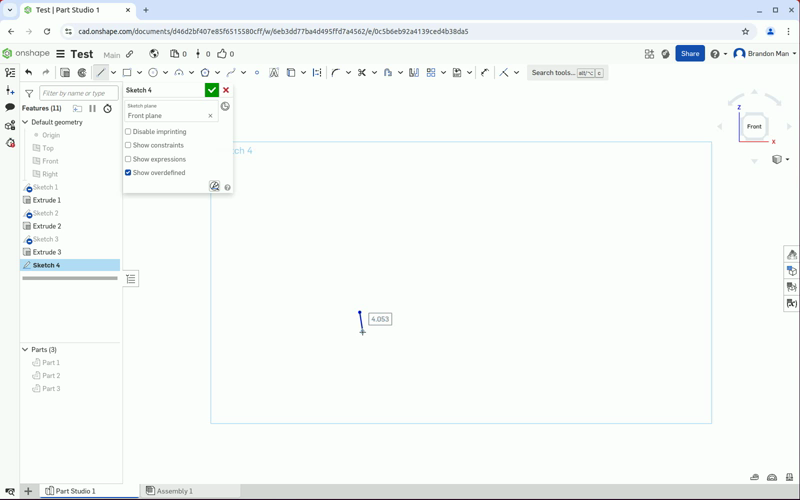
mouse_move(392, 331)
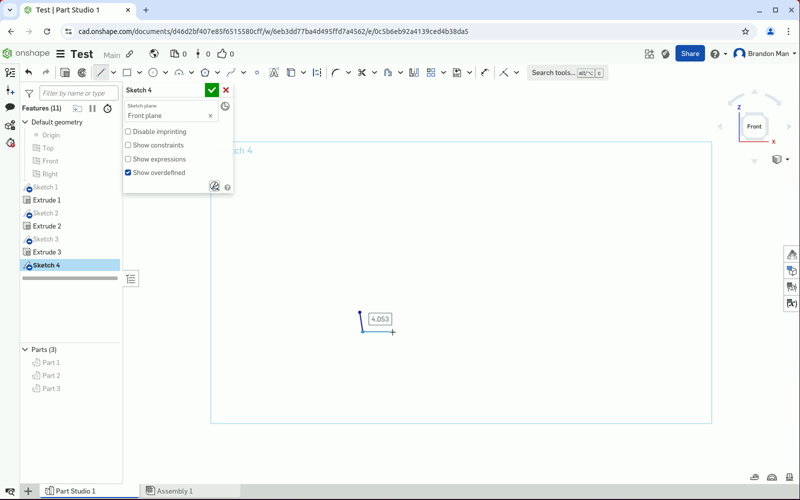
mouse_move(384, 328)
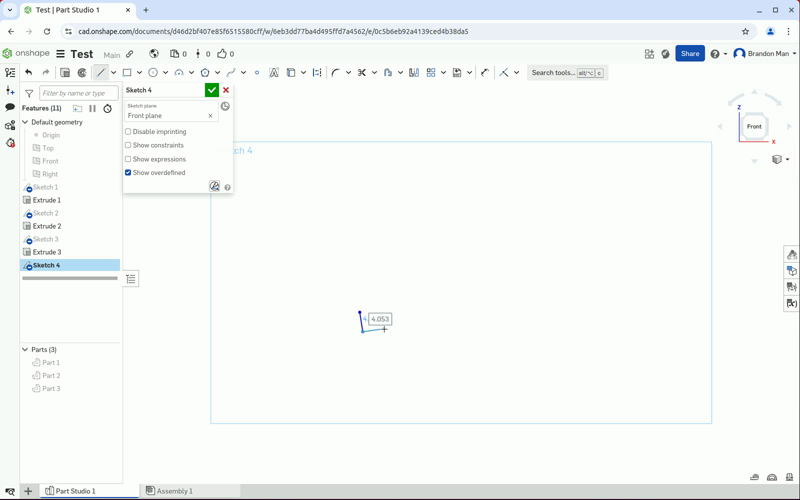
click(384, 328)
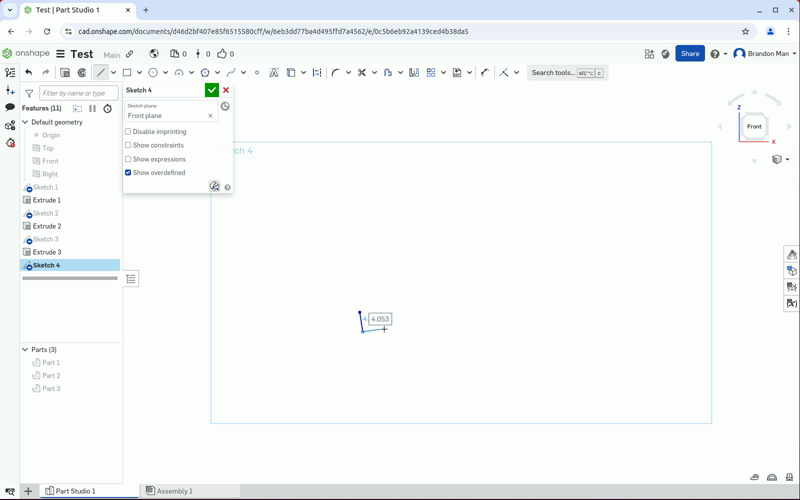
key_up(shift)
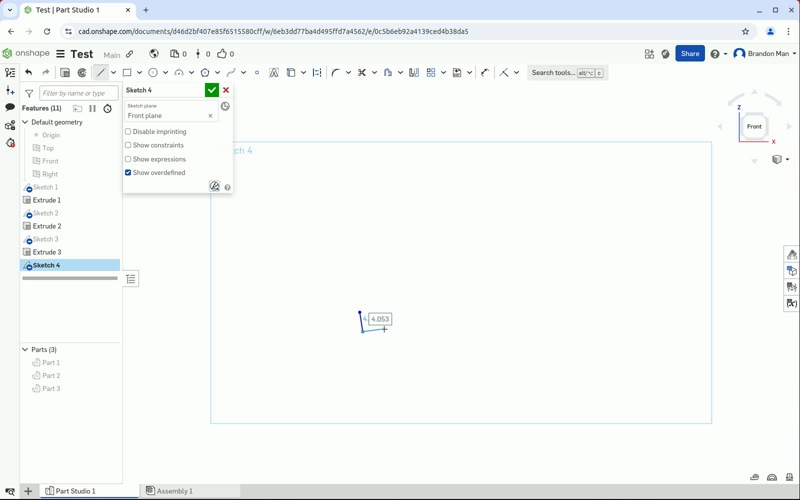
key(esc)
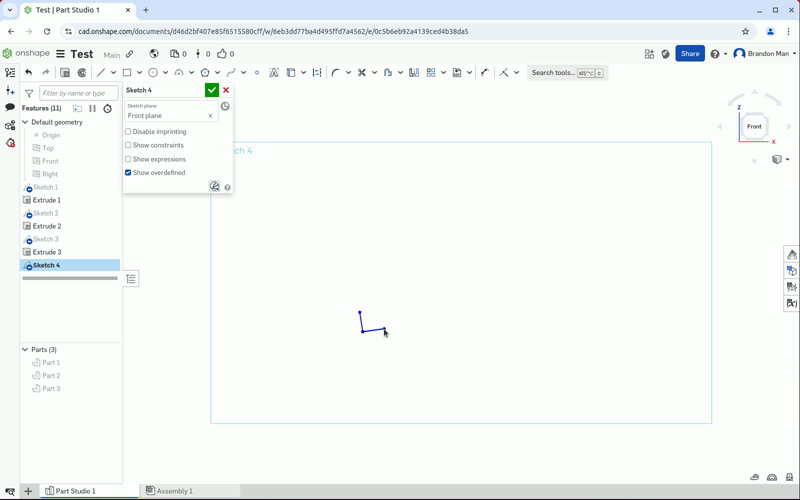
key(a)
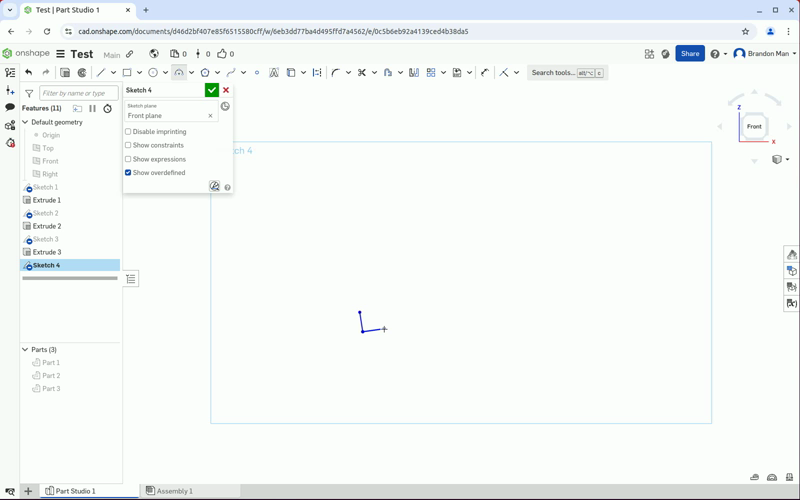
mouse_move(384, 328)
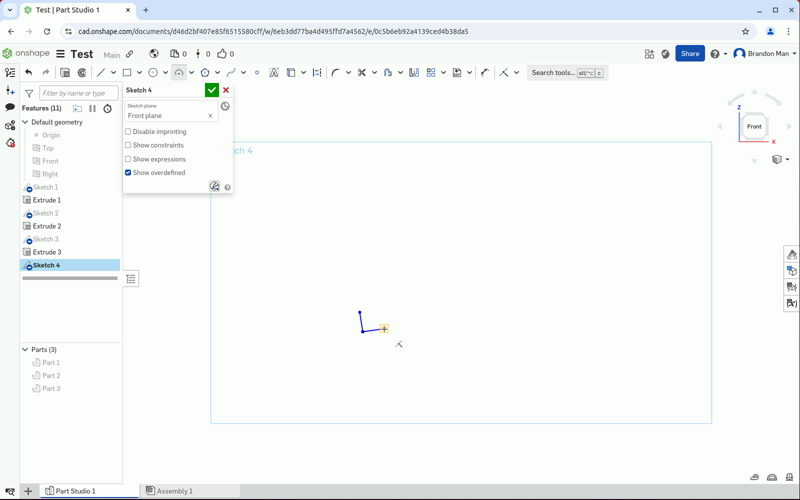
click(384, 328)
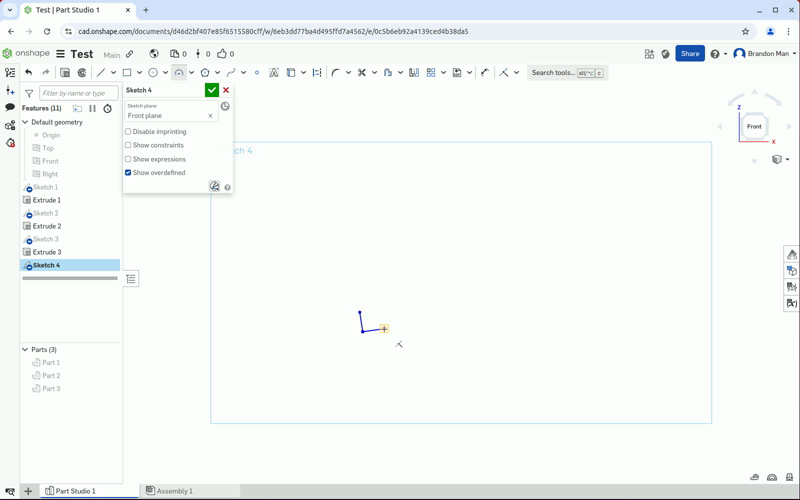
mouse_move(359, 312)
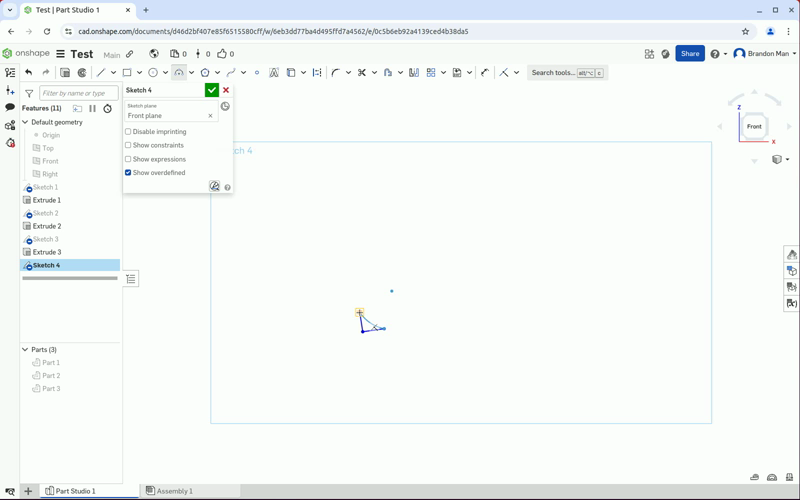
click(359, 312)
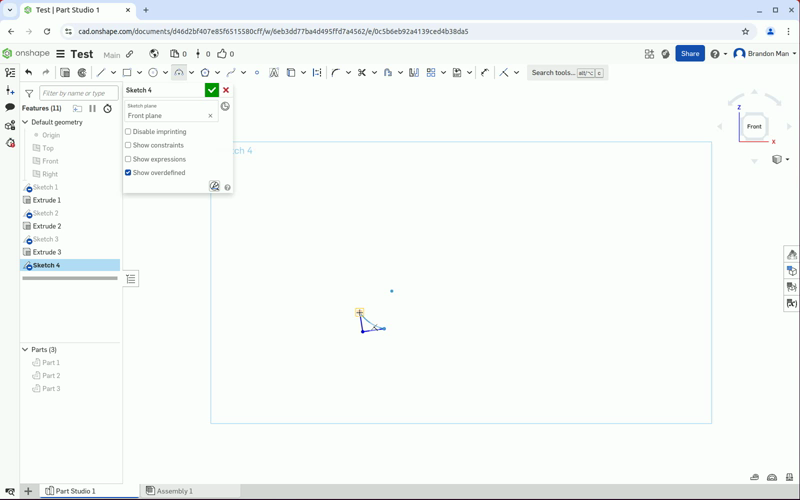
key_down(shift)
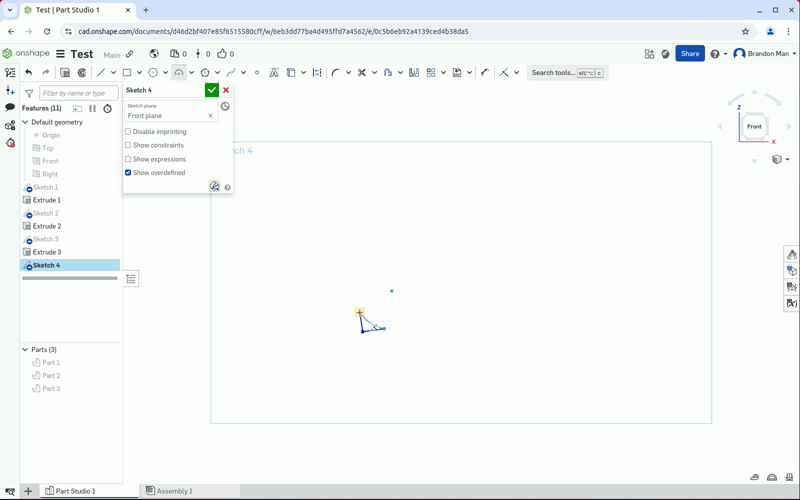
mouse_move(371, 322)
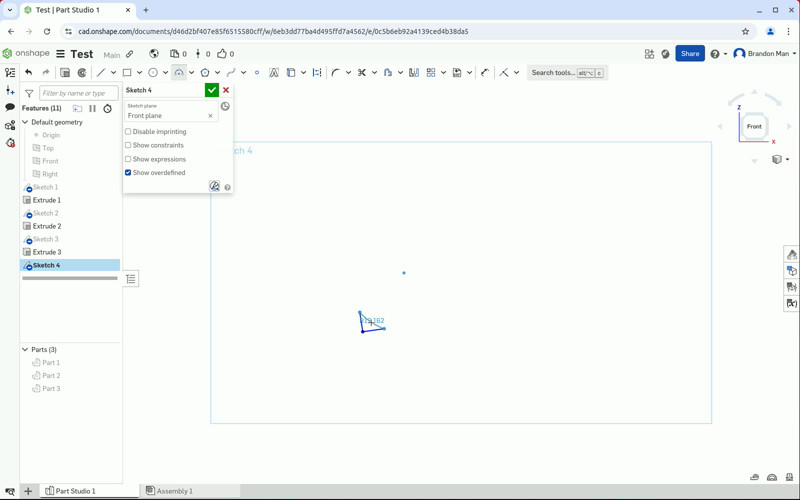
click(371, 322)
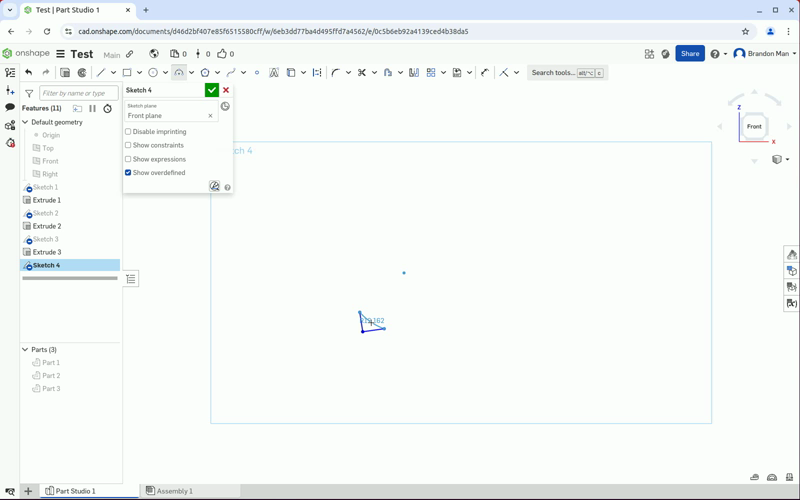
key_up(shift)
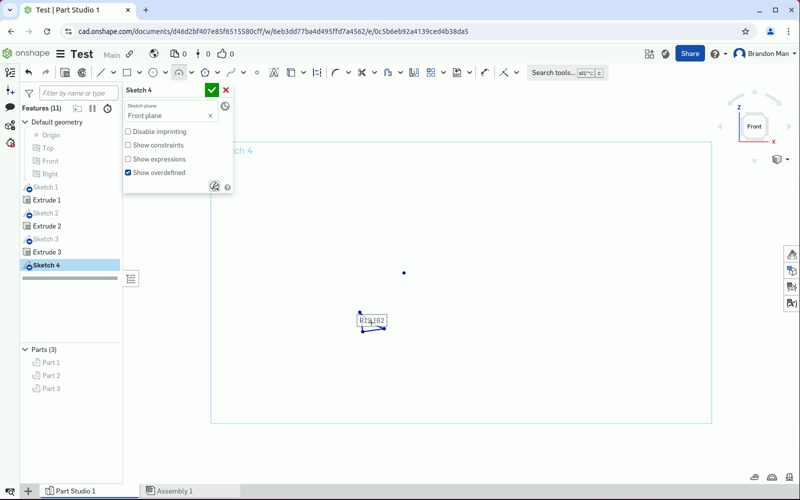
key(esc)
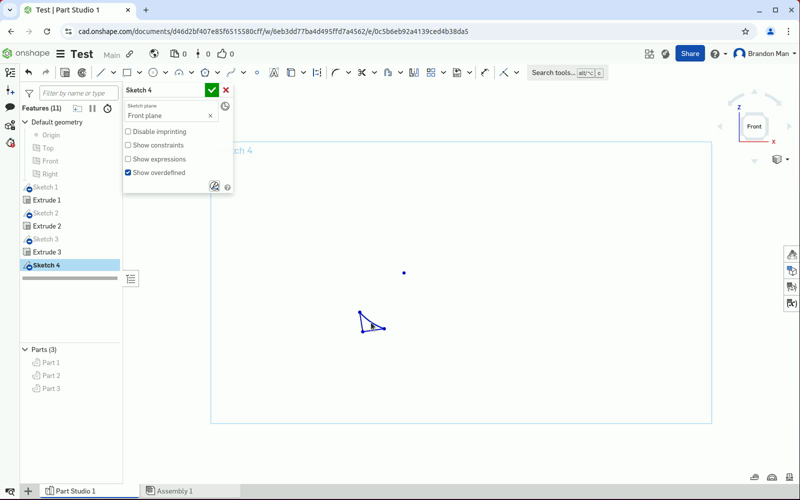
mouse_move(363, 331)
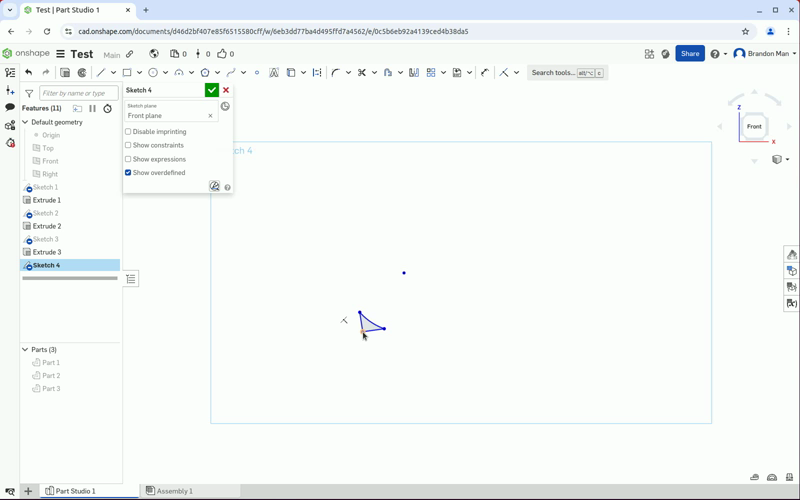
scroll(6)
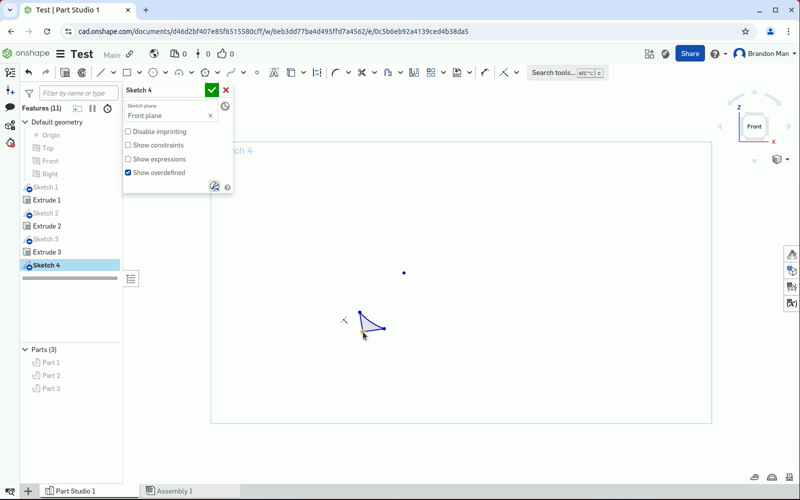
scroll(6)
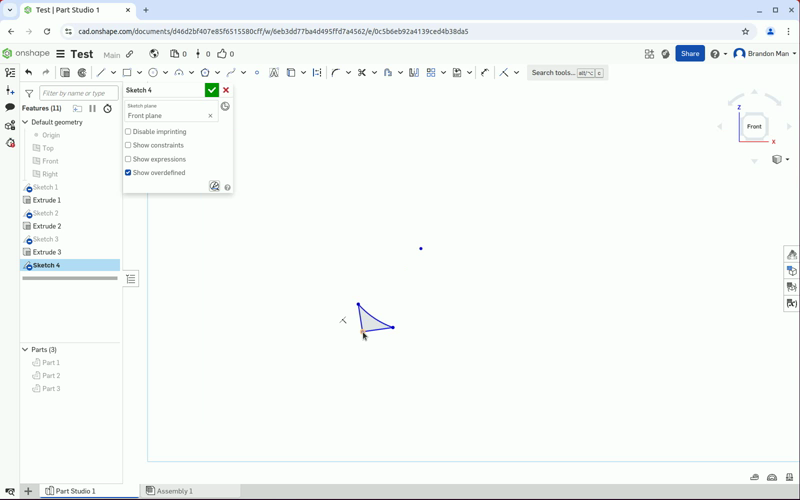
scroll(6)
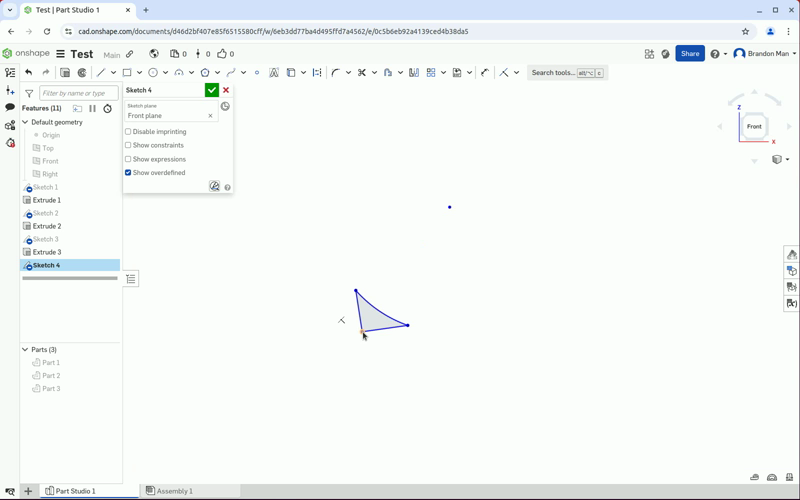
scroll(6)
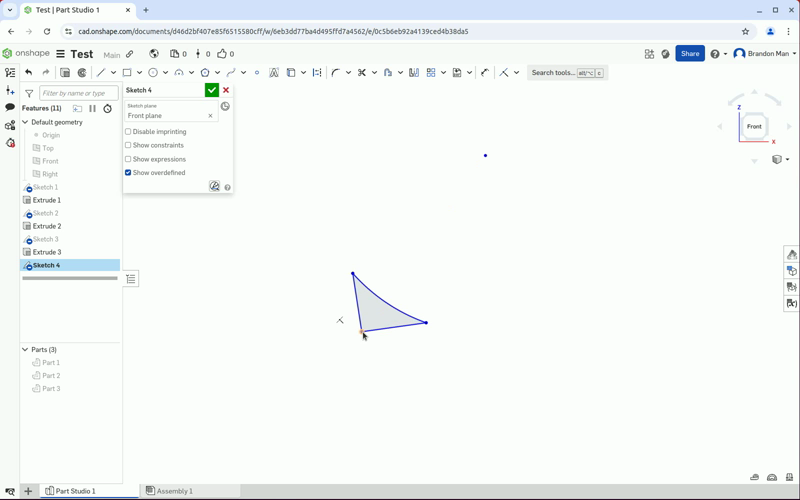
scroll(6)
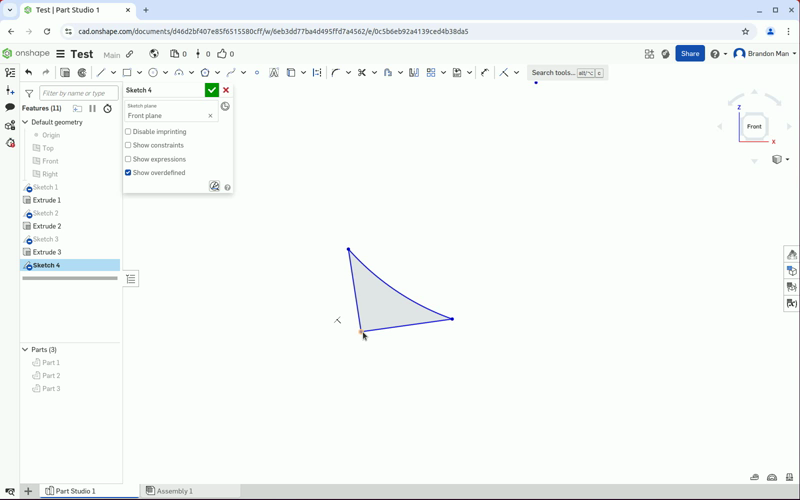
scroll(6)
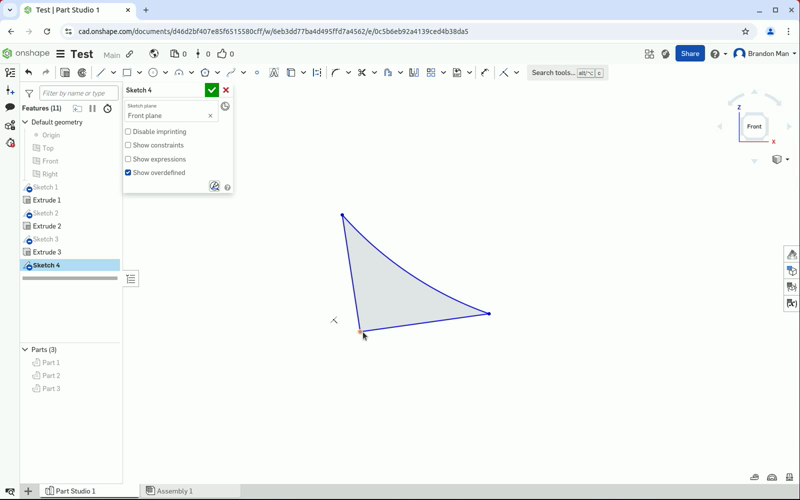
scroll(6)
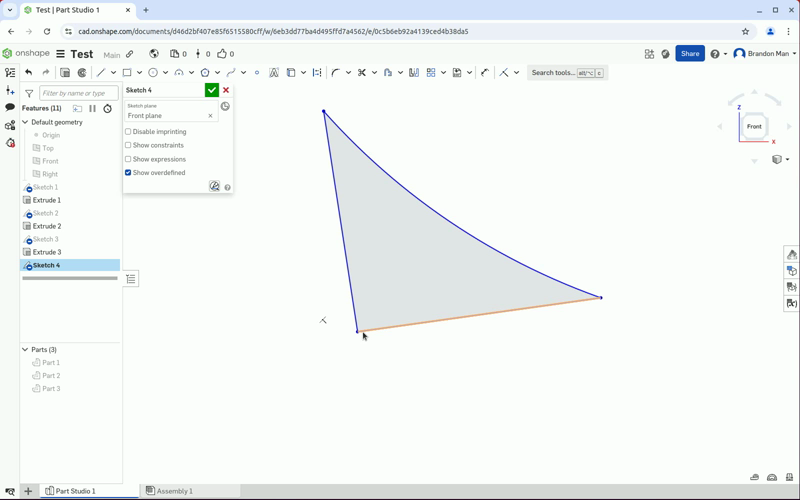
click(363, 331)
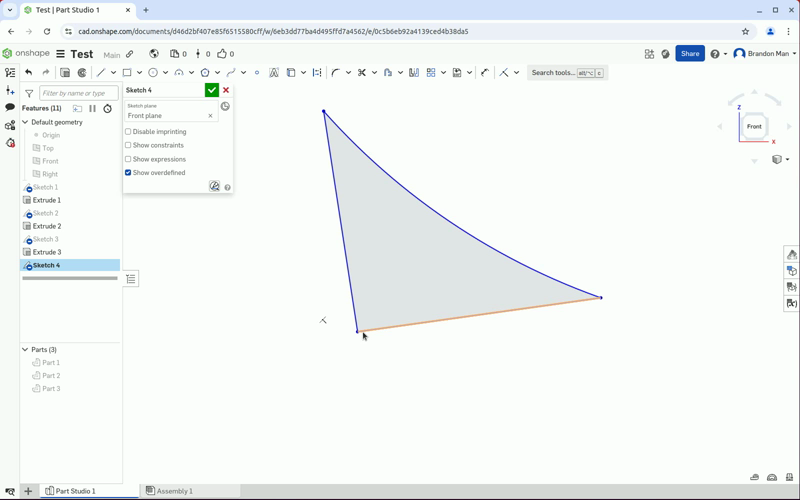
scroll(-6)
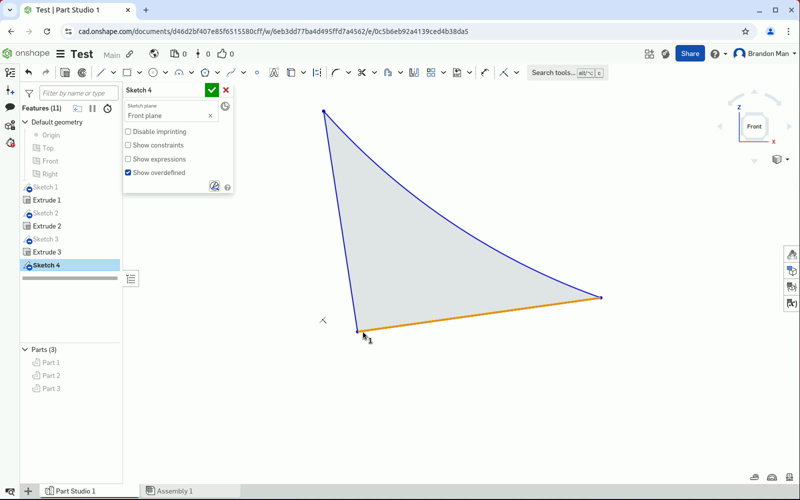
scroll(-6)
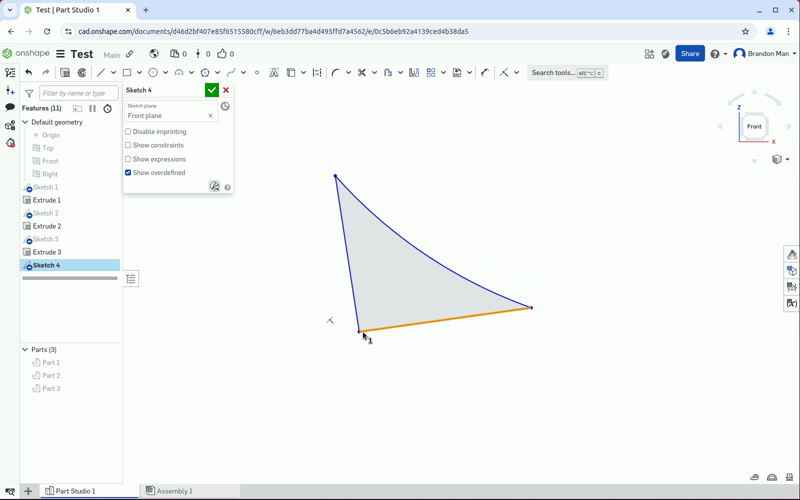
scroll(-6)
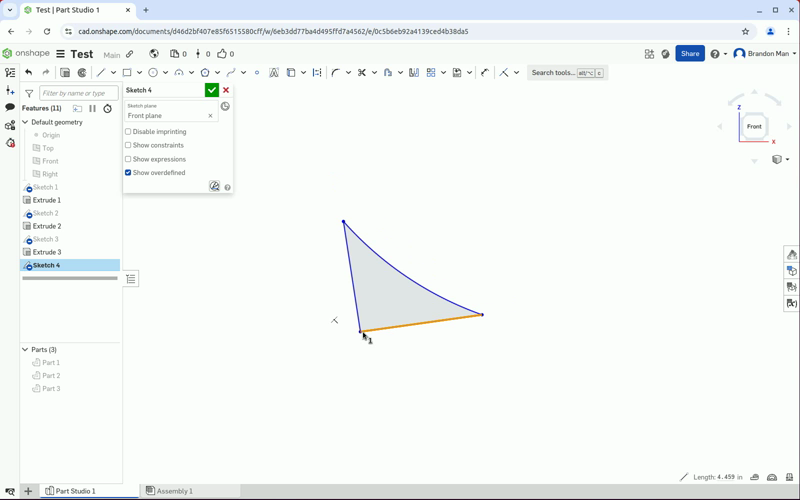
scroll(-6)
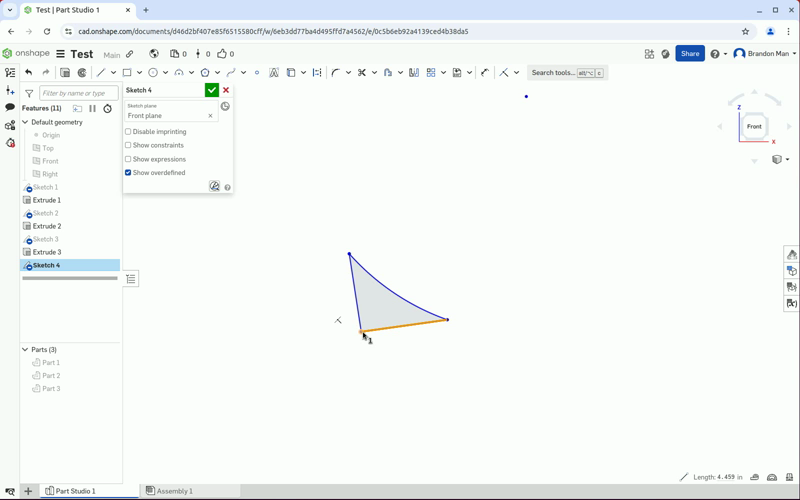
scroll(-6)
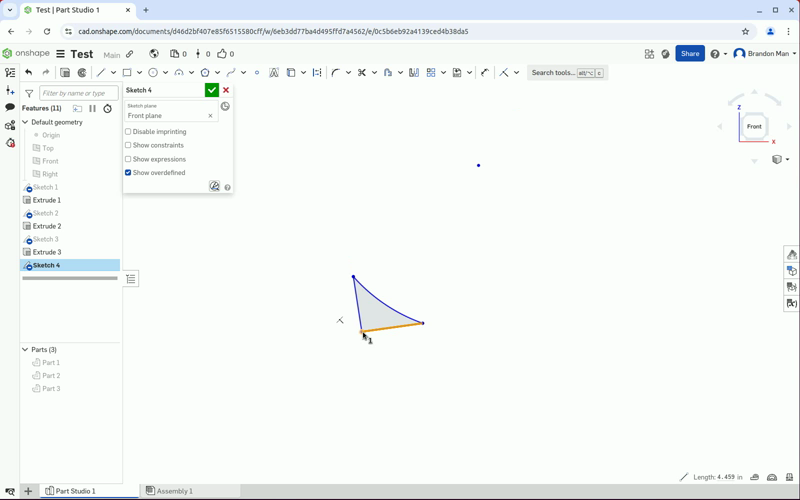
scroll(-6)
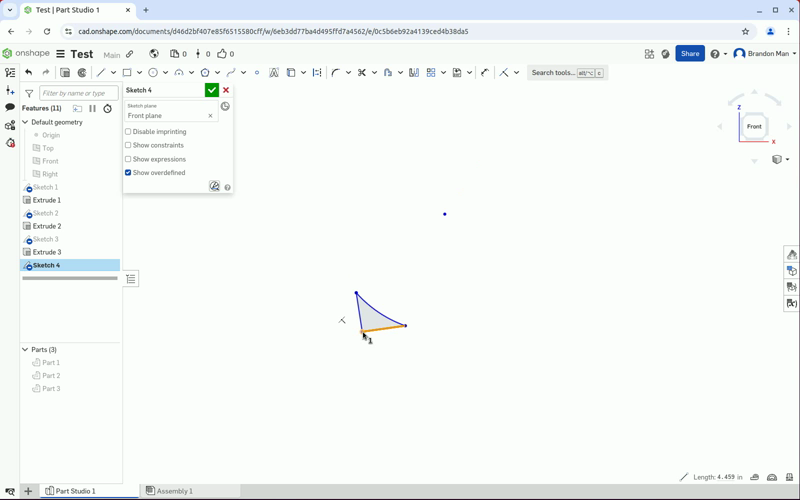
scroll(-6)
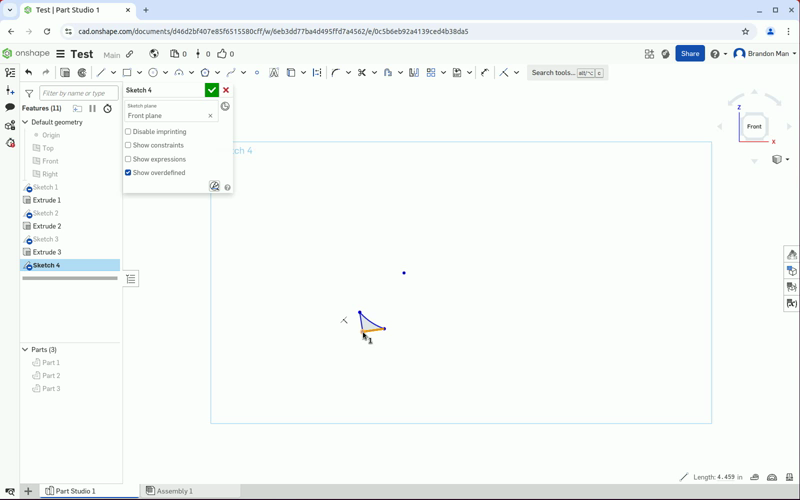
mouse_move(73, 352)
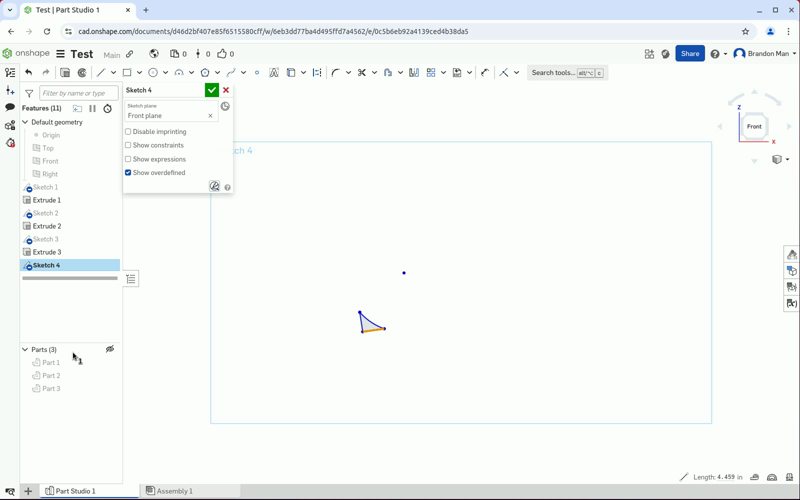
key(shift+y)
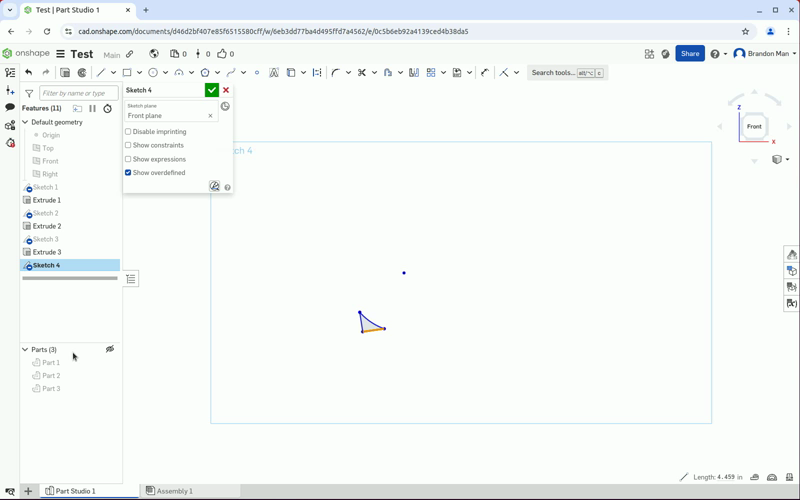
key(shift+e)
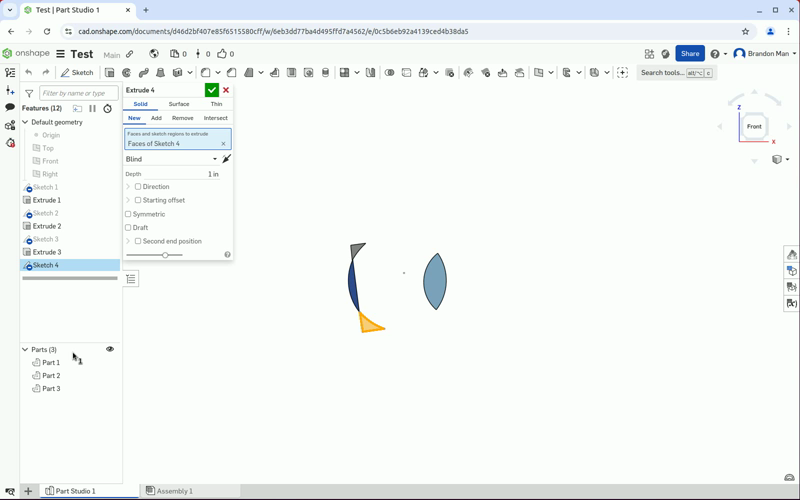
mouse_move(143, 106)
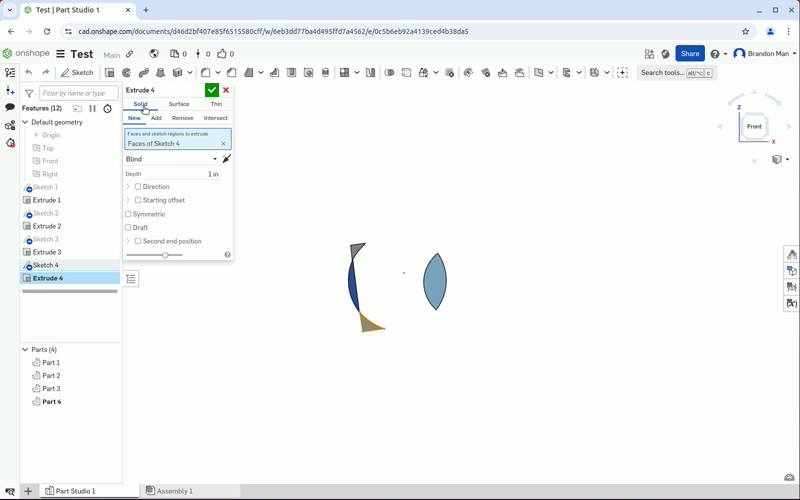
click(143, 106)
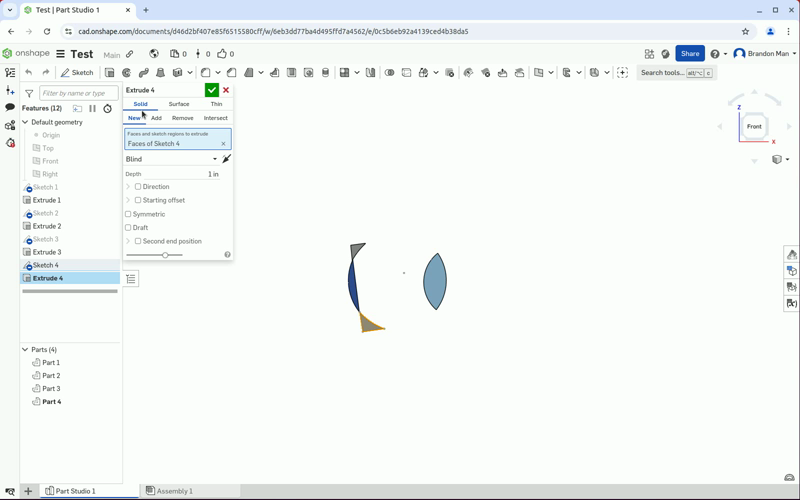
mouse_move(137, 120)
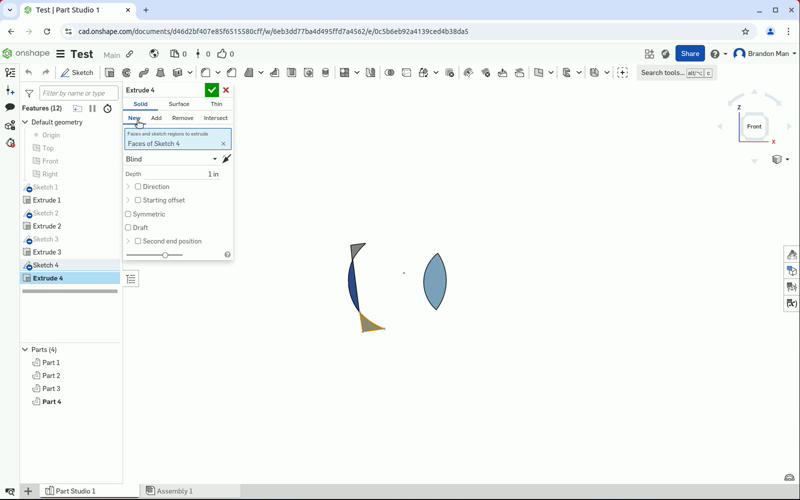
click(137, 120)
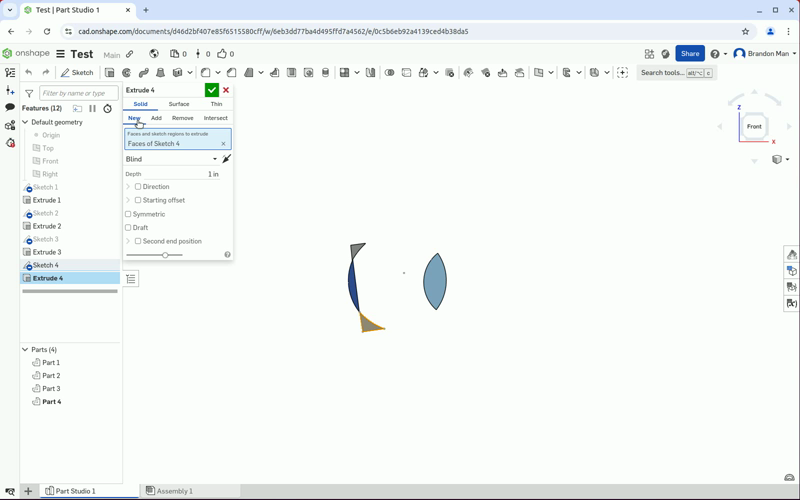
key(tab, 4)
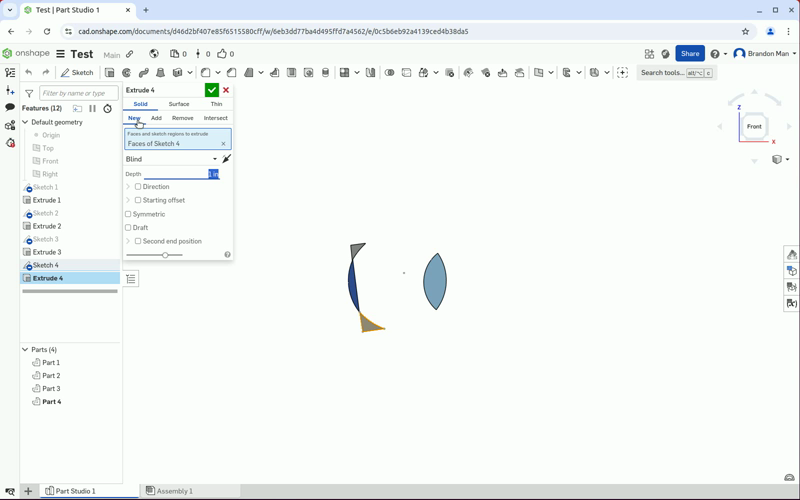
text(5.055)
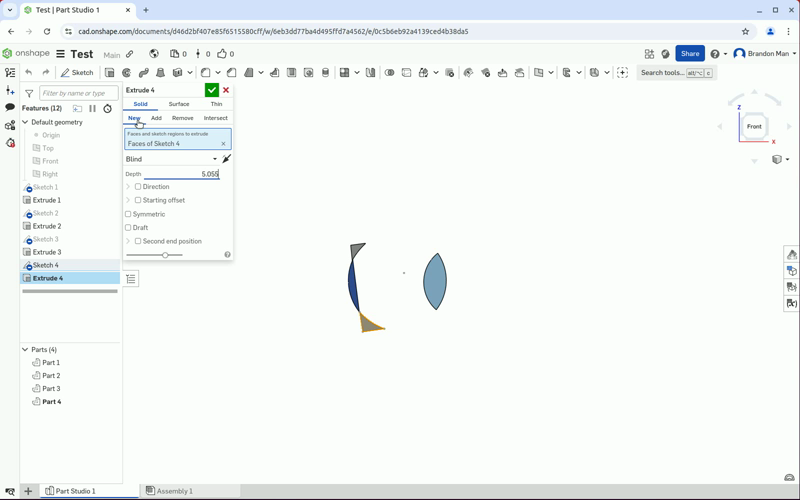
key(enter)
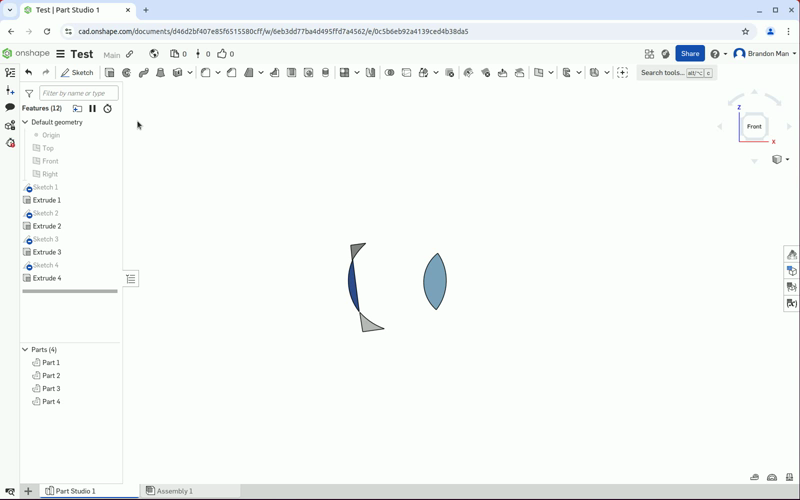
key(shift+h)
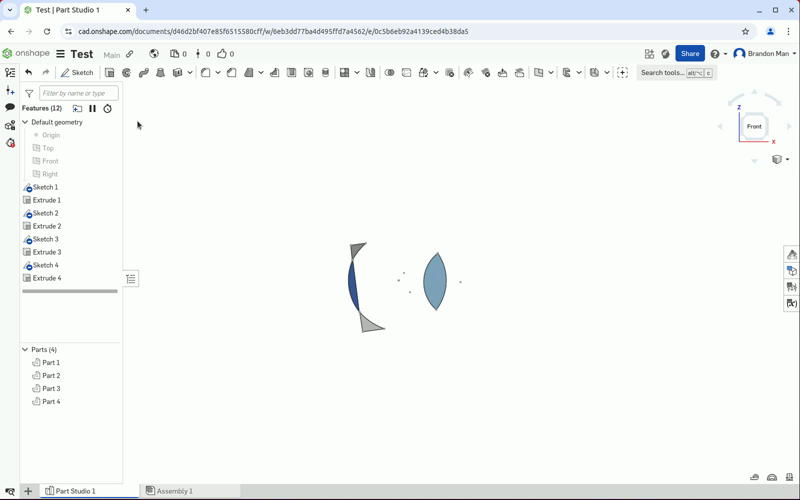
key(shift+h)
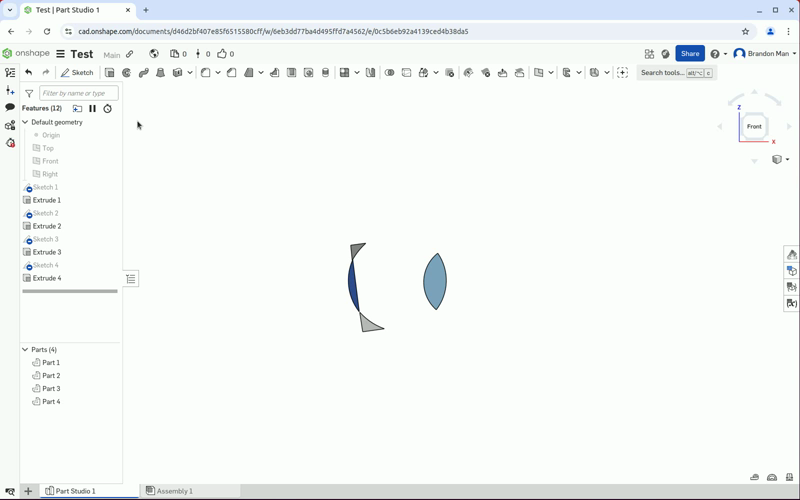
mouse_move(73, 189)
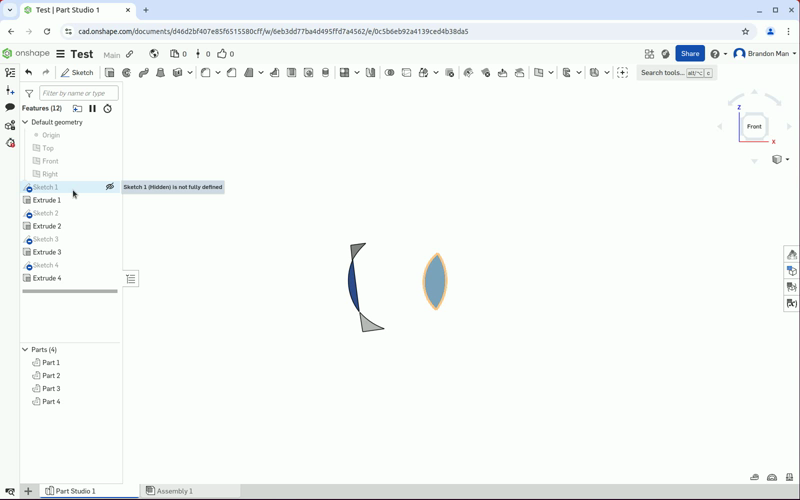
click(73, 189)
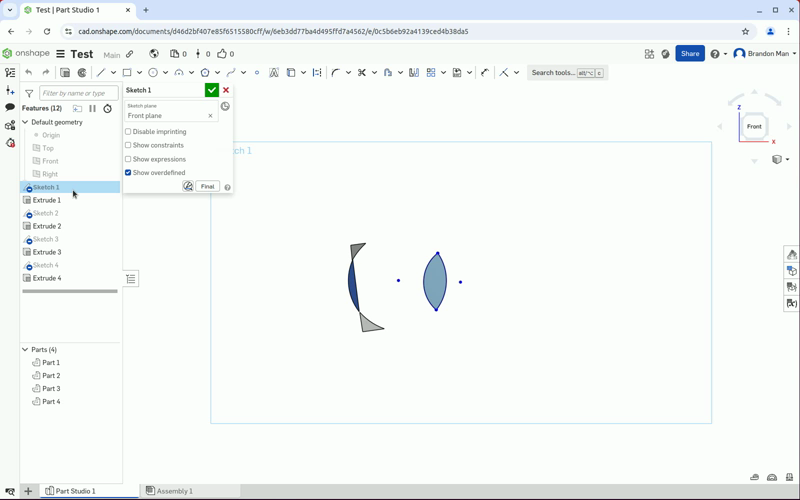
mouse_move(229, 92)
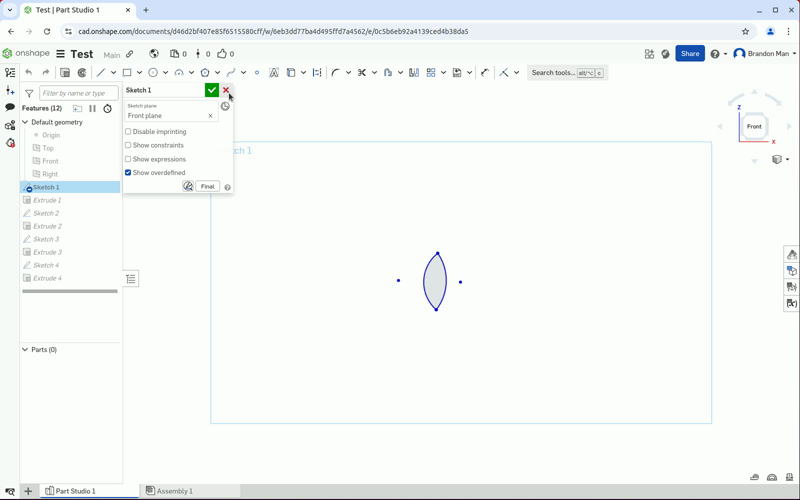
click(229, 92)
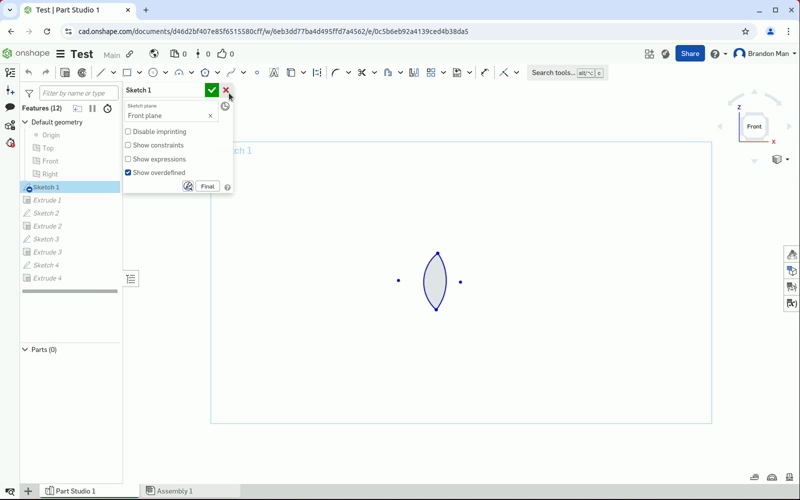
key(shift+s)
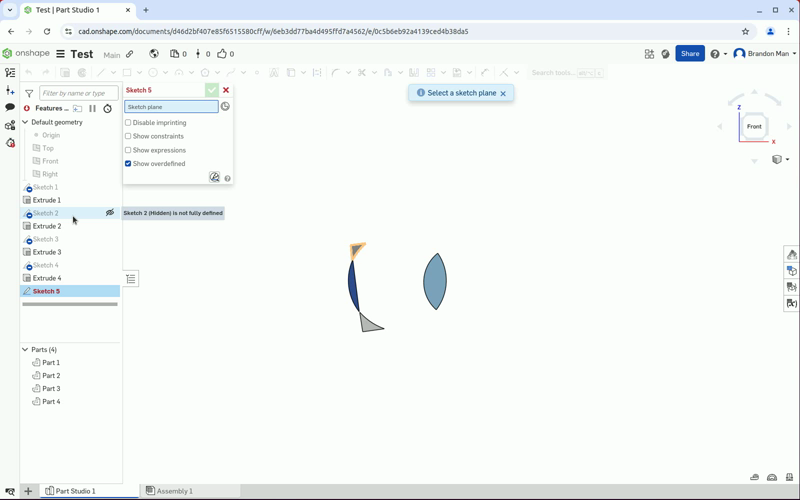
scroll(3)
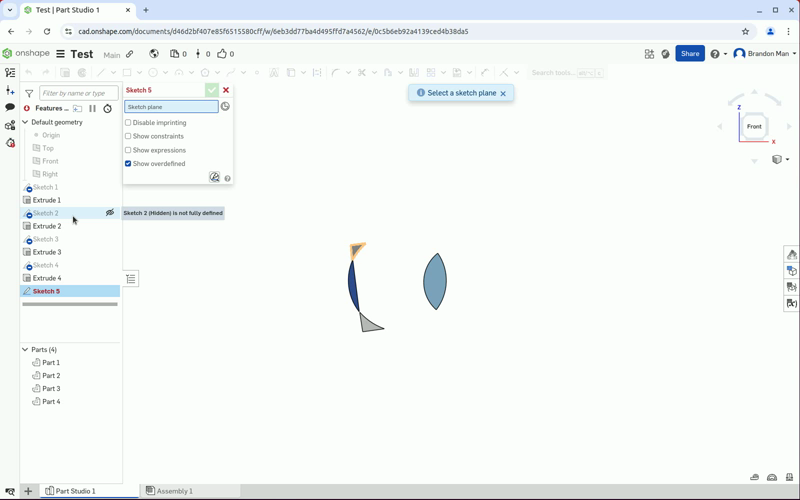
mouse_move(73, 163)
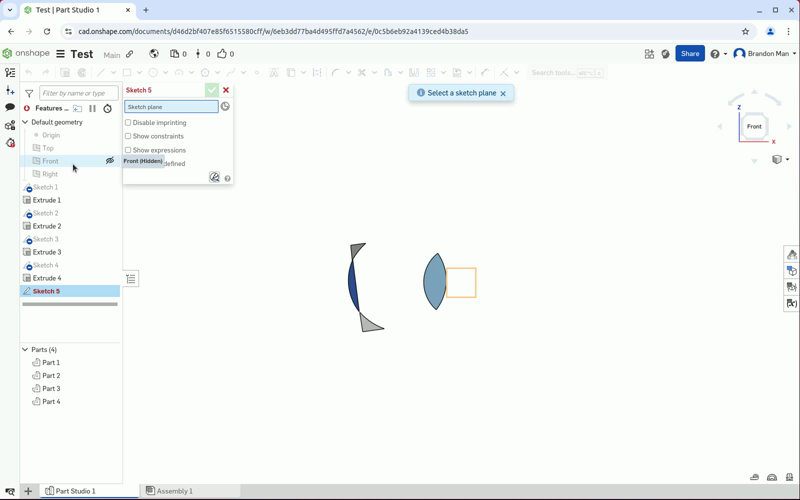
click(73, 163)
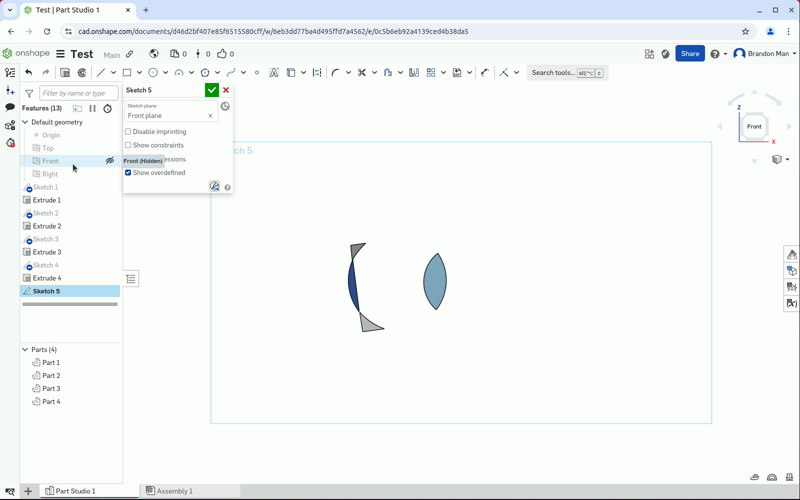
mouse_move(73, 352)
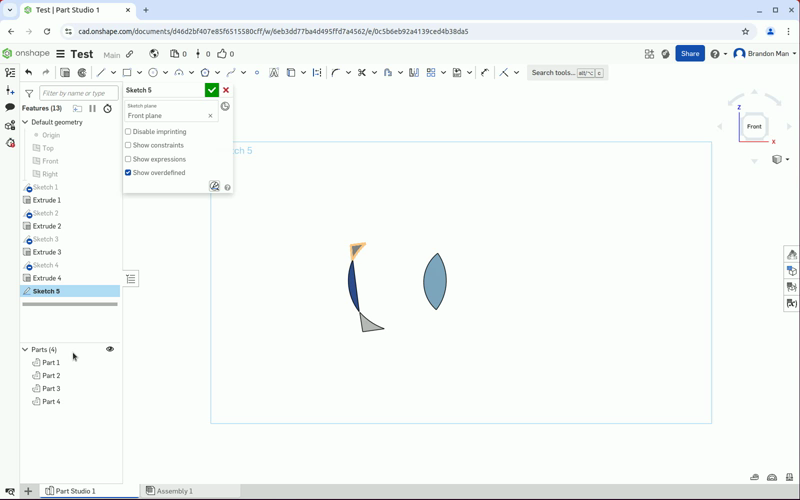
key(y)
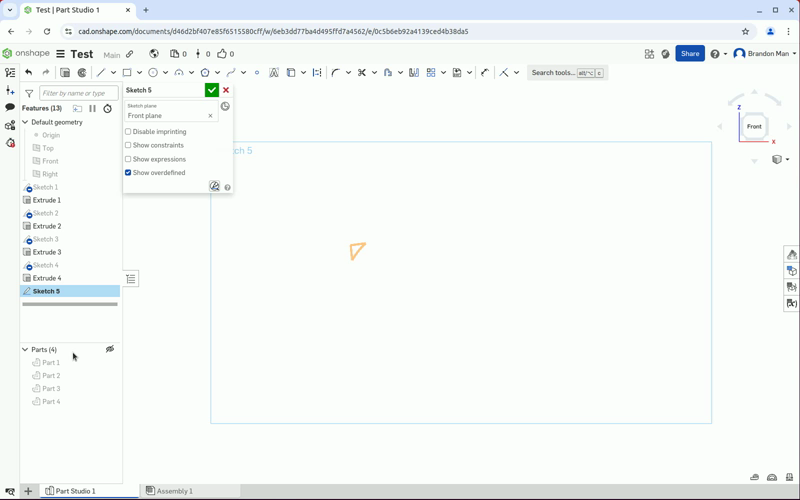
key(a)
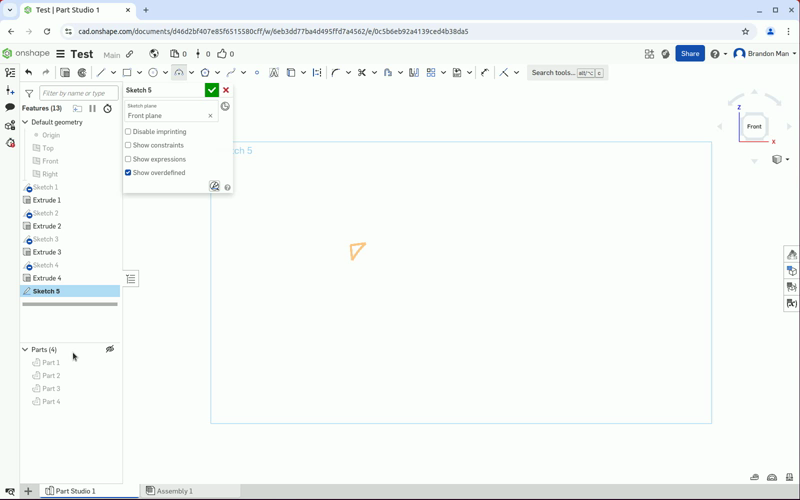
key_down(shift)
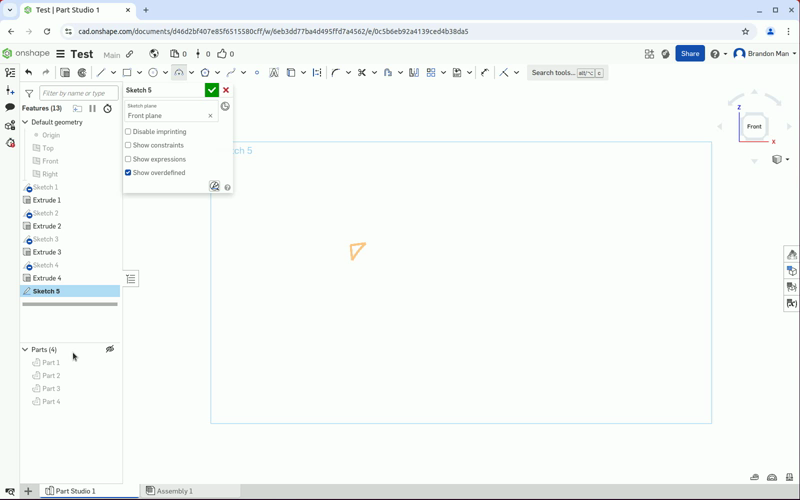
mouse_move(436, 309)
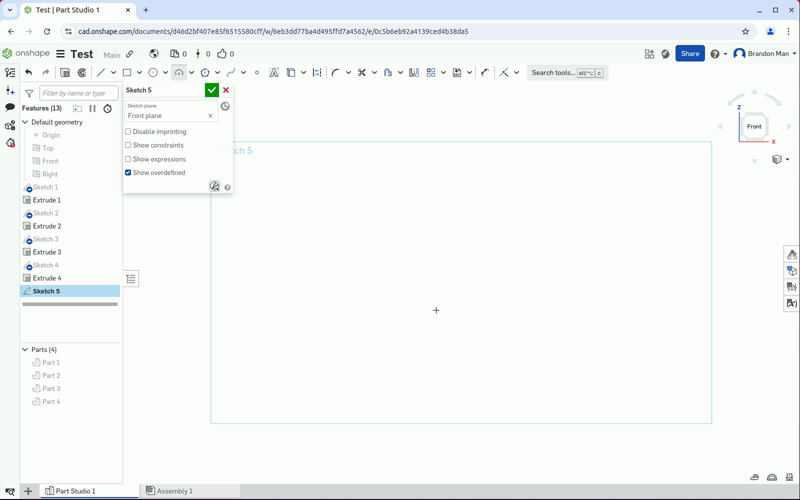
click(436, 309)
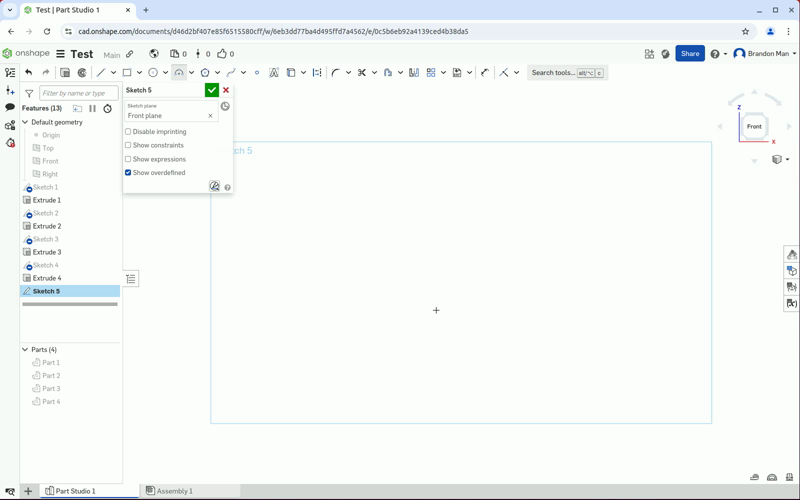
key_up(shift)
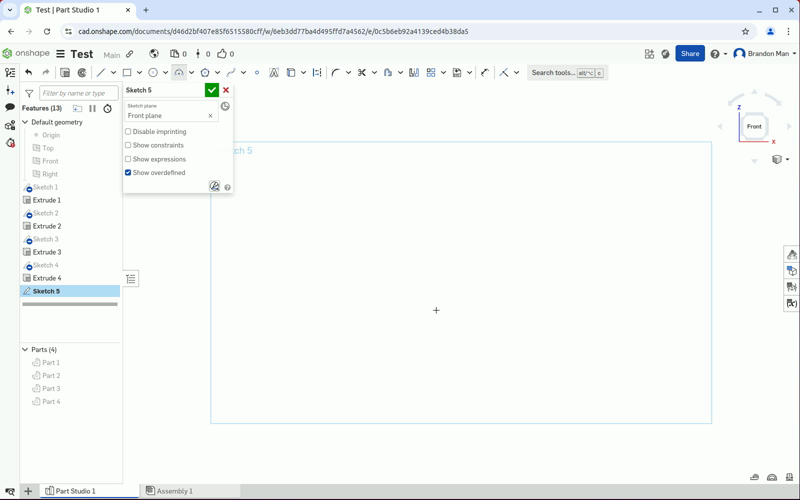
key_down(shift)
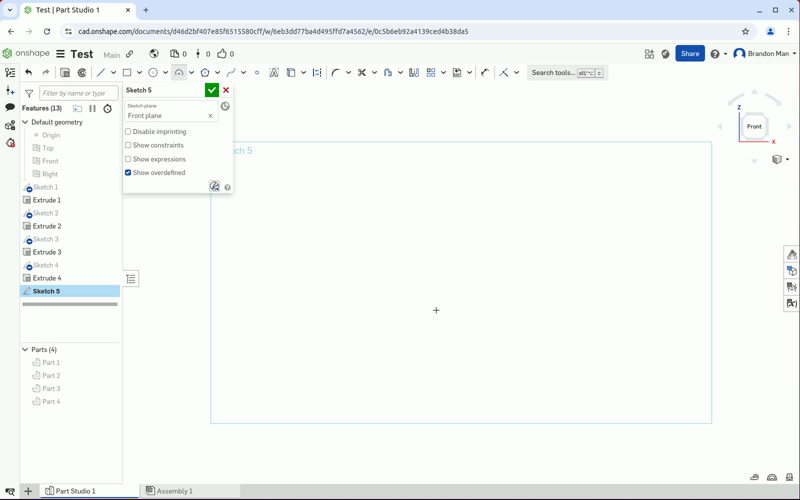
mouse_move(438, 252)
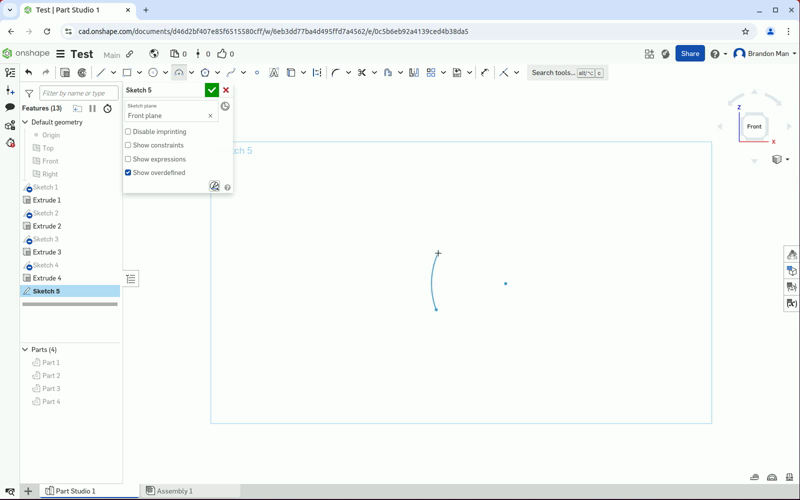
click(438, 252)
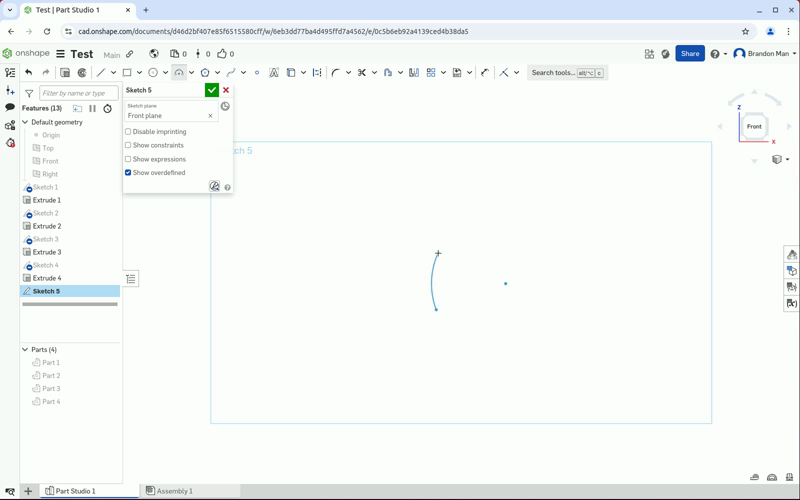
mouse_move(498, 283)
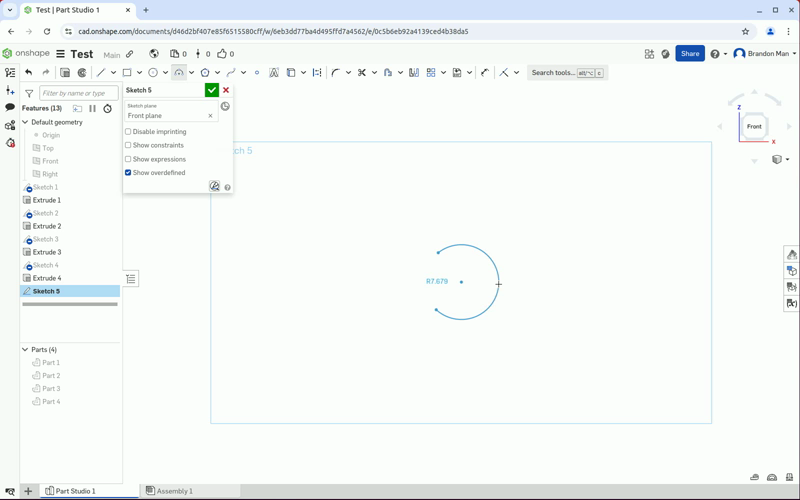
click(498, 283)
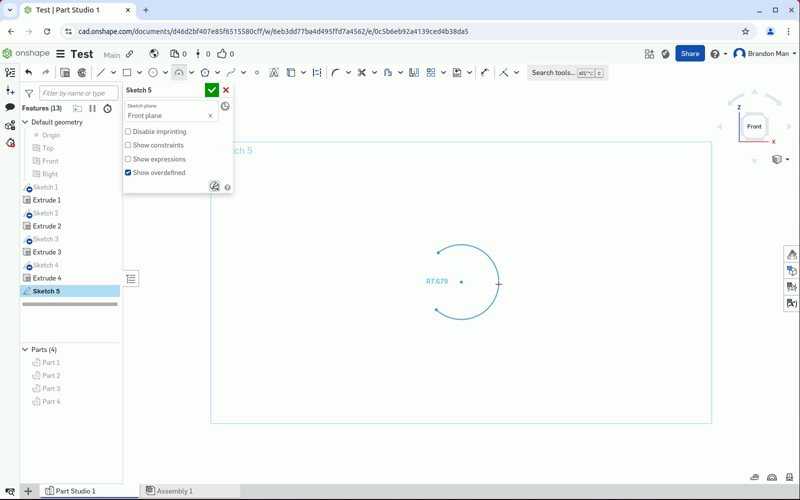
key_up(shift)
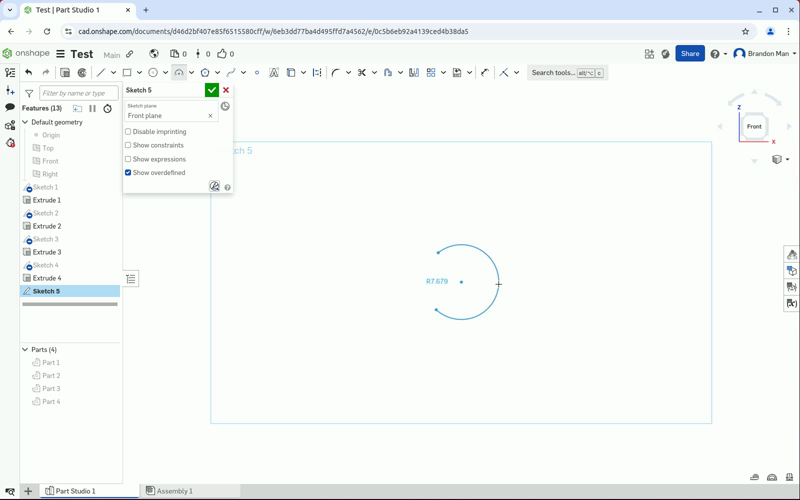
mouse_move(438, 252)
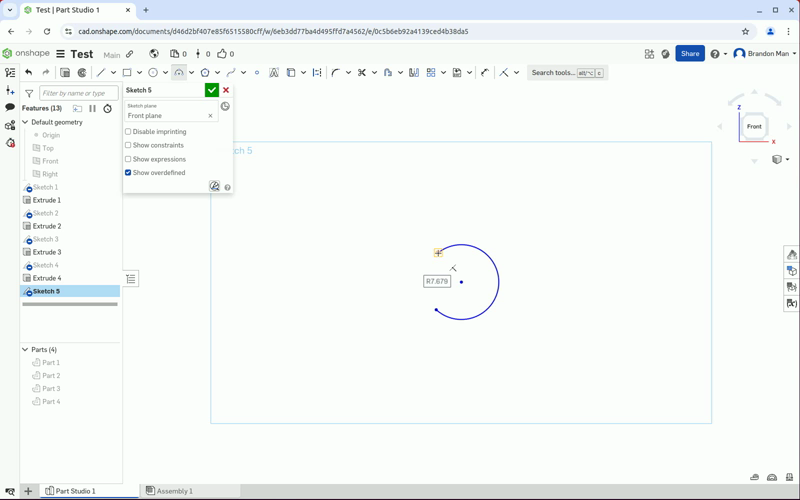
click(438, 252)
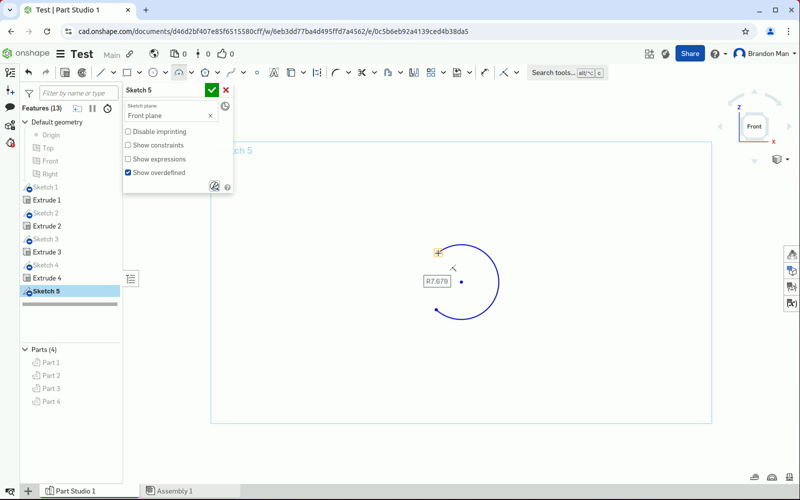
mouse_move(436, 309)
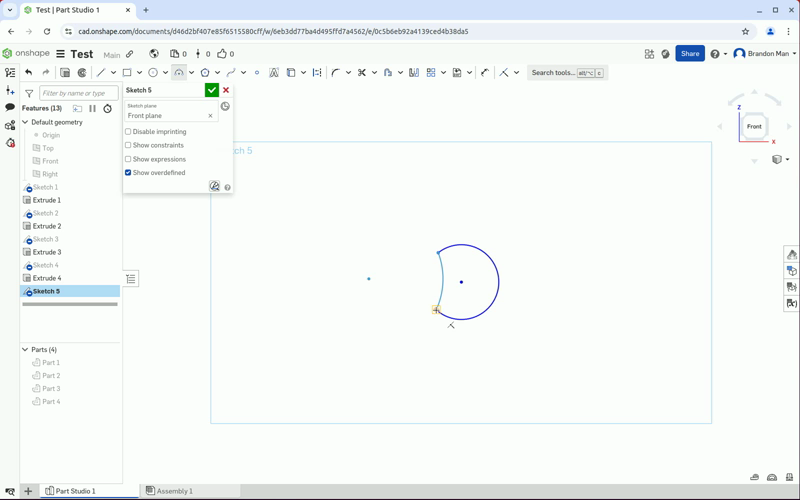
click(436, 309)
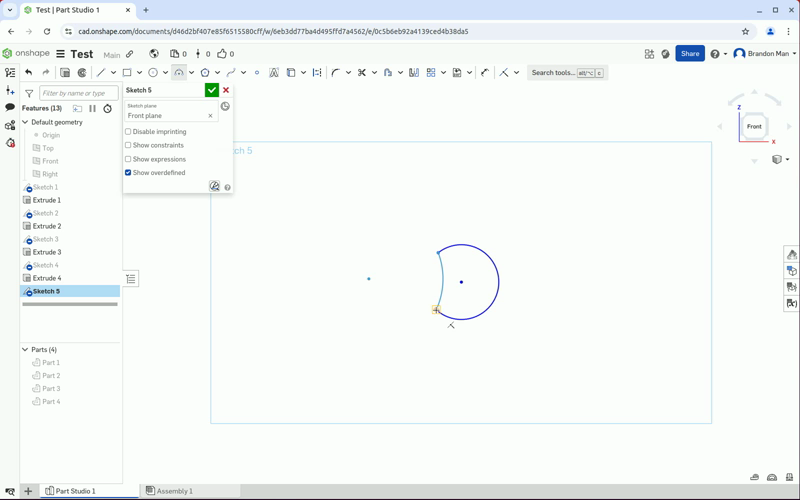
key_down(shift)
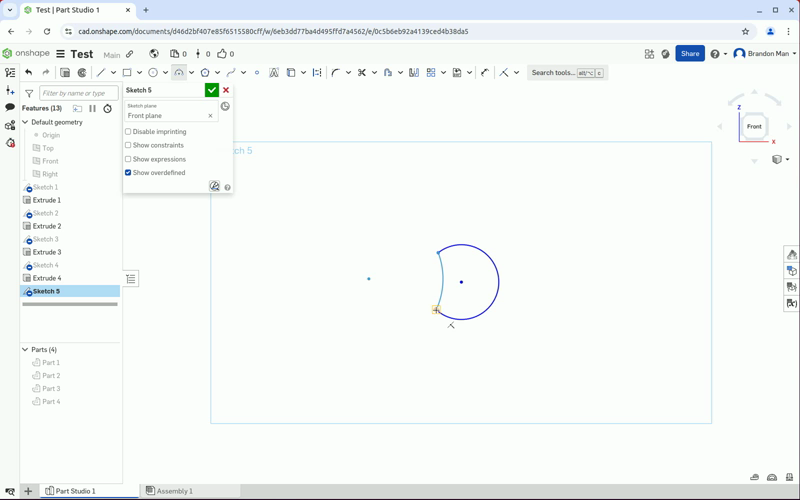
mouse_move(446, 281)
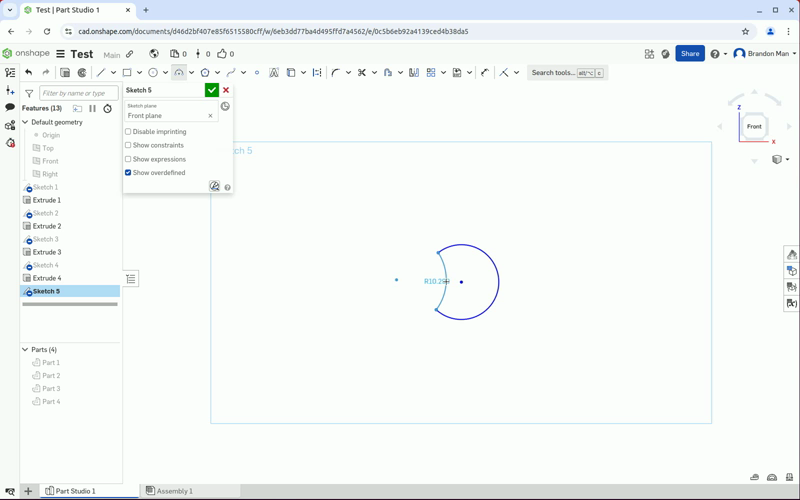
click(446, 281)
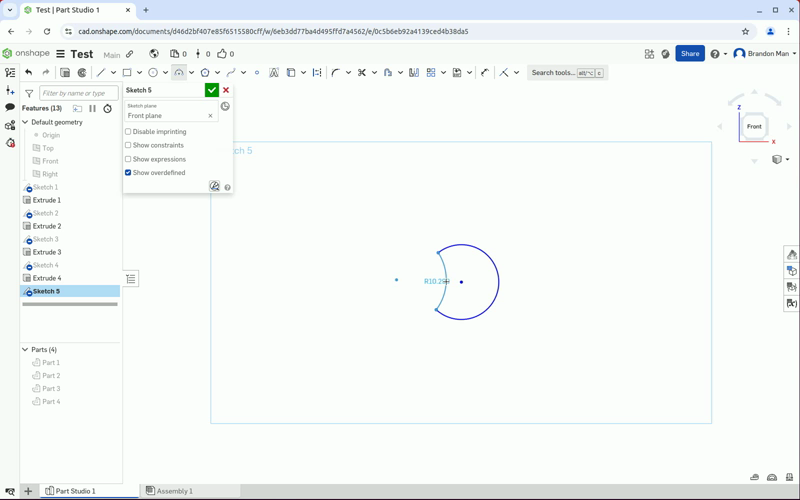
key_up(shift)
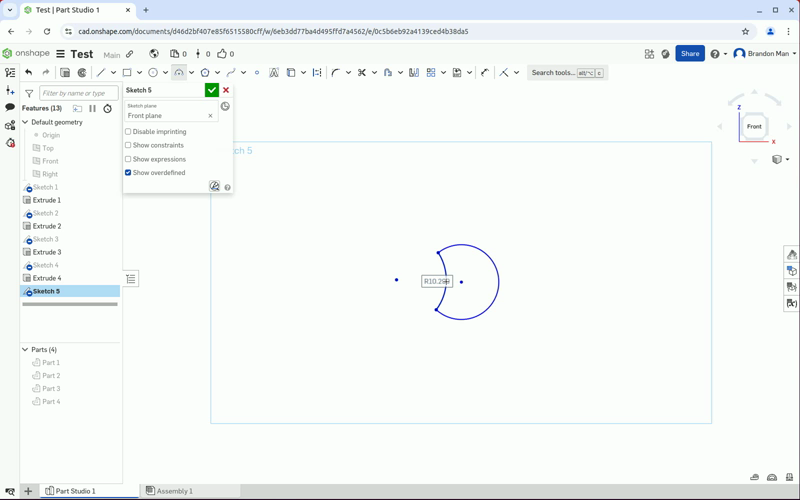
key(esc)
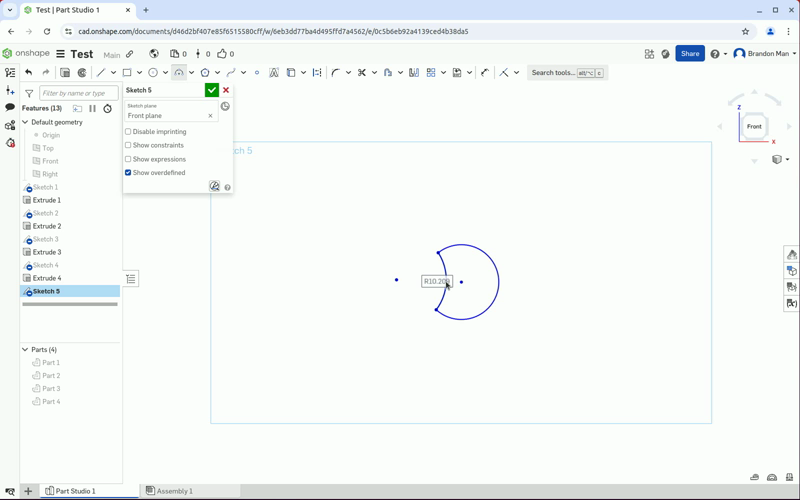
mouse_move(460, 266)
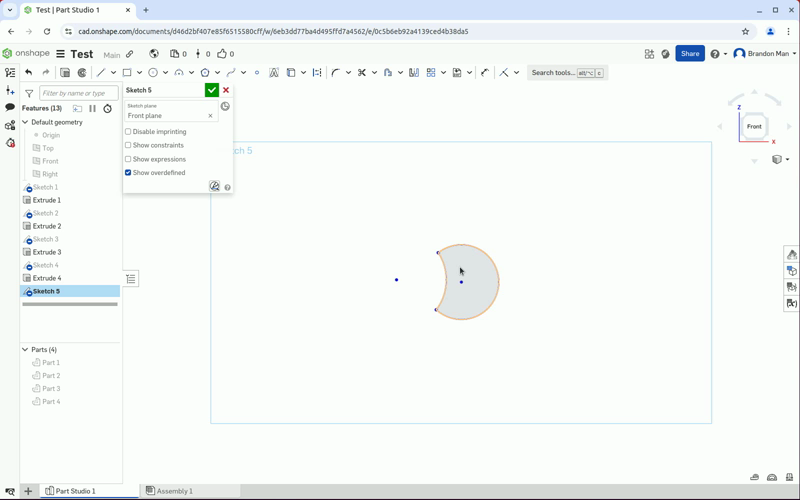
click(460, 266)
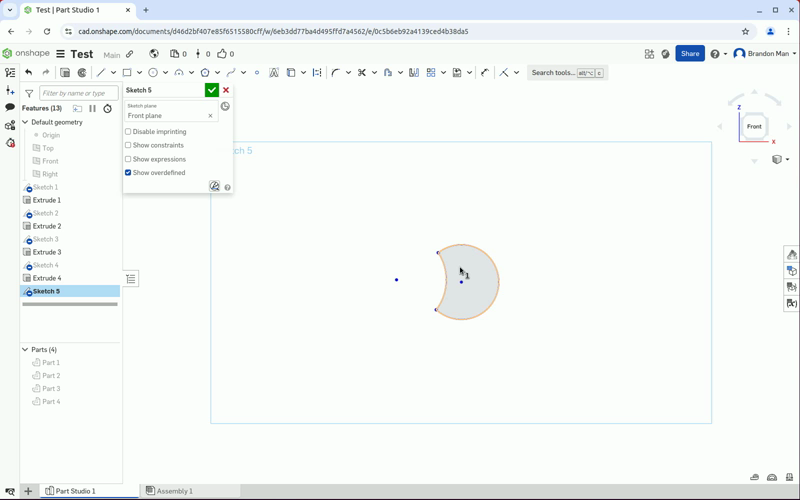
mouse_move(73, 352)
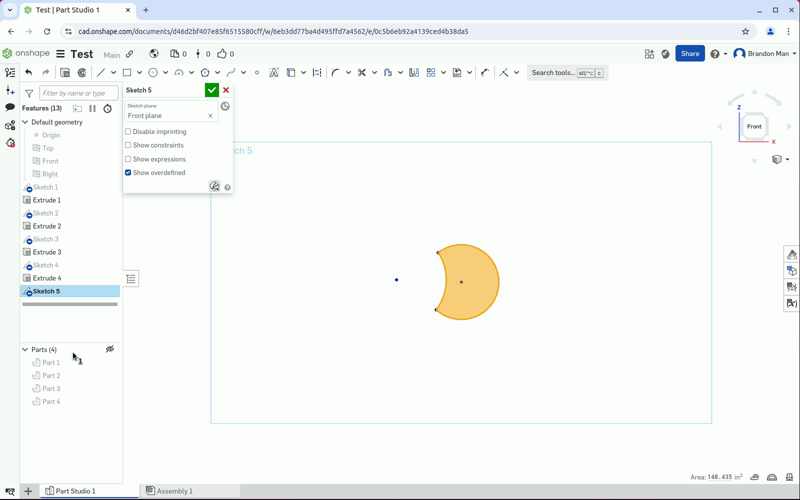
key(shift+y)
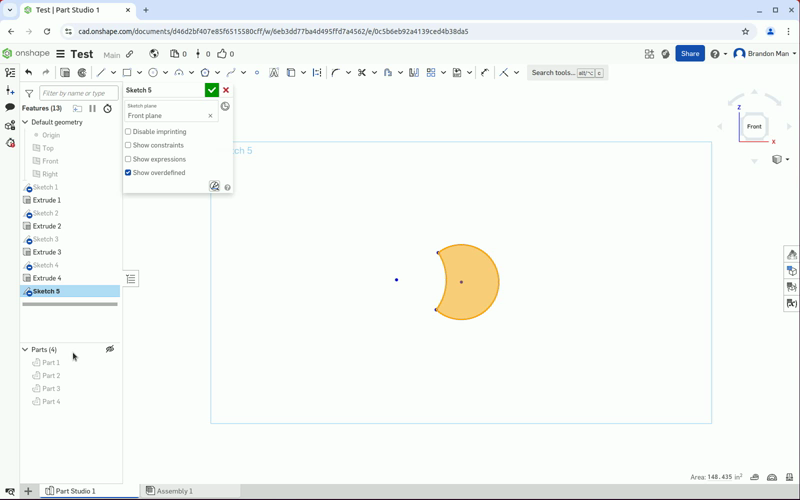
key(shift+e)
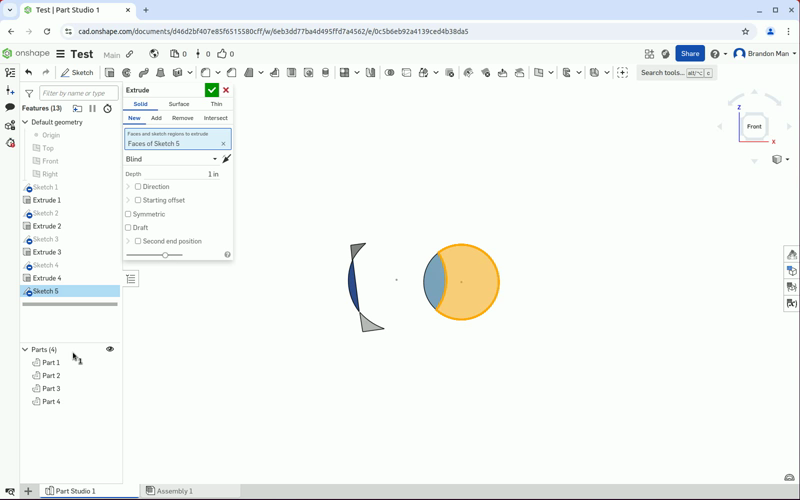
mouse_move(143, 106)
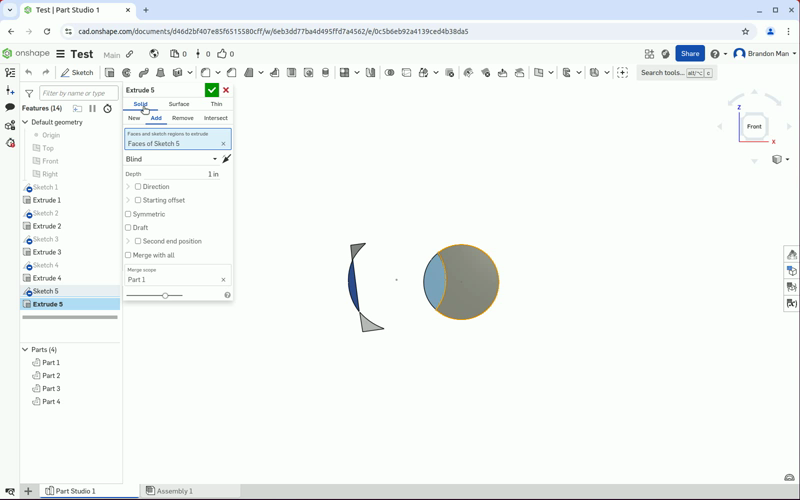
click(143, 106)
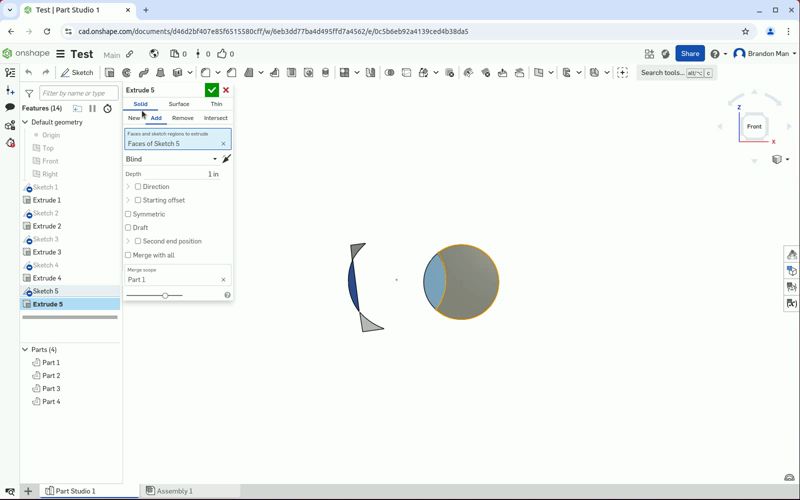
mouse_move(137, 120)
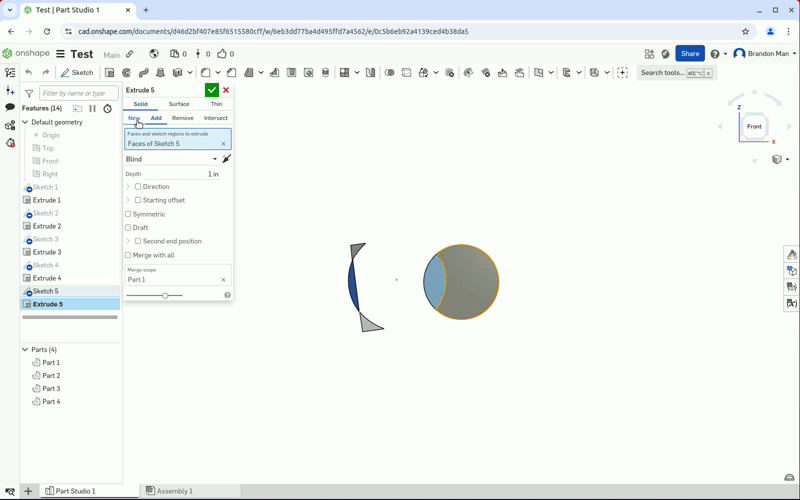
click(137, 120)
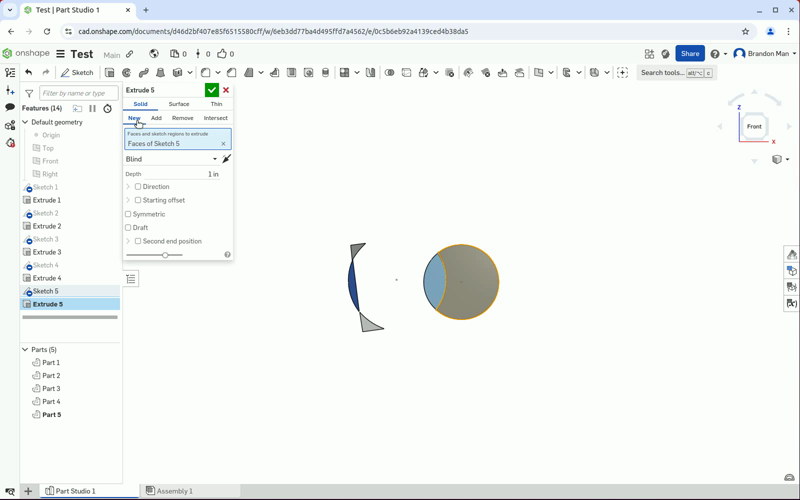
key(tab, 4)
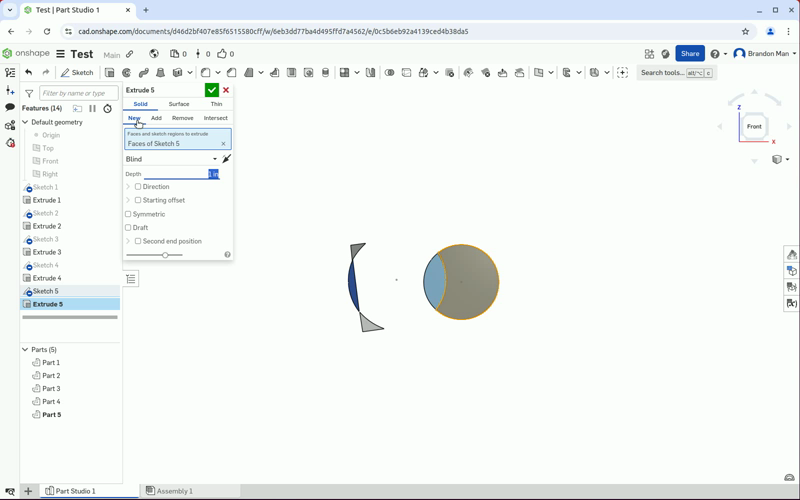
text(5.055)
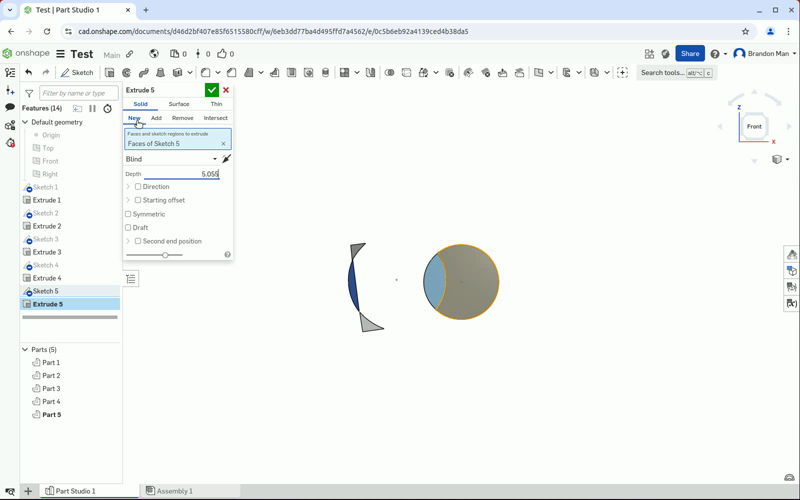
key(enter)
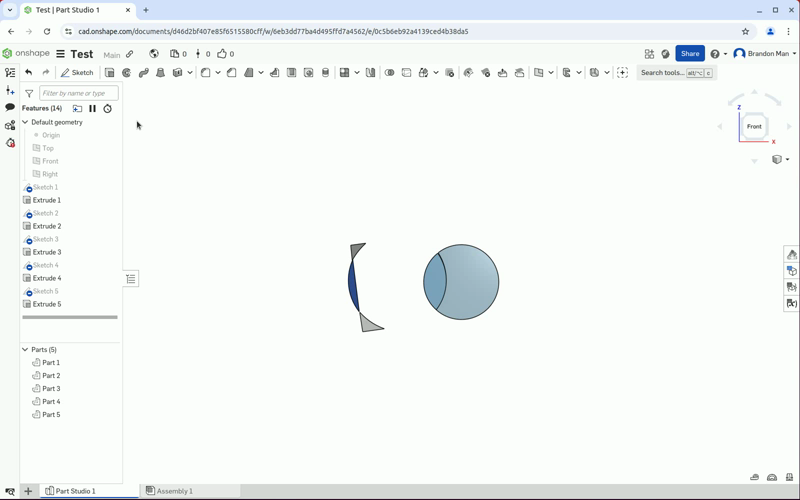
key(shift+h)
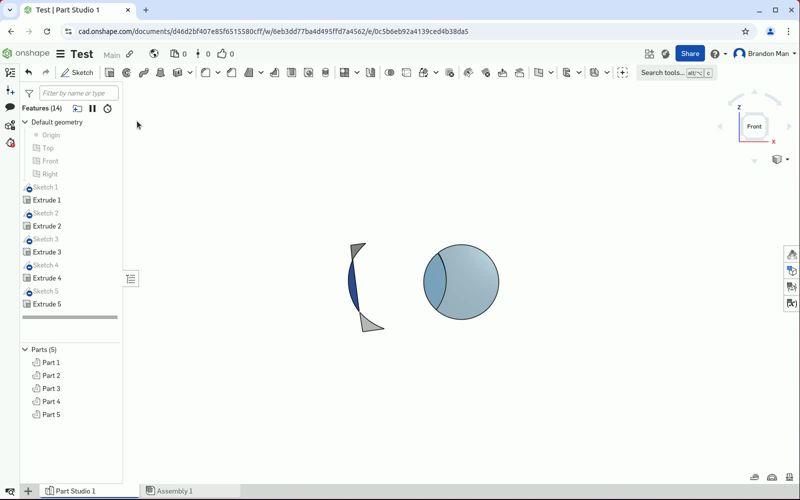
key(shift+h)
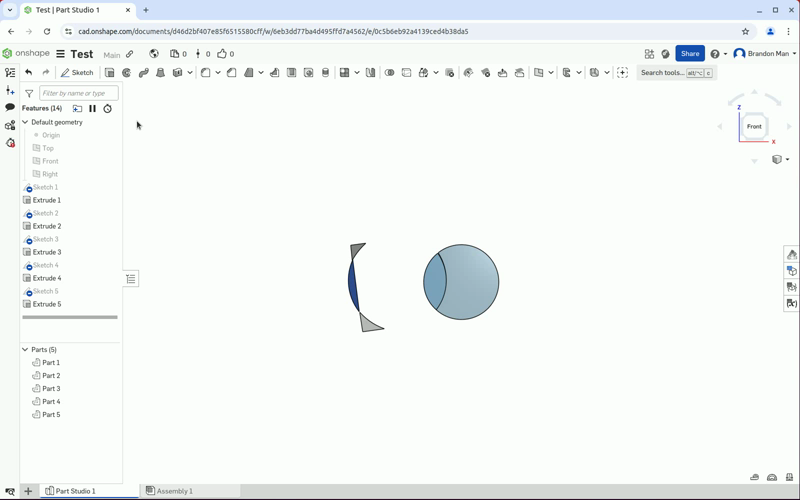
mouse_move(73, 189)
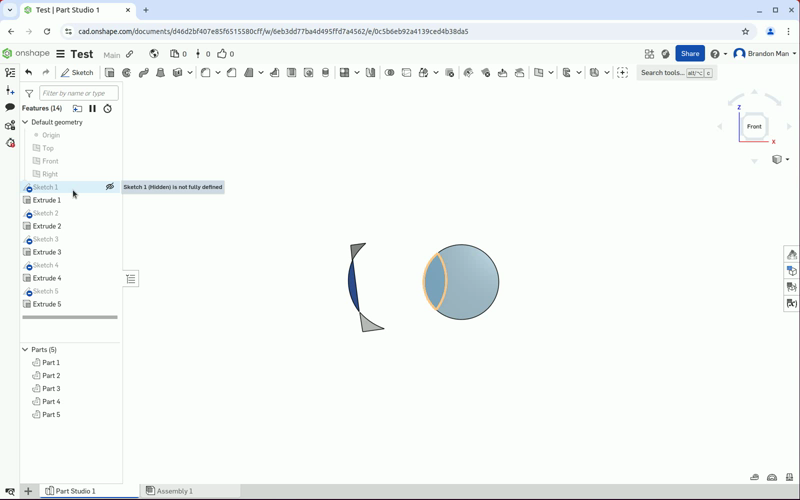
click(73, 189)
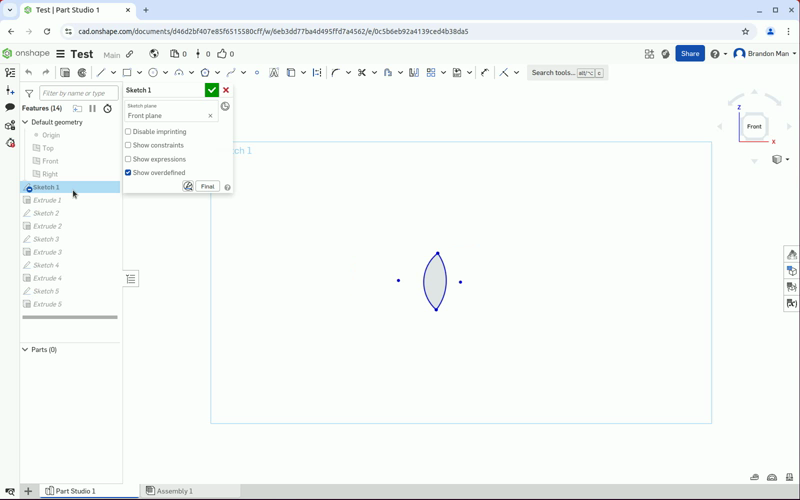
mouse_move(229, 92)
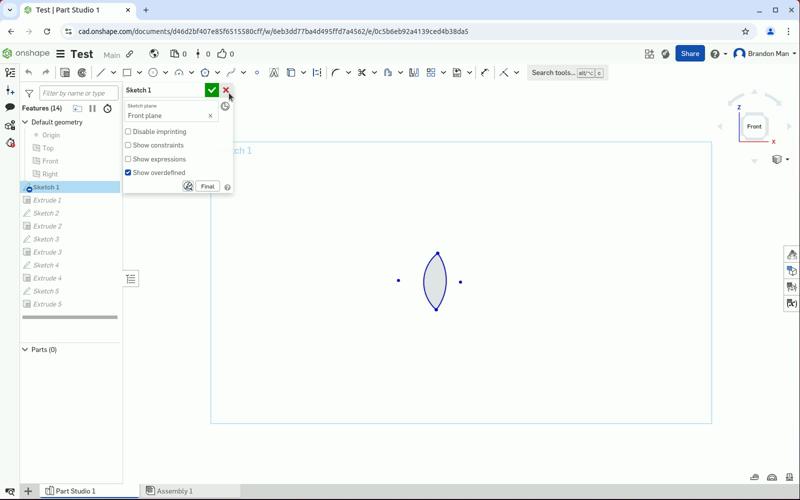
click(229, 92)
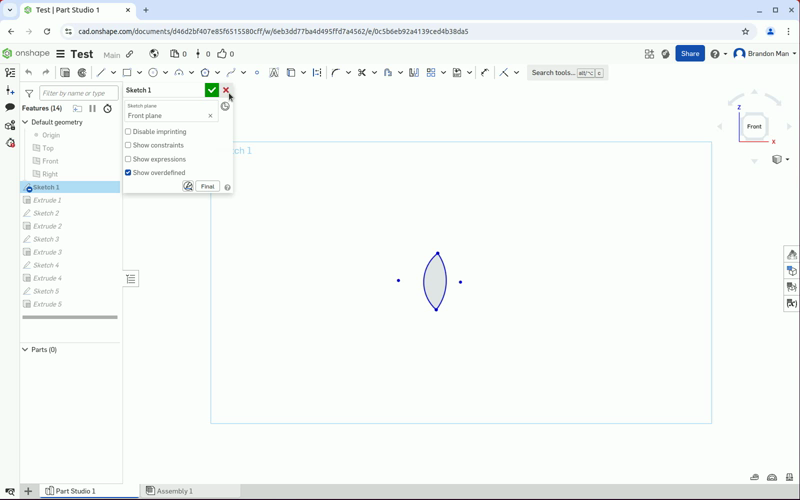
key(shift+s)
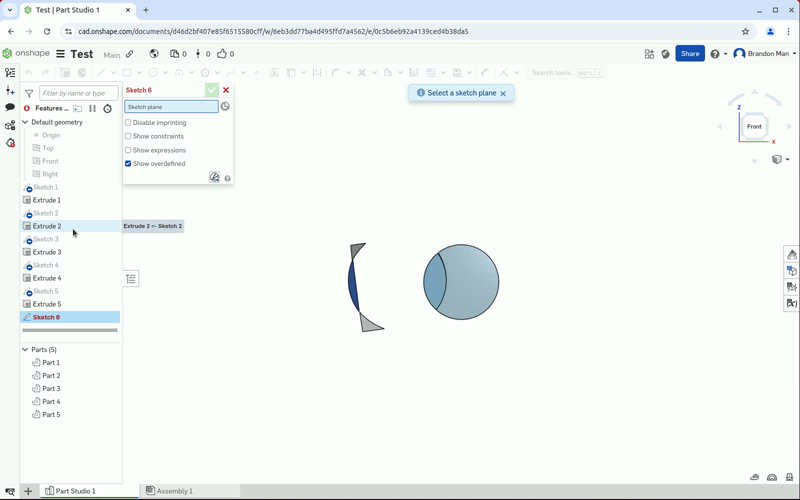
scroll(3)
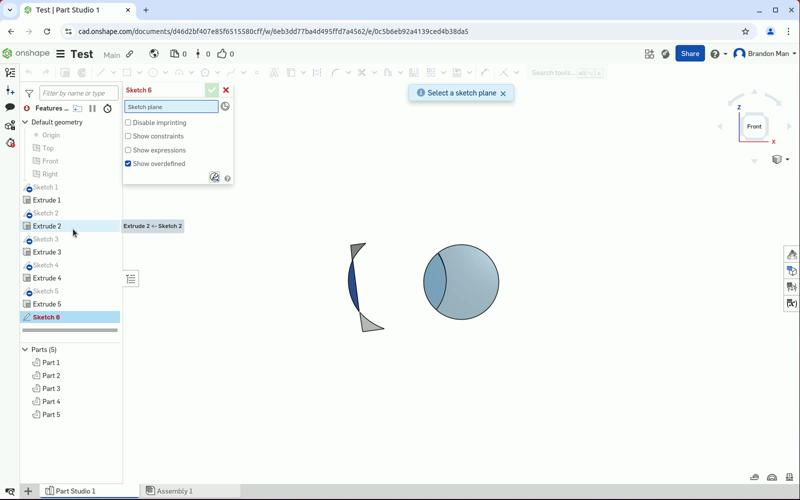
mouse_move(73, 163)
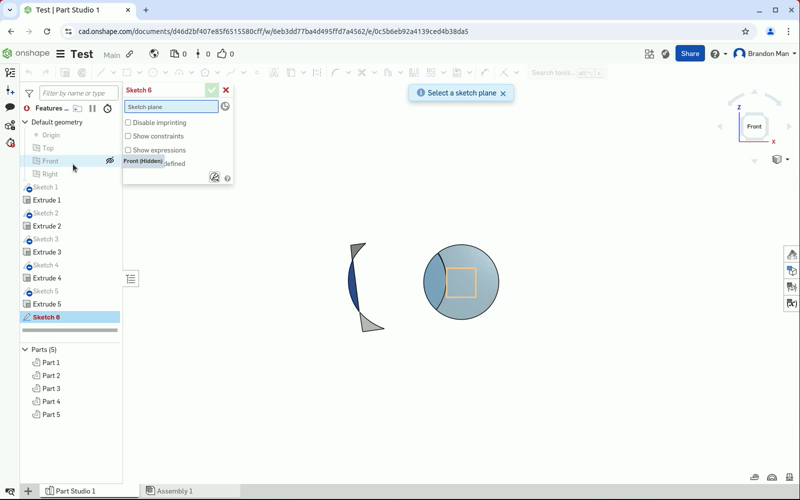
click(73, 163)
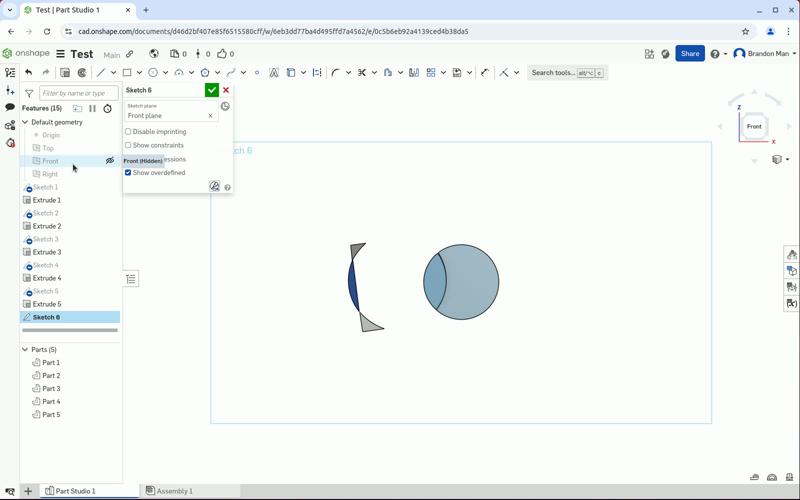
mouse_move(73, 352)
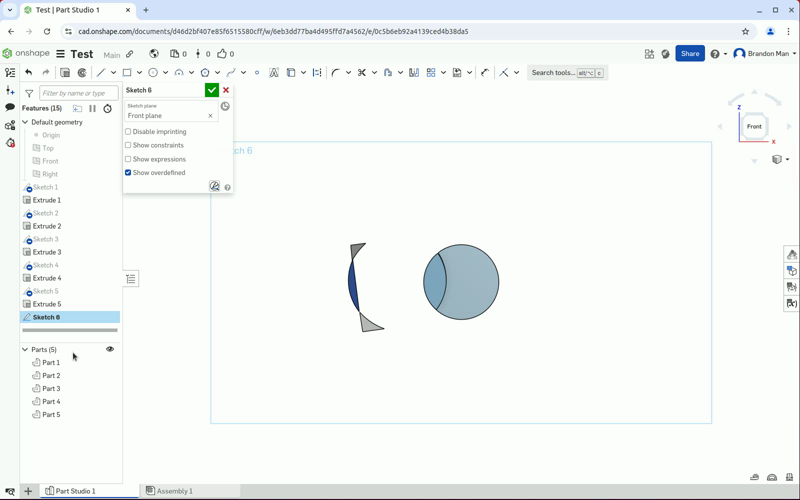
key(y)
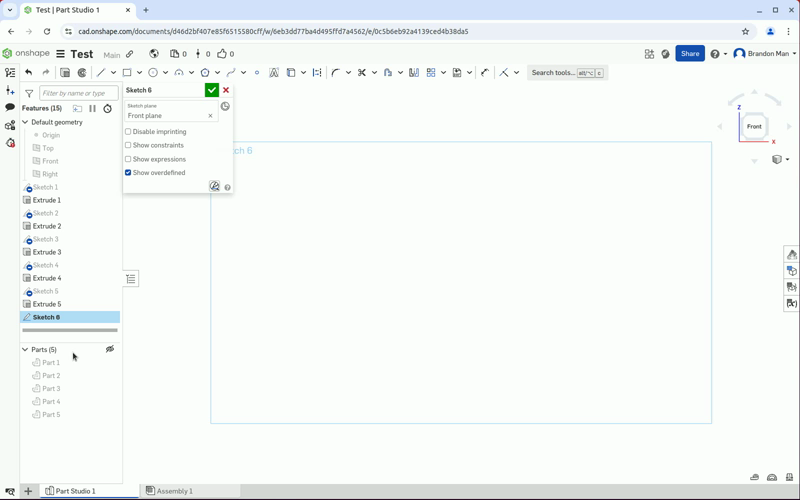
key(a)
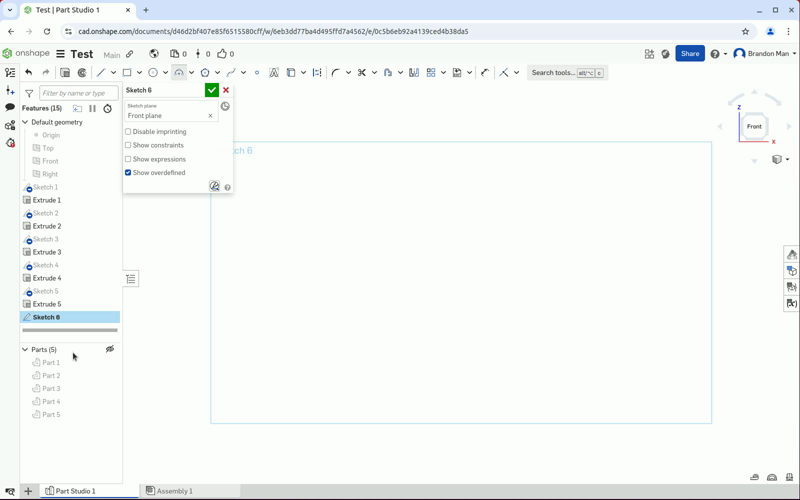
key_down(shift)
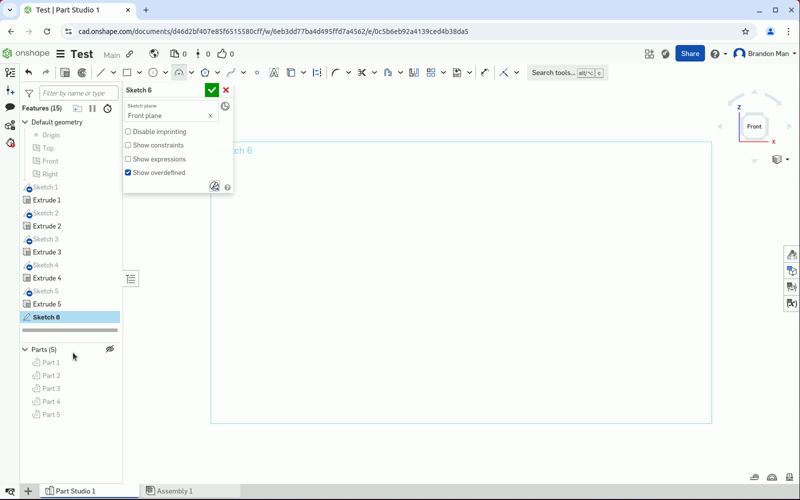
mouse_move(411, 233)
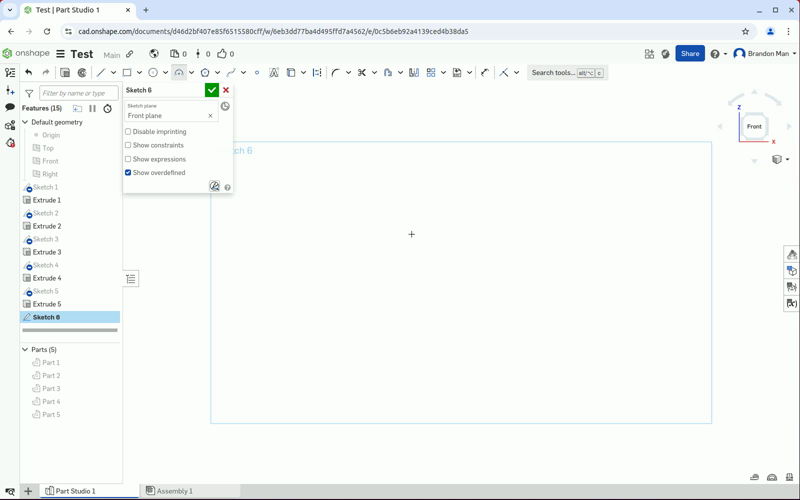
click(411, 233)
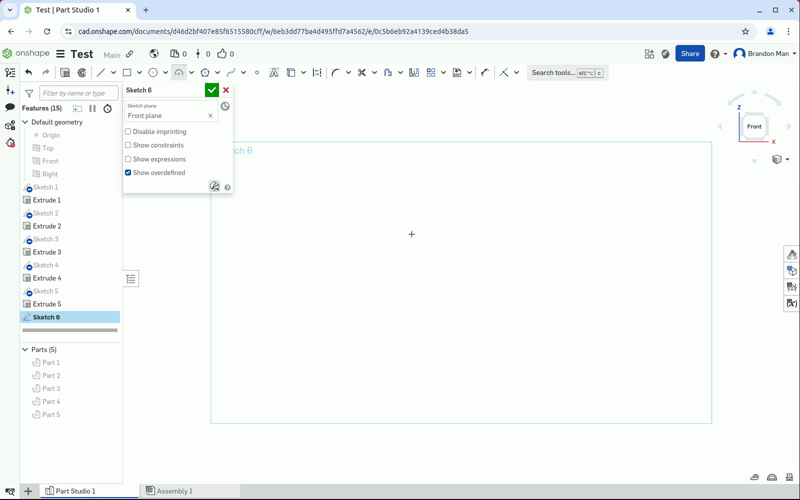
key_up(shift)
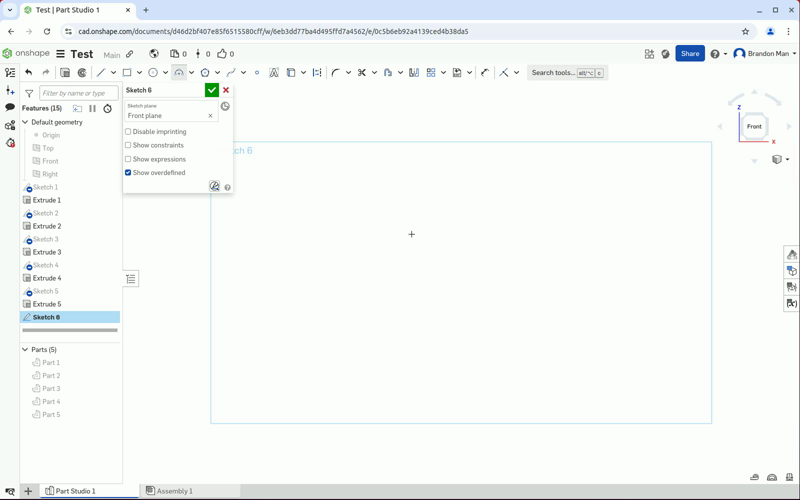
key_down(shift)
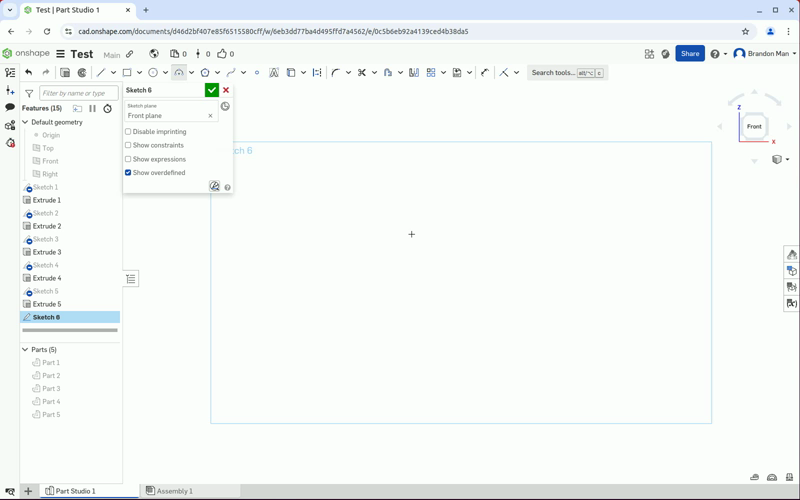
mouse_move(438, 254)
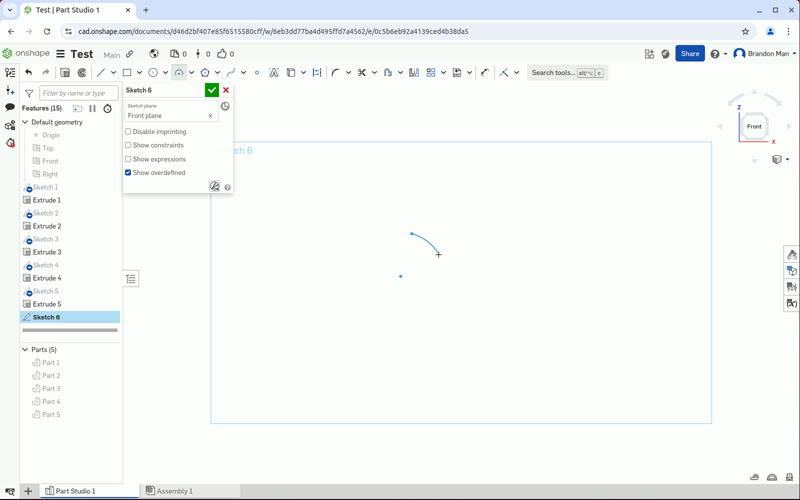
click(438, 254)
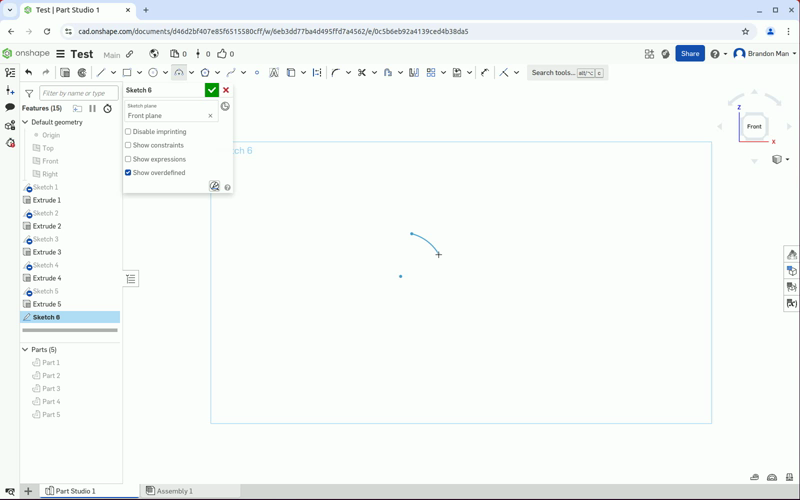
mouse_move(426, 241)
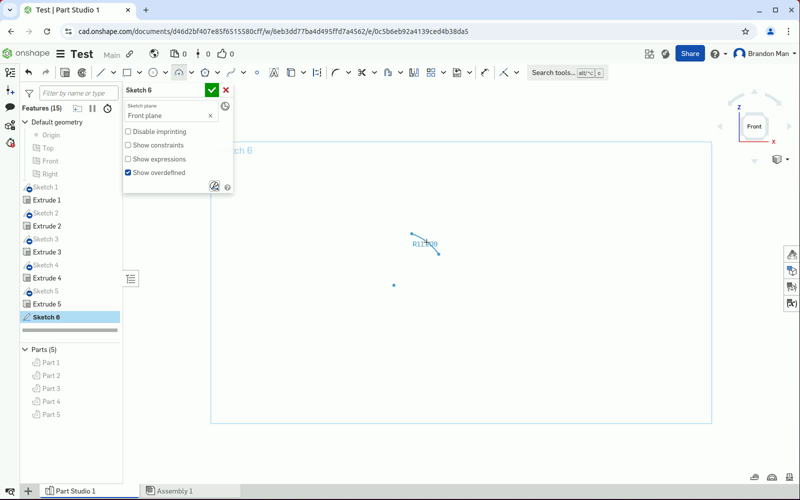
click(426, 241)
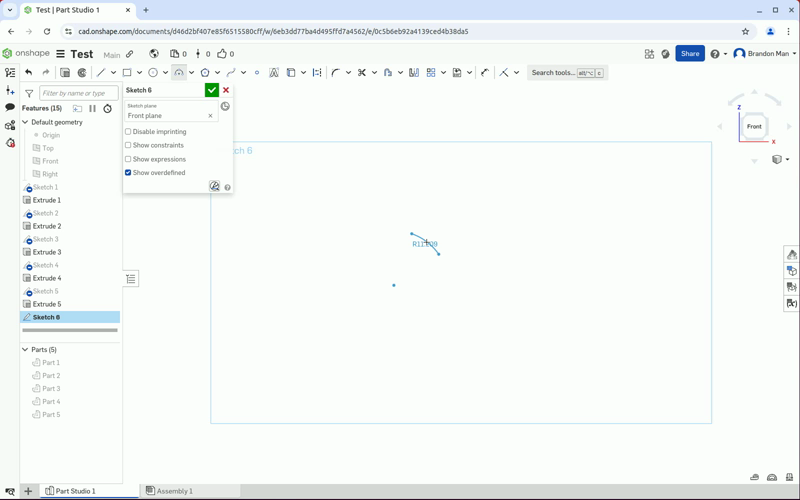
key_up(shift)
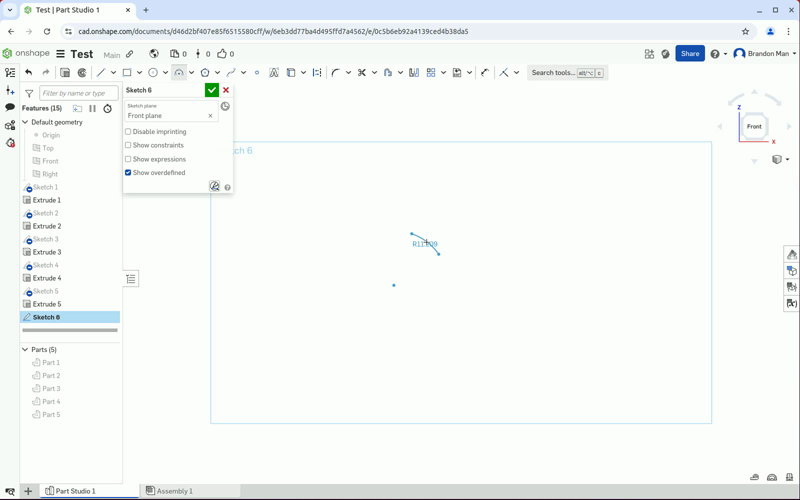
mouse_move(438, 254)
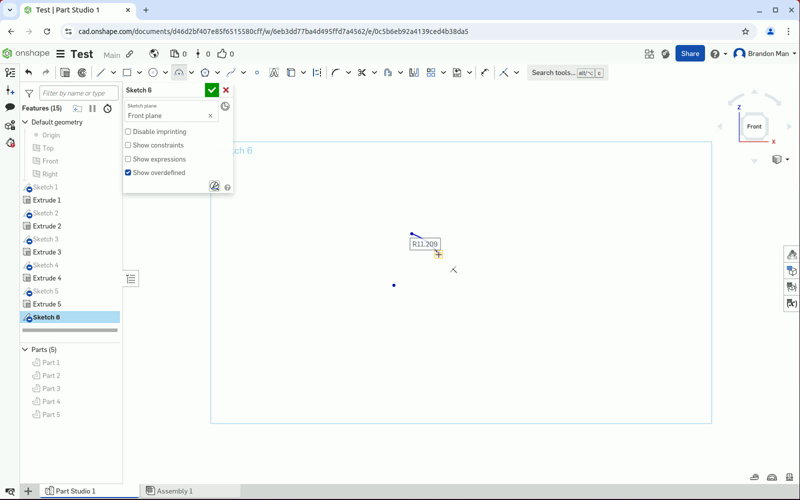
click(438, 254)
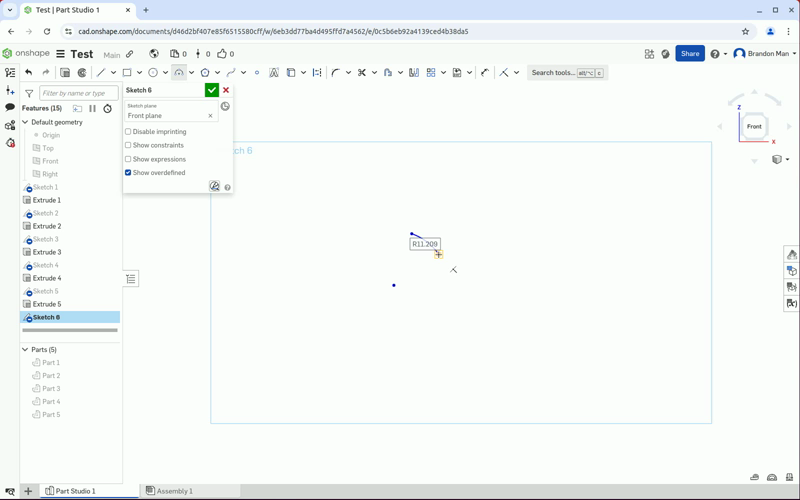
key_down(shift)
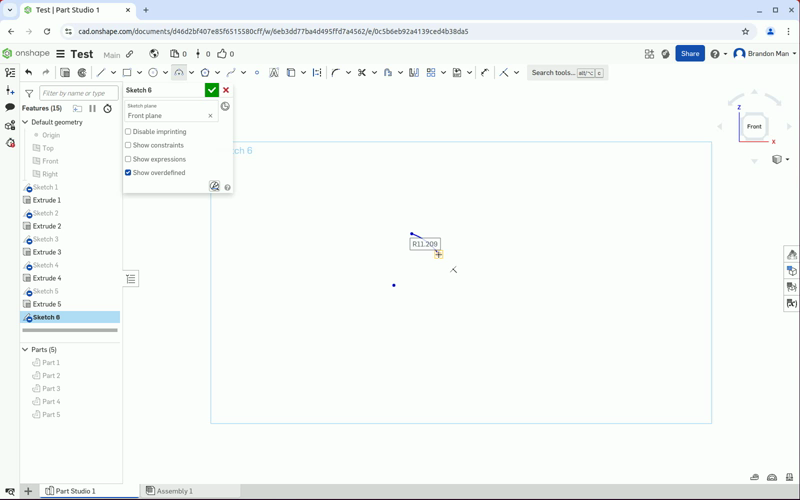
mouse_move(448, 248)
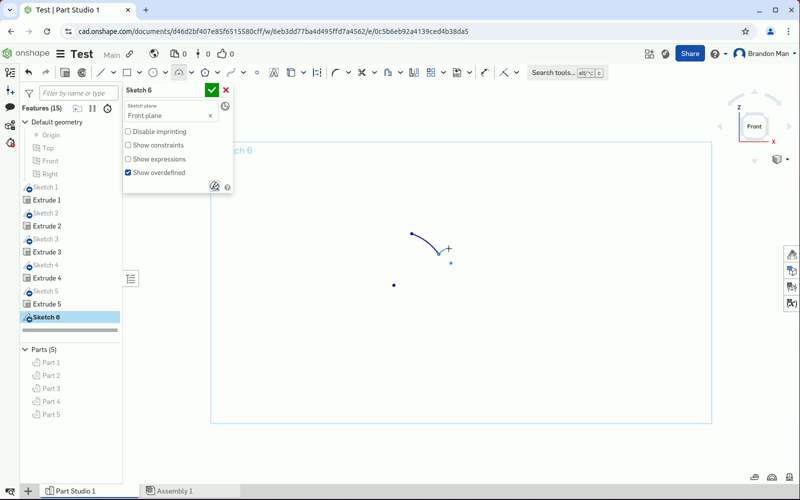
click(448, 248)
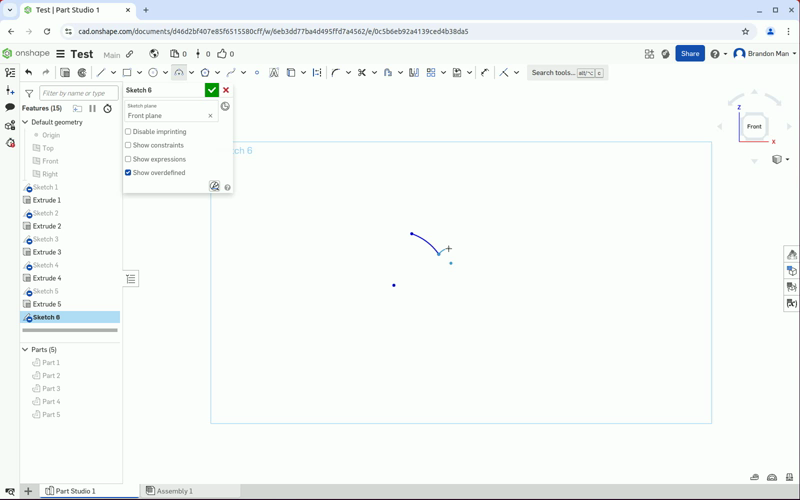
mouse_move(443, 250)
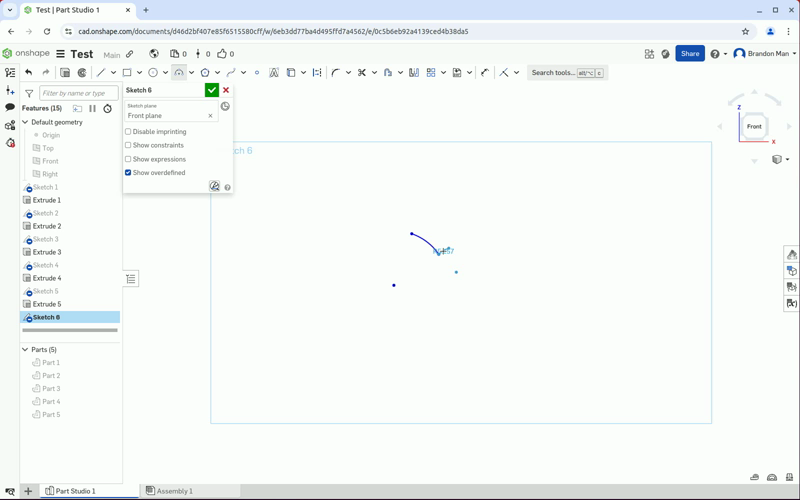
click(443, 250)
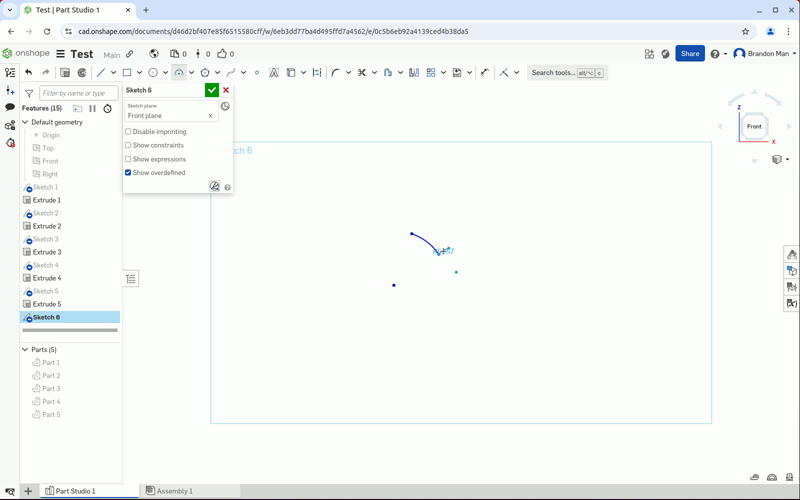
key_up(shift)
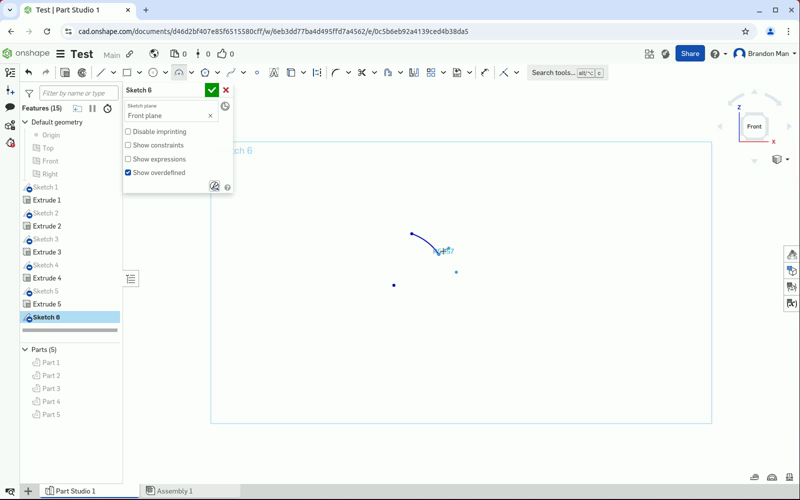
key(esc)
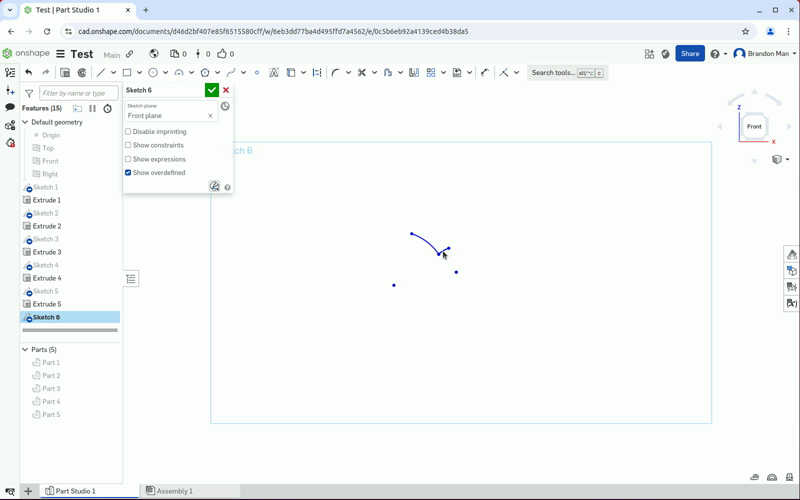
key(l)
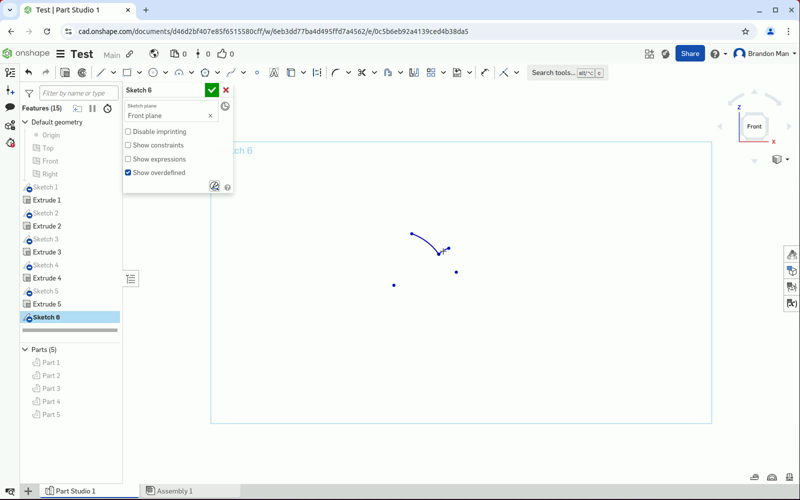
mouse_move(448, 248)
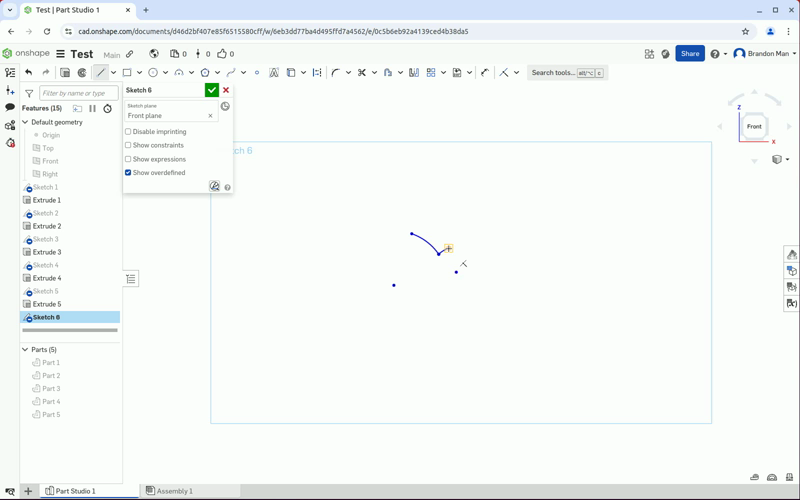
click(448, 248)
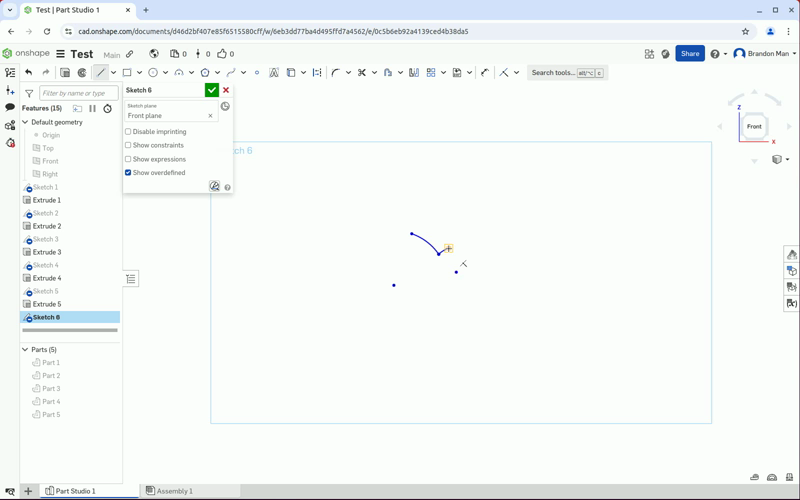
key_down(shift)
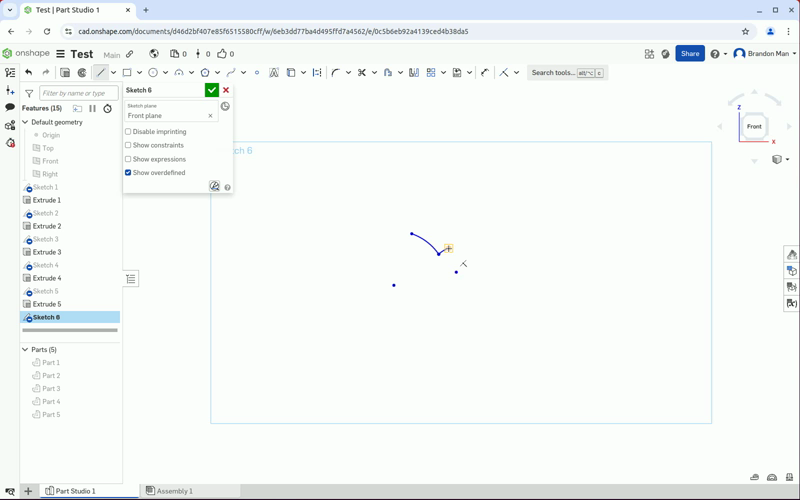
mouse_move(478, 248)
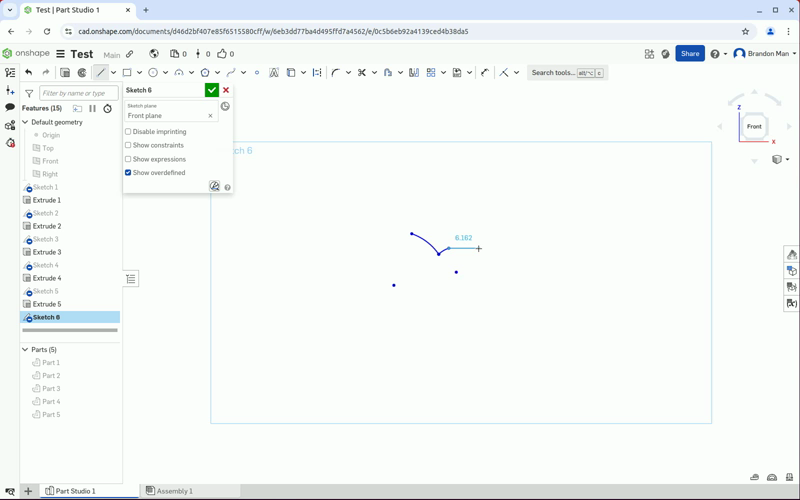
mouse_move(448, 211)
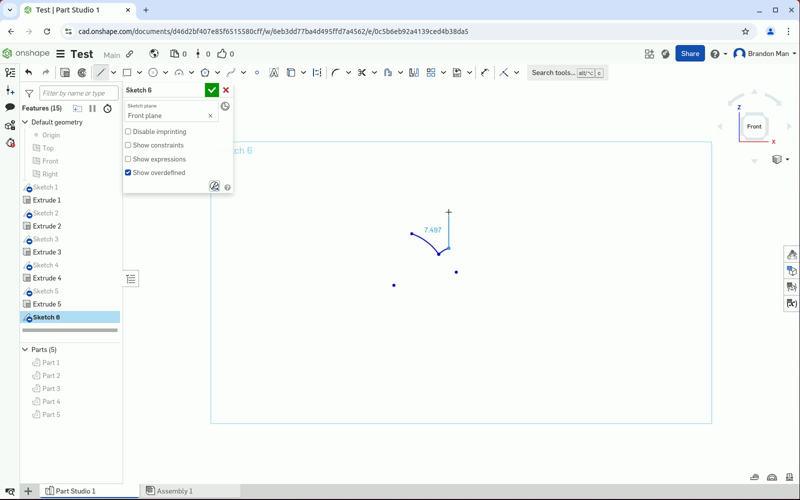
click(448, 211)
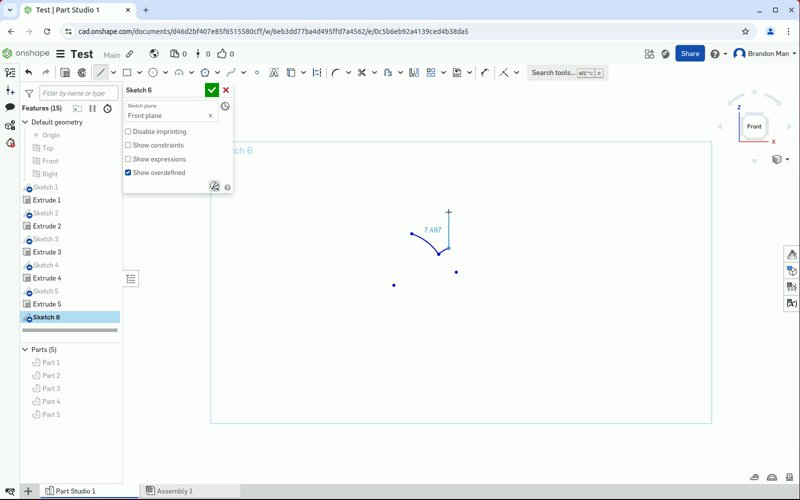
key_up(shift)
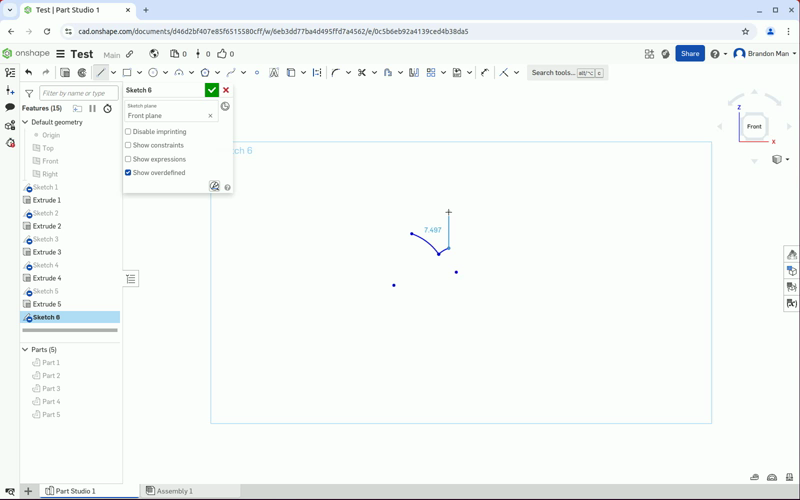
key_down(shift)
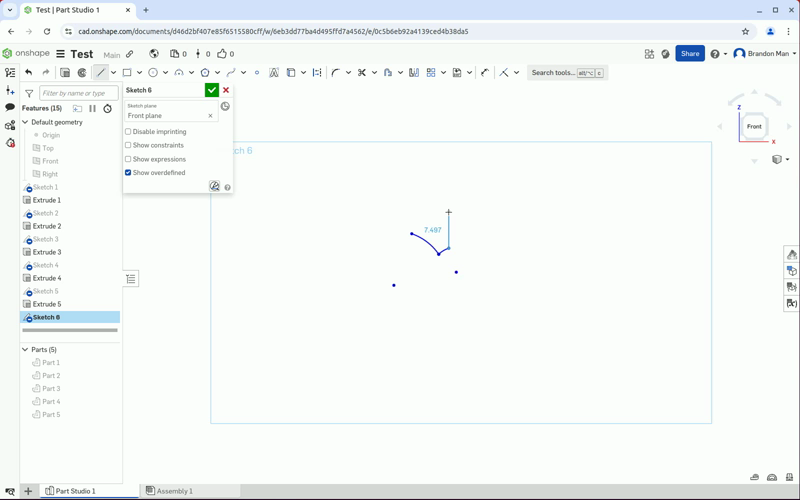
mouse_move(478, 211)
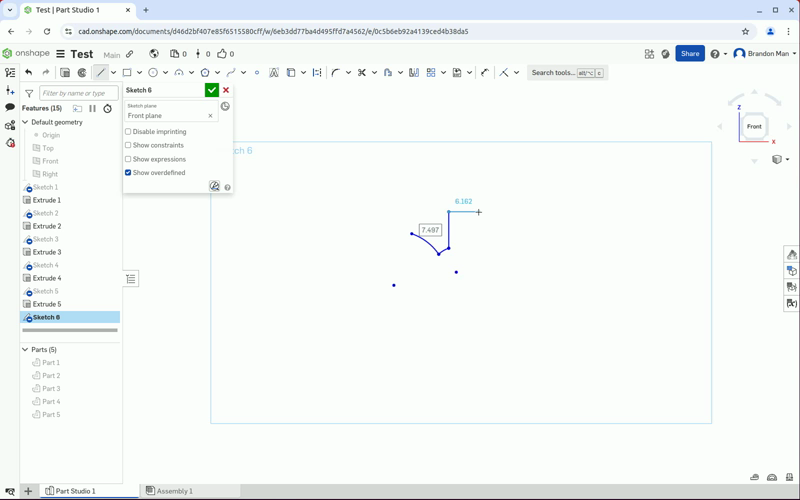
mouse_move(411, 211)
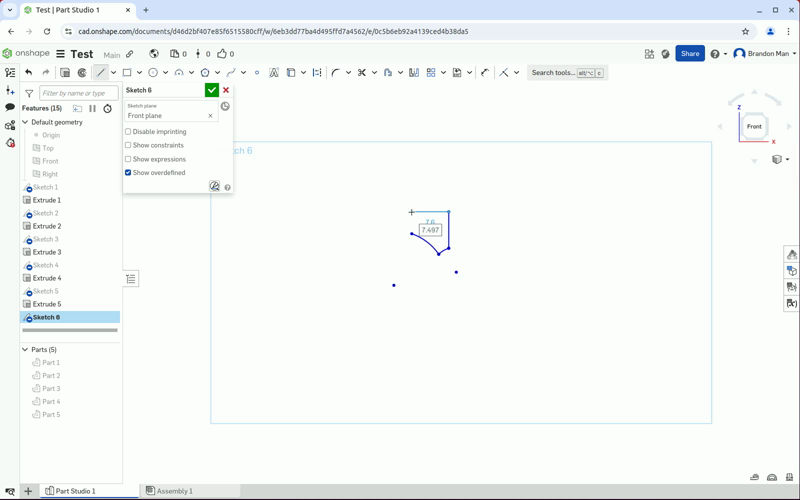
click(411, 211)
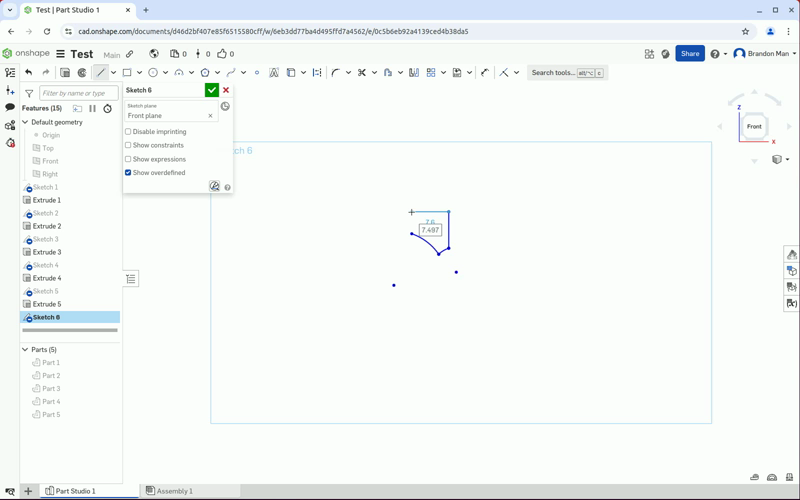
key_up(shift)
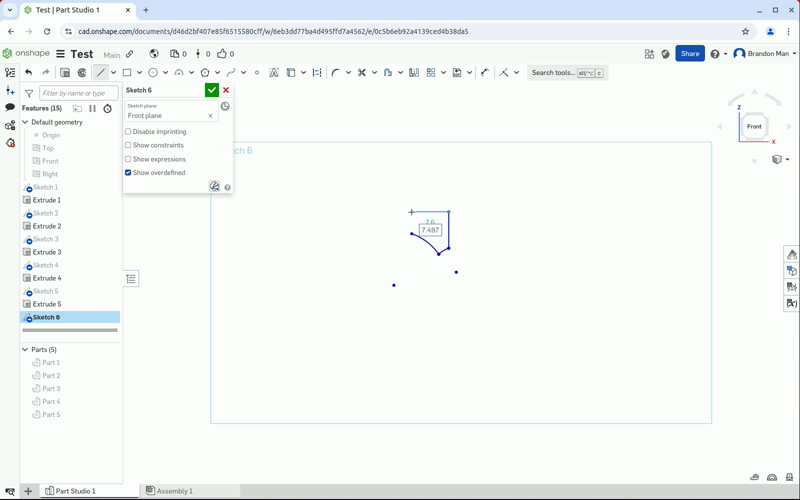
mouse_move(441, 211)
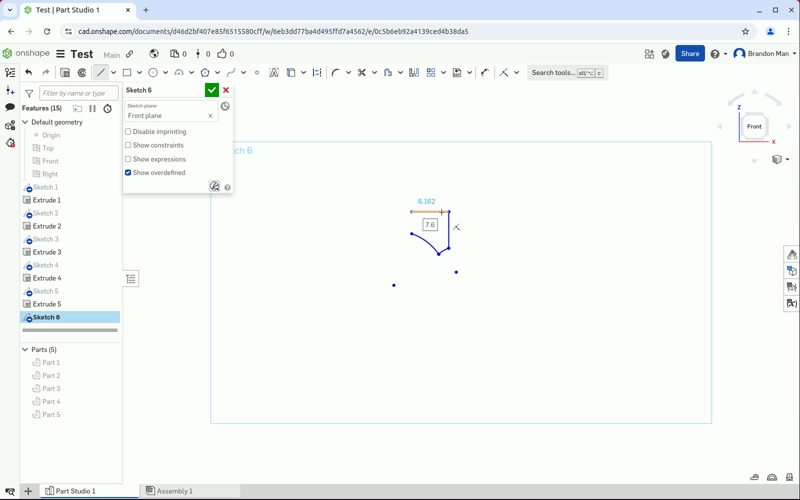
key_down(shift)
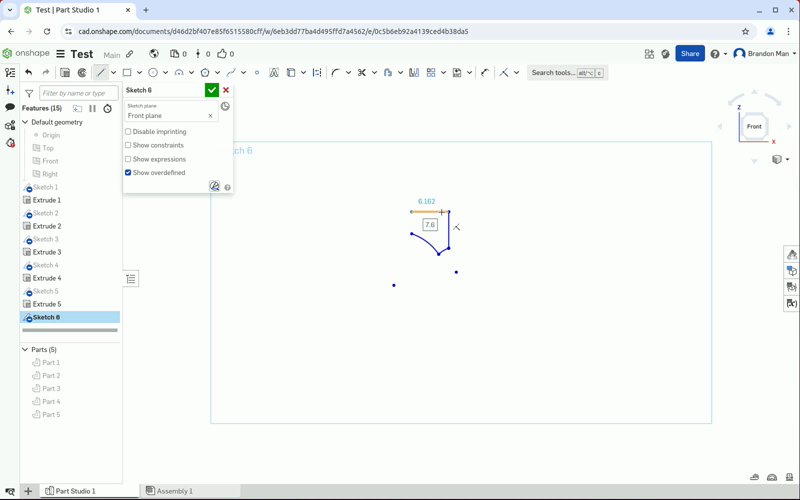
mouse_move(411, 233)
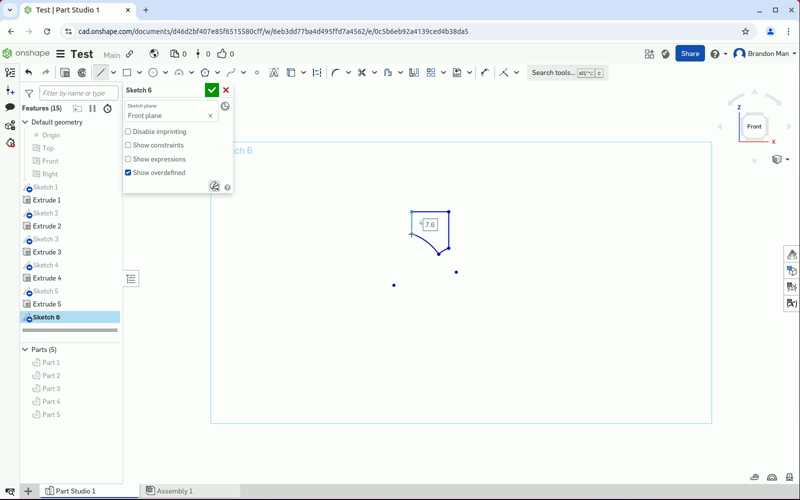
key_up(shift)
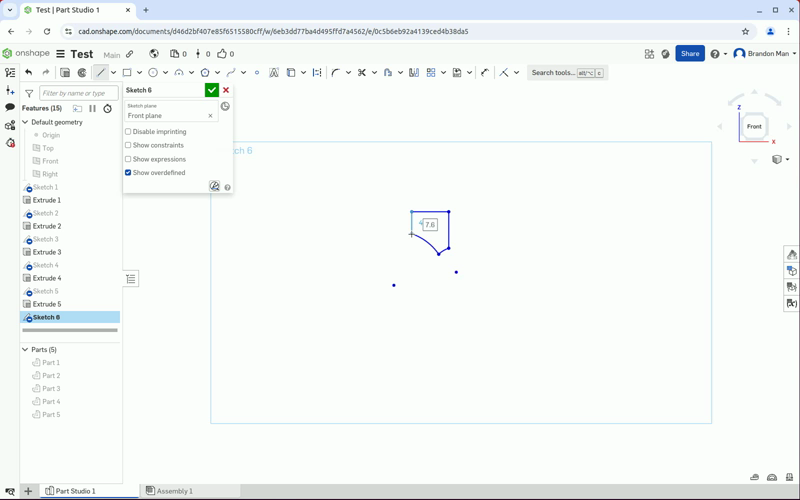
click(411, 233)
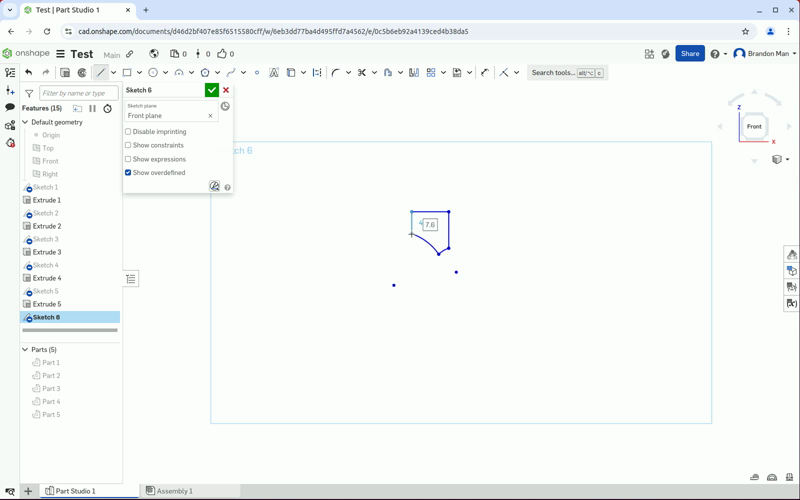
key(esc)
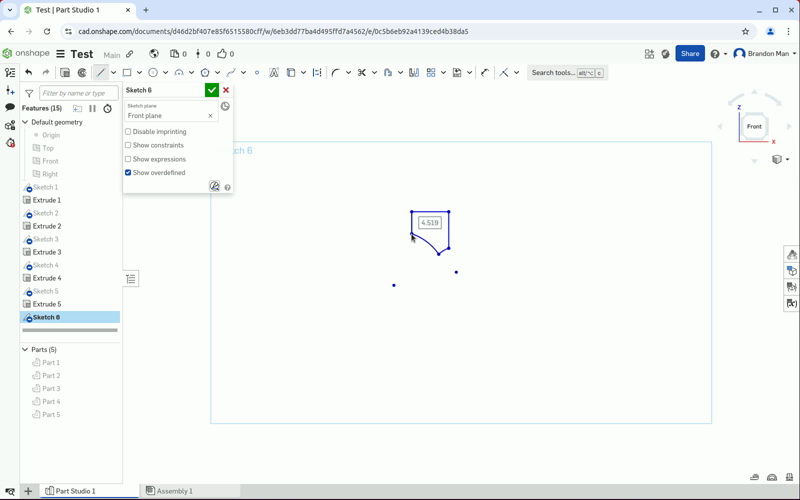
mouse_move(423, 230)
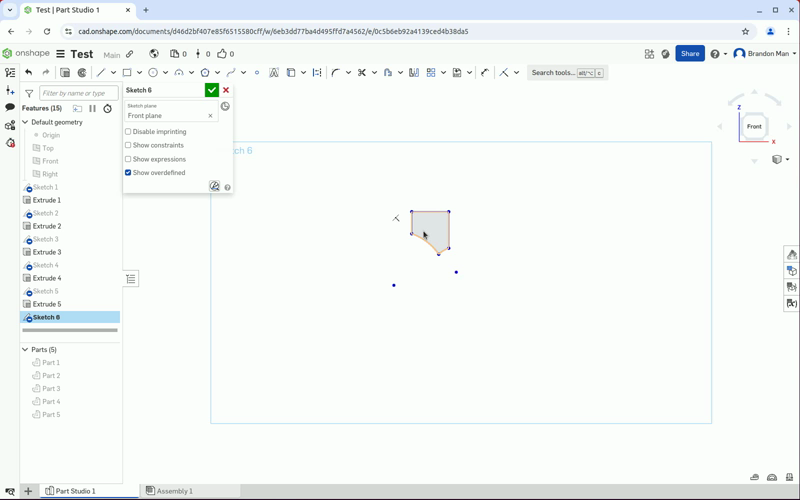
scroll(6)
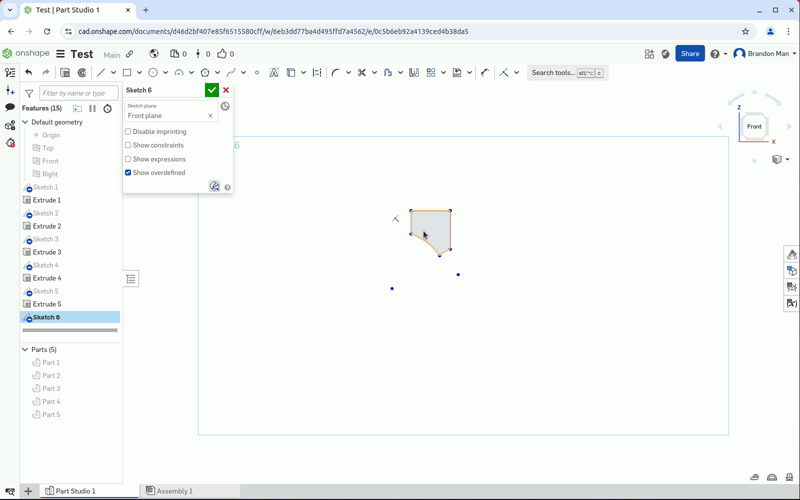
scroll(6)
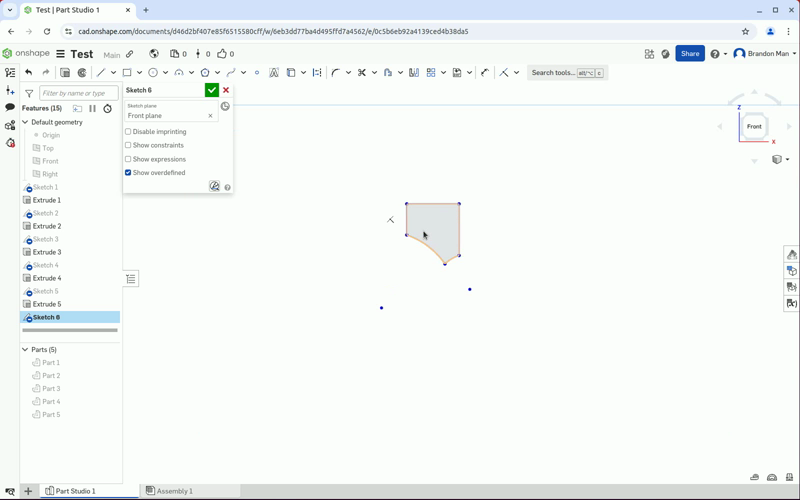
scroll(6)
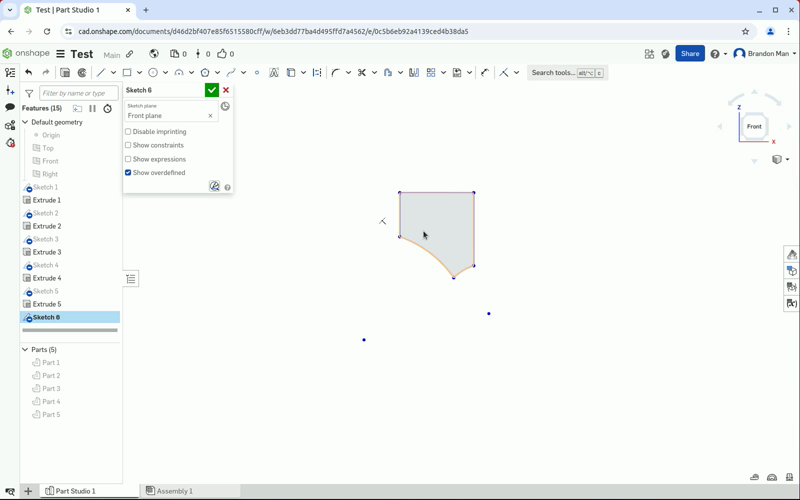
scroll(6)
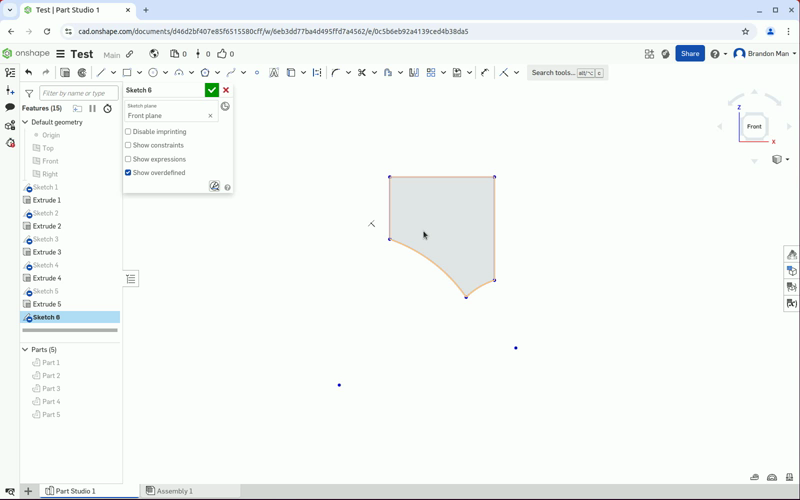
scroll(6)
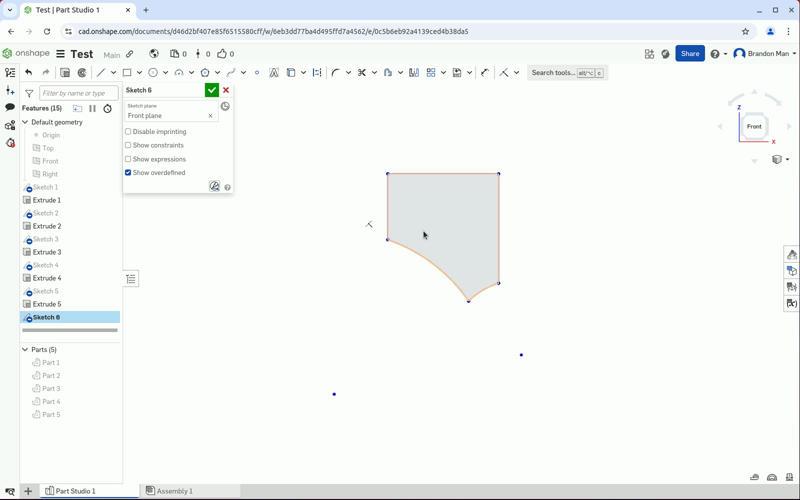
scroll(6)
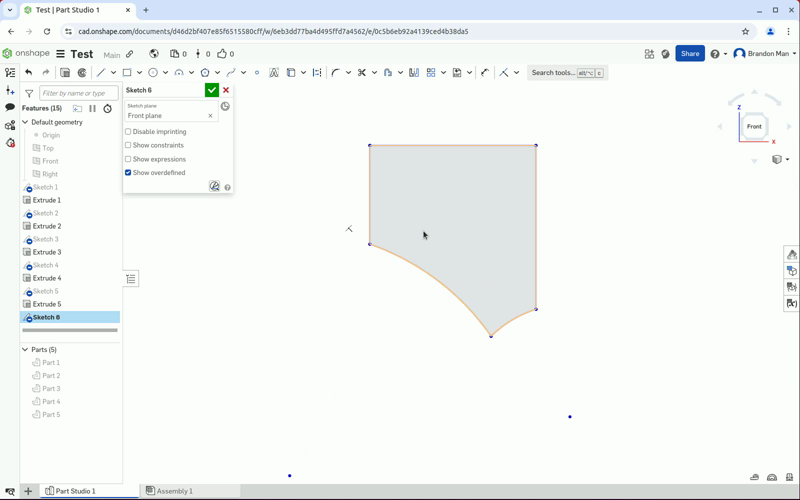
scroll(6)
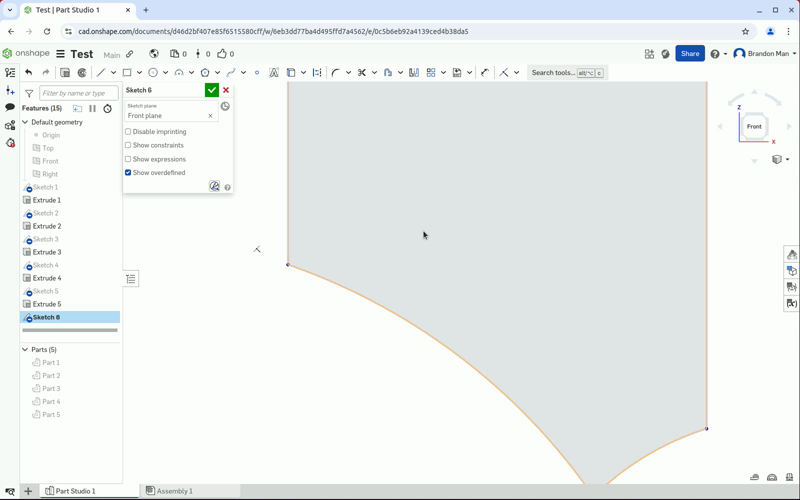
click(423, 230)
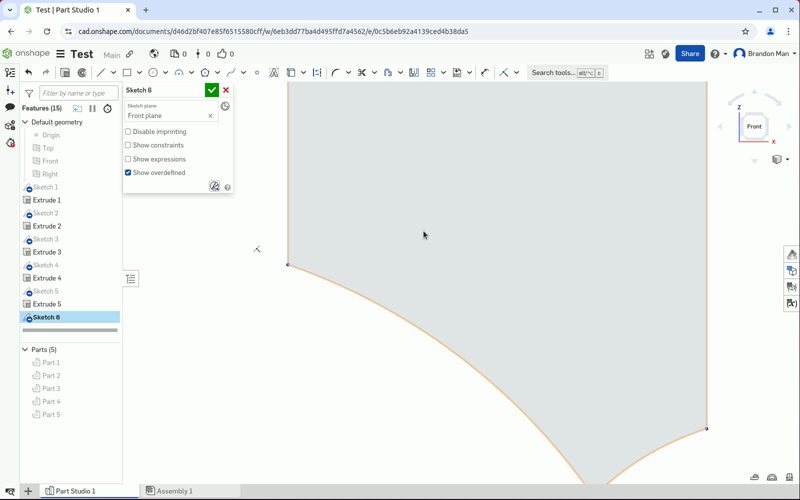
scroll(-6)
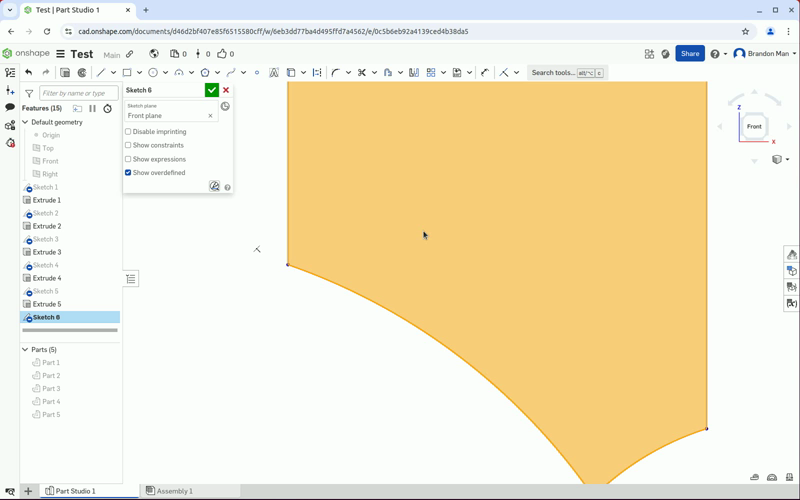
scroll(-6)
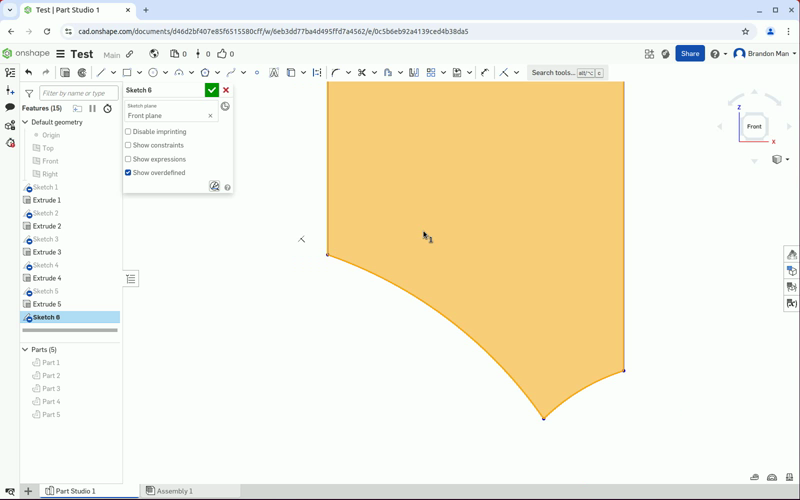
scroll(-6)
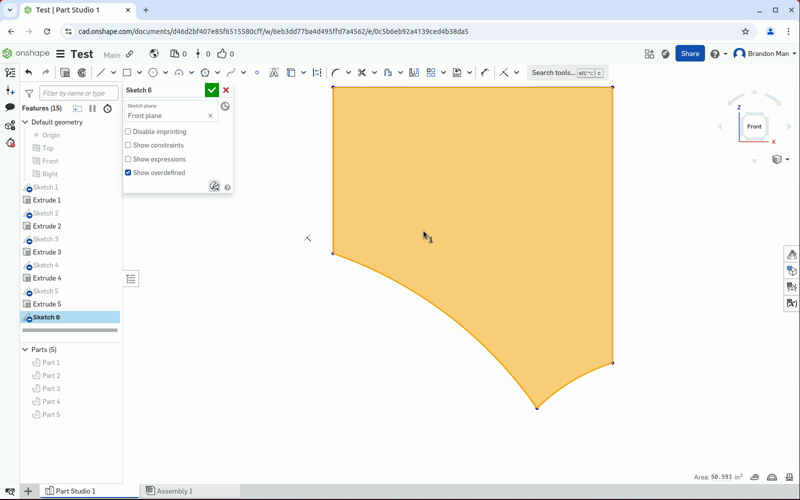
scroll(-6)
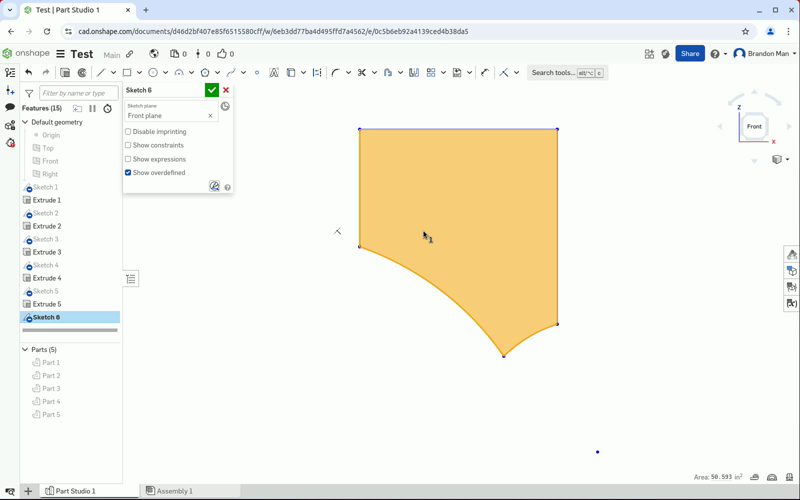
scroll(-6)
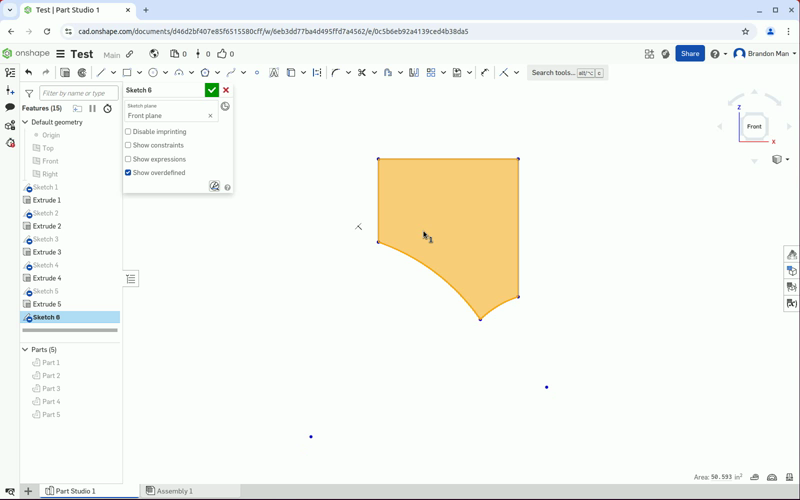
scroll(-6)
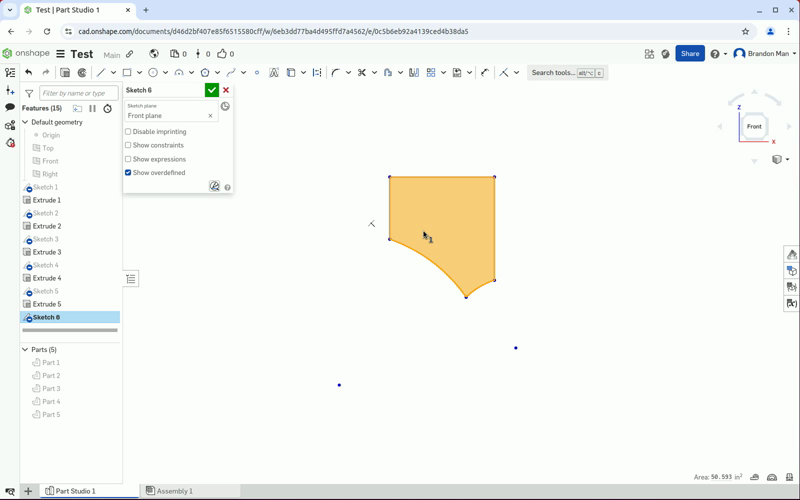
scroll(-6)
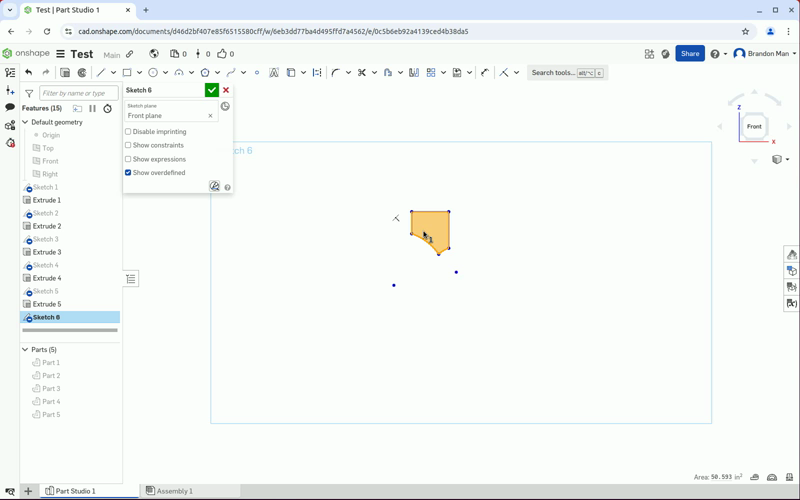
mouse_move(73, 352)
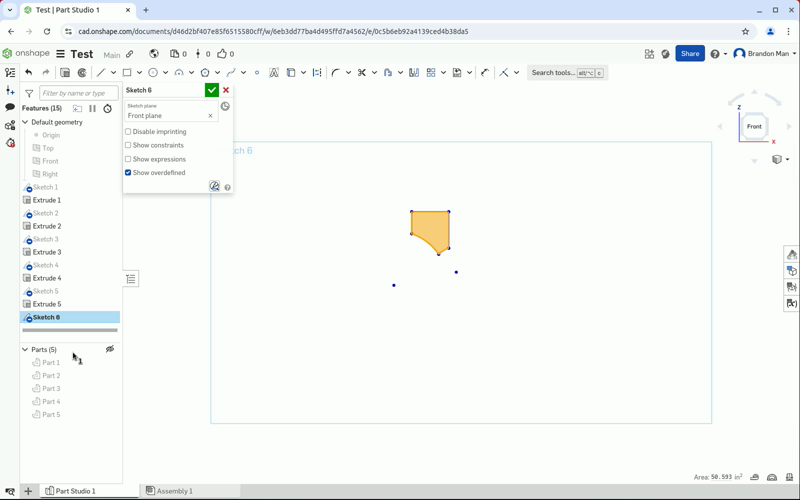
key(shift+y)
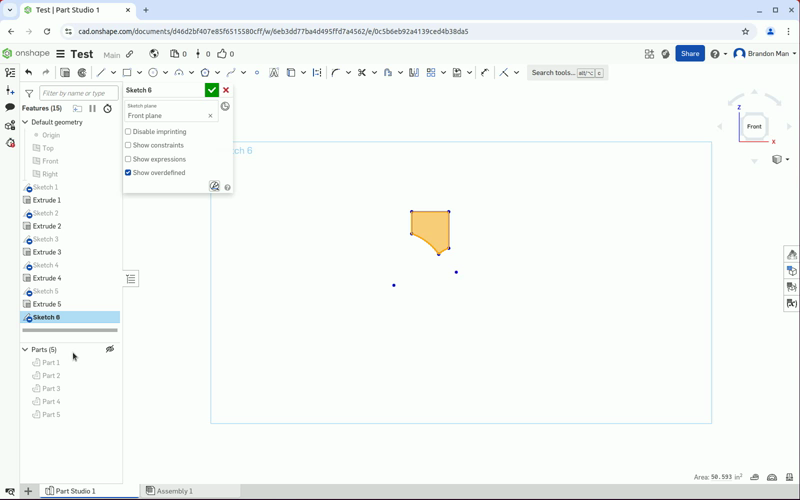
key(shift+e)
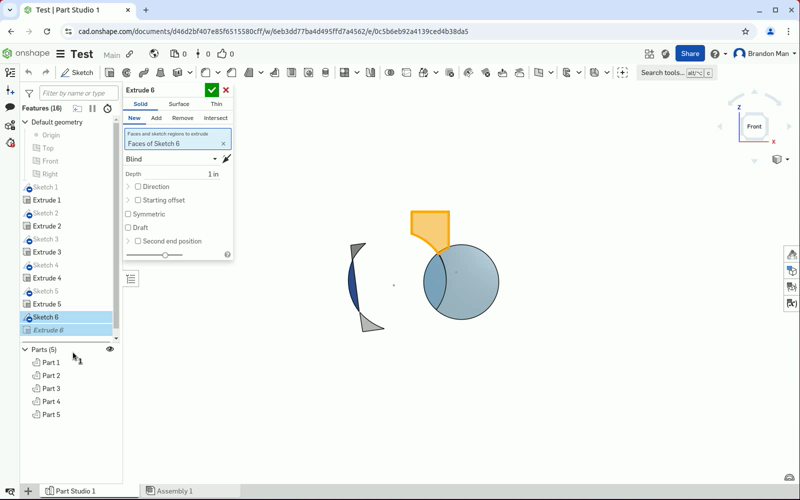
mouse_move(143, 106)
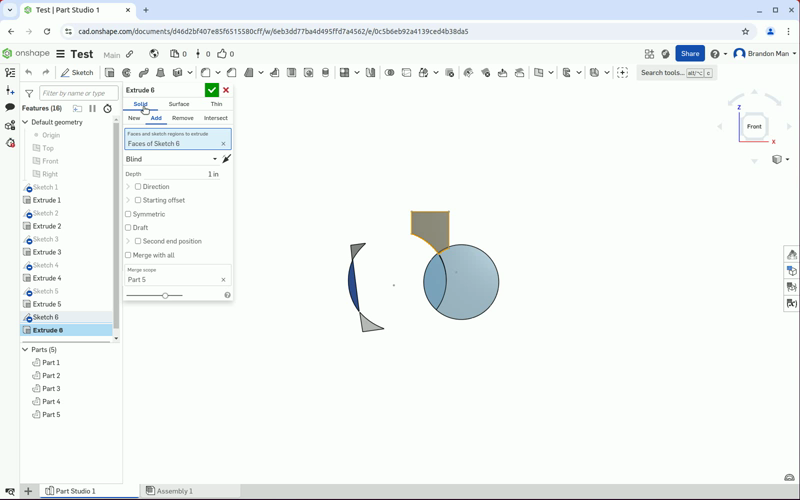
click(143, 106)
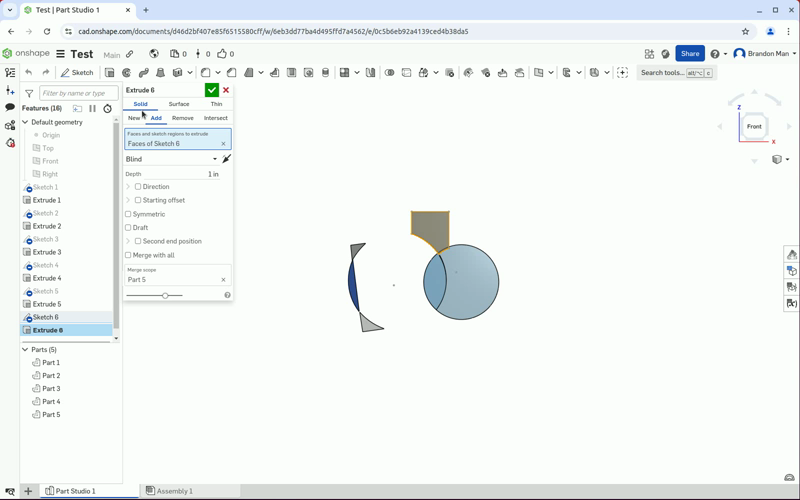
mouse_move(137, 120)
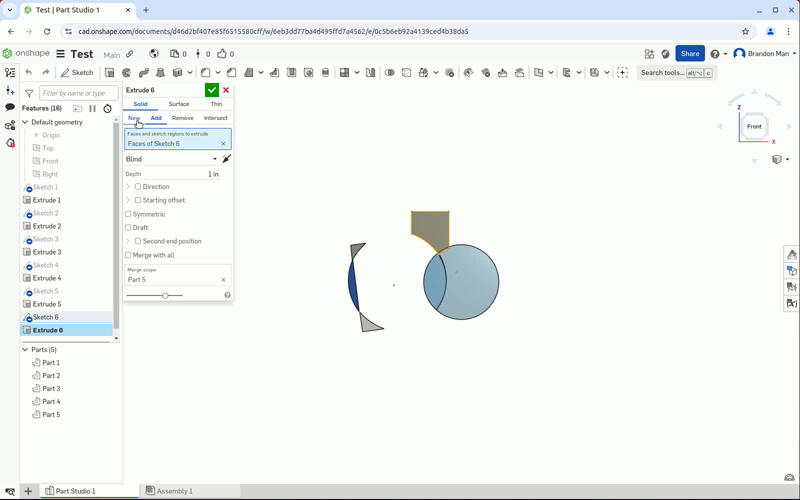
click(137, 120)
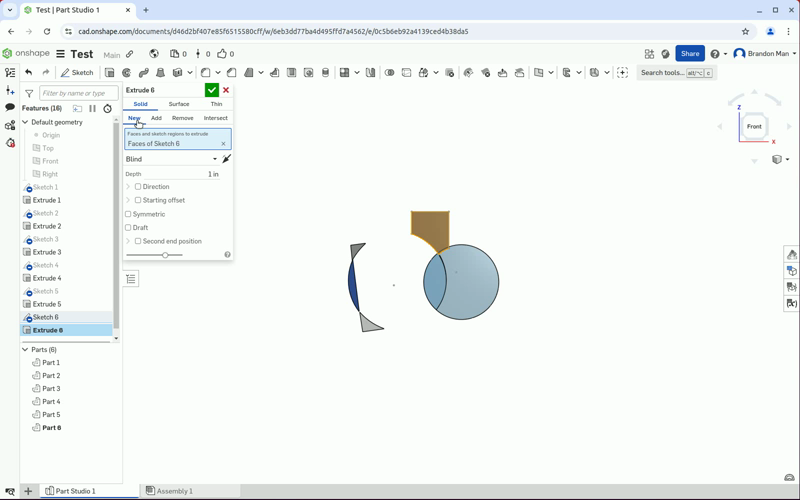
key(tab, 4)
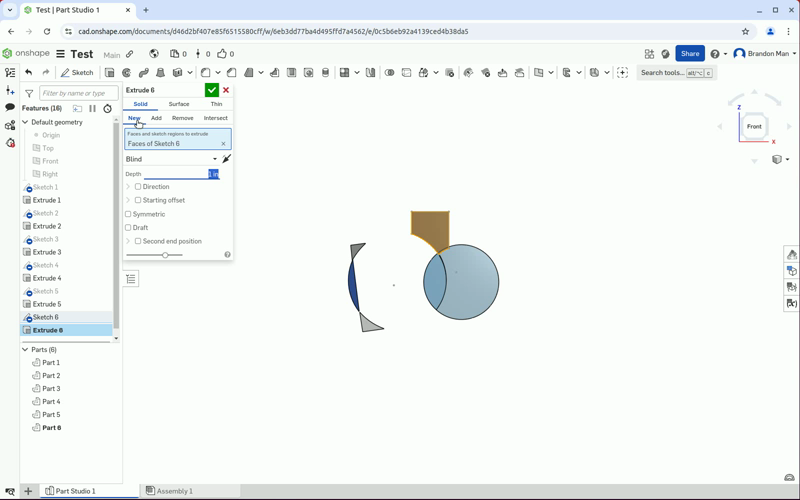
text(5.055)
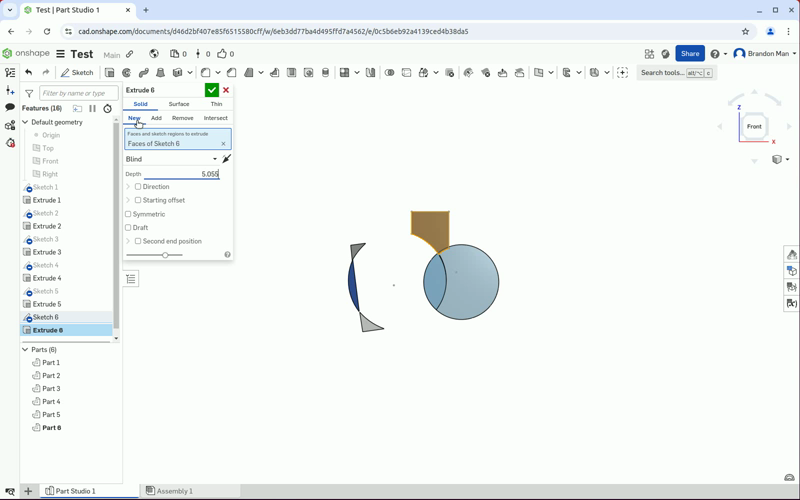
key(enter)
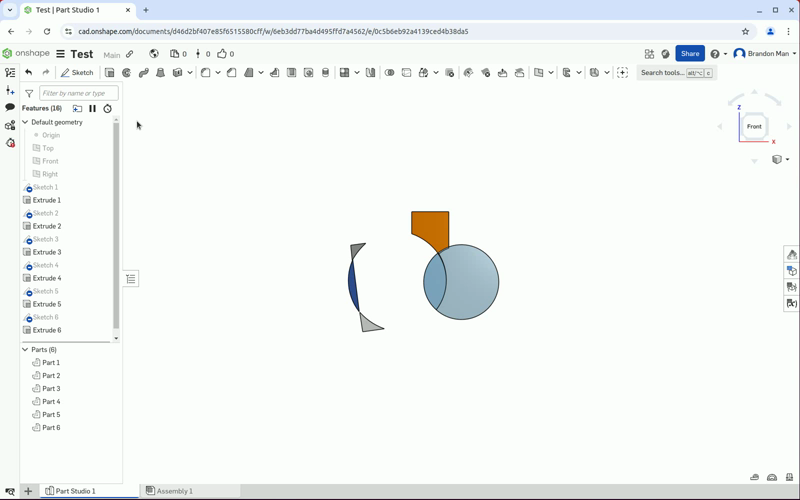
key(shift+h)
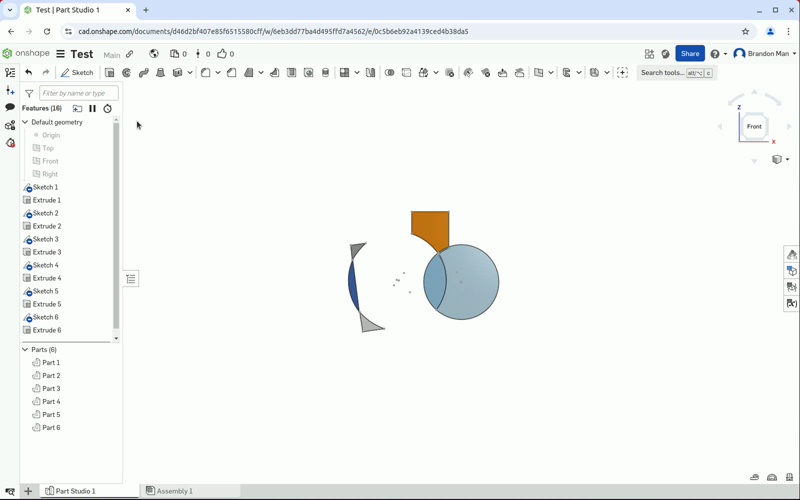
key(shift+h)
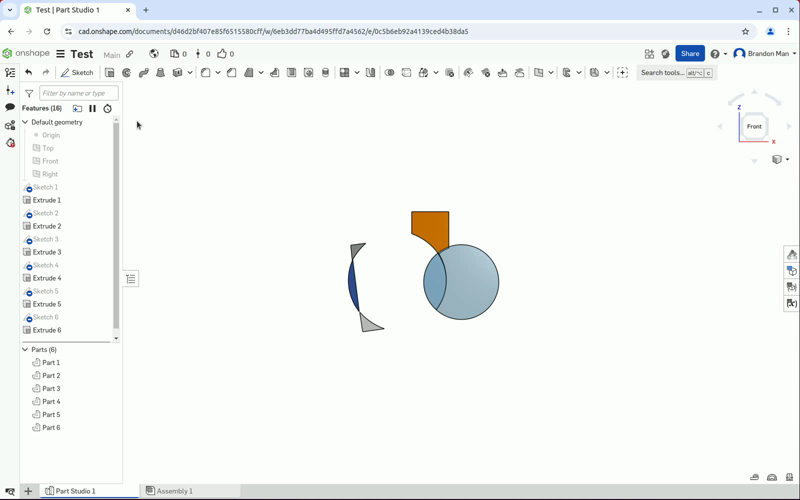
mouse_move(69, 189)
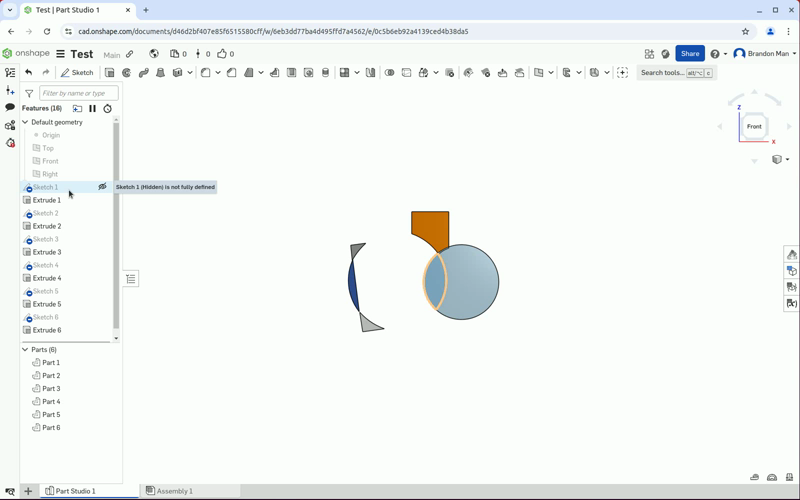
click(69, 189)
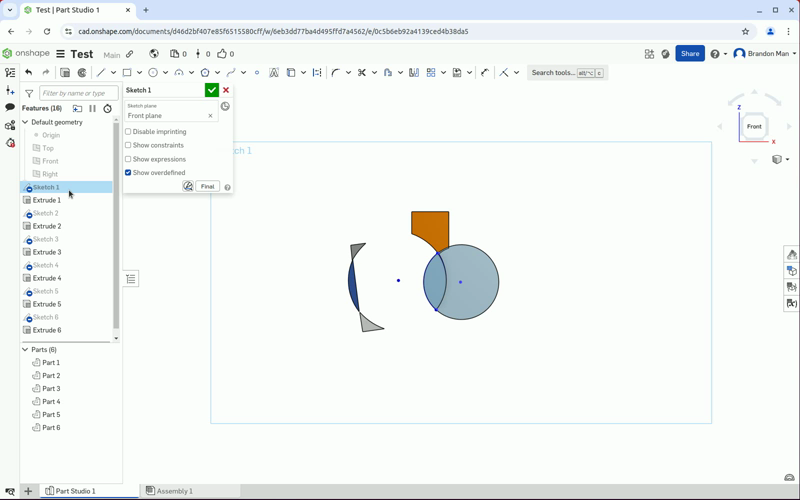
mouse_move(229, 92)
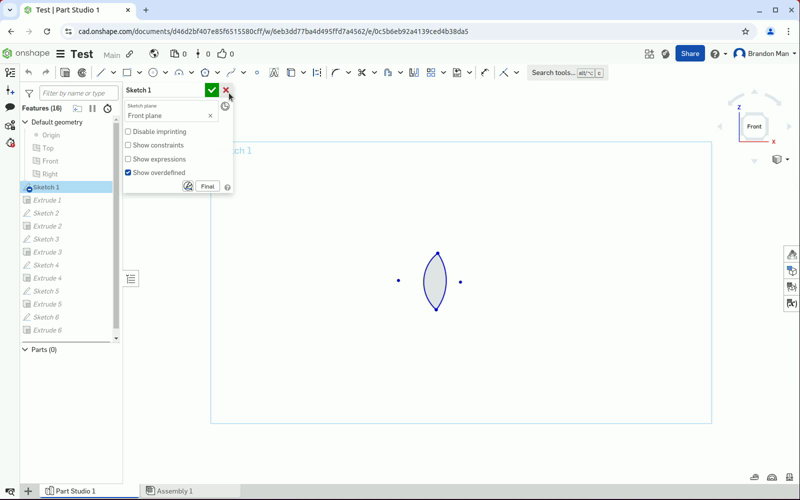
click(229, 92)
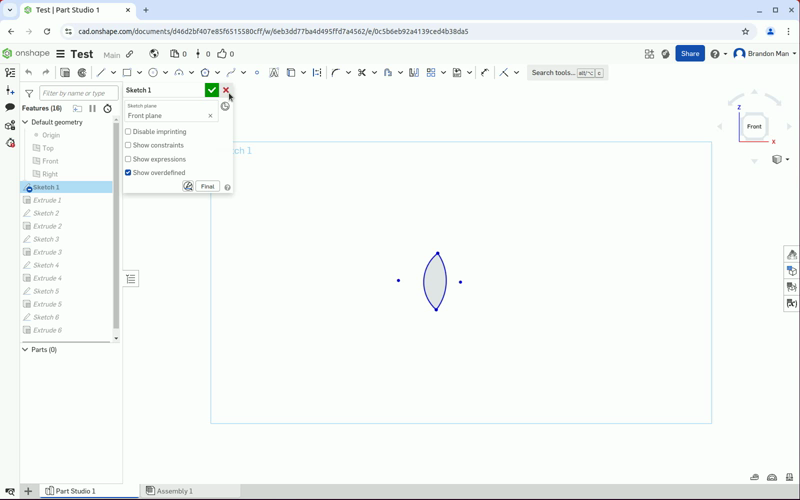
key(shift+s)
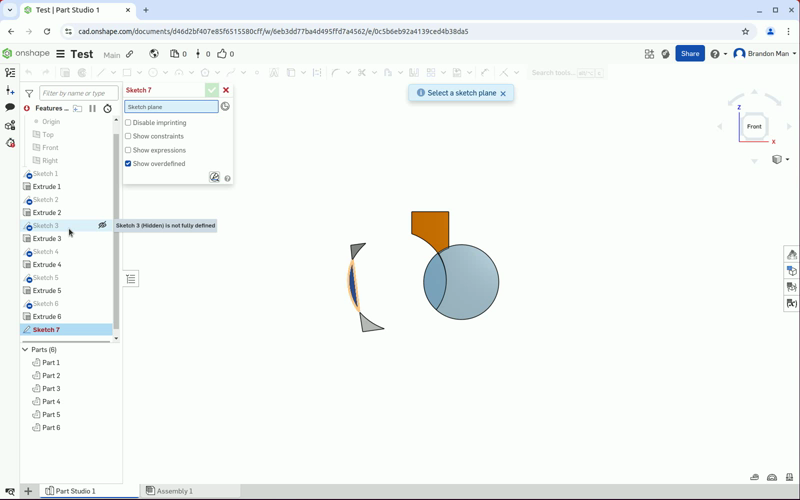
scroll(3)
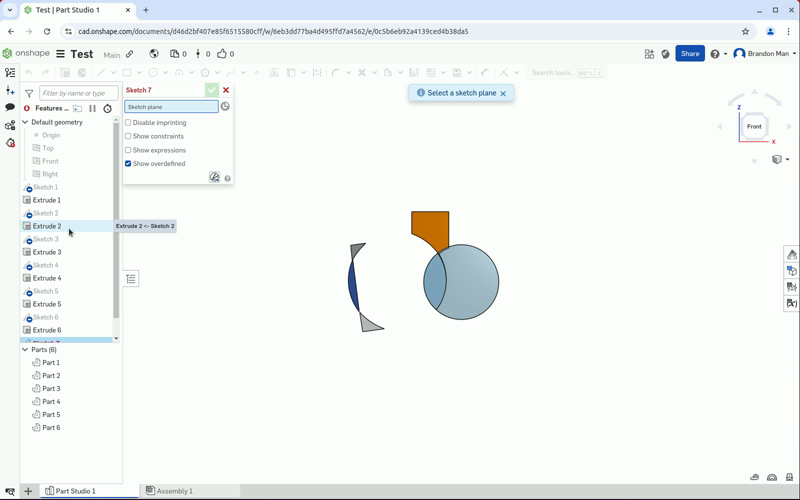
mouse_move(69, 163)
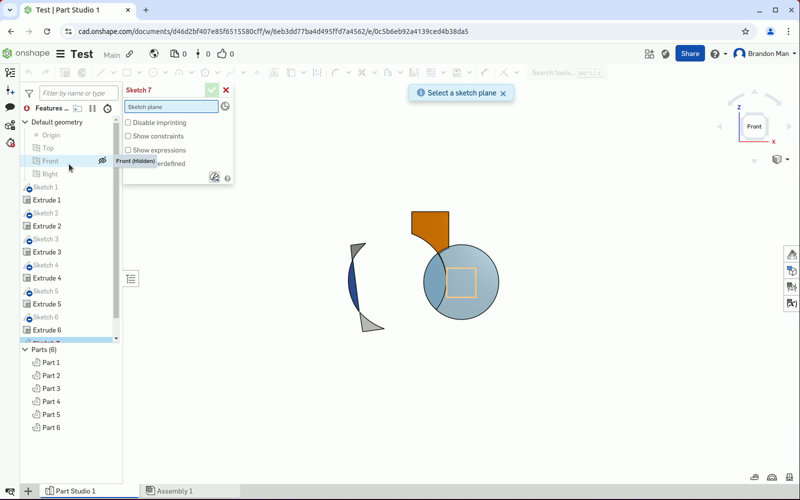
click(69, 163)
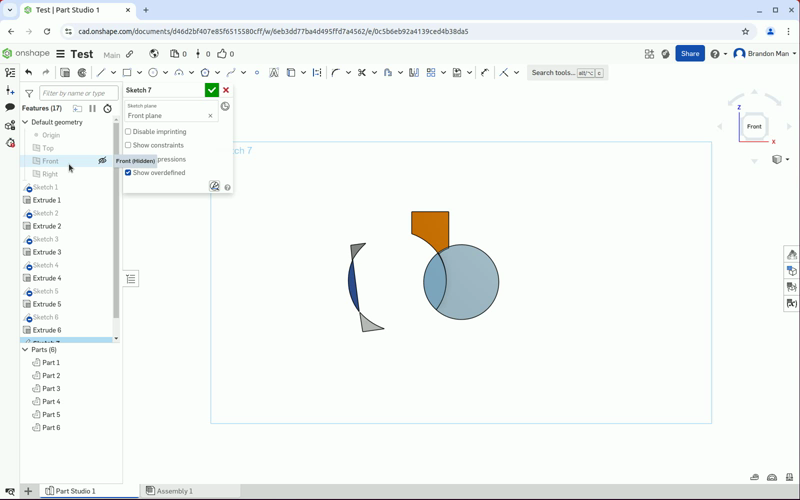
mouse_move(73, 352)
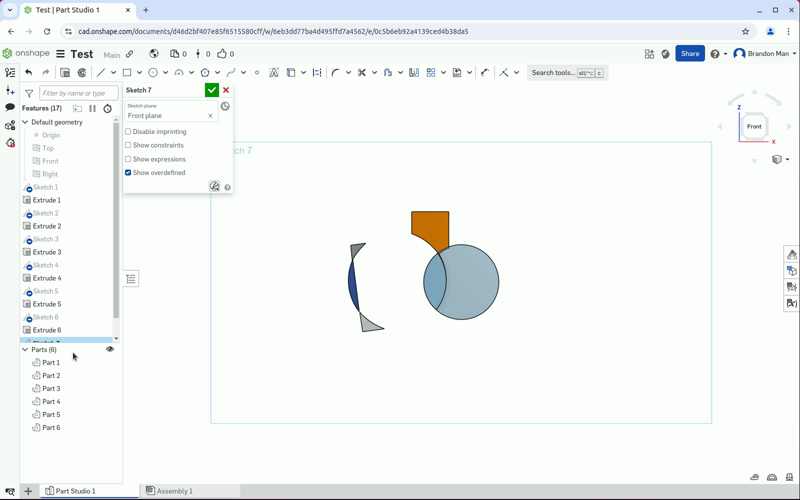
key(y)
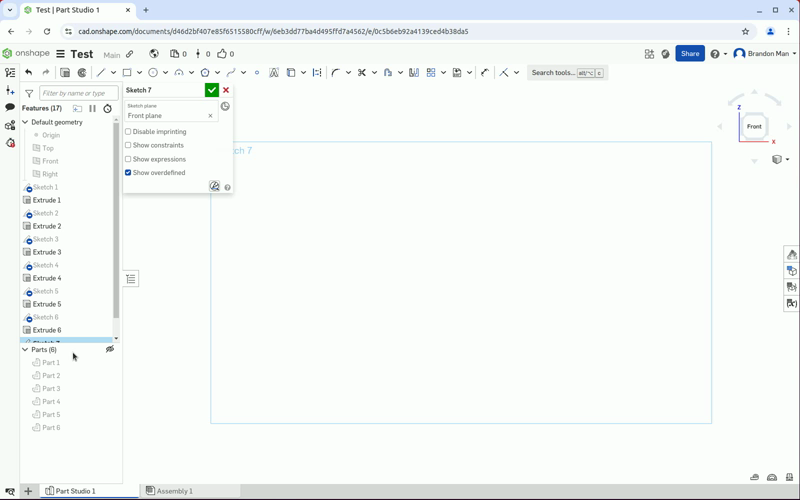
key(a)
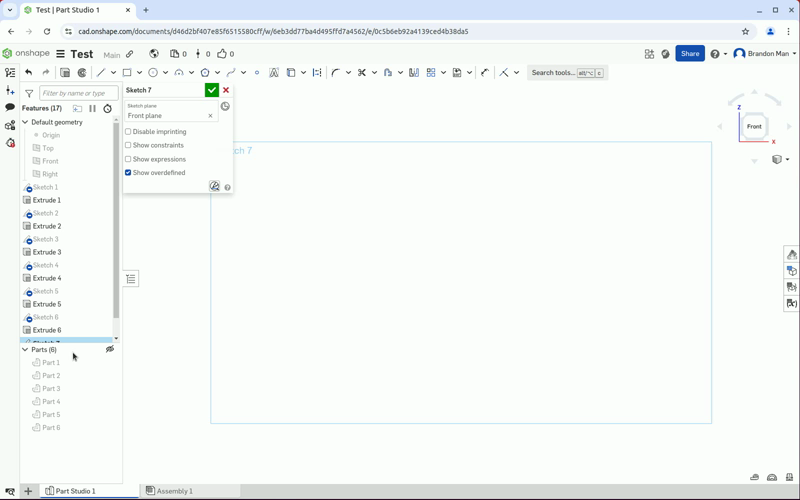
key_down(shift)
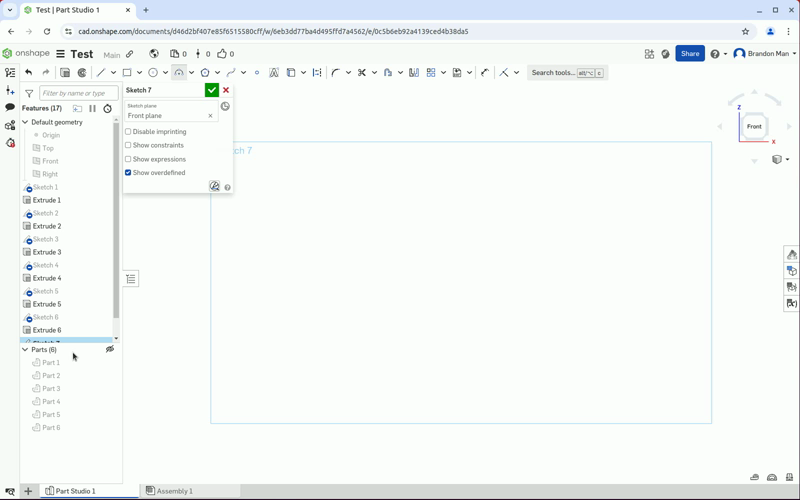
mouse_move(436, 309)
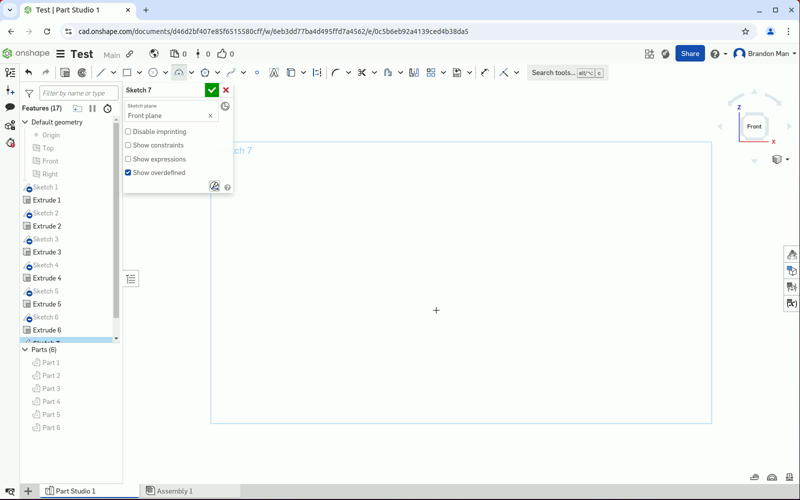
click(436, 309)
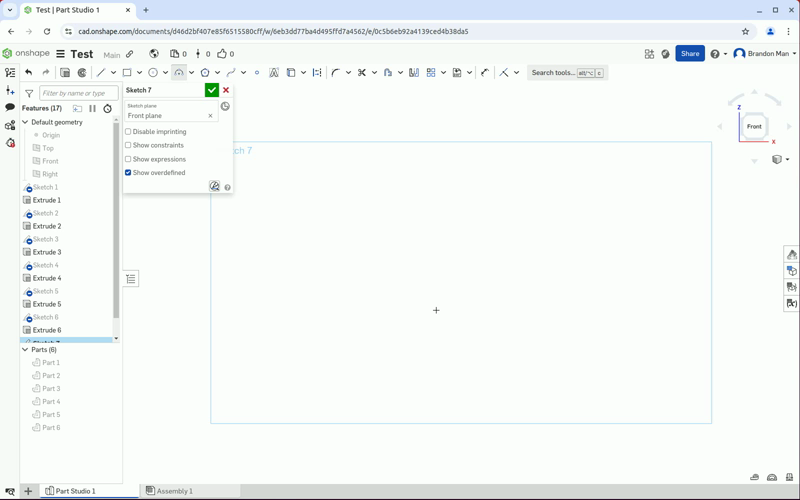
key_up(shift)
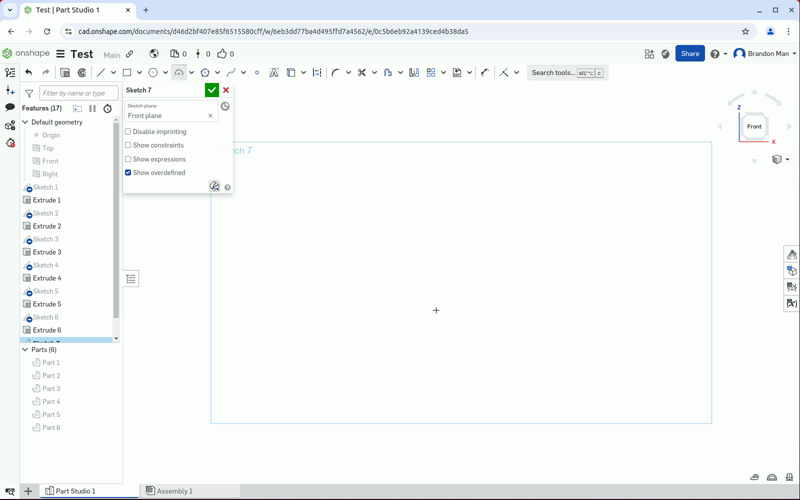
key_down(shift)
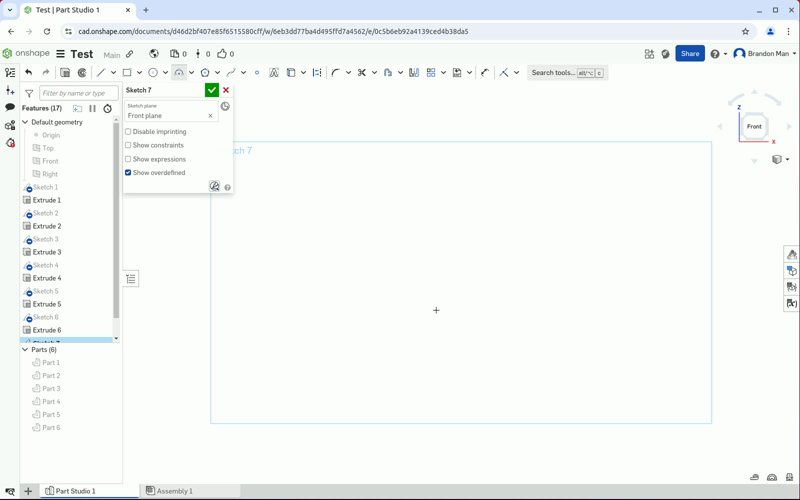
mouse_move(437, 253)
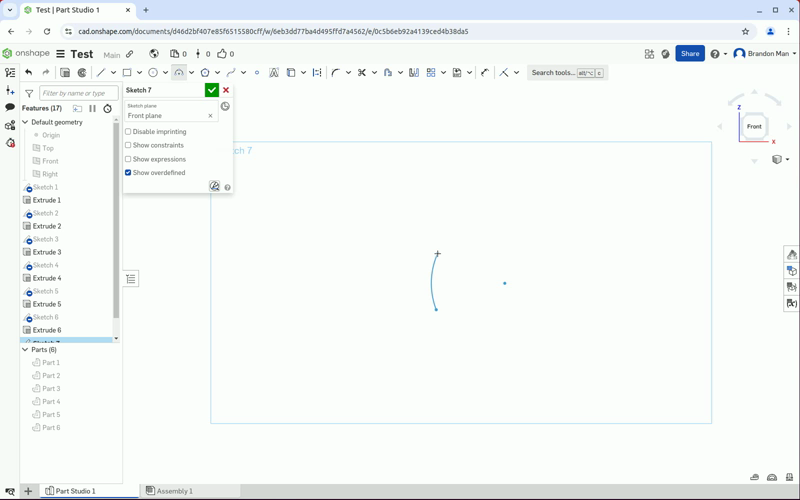
click(437, 253)
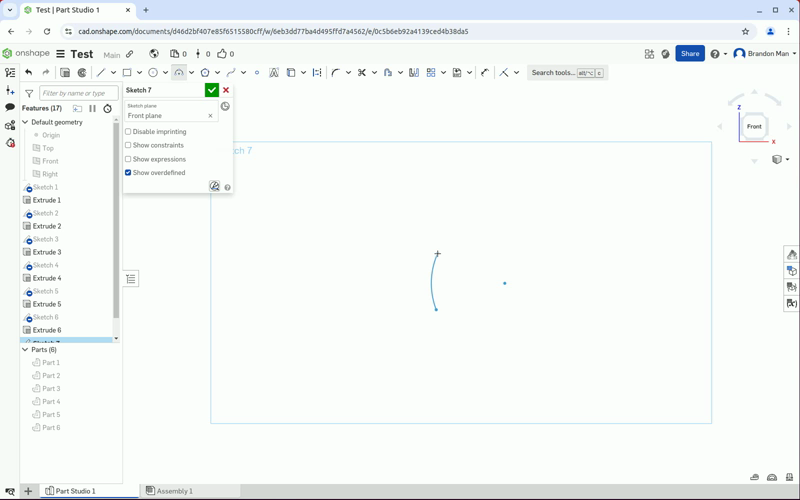
mouse_move(446, 281)
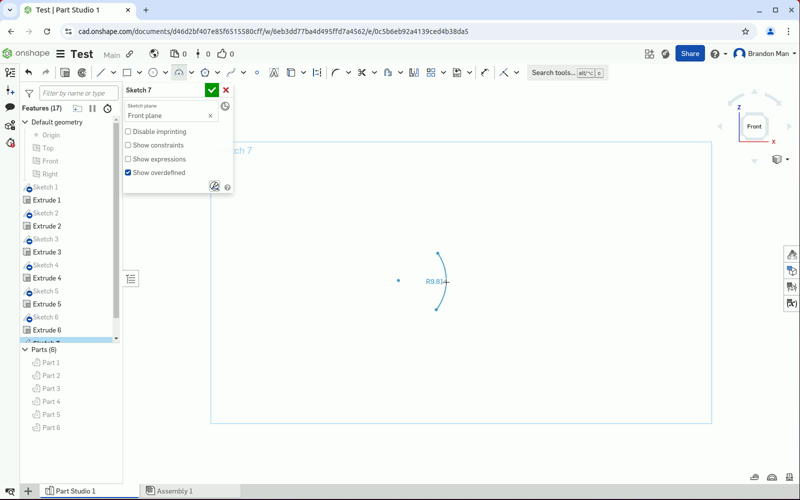
click(446, 281)
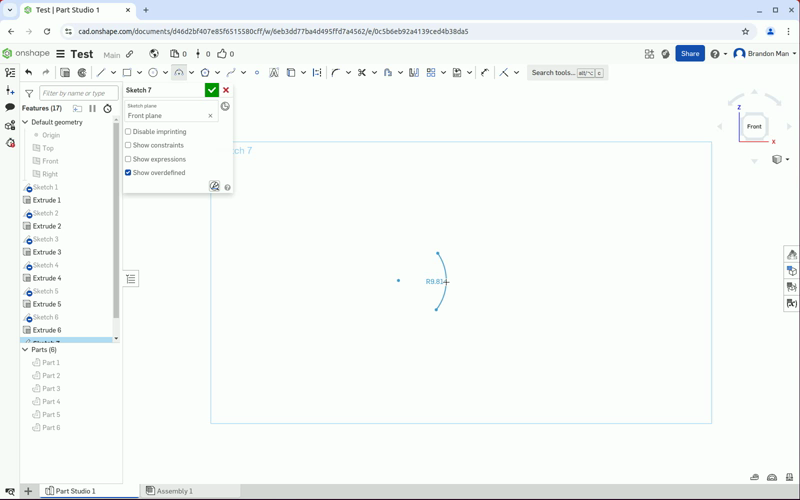
key_up(shift)
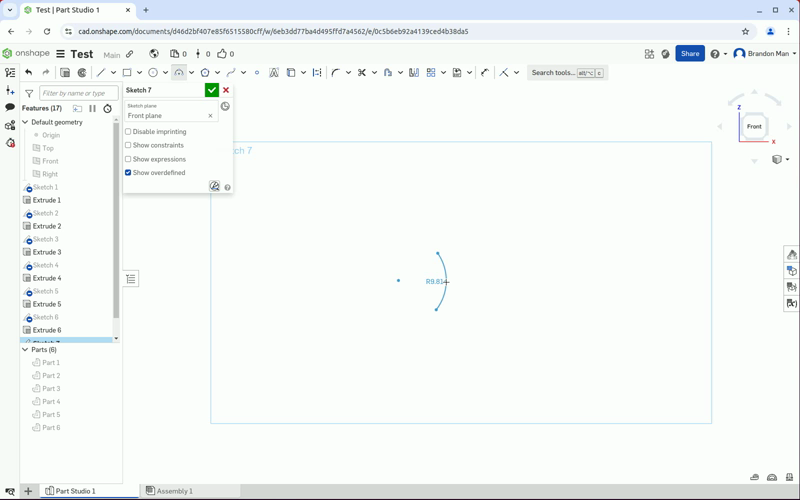
mouse_move(437, 253)
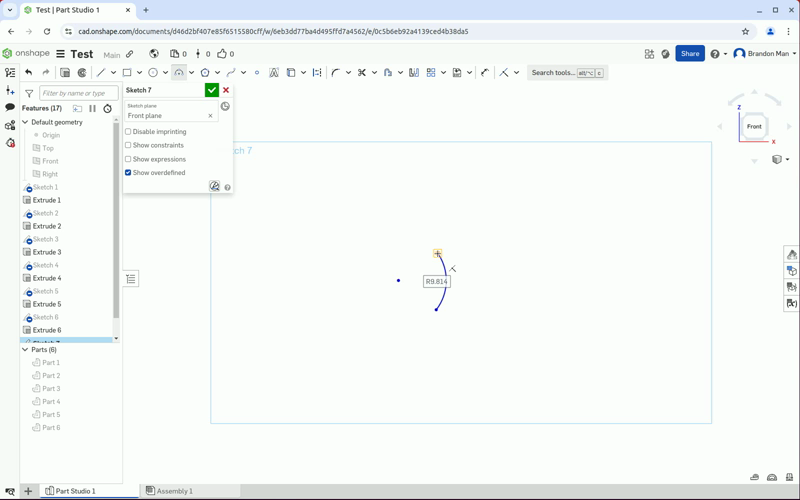
click(437, 253)
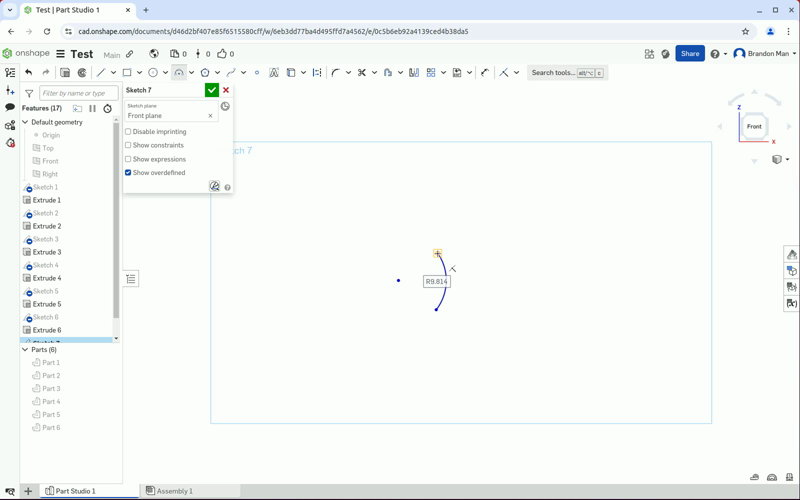
mouse_move(436, 309)
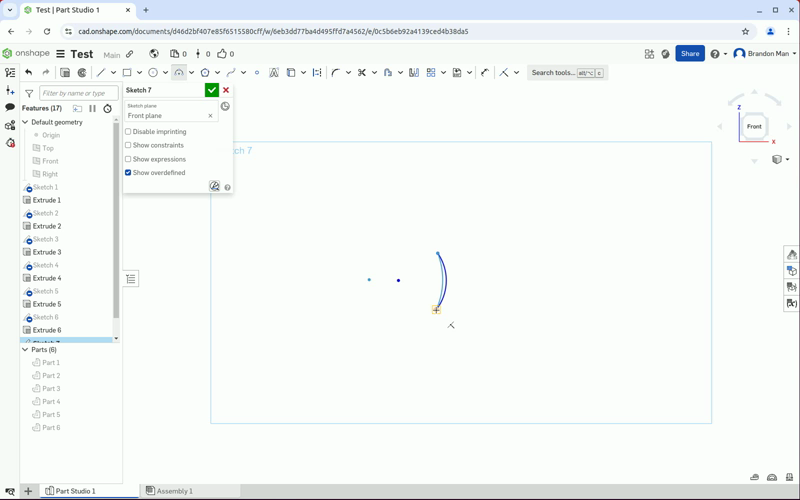
click(436, 309)
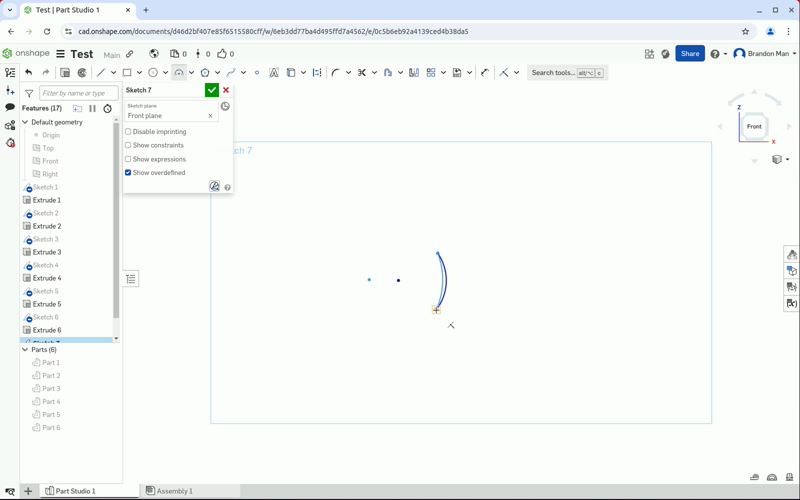
key_down(shift)
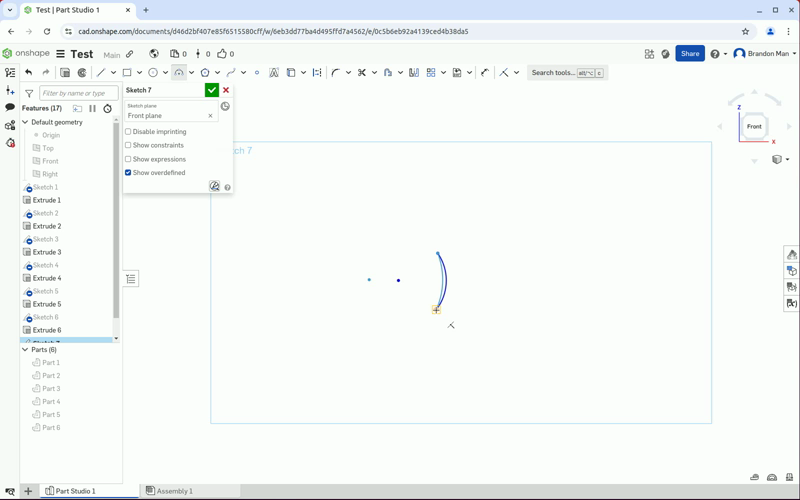
mouse_move(423, 281)
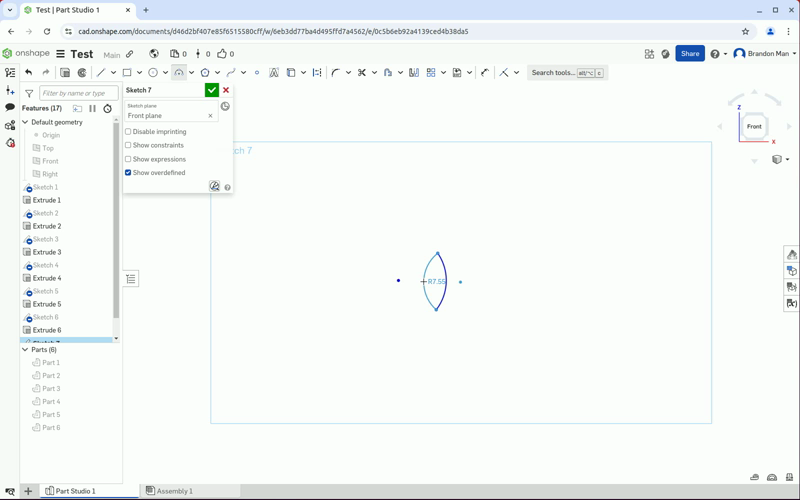
click(423, 281)
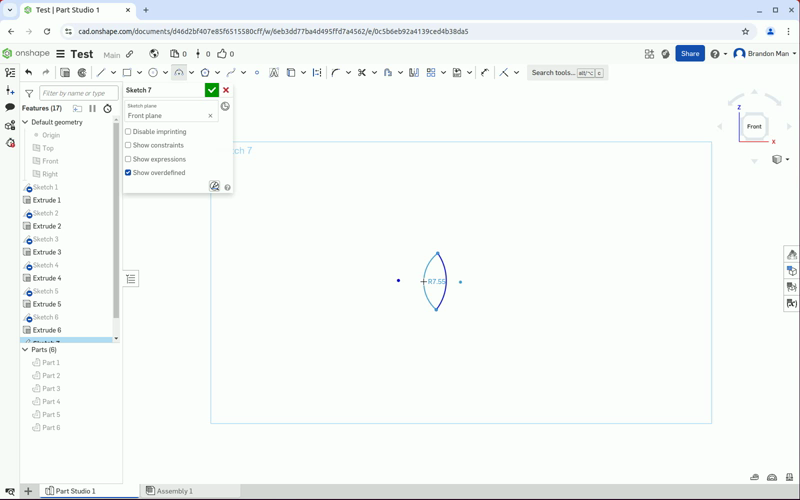
key_up(shift)
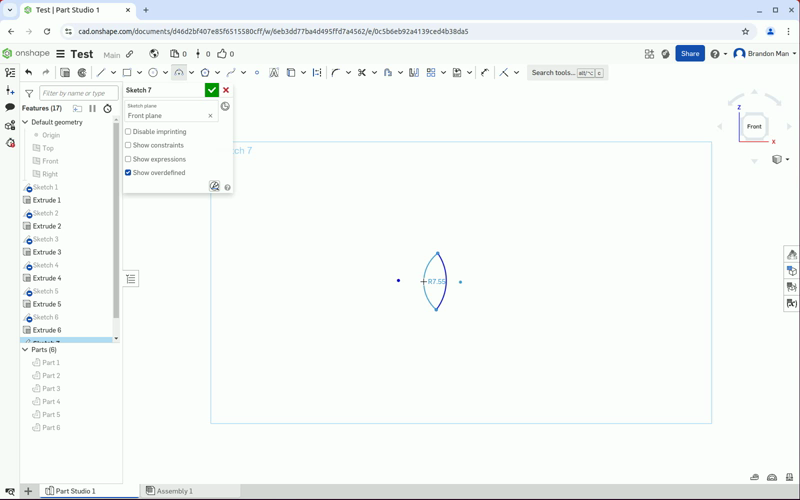
key(esc)
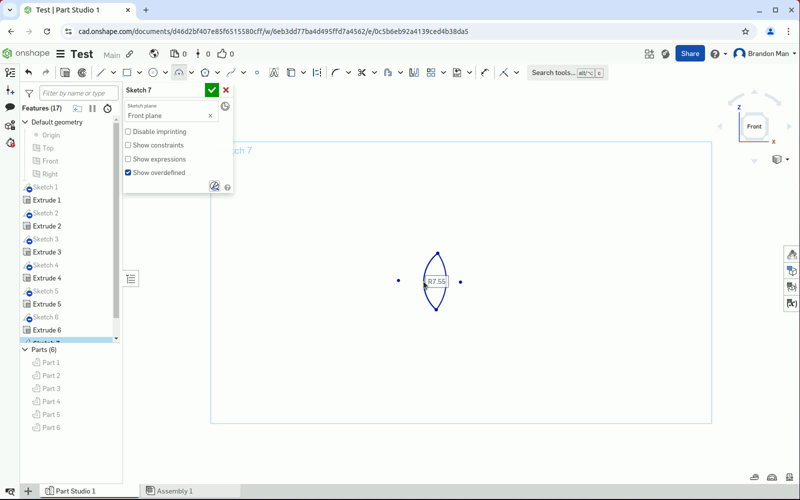
mouse_move(444, 281)
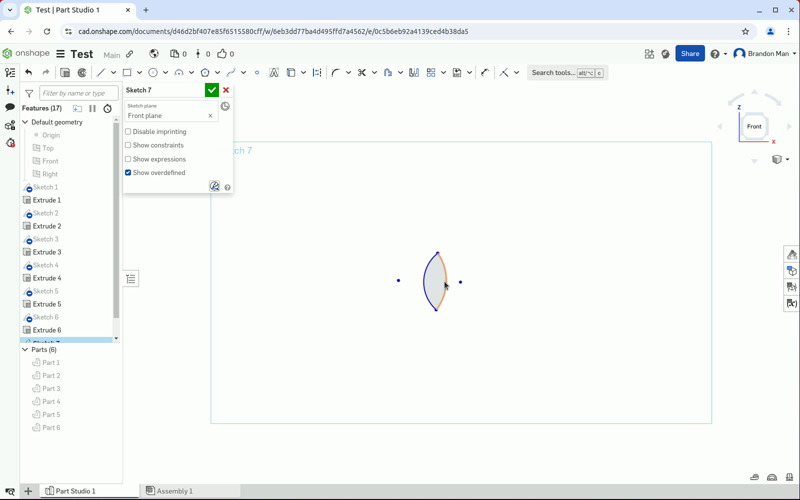
scroll(6)
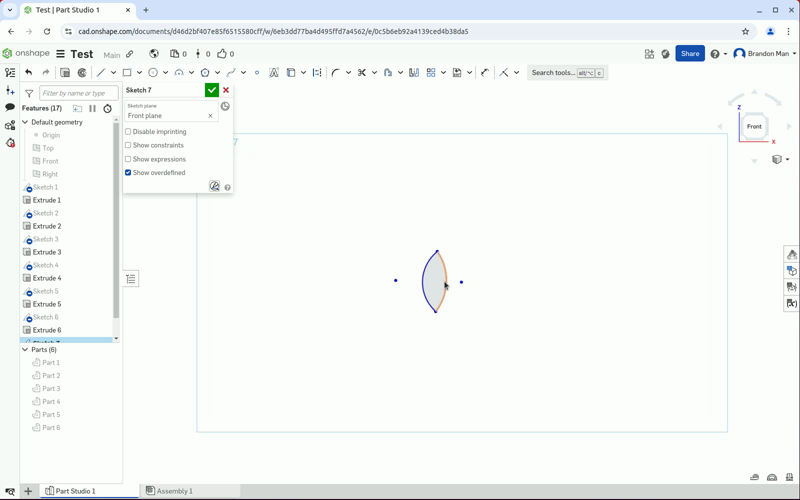
scroll(6)
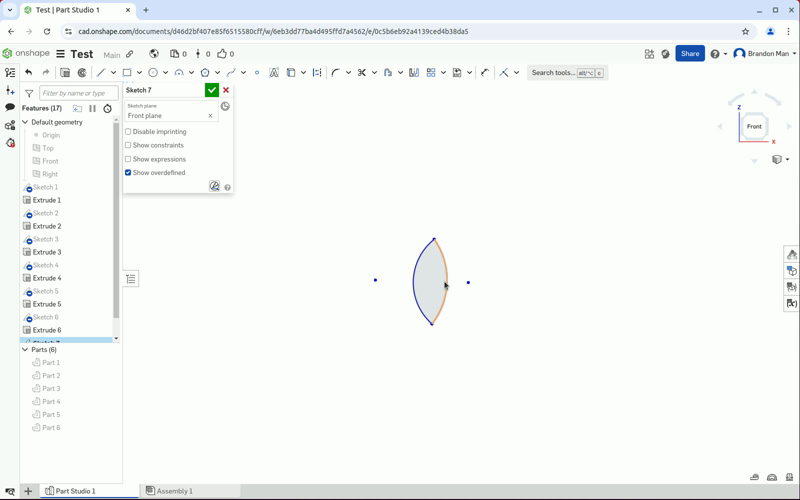
scroll(6)
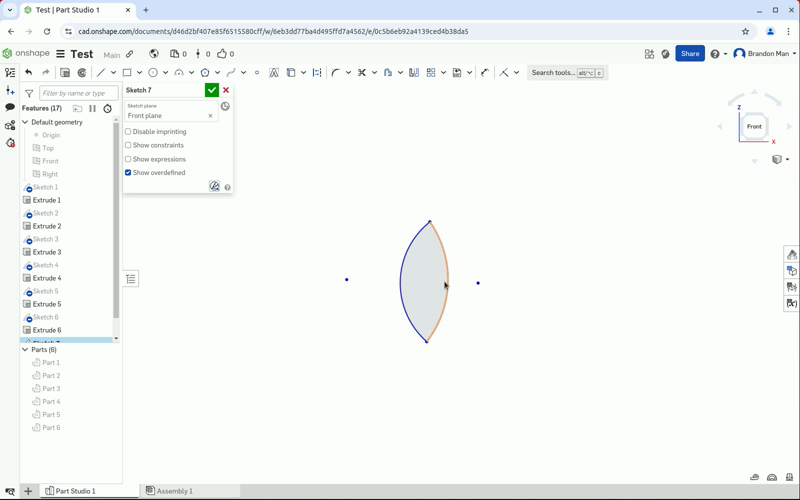
scroll(6)
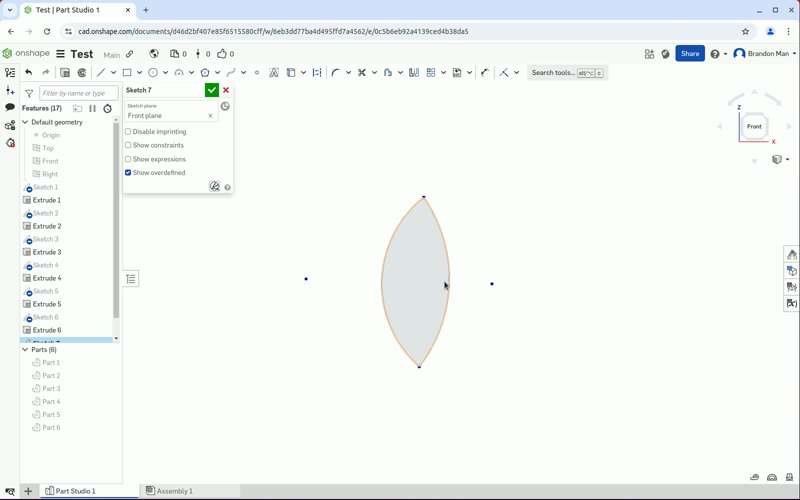
scroll(6)
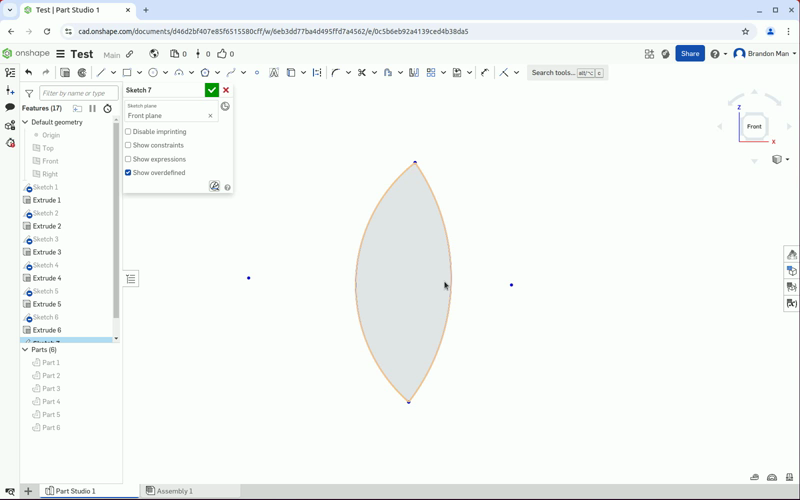
scroll(6)
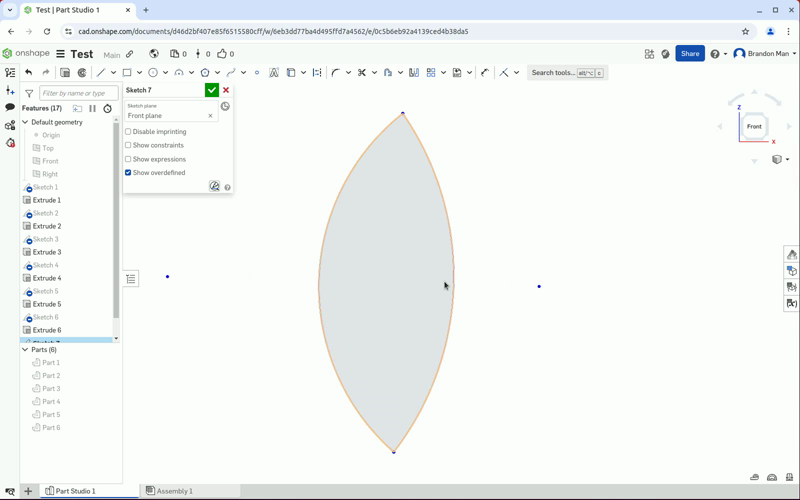
scroll(6)
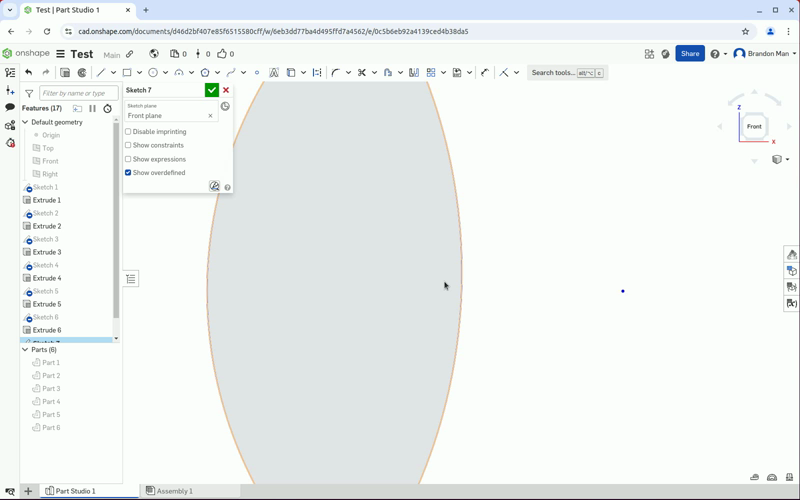
click(444, 281)
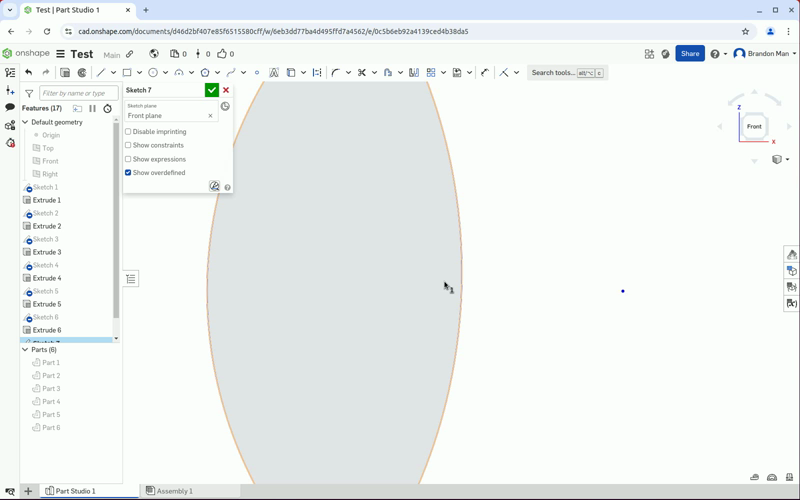
scroll(-6)
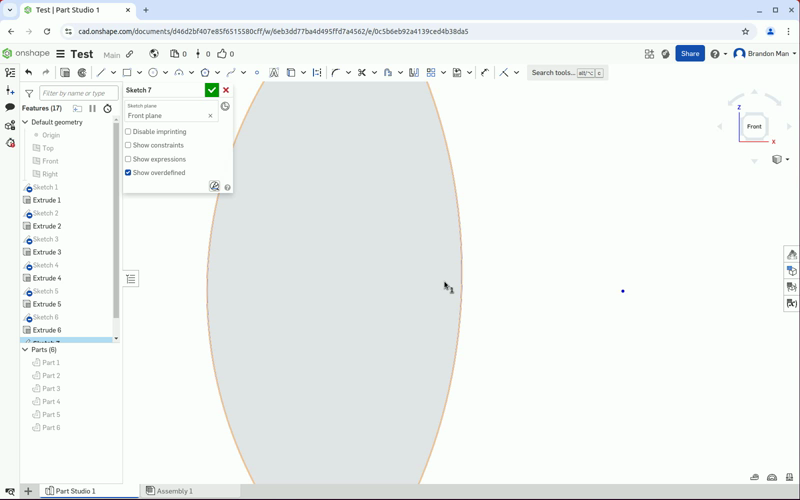
scroll(-6)
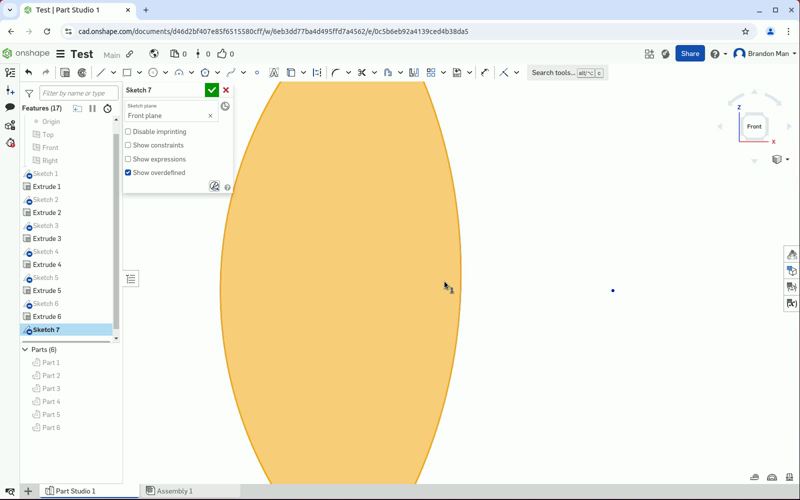
scroll(-6)
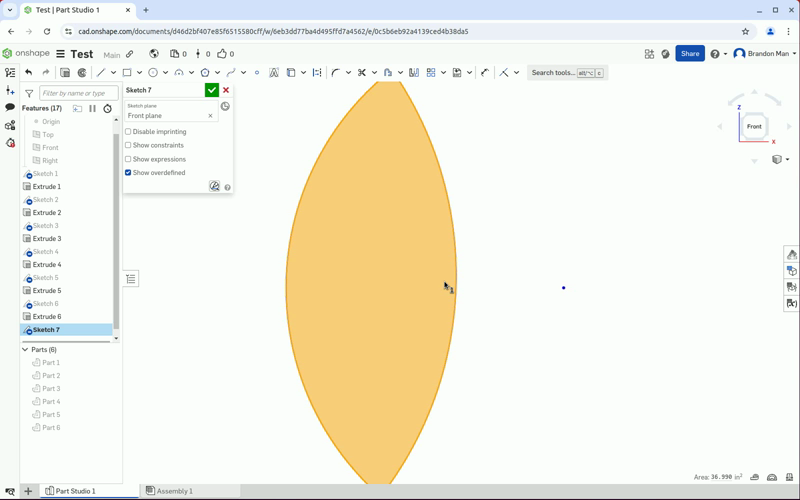
scroll(-6)
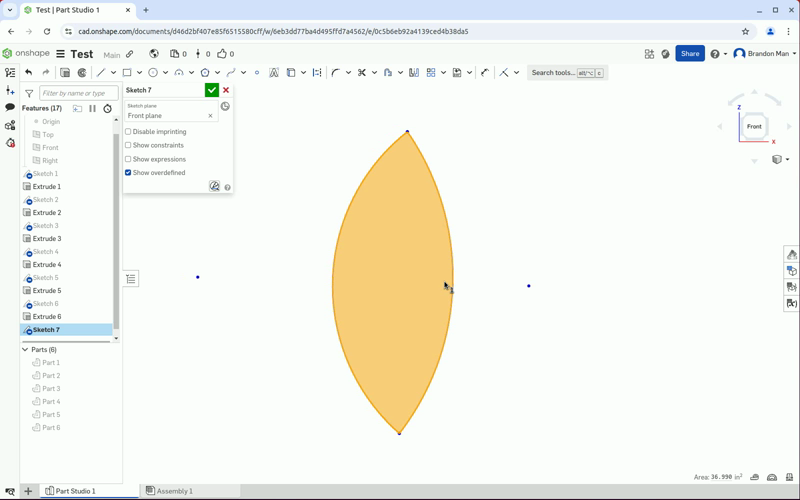
scroll(-6)
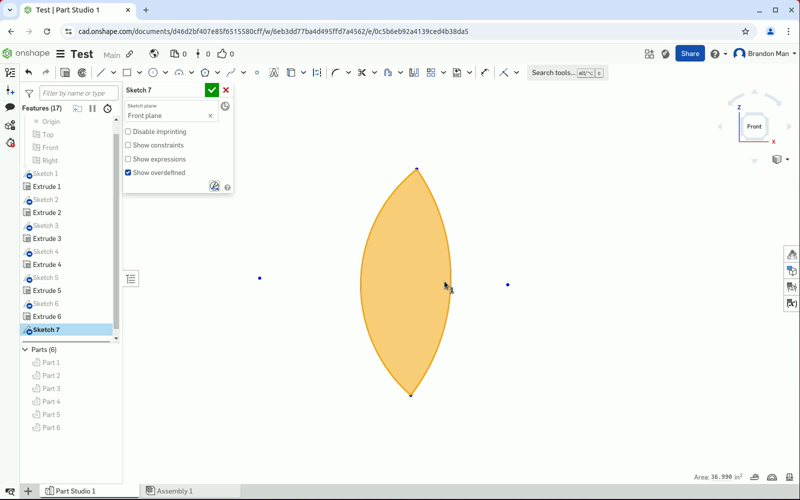
scroll(-6)
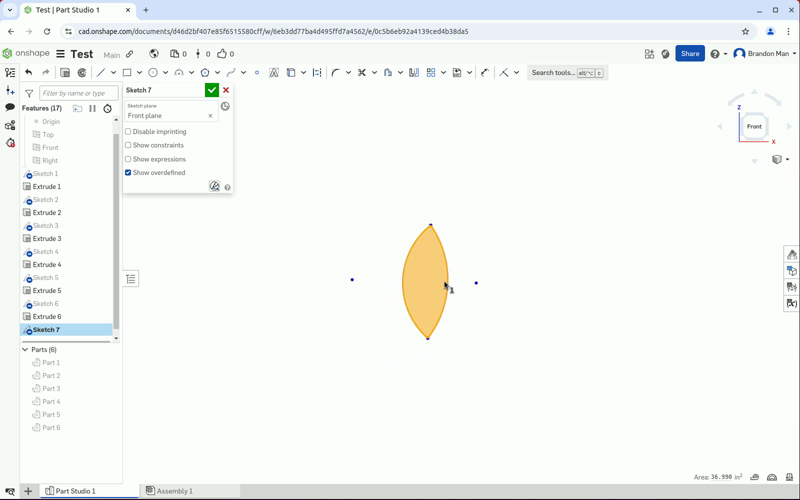
scroll(-6)
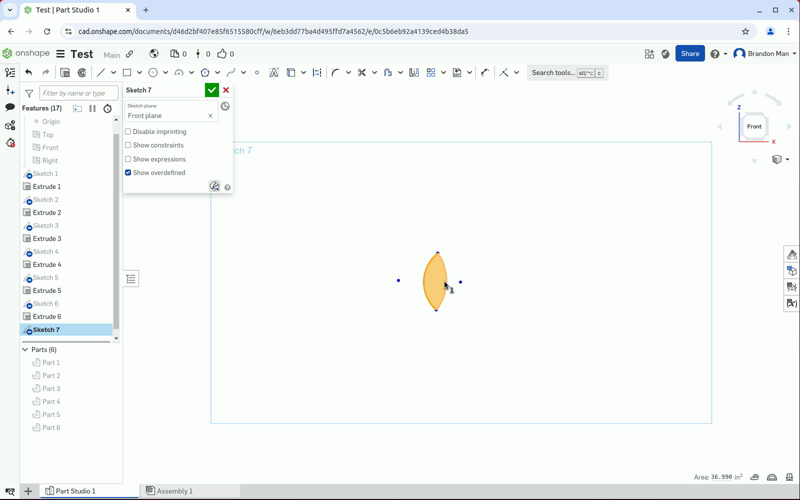
mouse_move(73, 352)
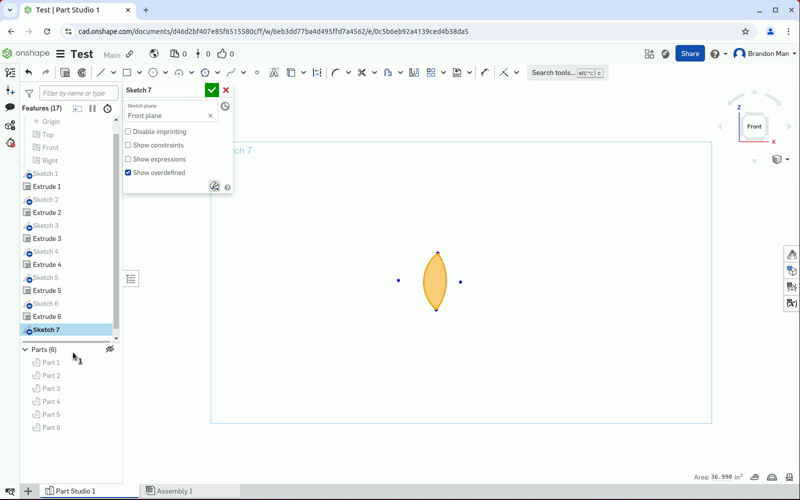
key(shift+y)
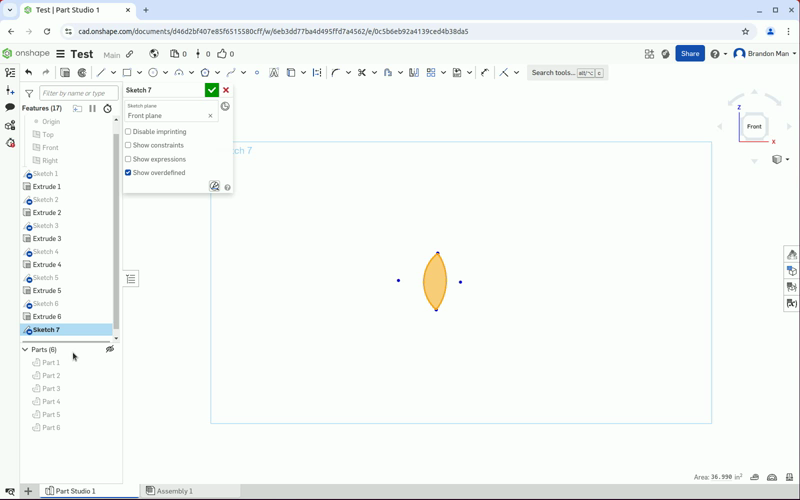
key(shift+e)
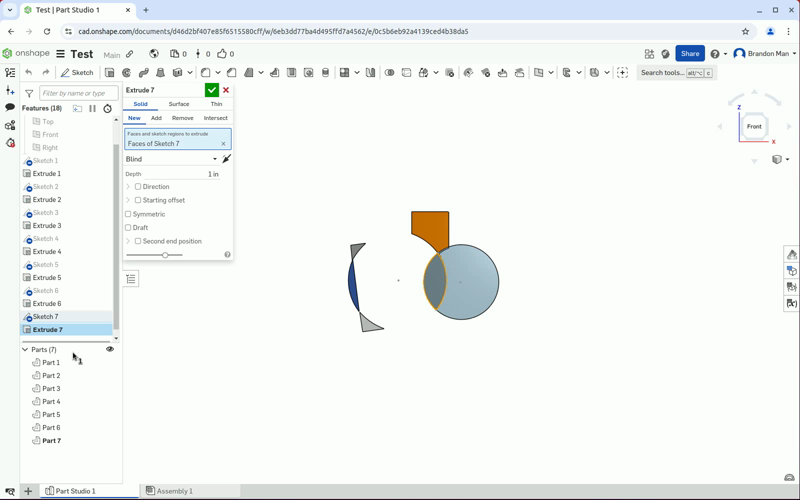
mouse_move(143, 106)
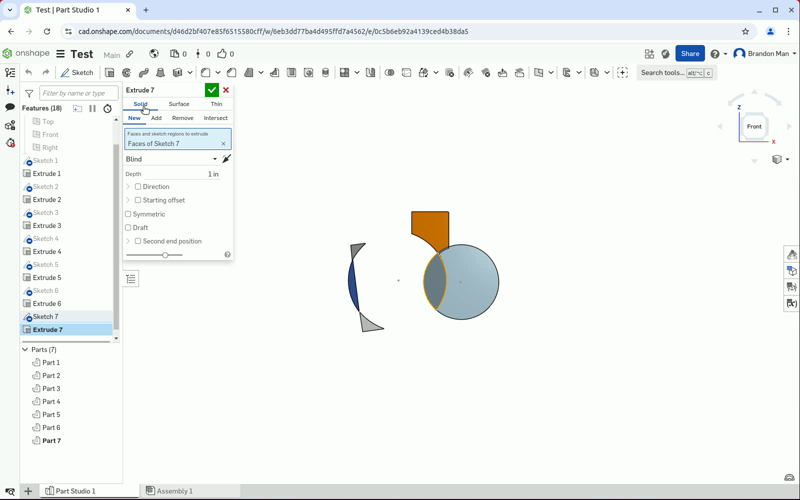
click(143, 106)
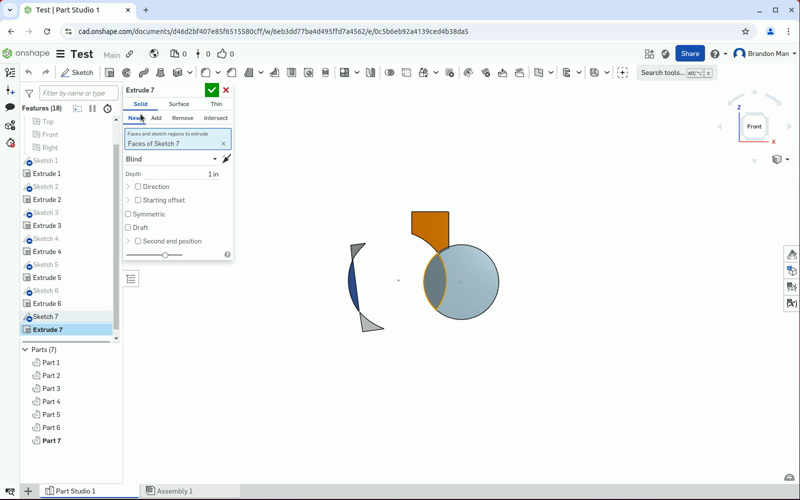
mouse_move(137, 120)
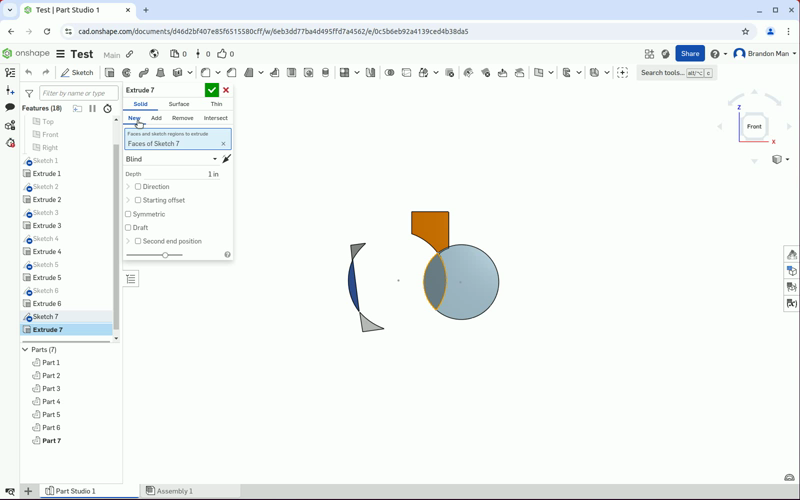
click(137, 120)
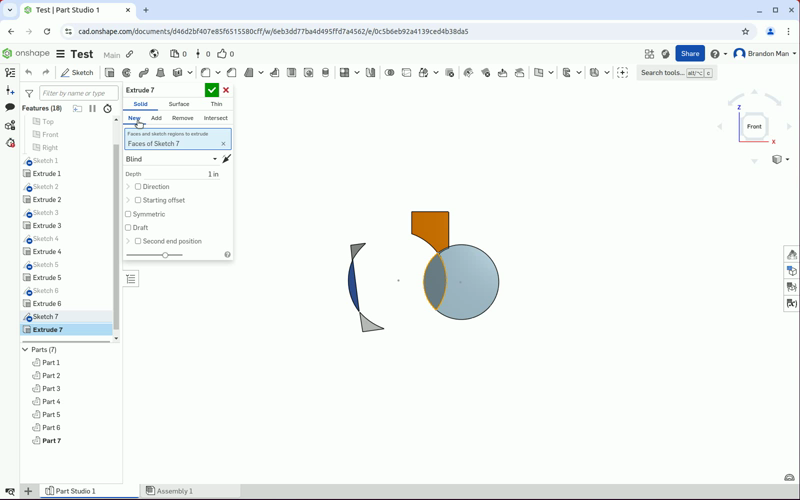
key(tab, 4)
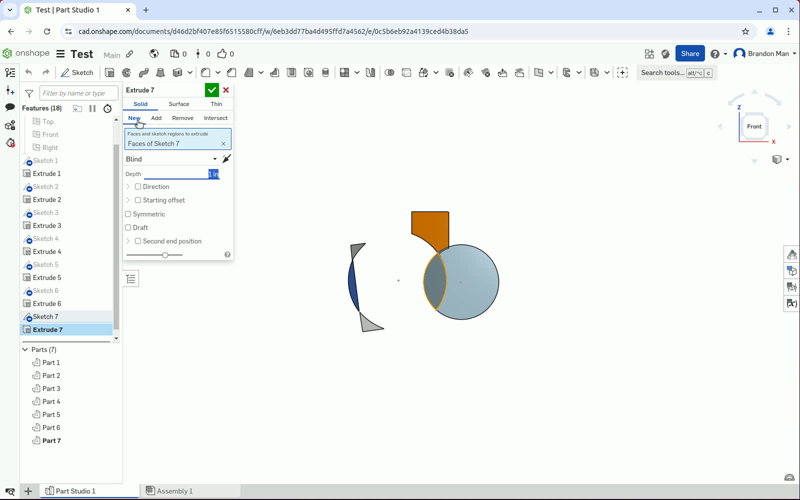
text(5.055)
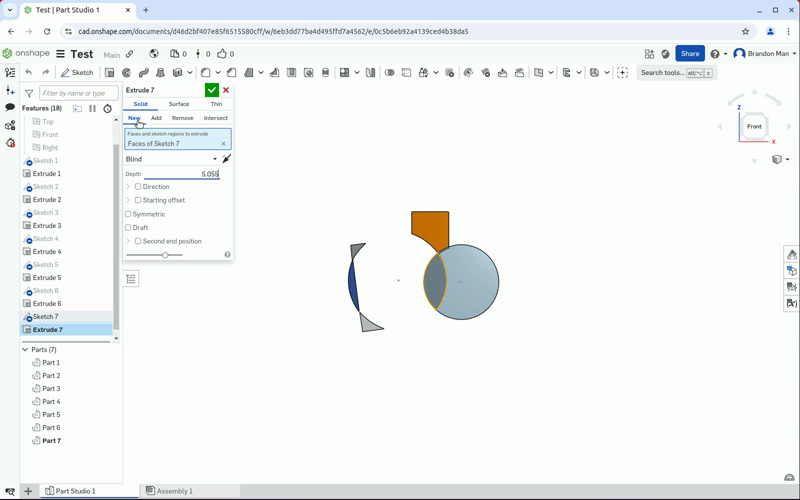
key(enter)
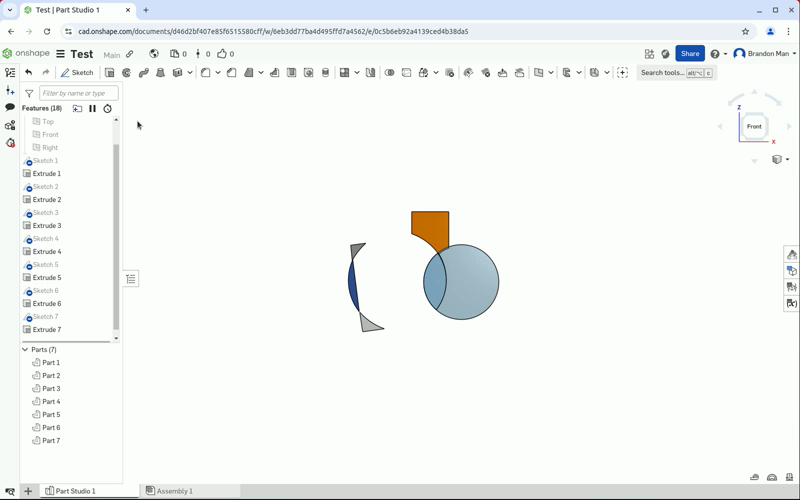
key(shift+h)
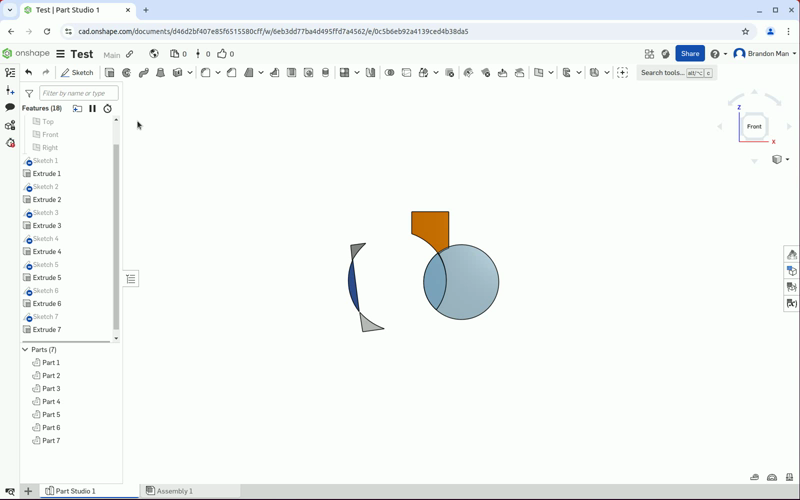
key(shift+h)
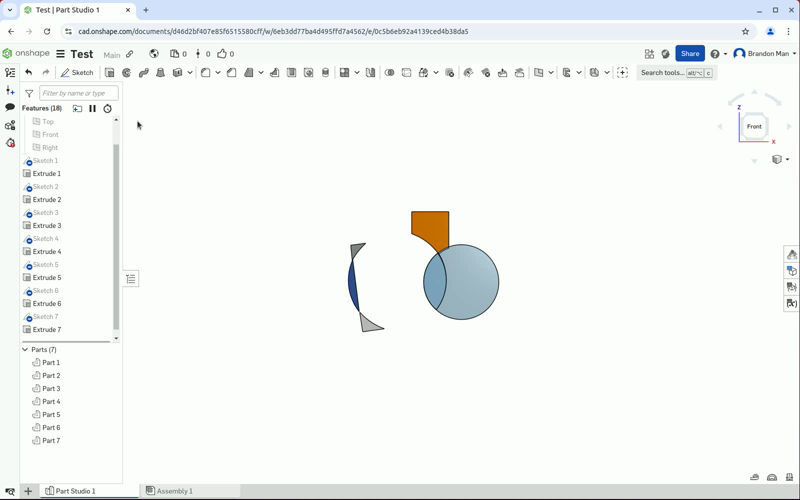
mouse_move(69, 163)
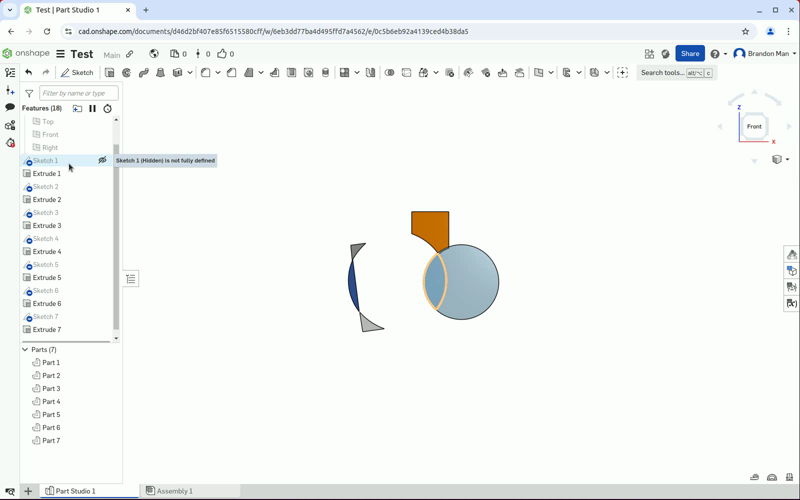
click(69, 163)
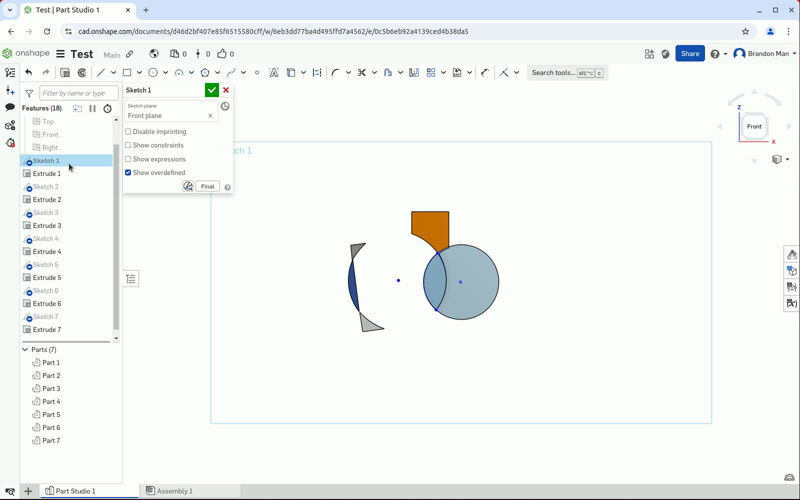
mouse_move(229, 92)
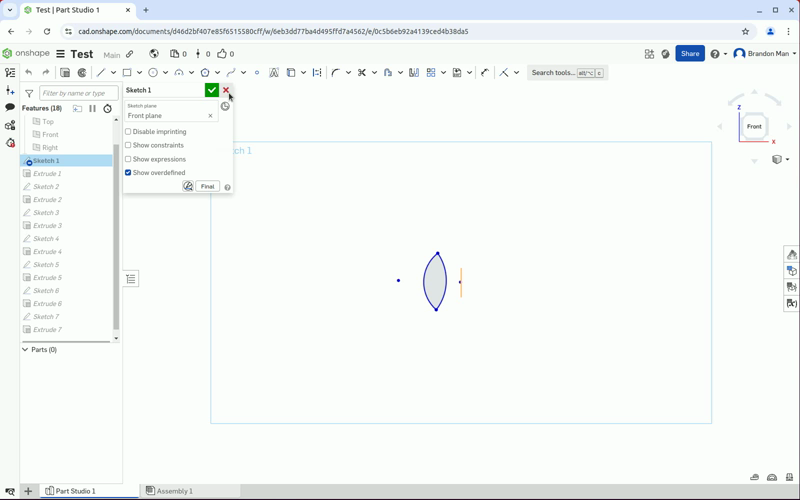
click(229, 92)
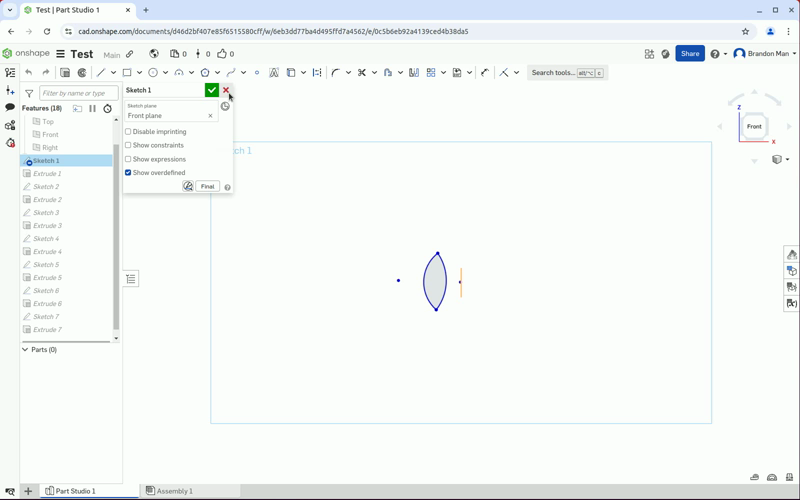
key(shift+s)
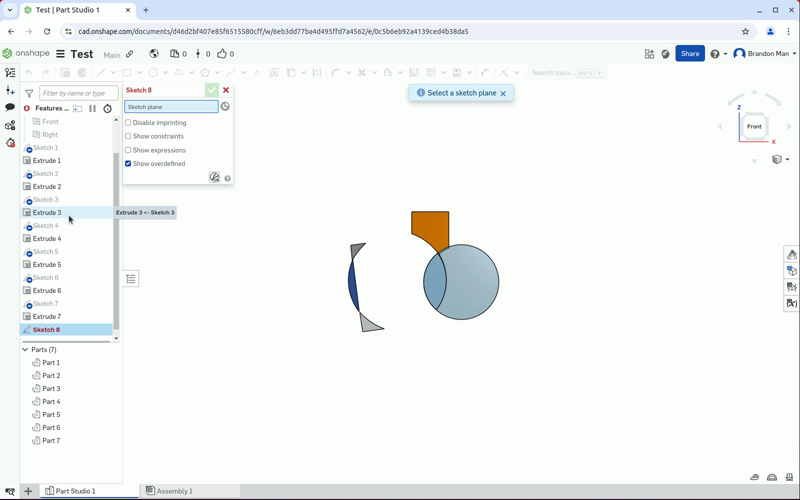
scroll(3)
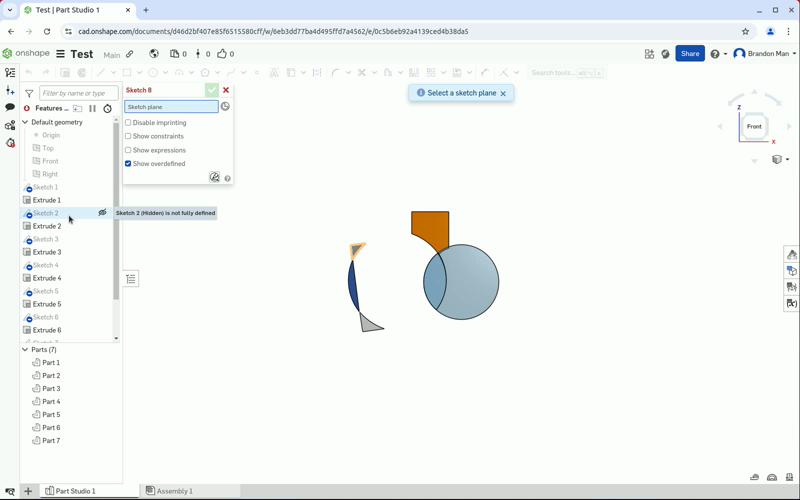
mouse_move(69, 163)
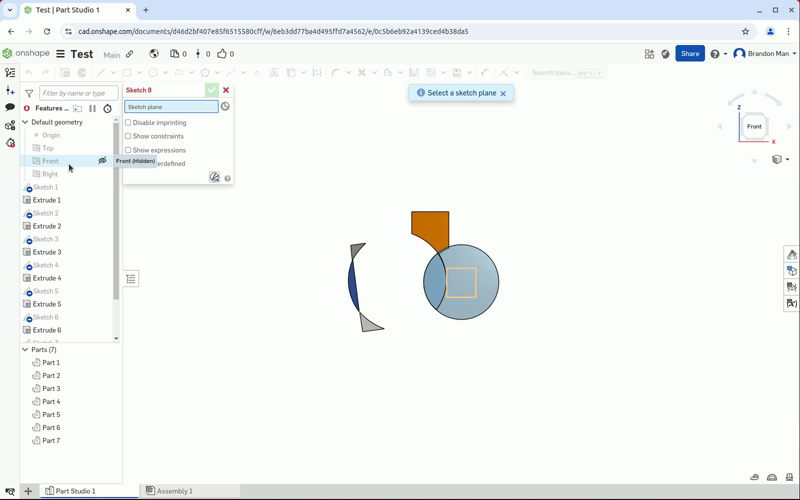
click(69, 163)
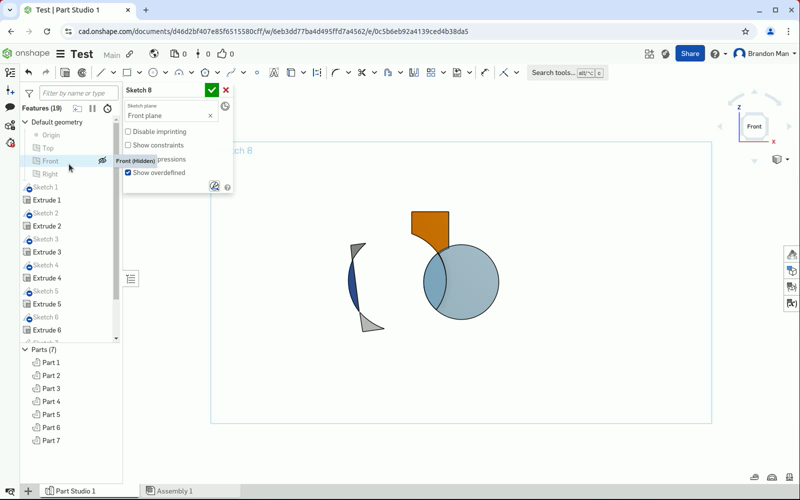
mouse_move(73, 352)
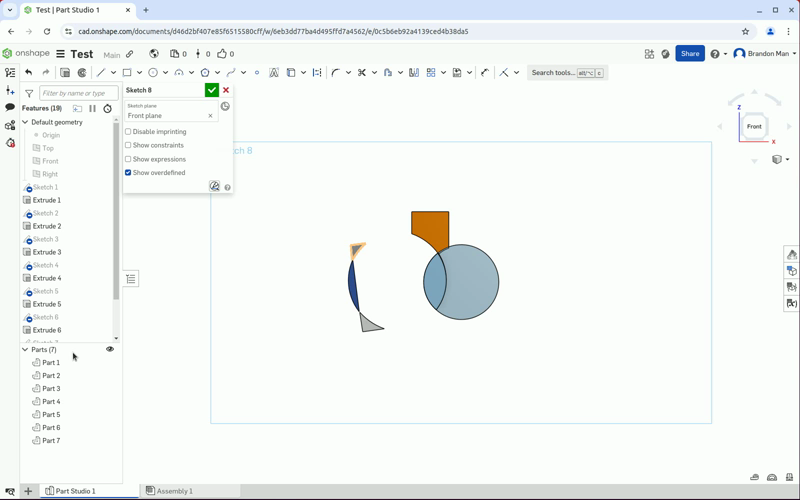
key(y)
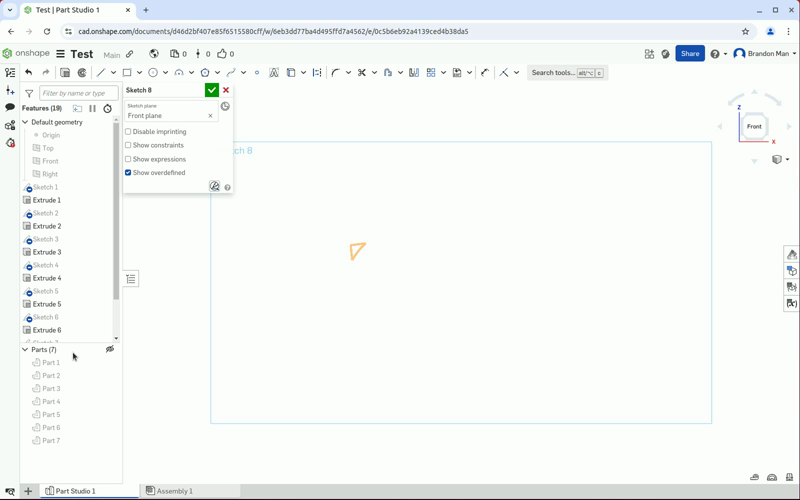
key(l)
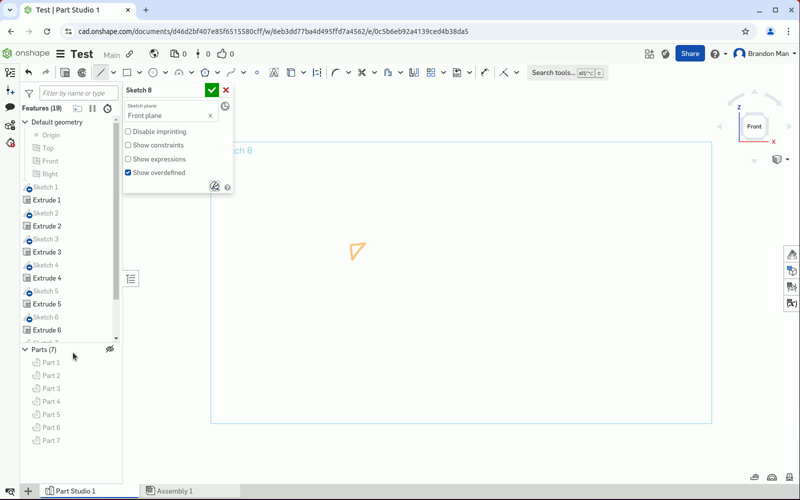
key_down(shift)
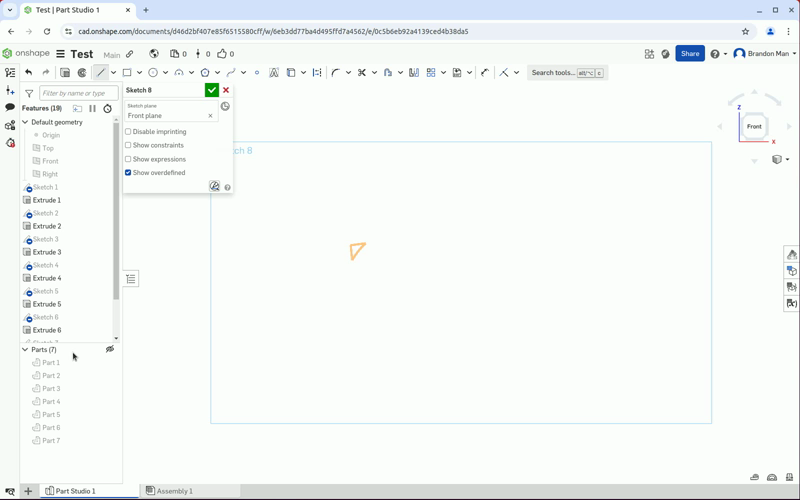
mouse_move(365, 243)
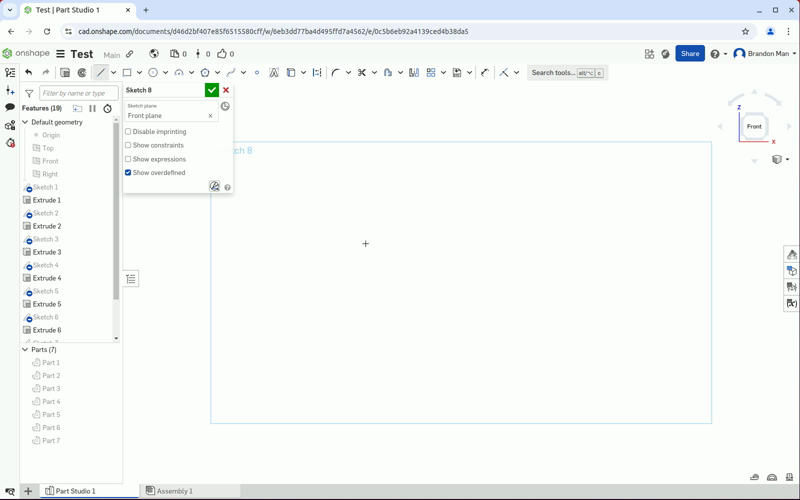
click(365, 243)
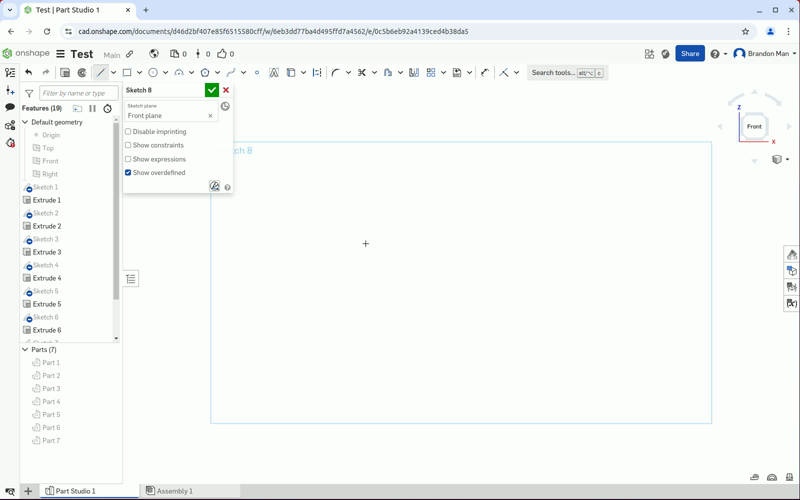
key_up(shift)
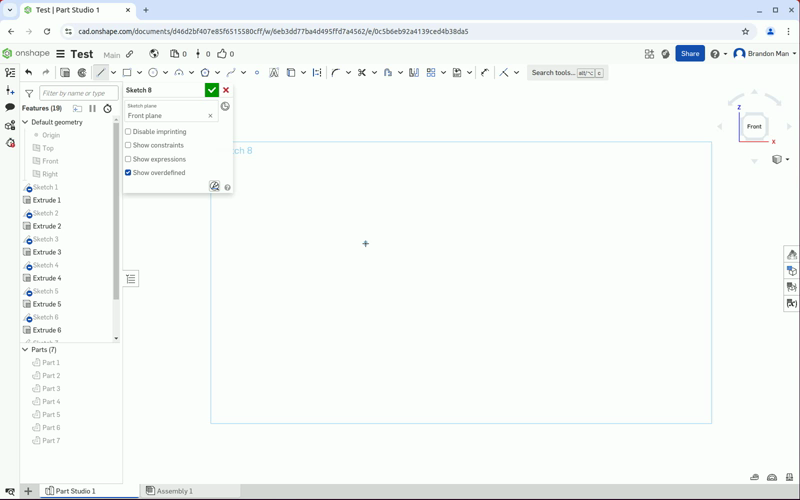
key_down(shift)
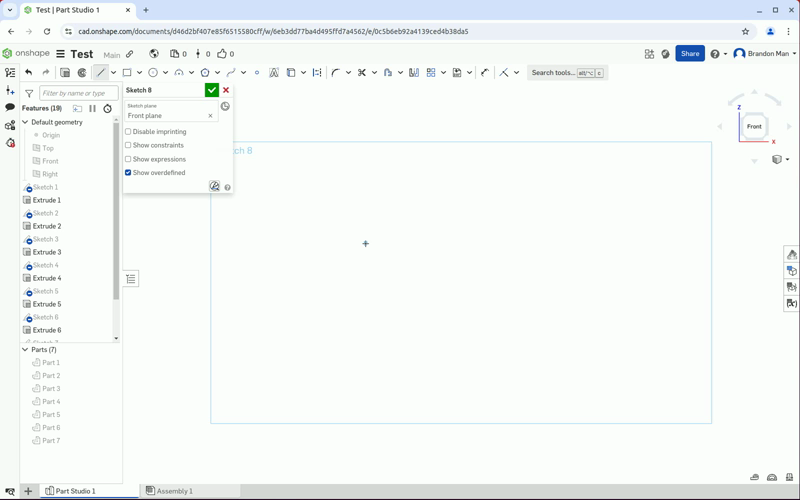
mouse_move(395, 243)
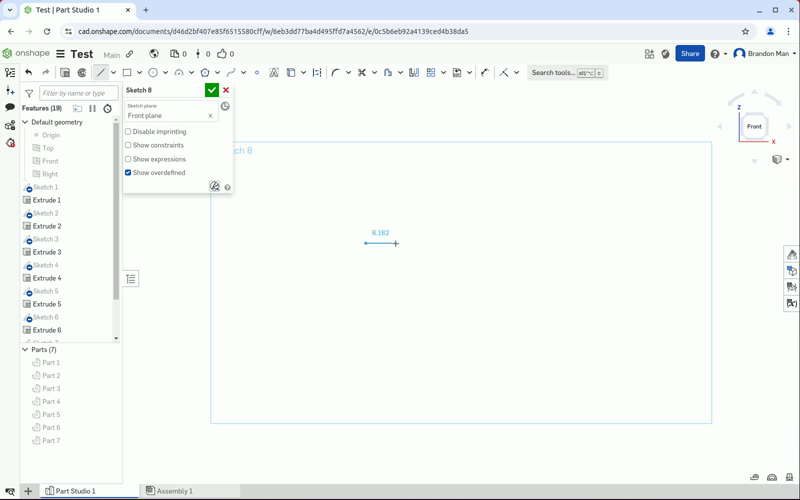
mouse_move(412, 236)
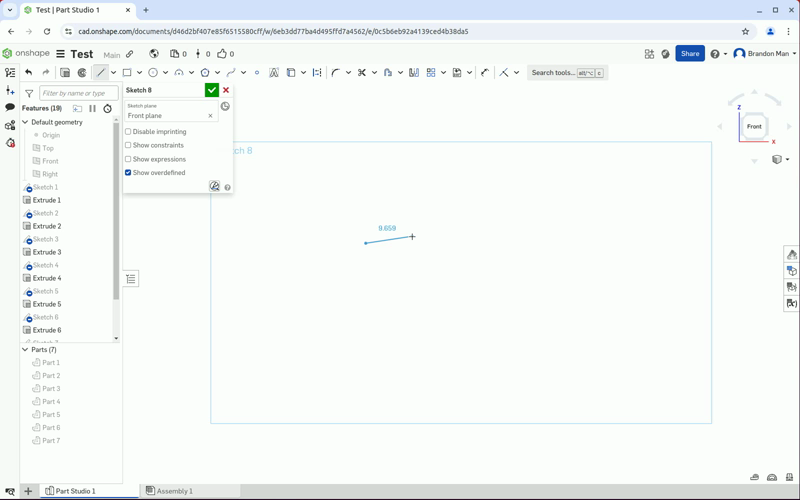
click(412, 236)
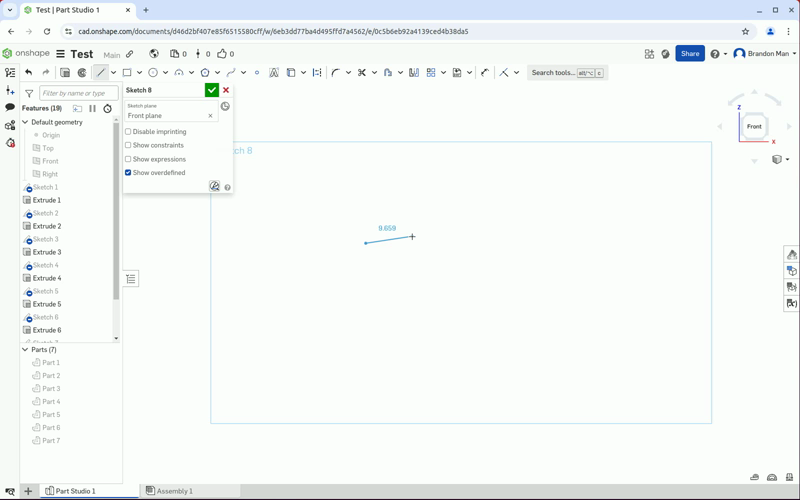
key_up(shift)
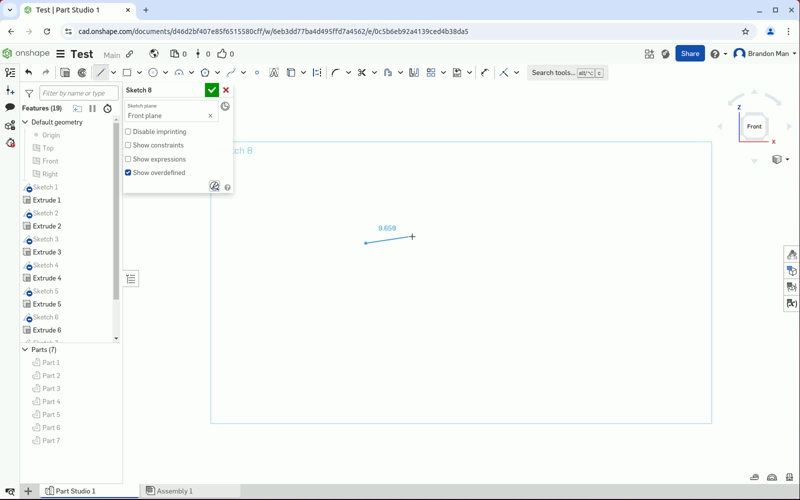
key_down(shift)
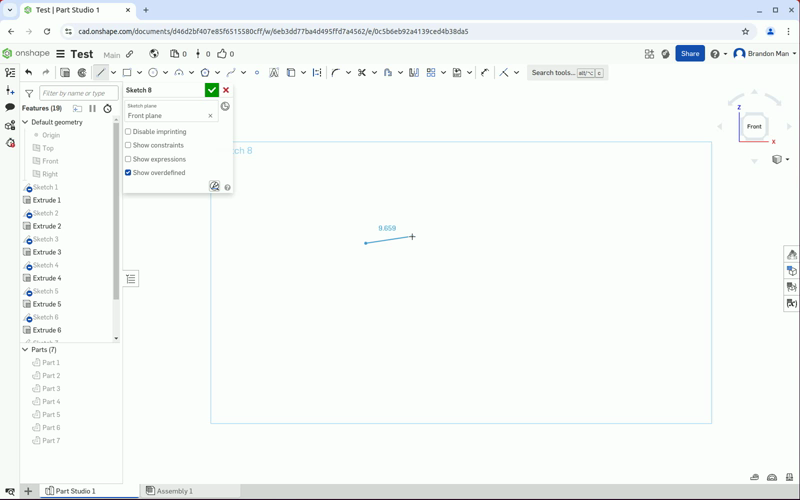
mouse_move(442, 236)
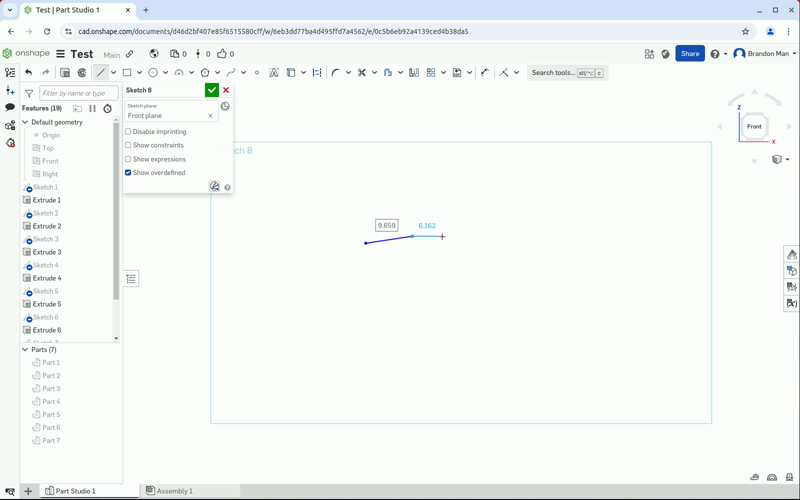
mouse_move(412, 233)
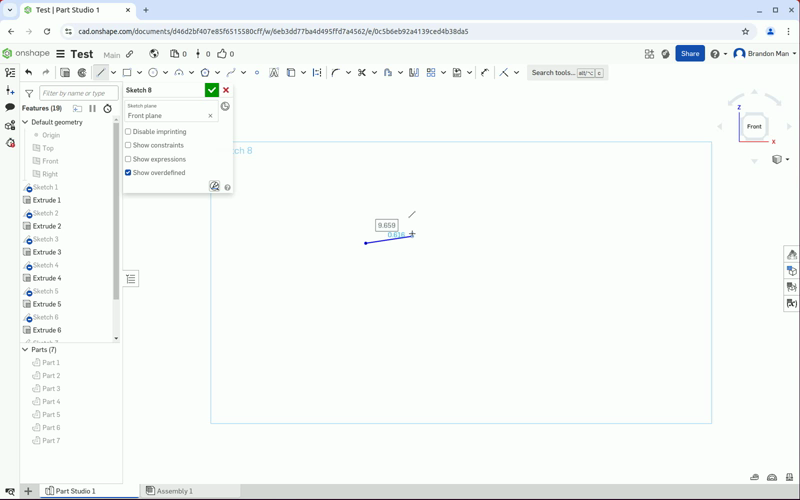
scroll(6)
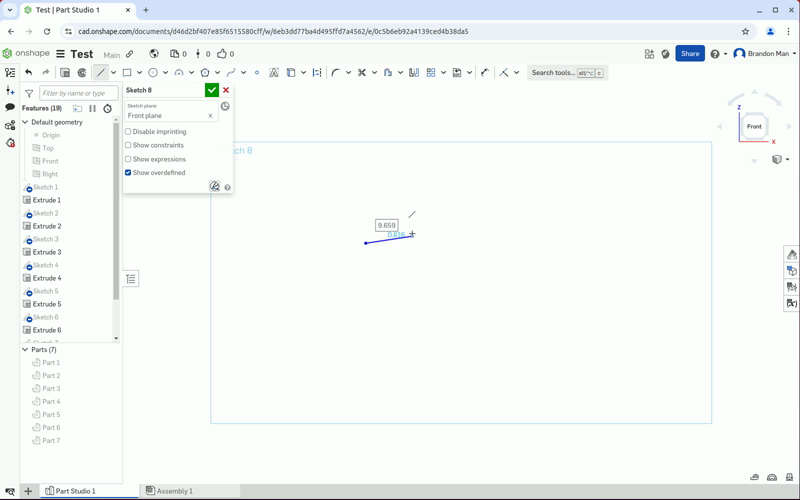
scroll(6)
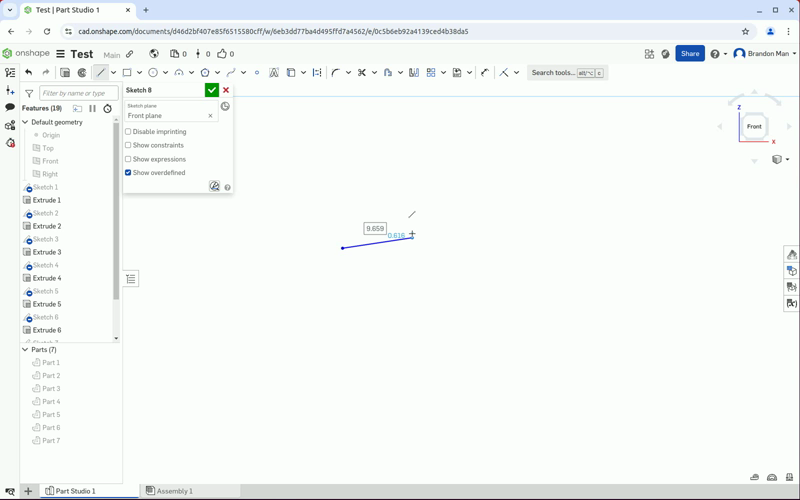
scroll(6)
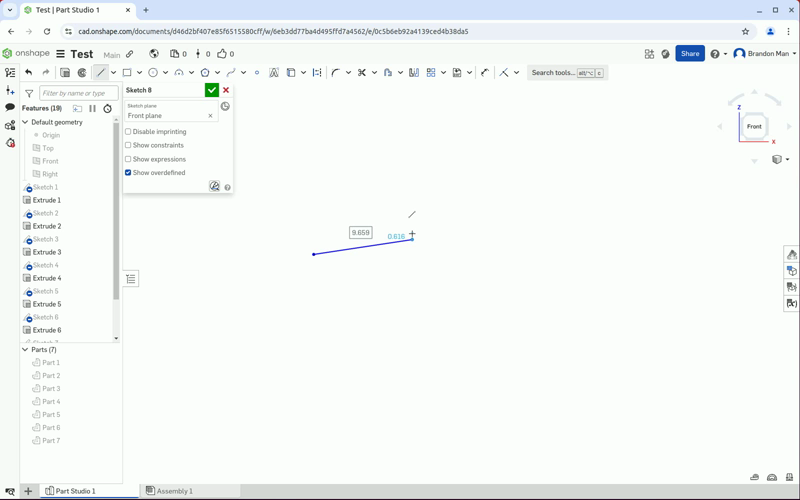
scroll(6)
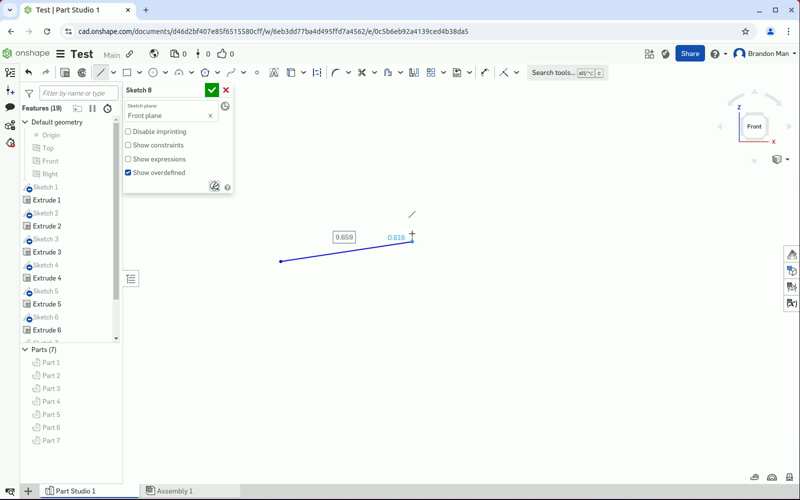
scroll(6)
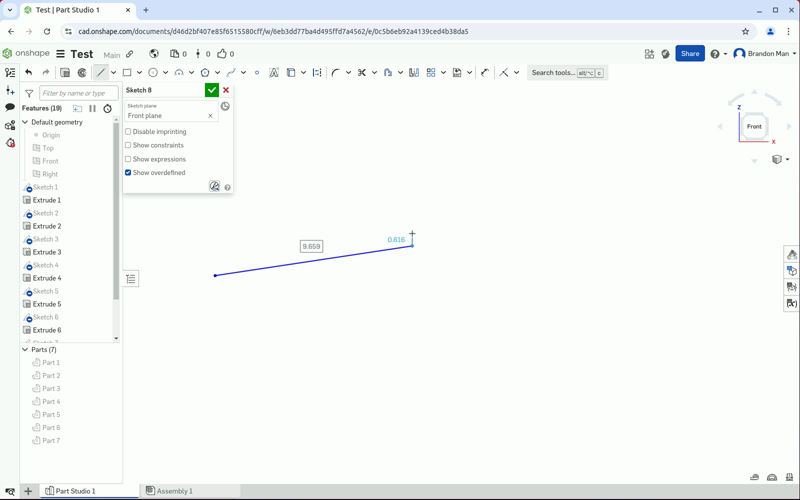
scroll(6)
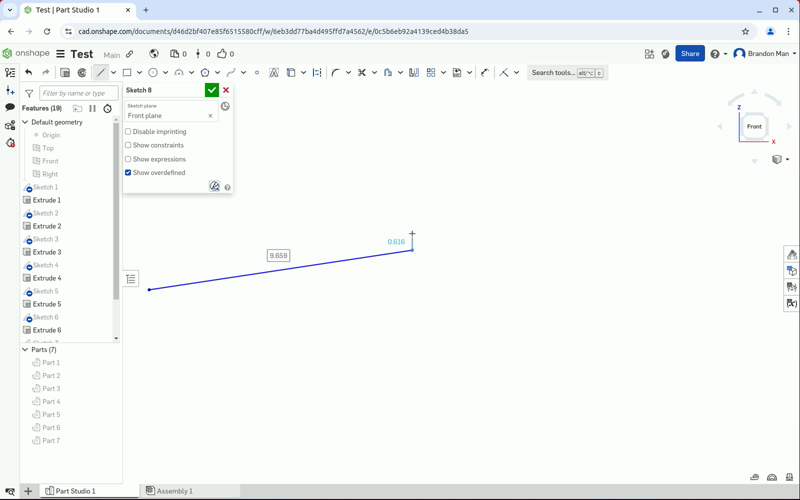
scroll(6)
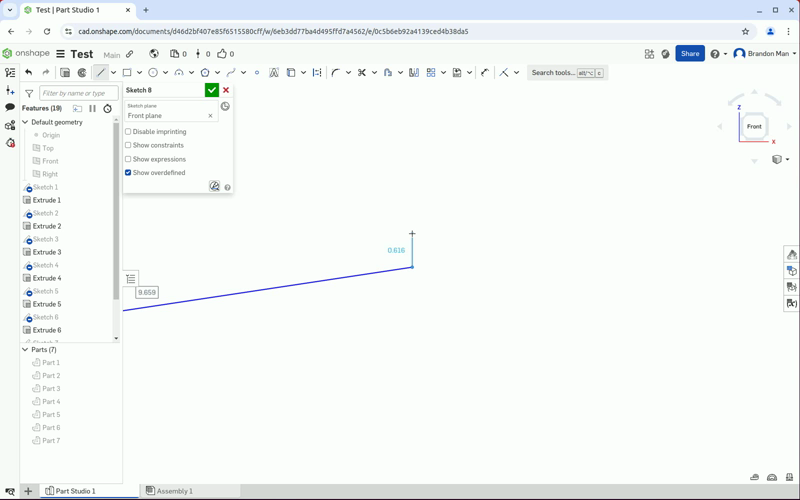
click(412, 233)
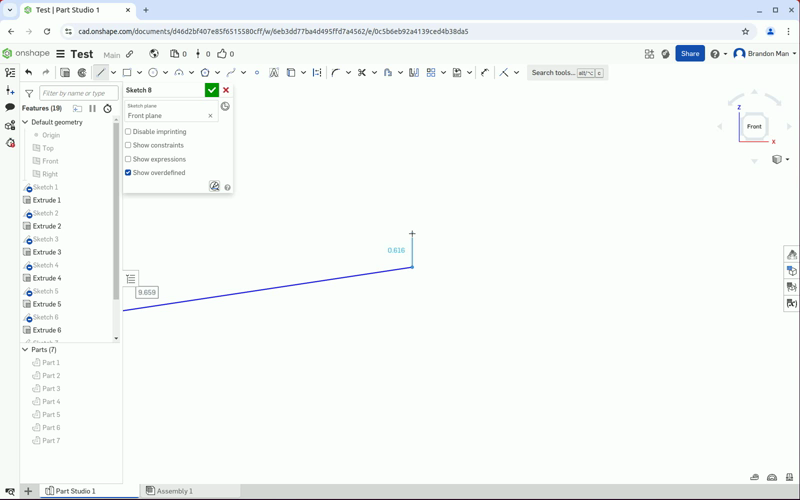
scroll(-6)
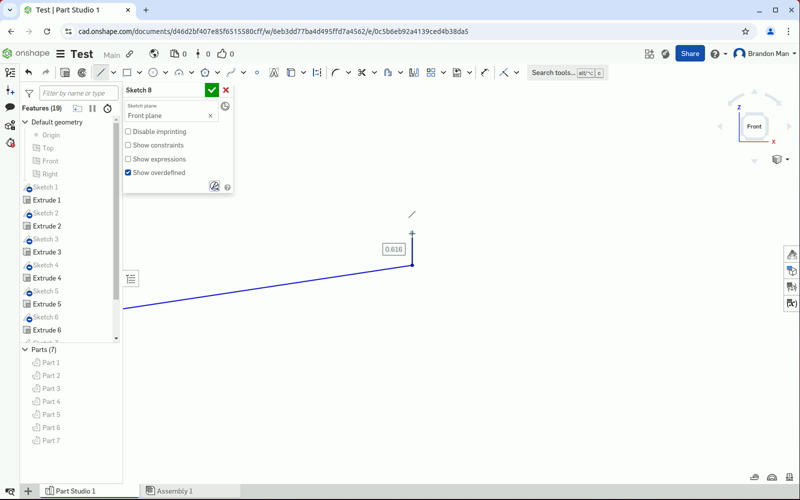
scroll(-6)
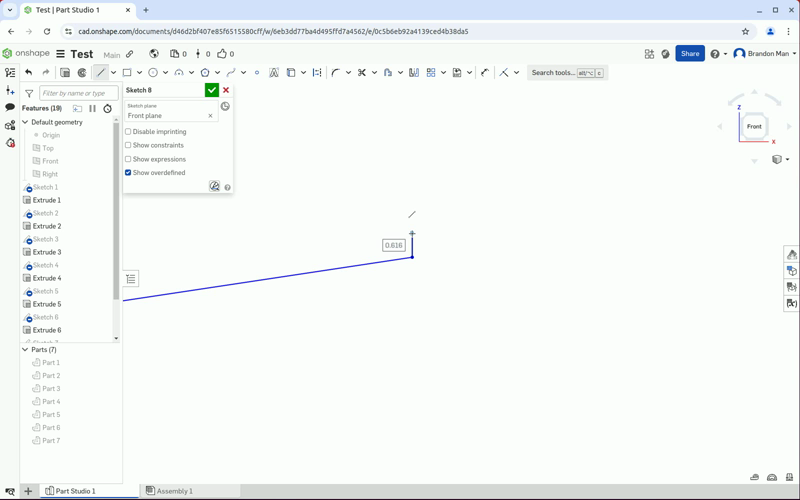
scroll(-6)
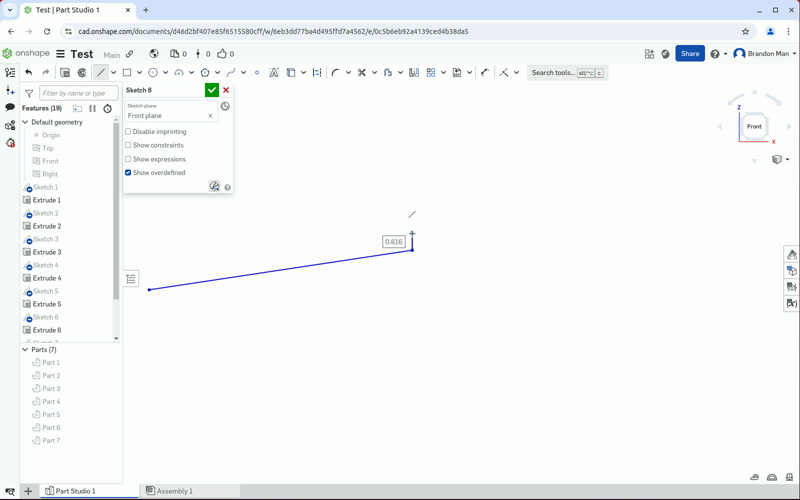
scroll(-6)
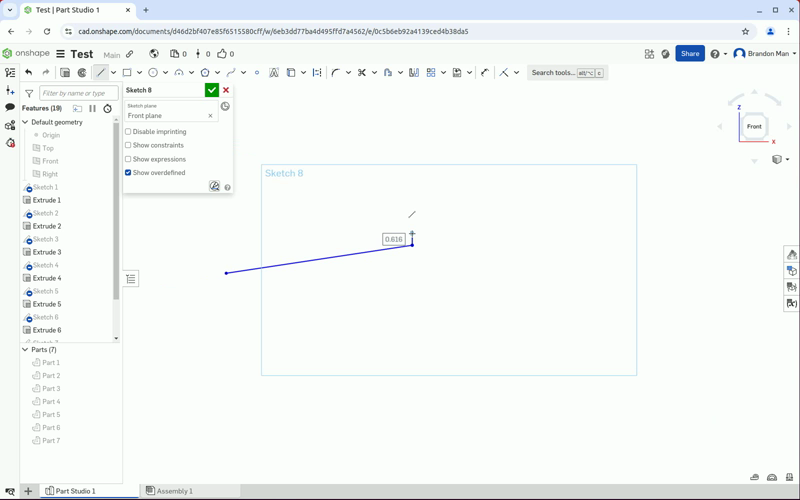
scroll(-6)
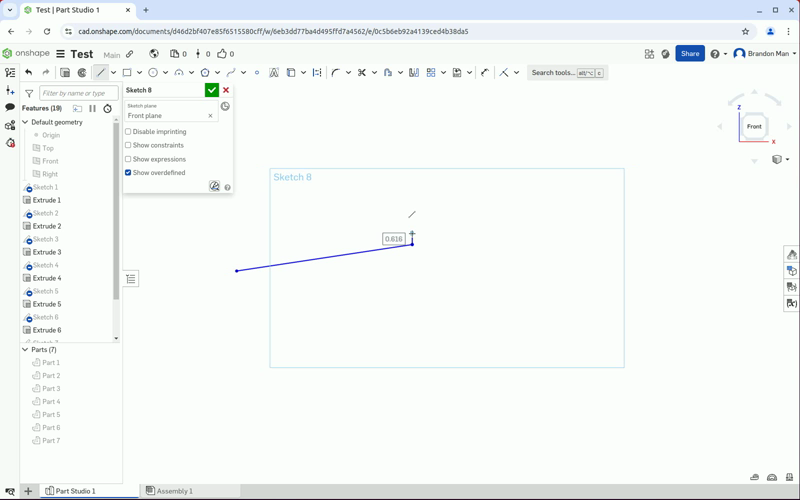
scroll(-6)
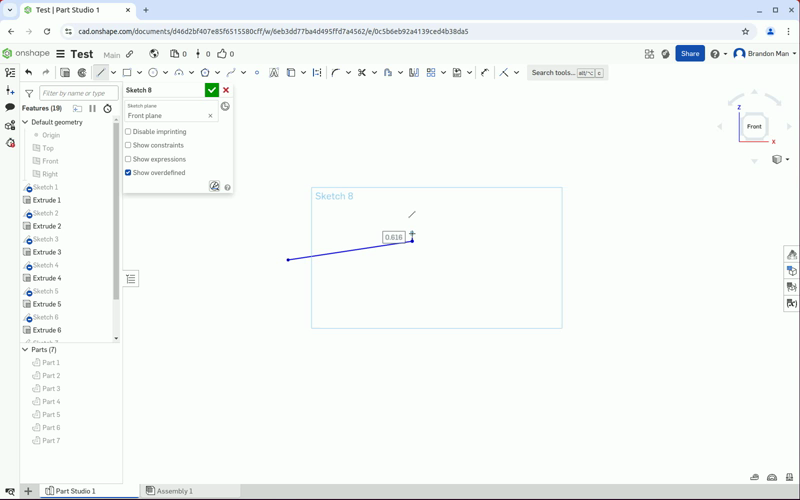
scroll(-6)
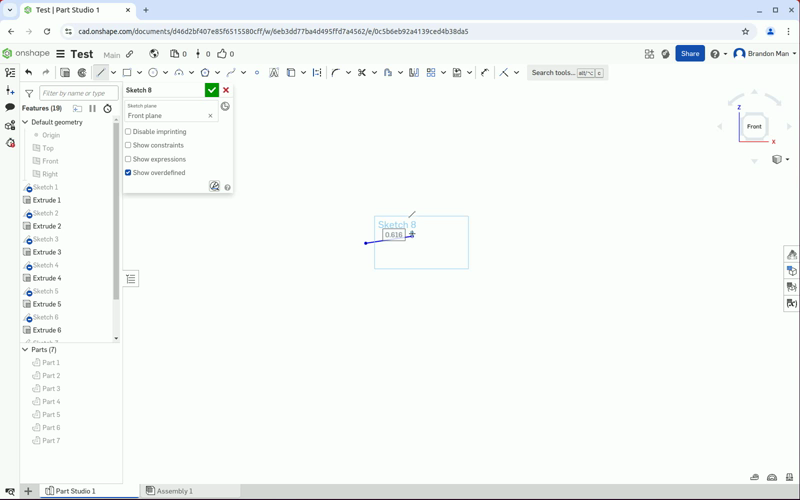
key_up(shift)
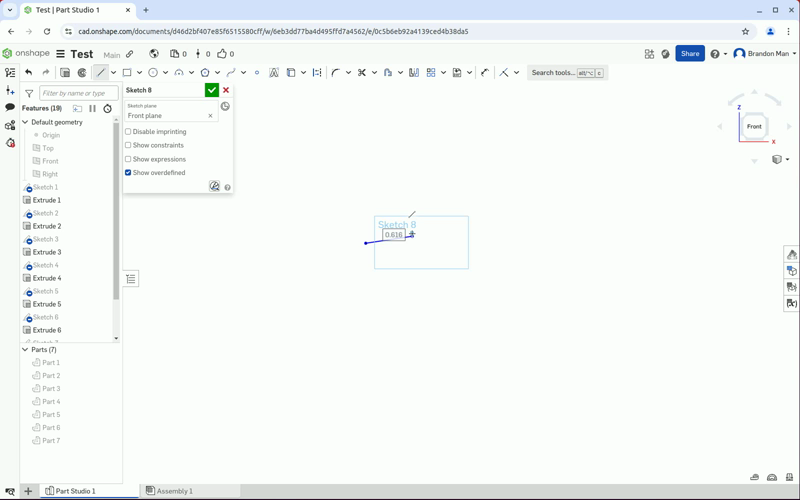
key(esc)
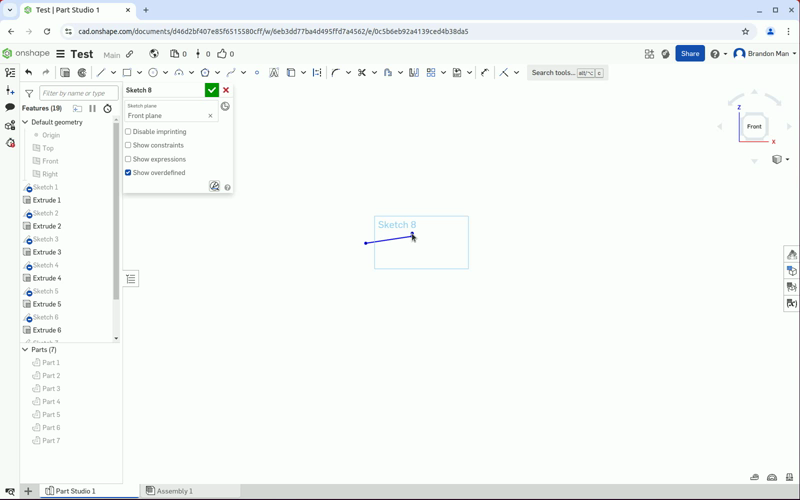
key(a)
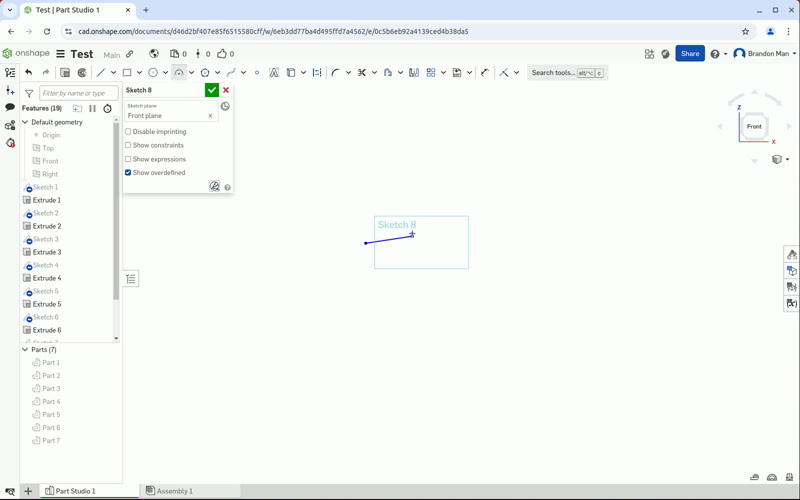
mouse_move(412, 233)
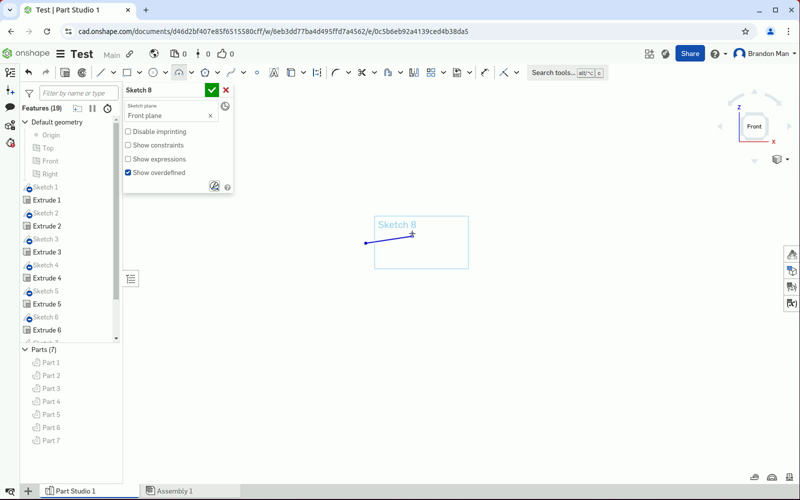
scroll(6)
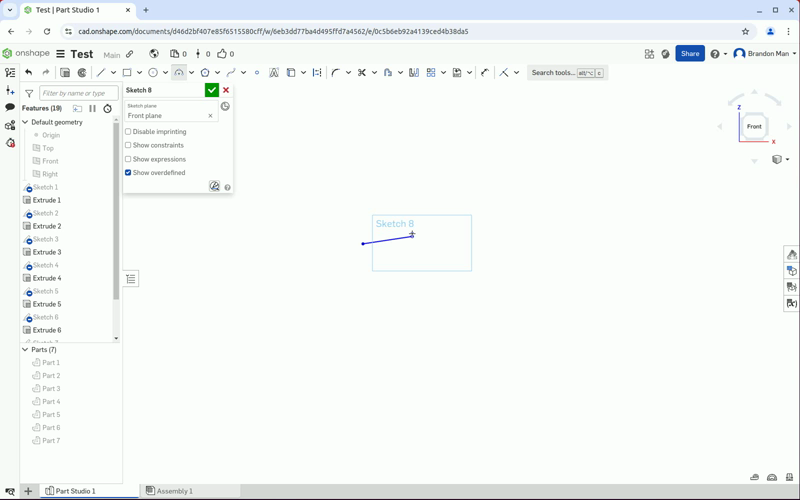
scroll(6)
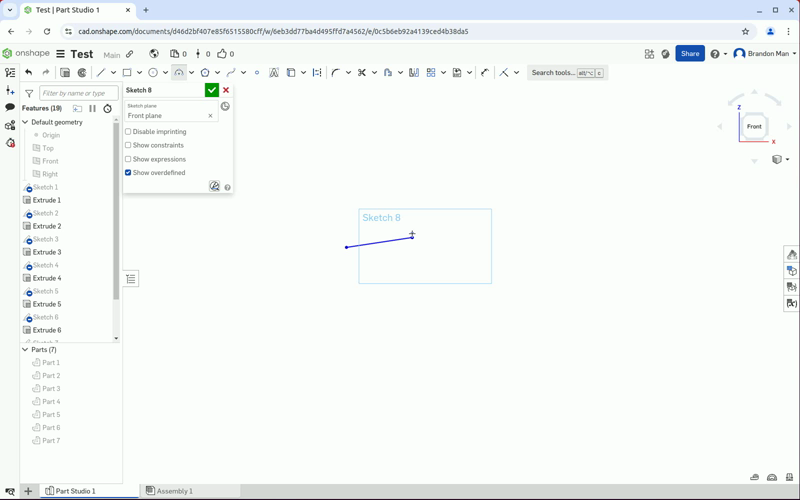
scroll(6)
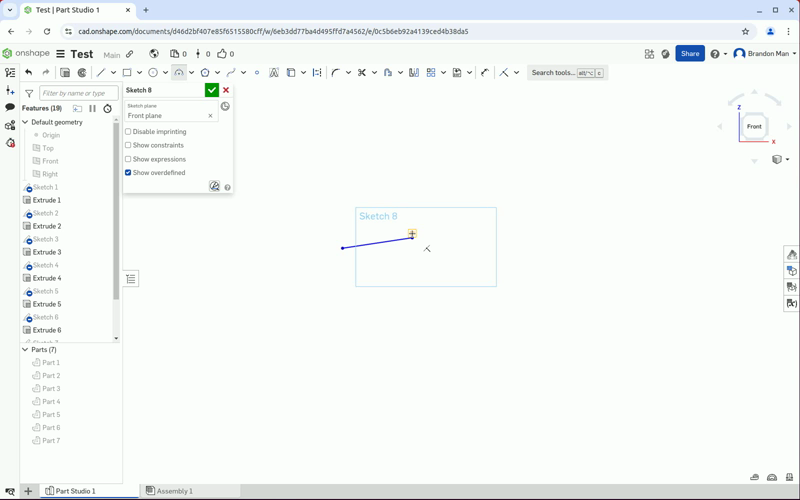
scroll(6)
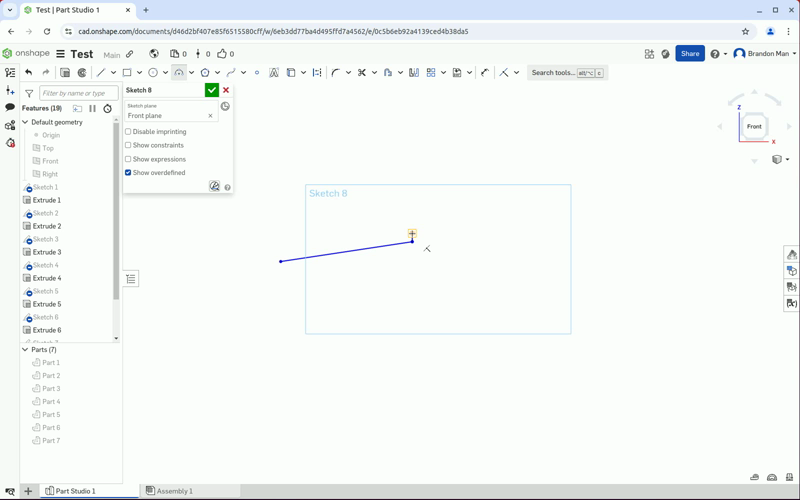
scroll(6)
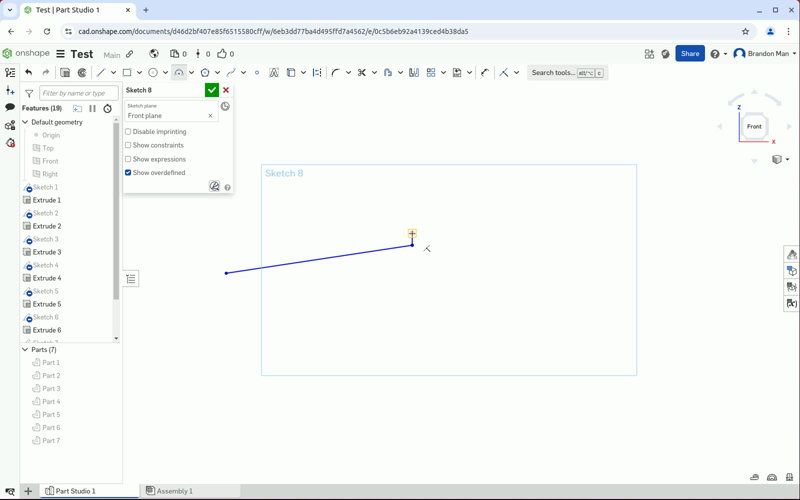
scroll(6)
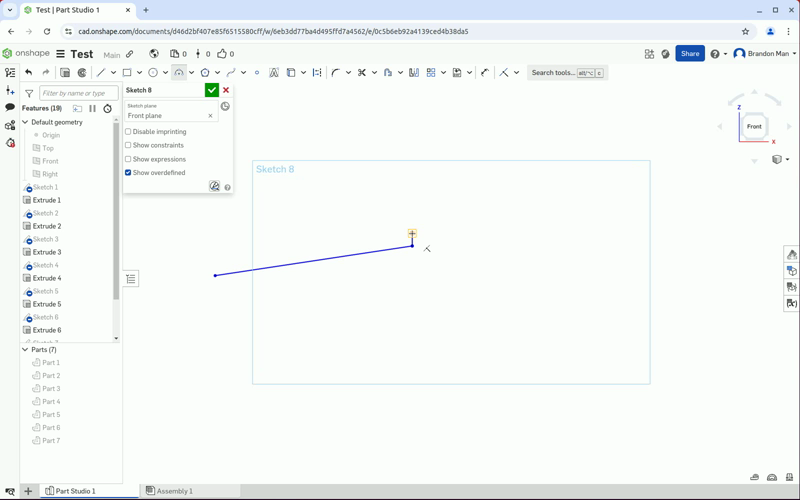
scroll(6)
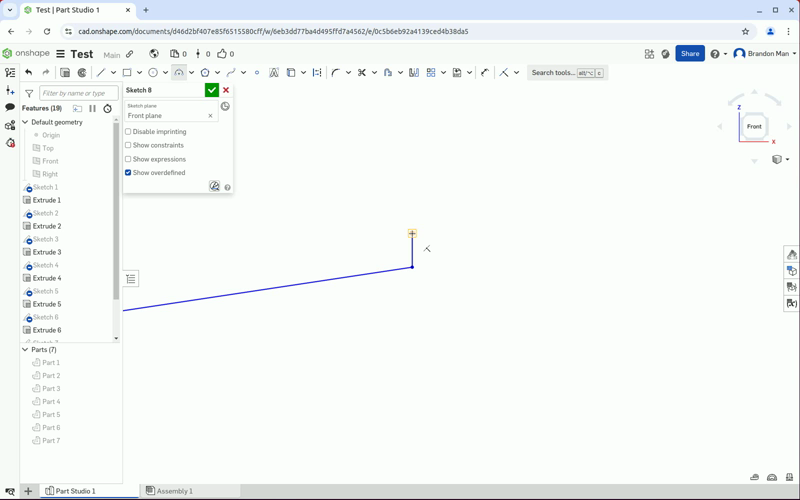
click(412, 233)
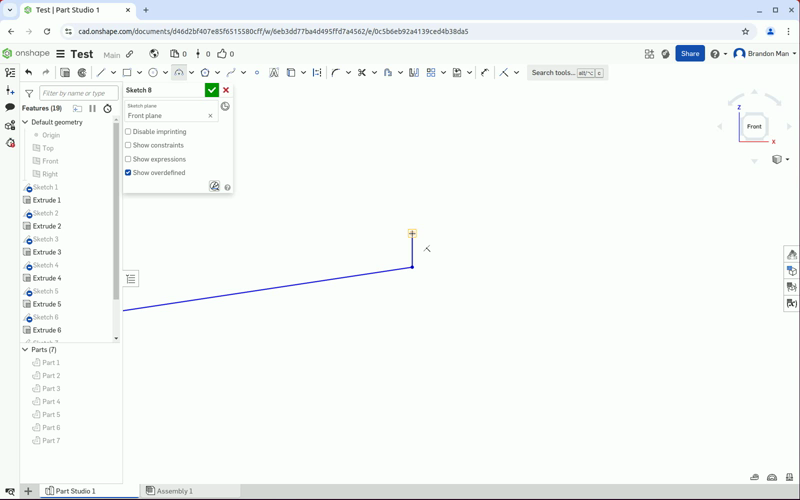
scroll(-6)
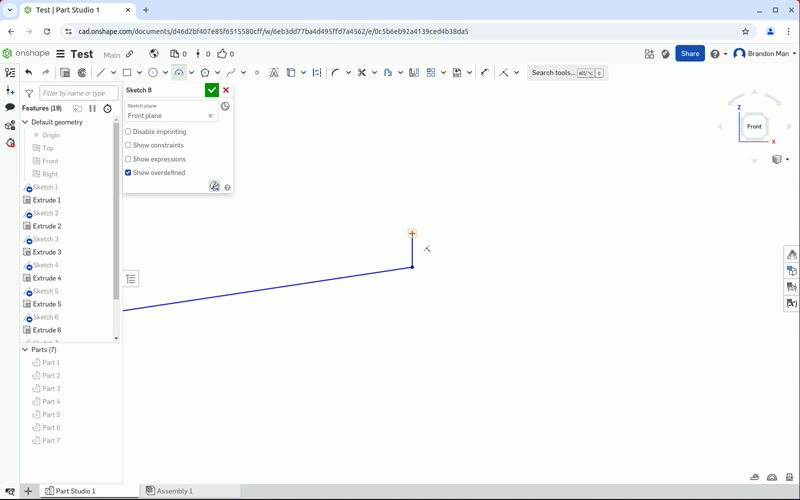
scroll(-6)
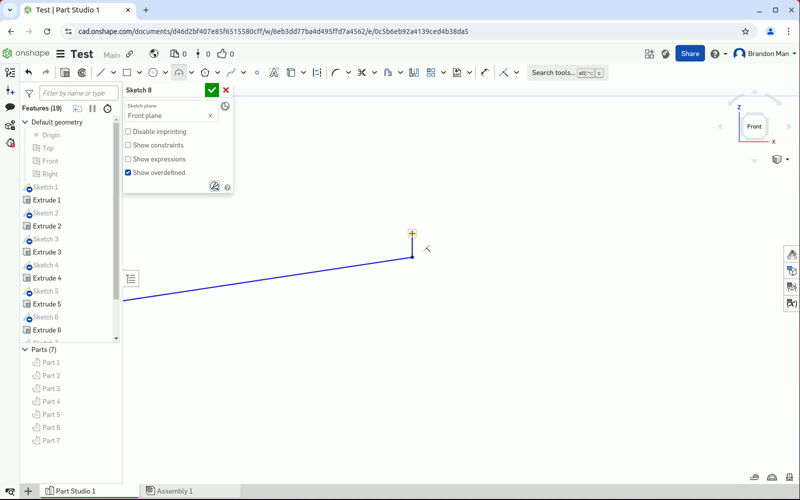
scroll(-6)
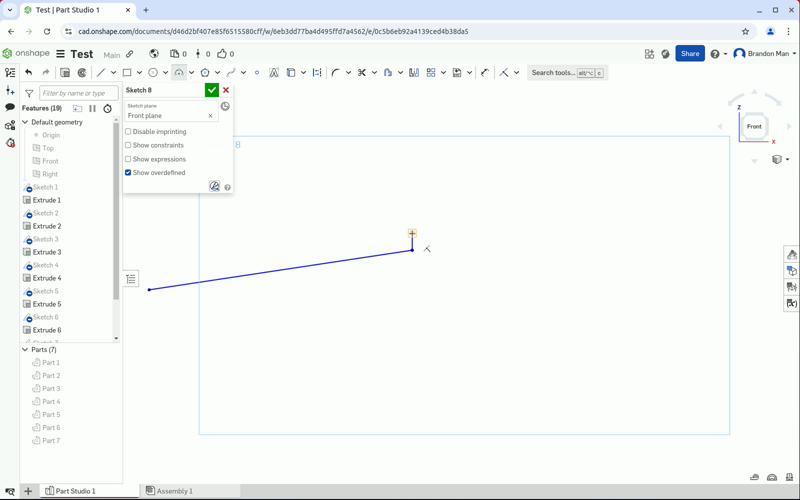
scroll(-6)
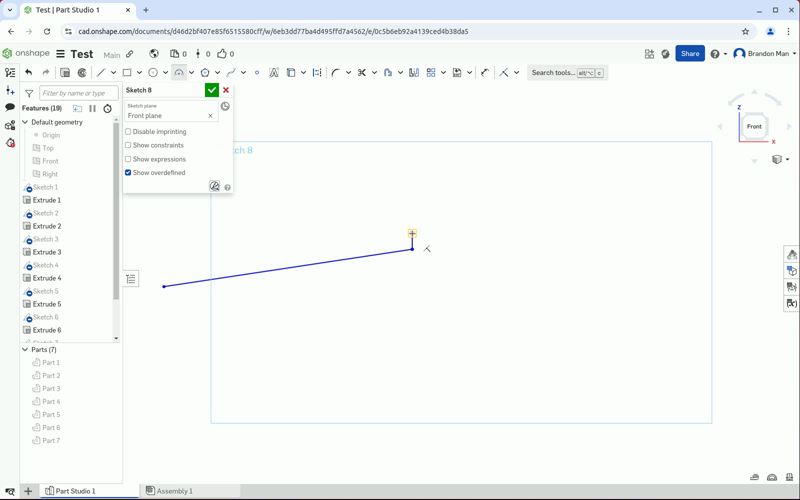
scroll(-6)
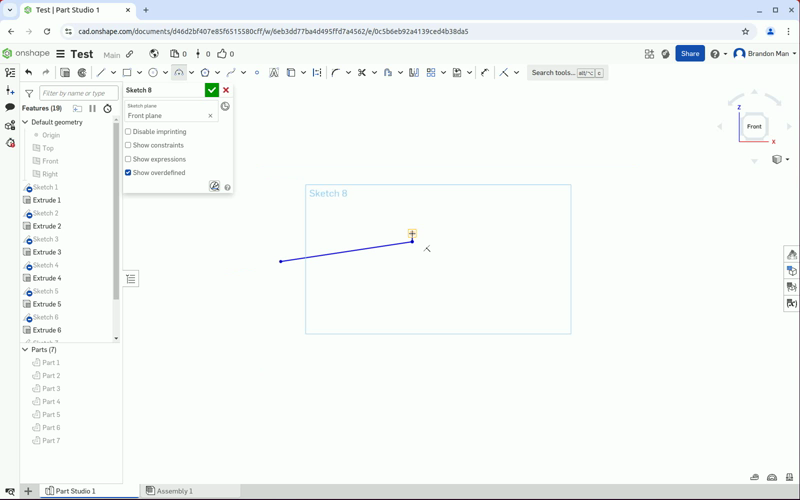
scroll(-6)
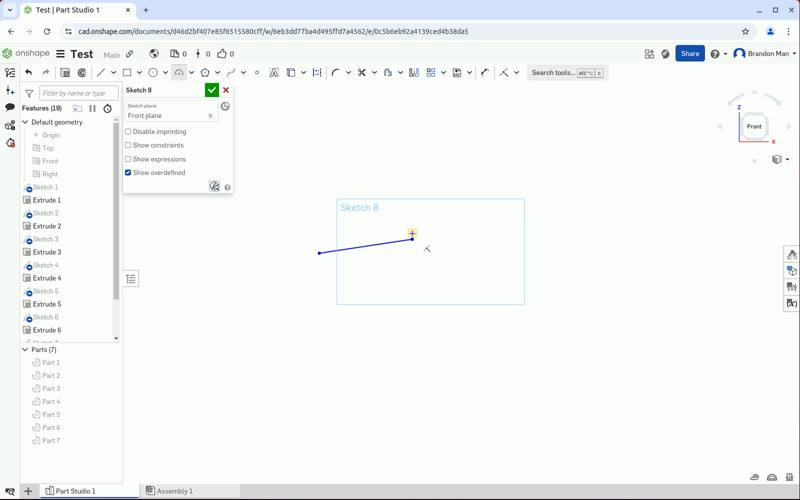
scroll(-6)
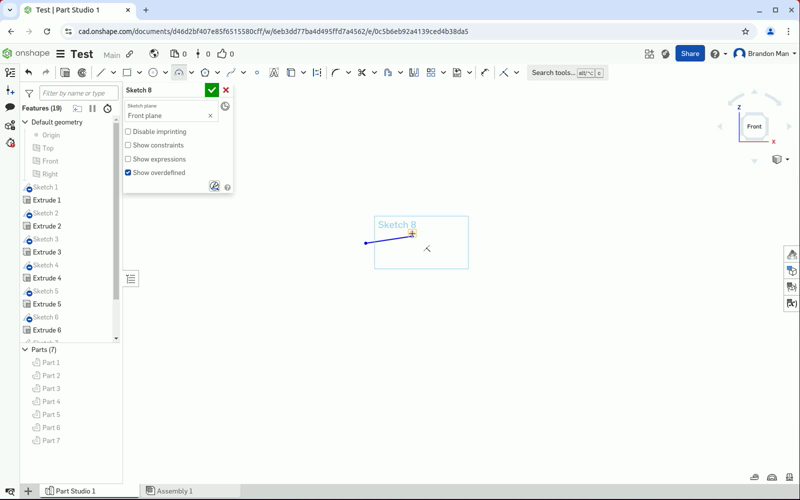
mouse_move(365, 243)
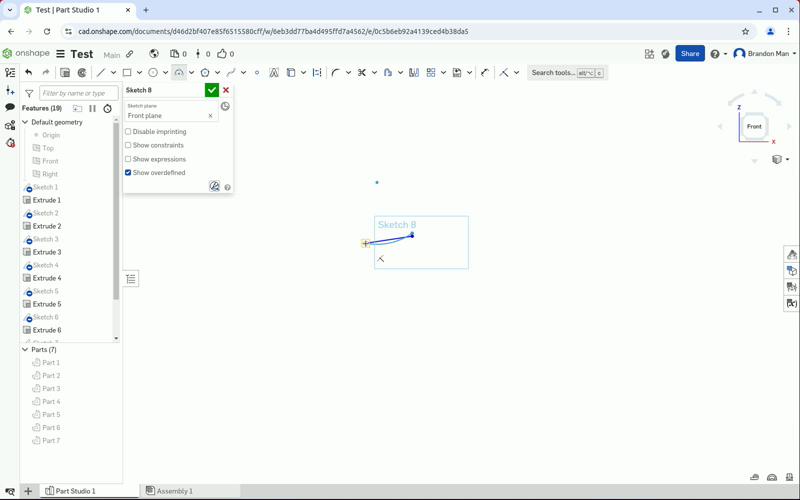
click(365, 243)
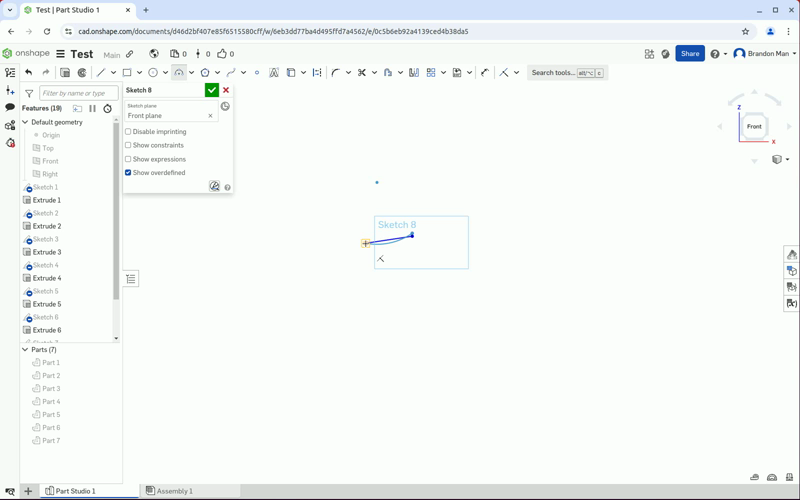
key_down(shift)
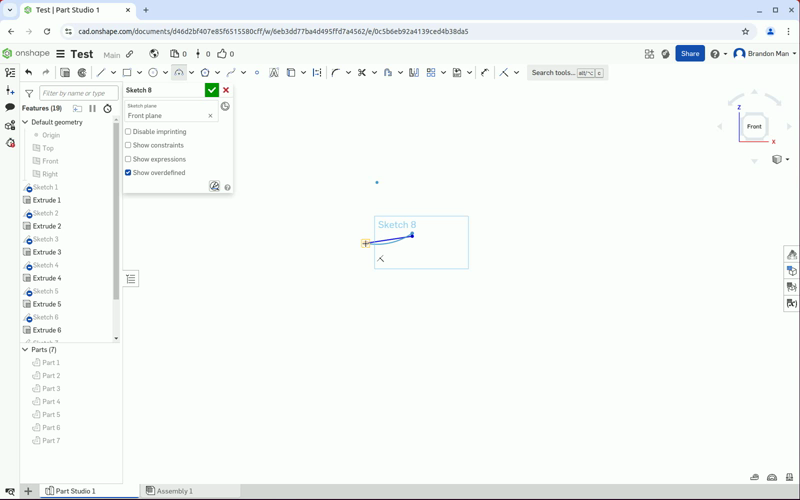
mouse_move(387, 232)
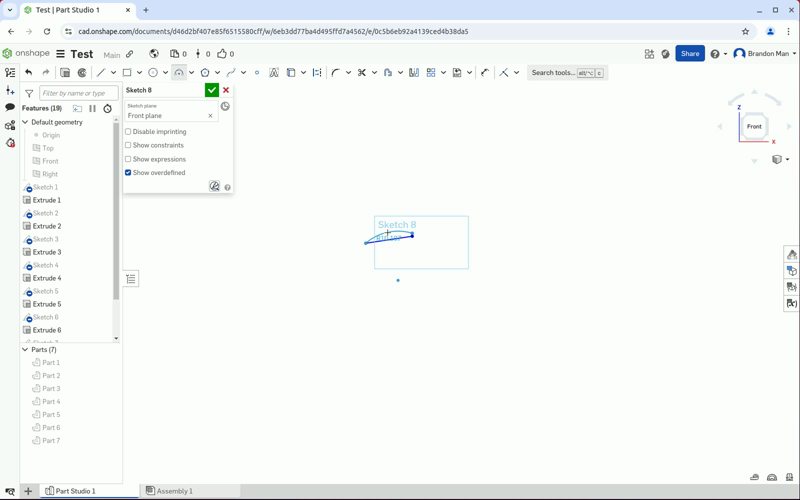
click(387, 232)
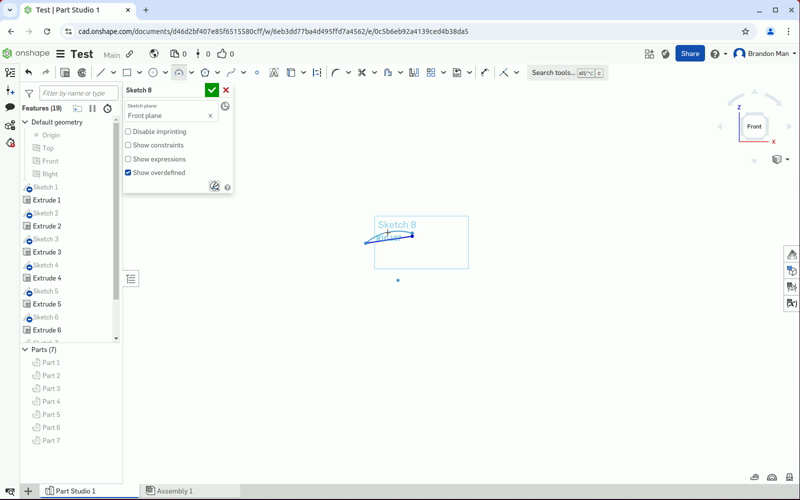
key_up(shift)
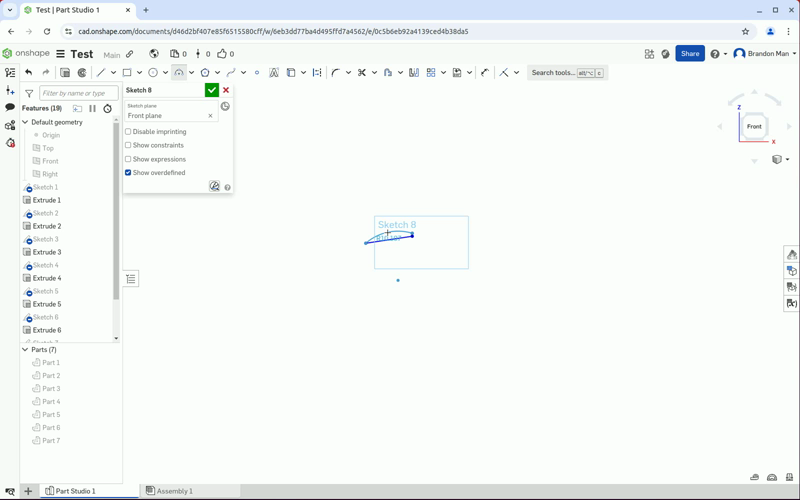
key(esc)
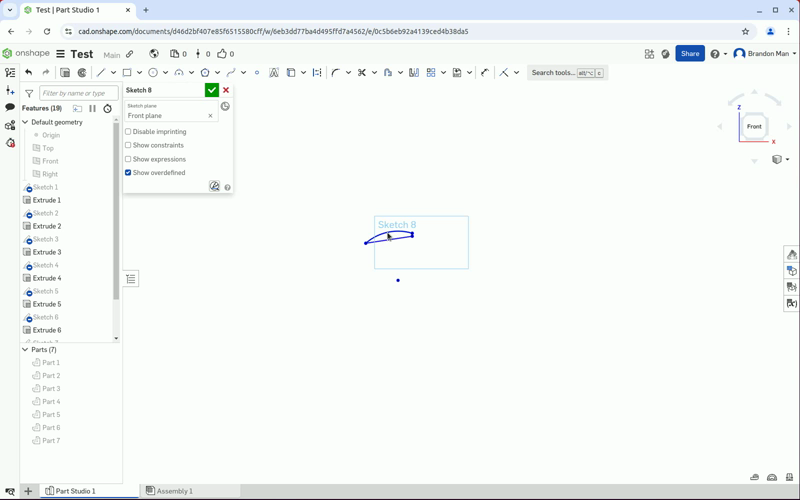
mouse_move(384, 239)
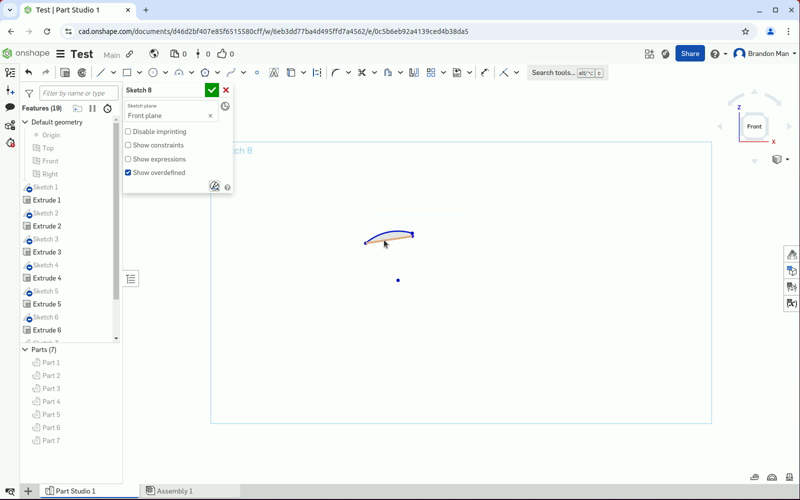
scroll(6)
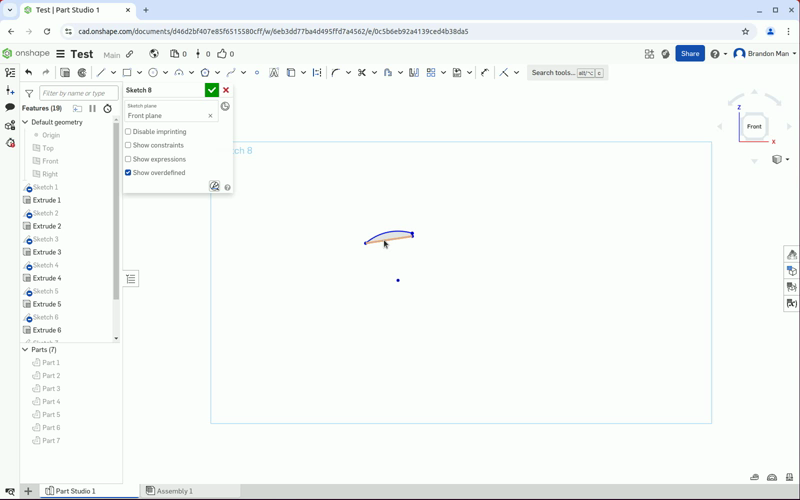
scroll(6)
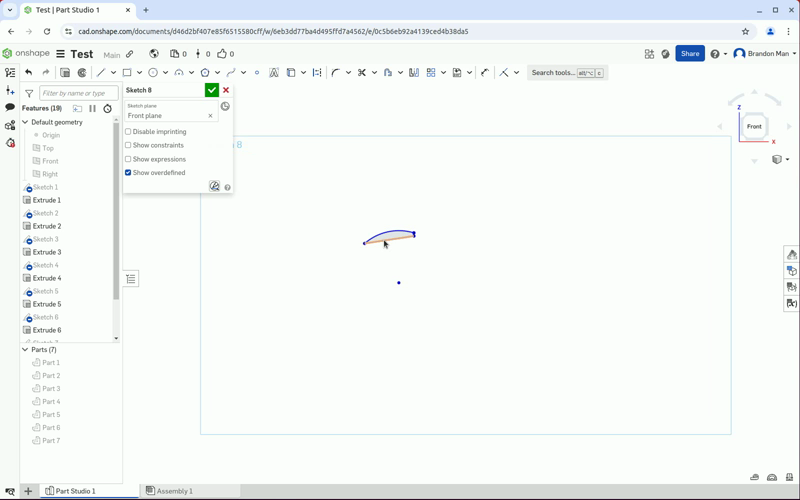
scroll(6)
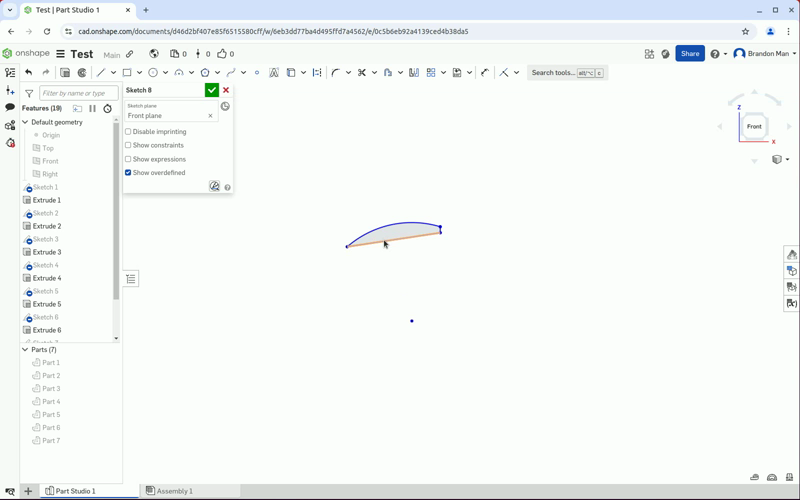
scroll(6)
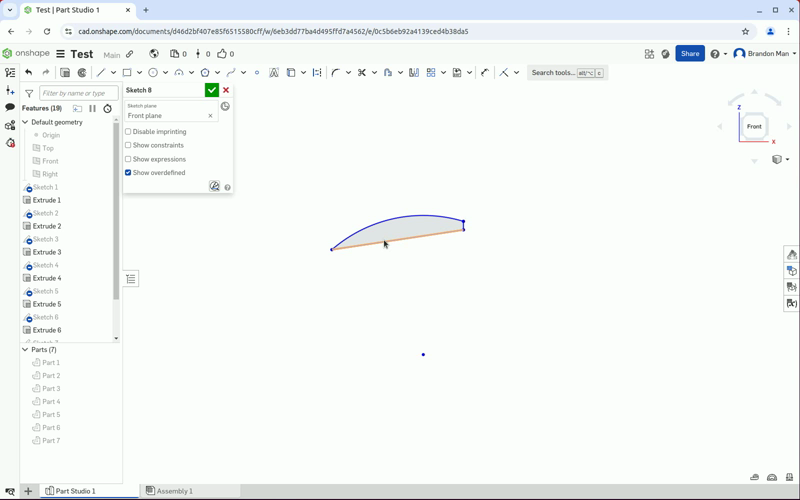
scroll(6)
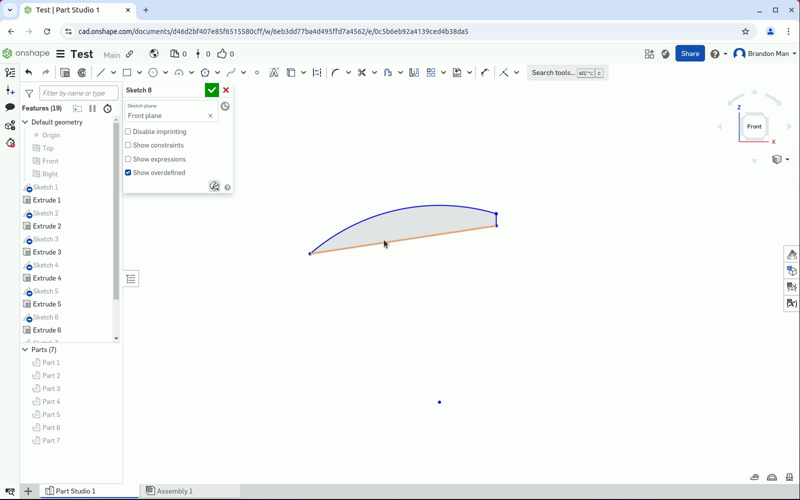
scroll(6)
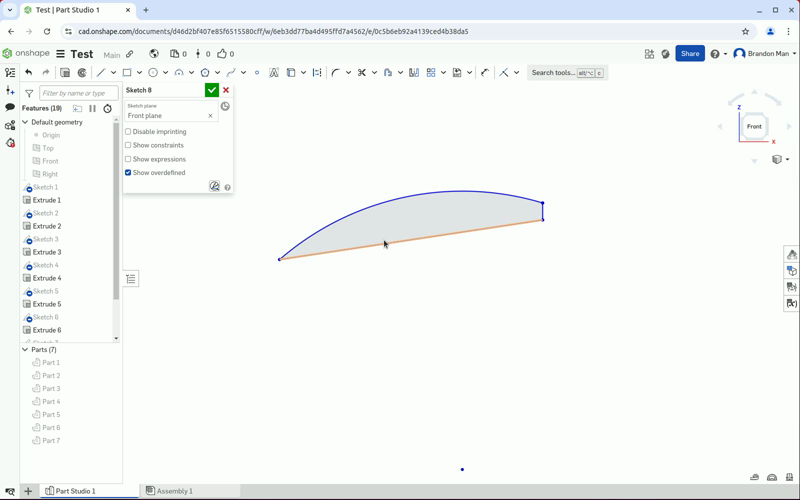
scroll(6)
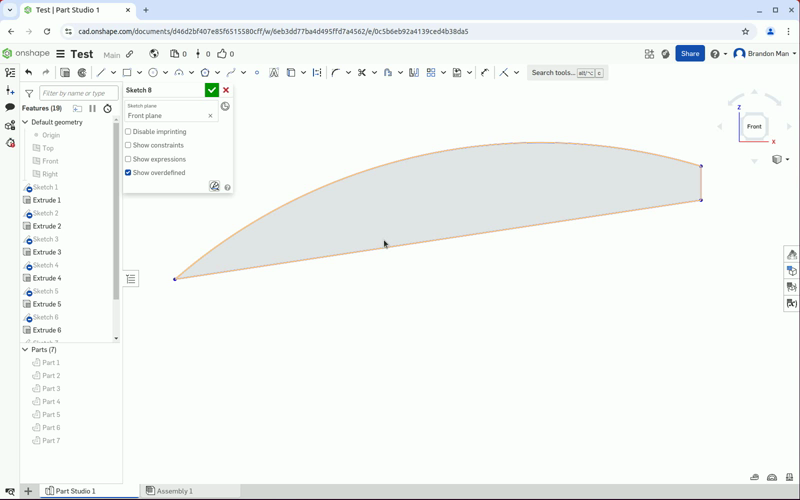
click(384, 239)
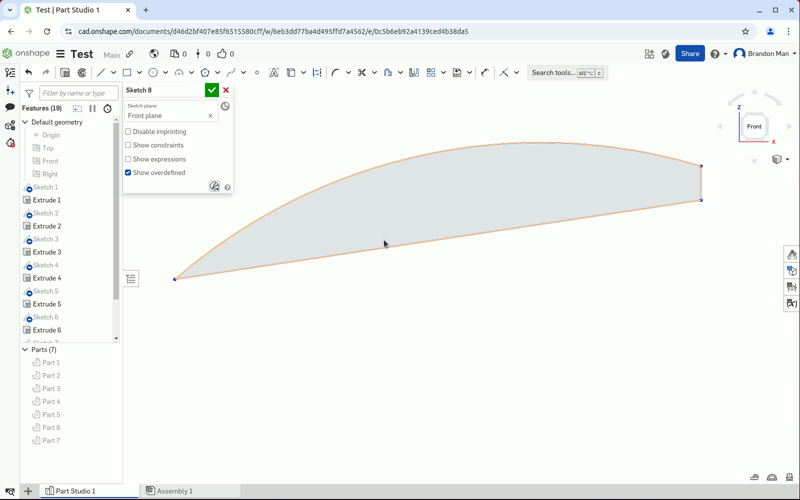
scroll(-6)
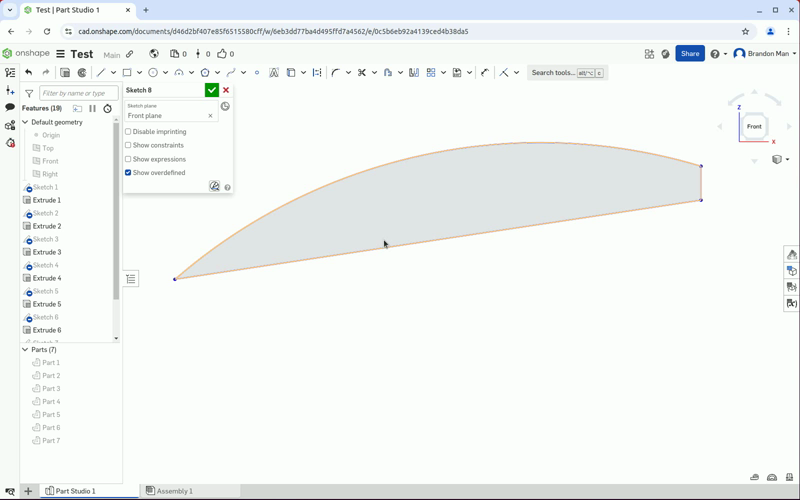
scroll(-6)
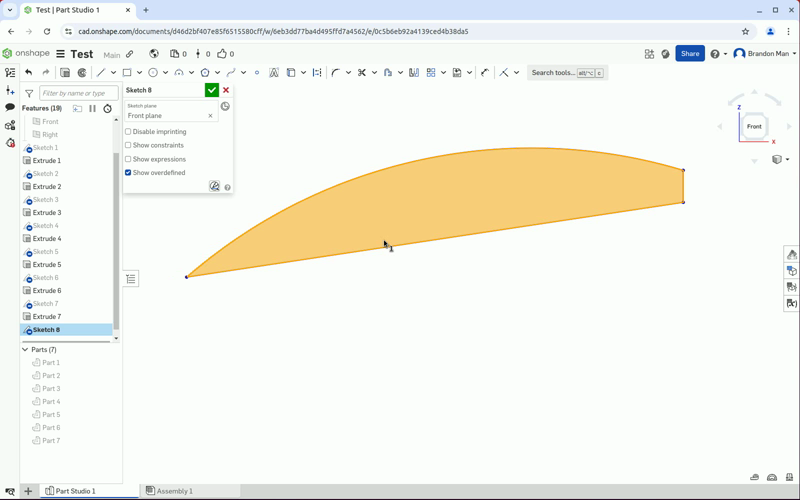
scroll(-6)
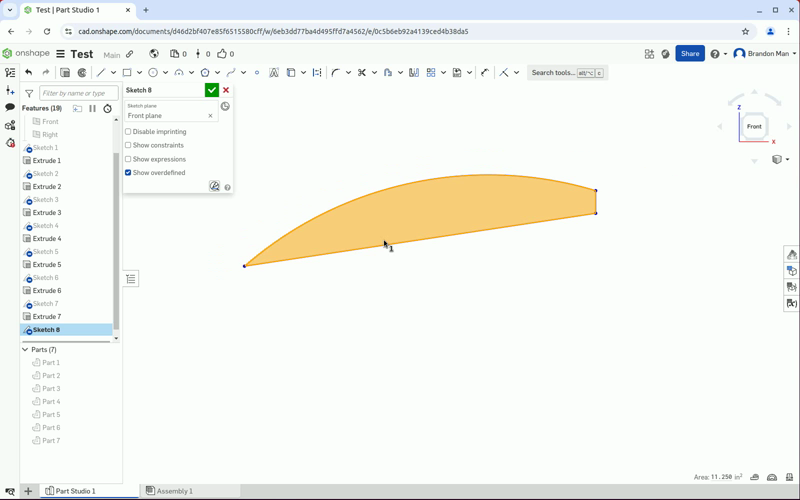
scroll(-6)
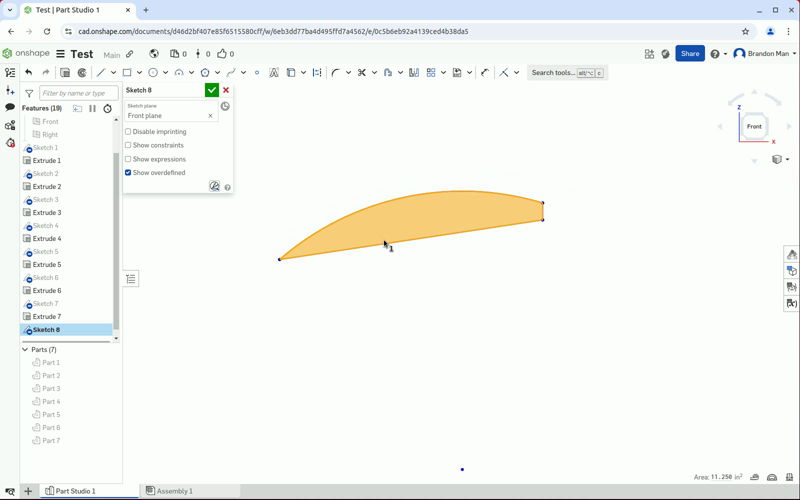
scroll(-6)
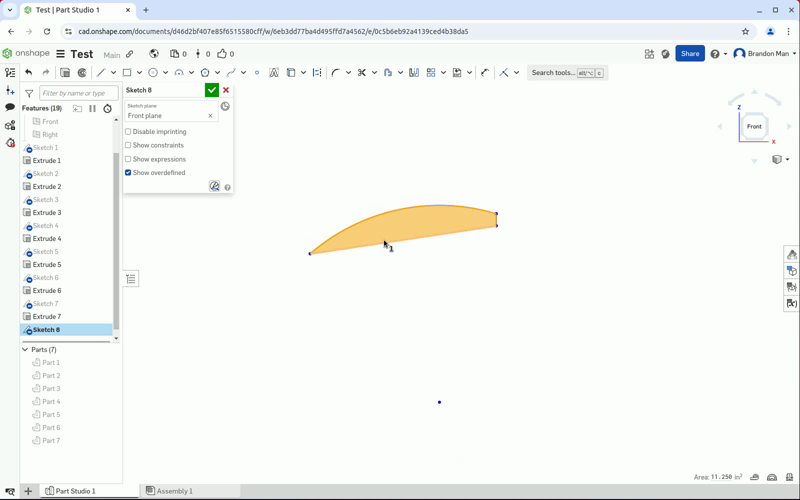
scroll(-6)
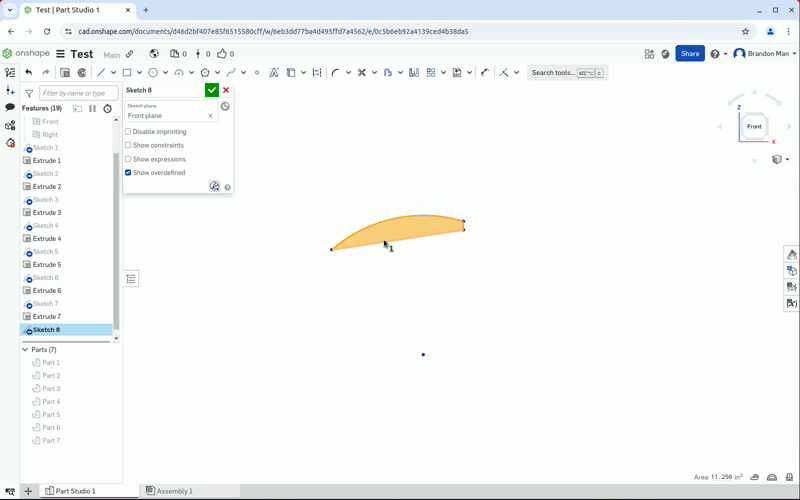
scroll(-6)
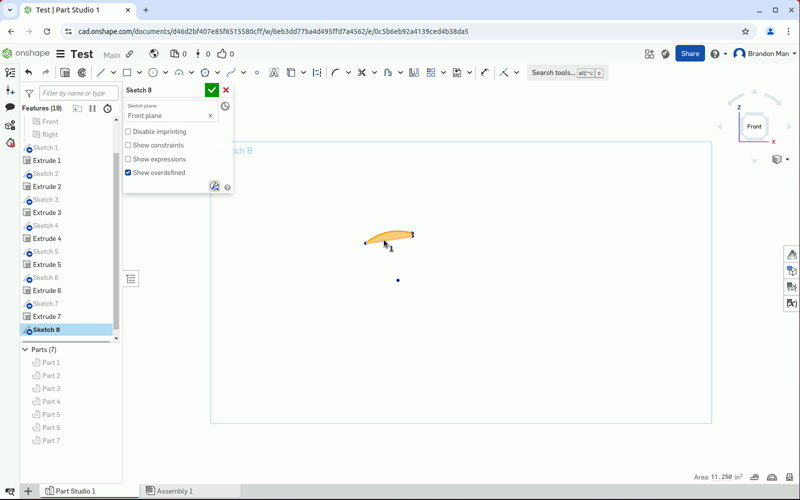
mouse_move(73, 352)
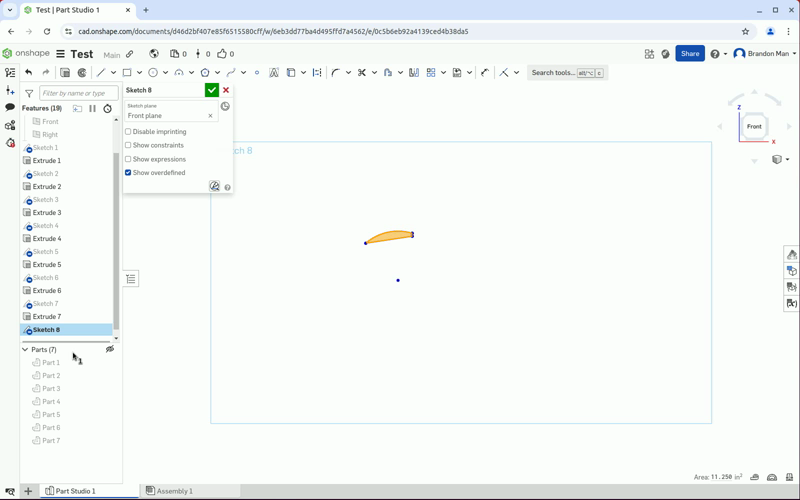
key(shift+y)
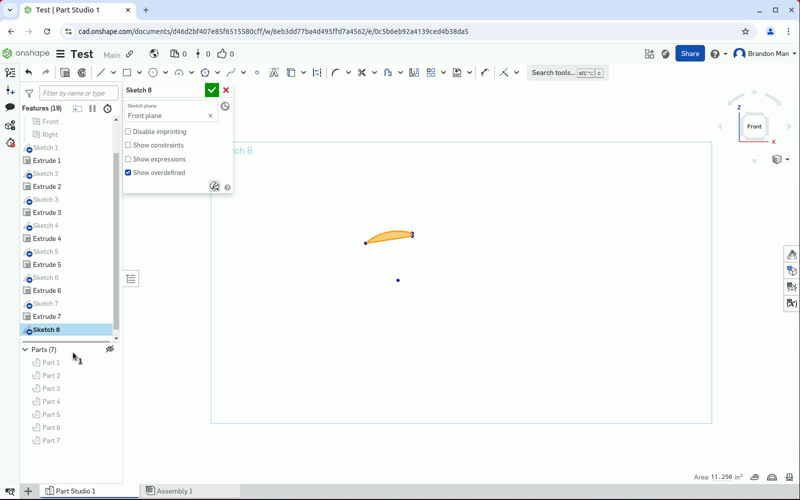
key(shift+e)
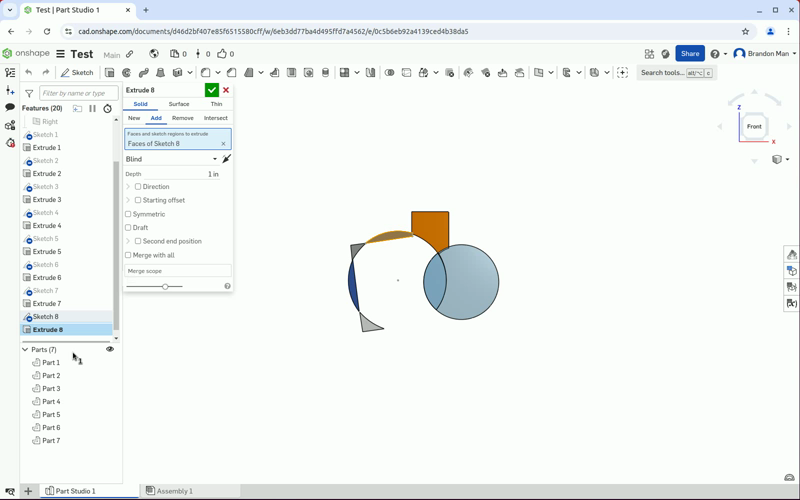
mouse_move(143, 106)
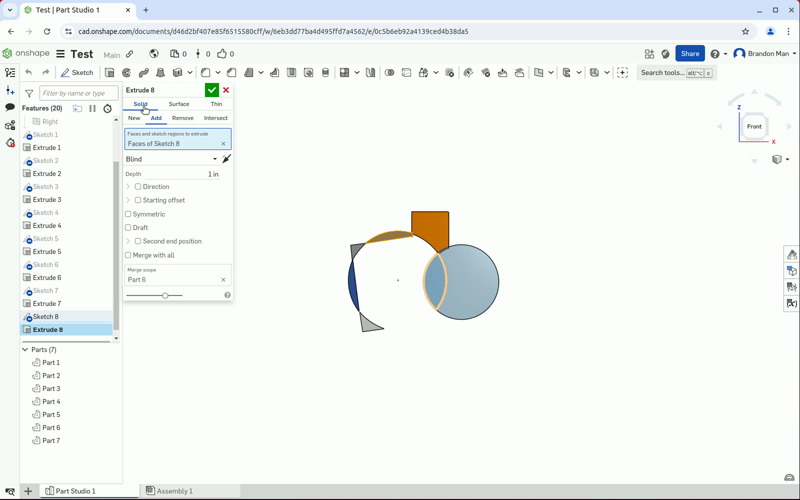
click(143, 106)
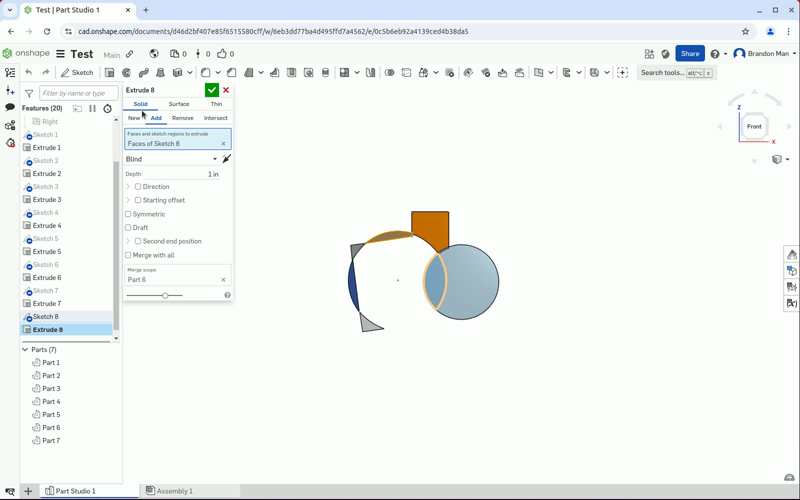
mouse_move(137, 120)
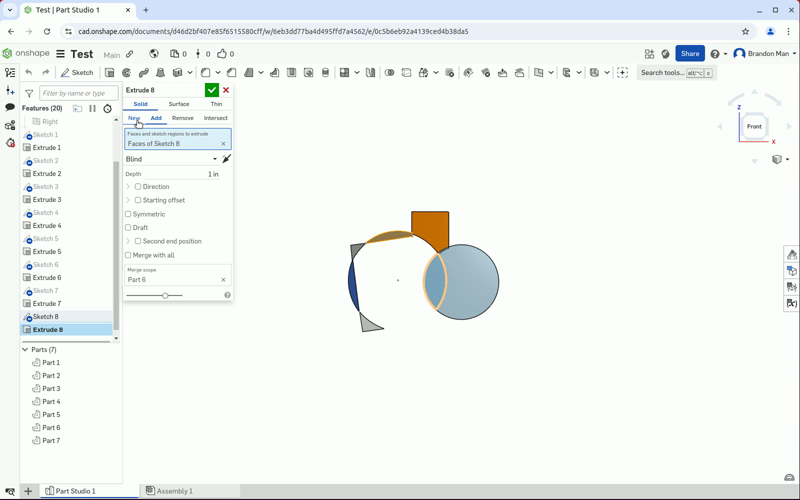
click(137, 120)
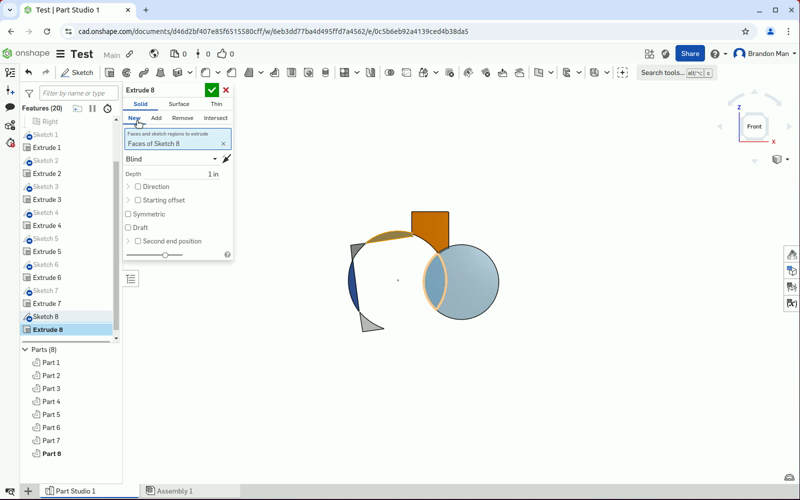
key(tab, 4)
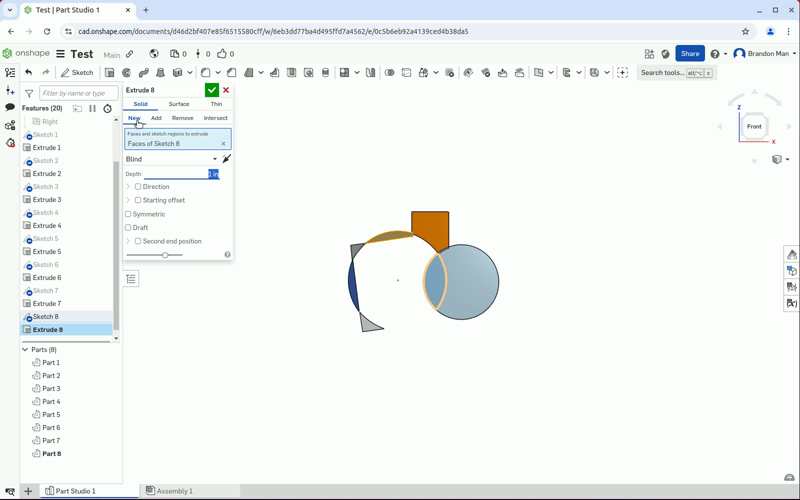
text(5.055)
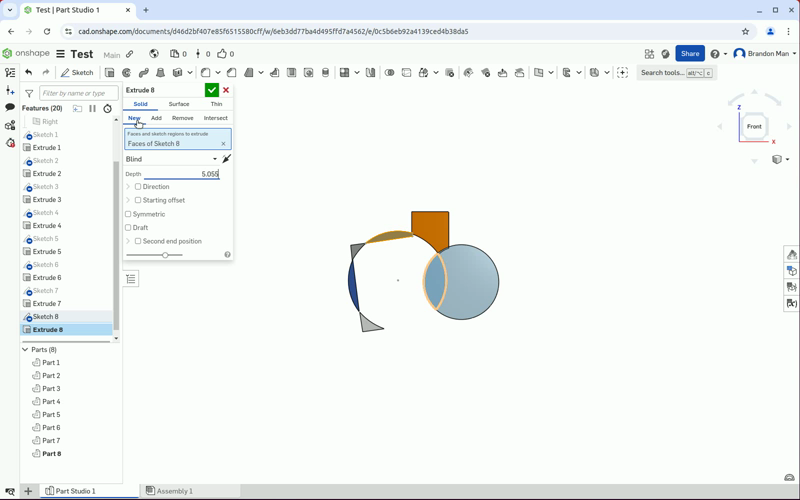
key(enter)
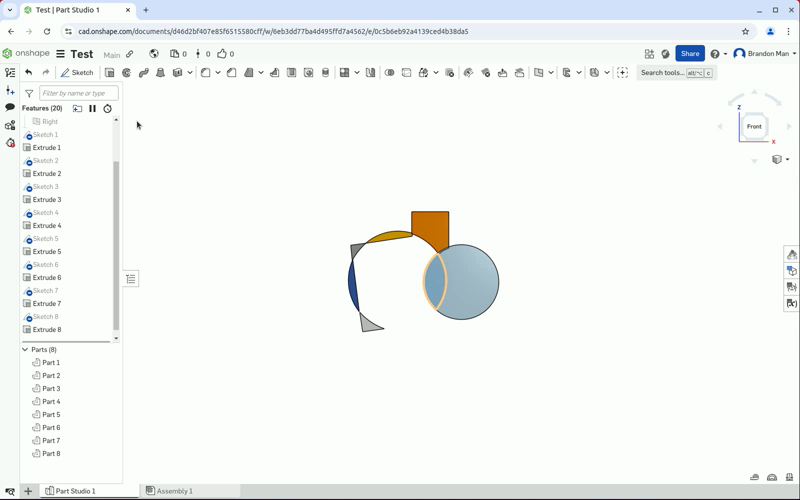
key(shift+h)
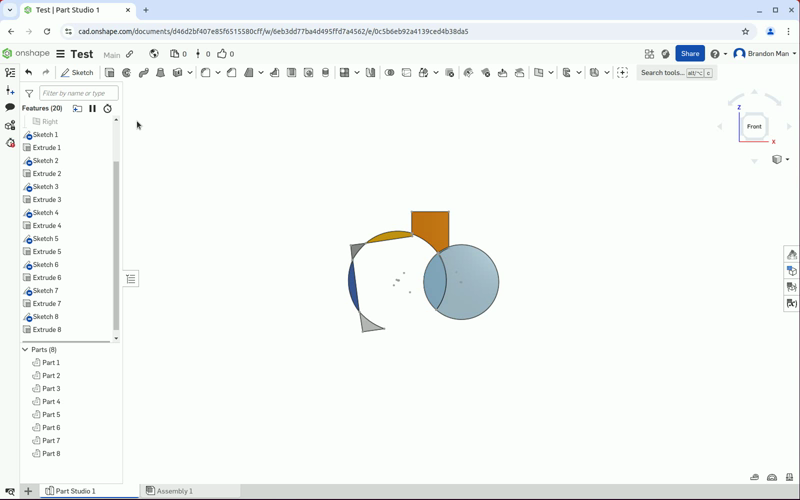
key(shift+h)
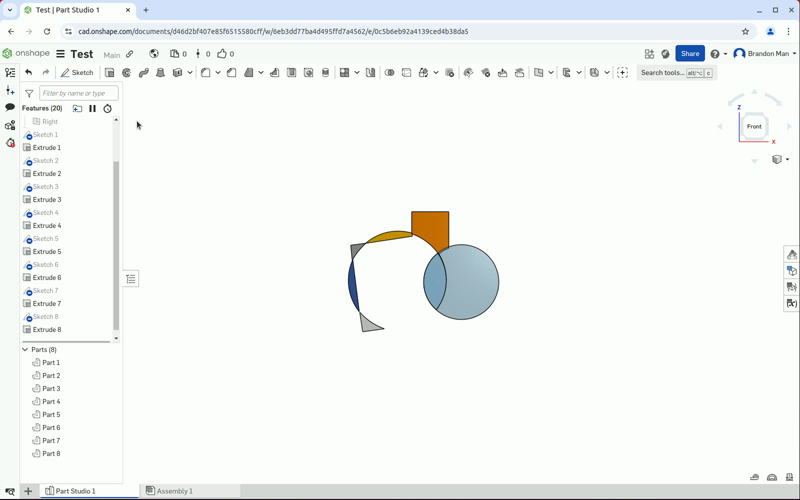
mouse_move(69, 137)
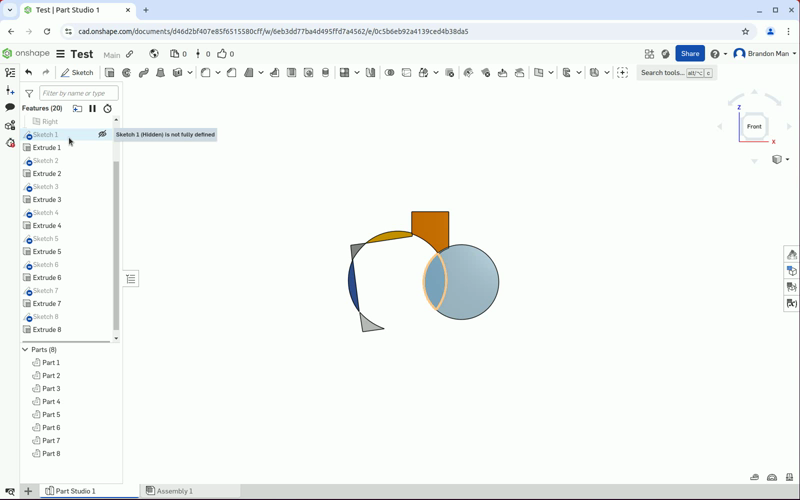
click(69, 137)
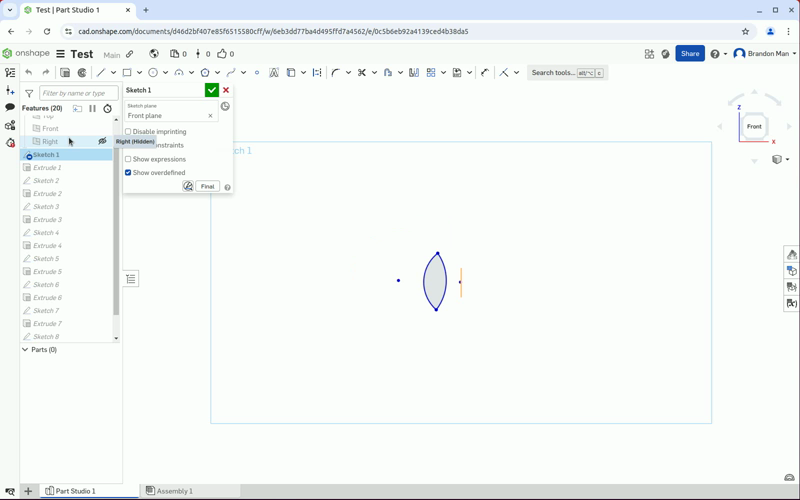
mouse_move(229, 92)
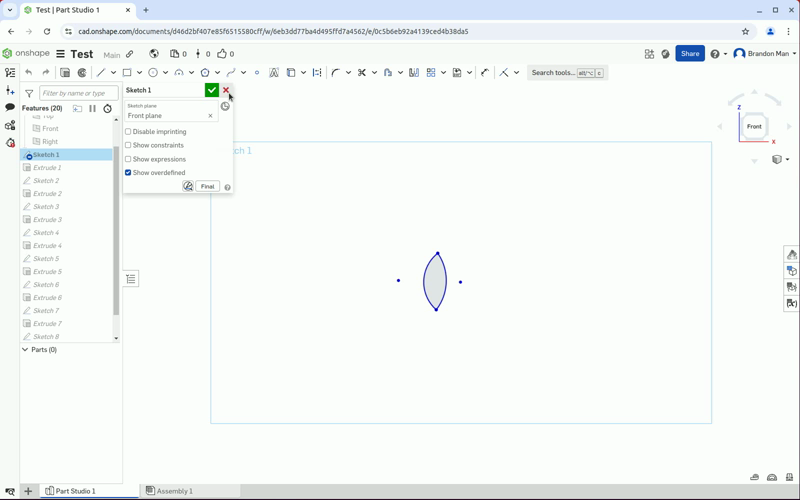
click(229, 92)
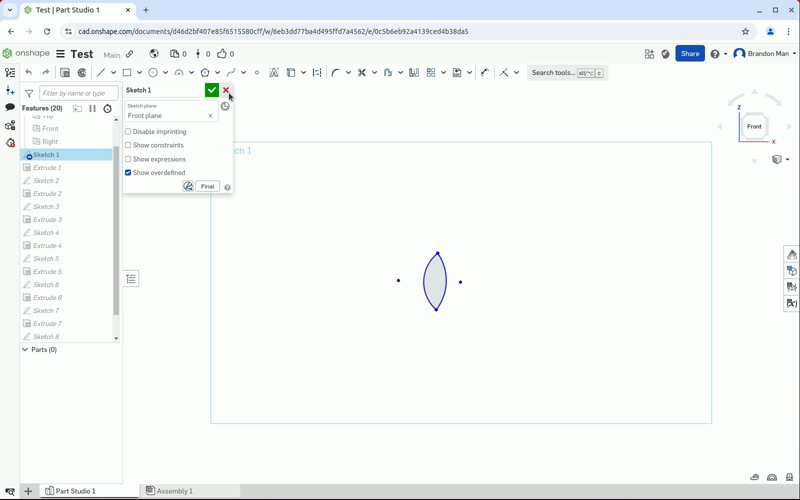
key(shift+s)
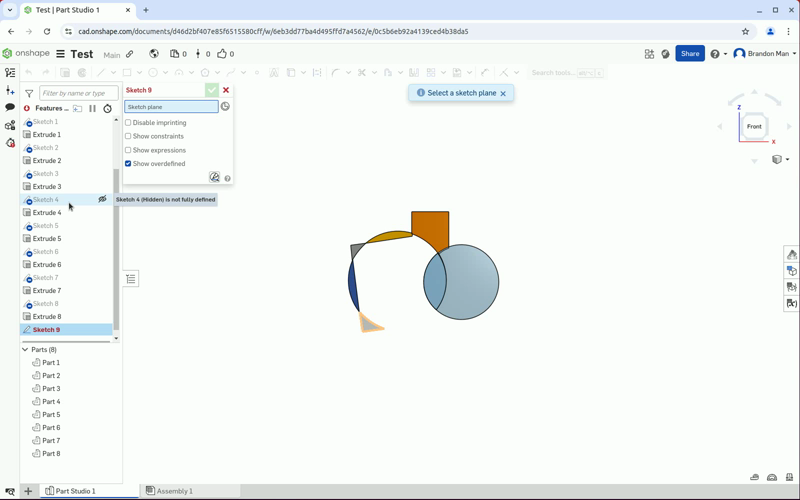
scroll(3)
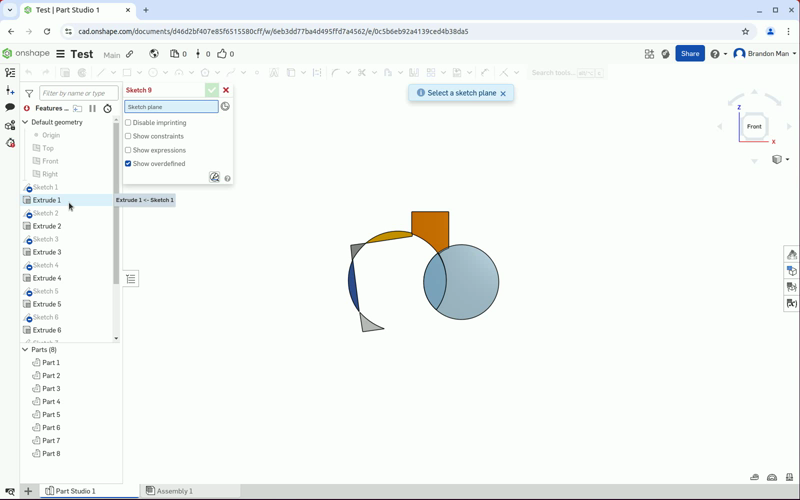
mouse_move(69, 163)
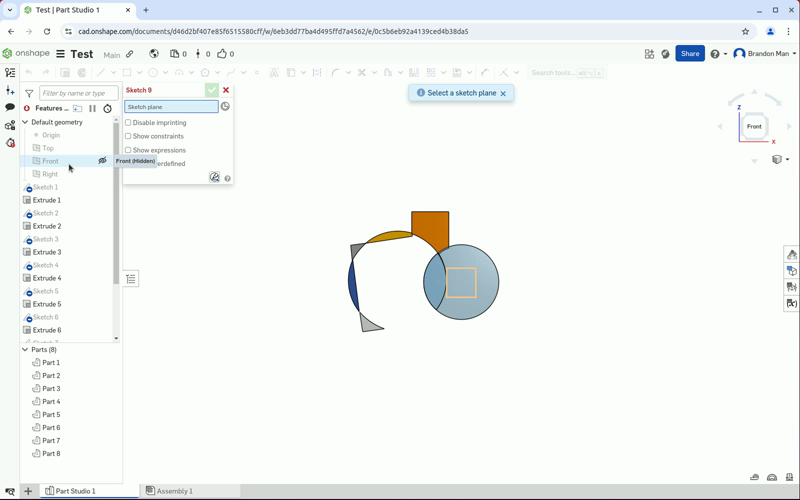
click(69, 163)
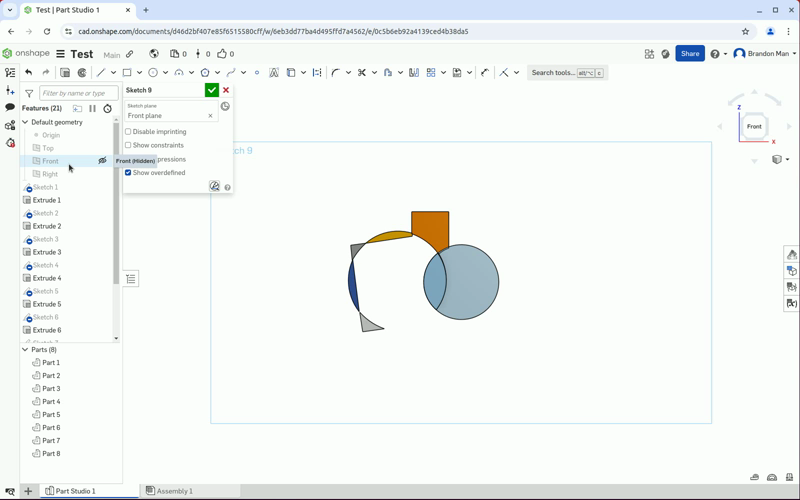
mouse_move(73, 352)
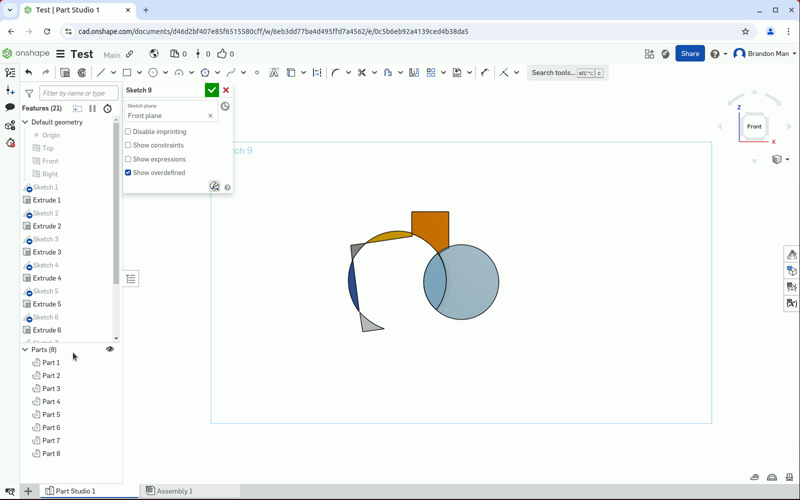
key(y)
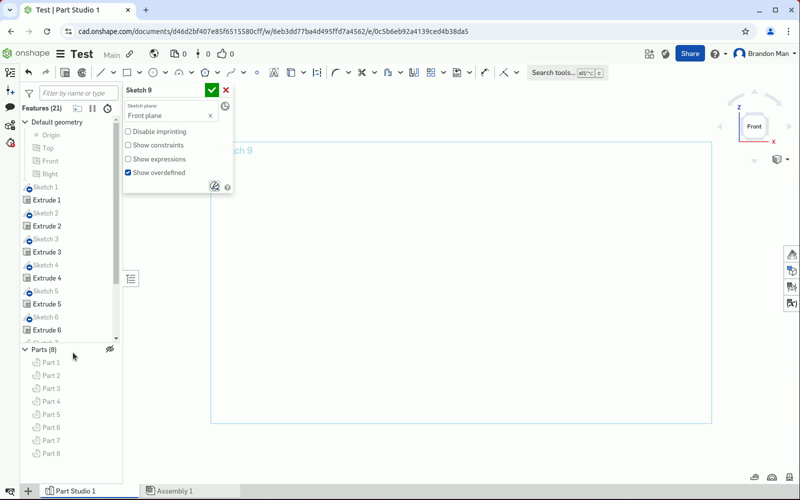
key(a)
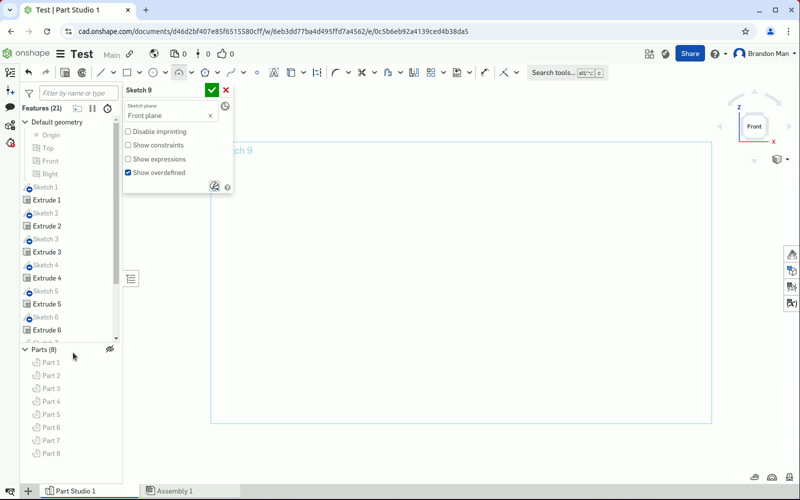
key_down(shift)
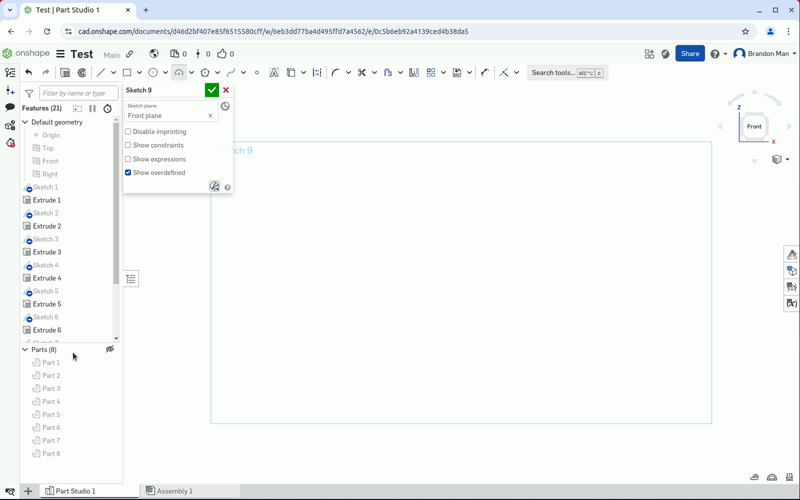
mouse_move(382, 327)
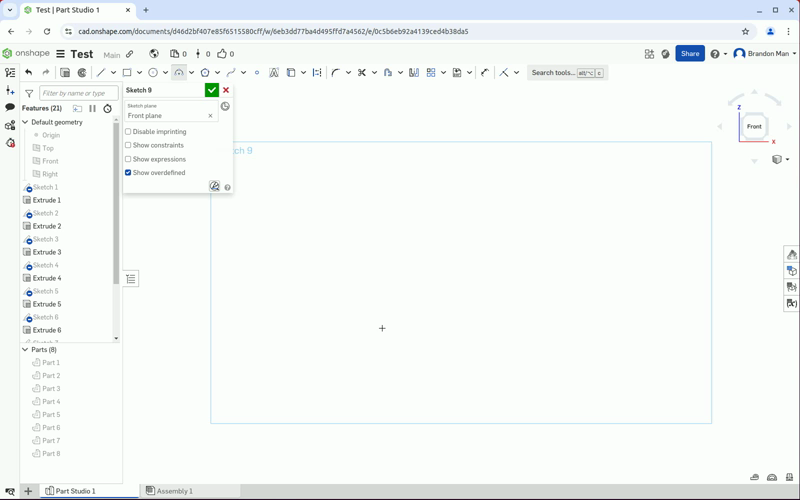
click(382, 327)
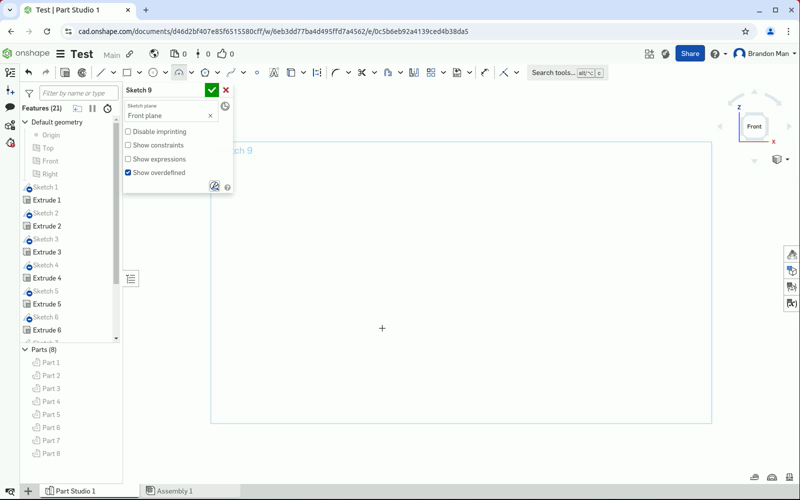
key_up(shift)
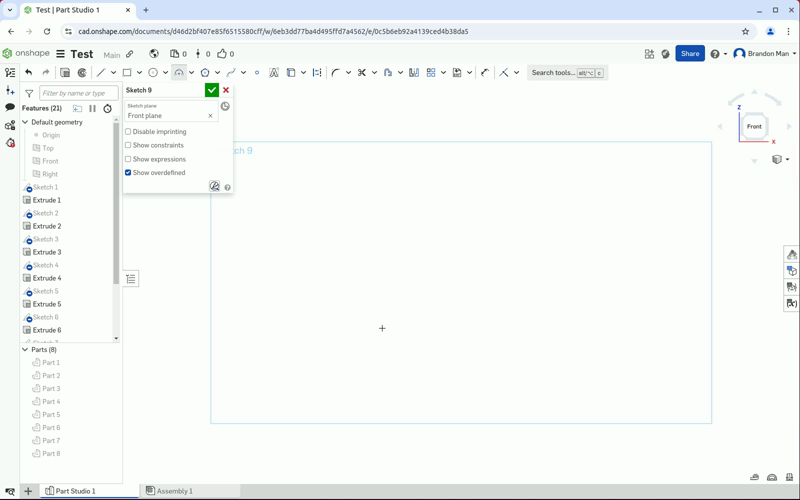
key_down(shift)
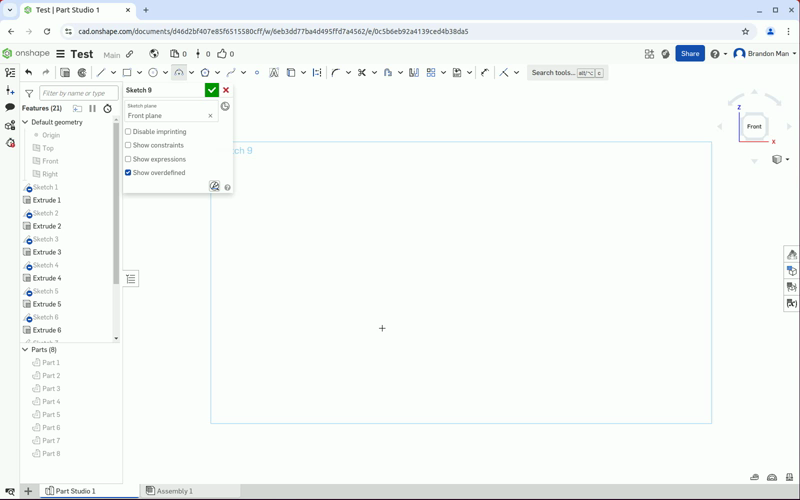
mouse_move(435, 310)
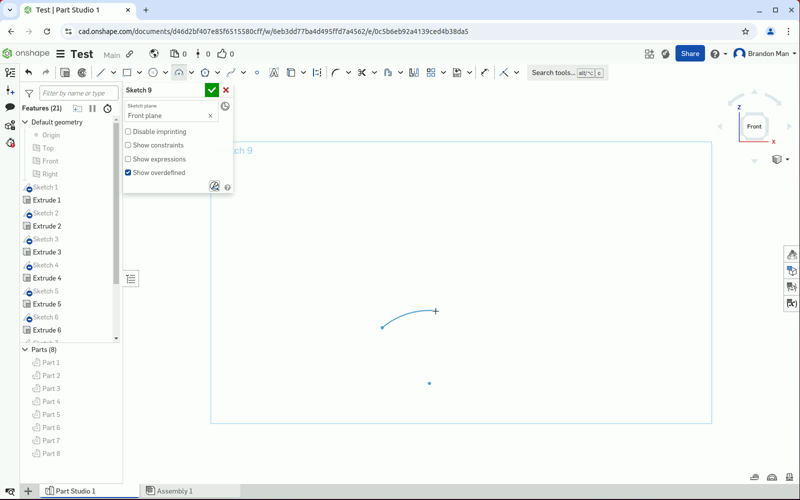
click(435, 310)
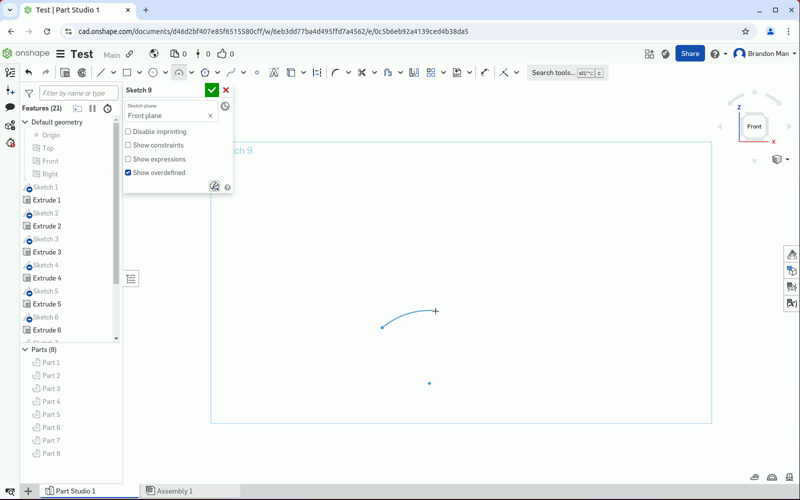
mouse_move(411, 328)
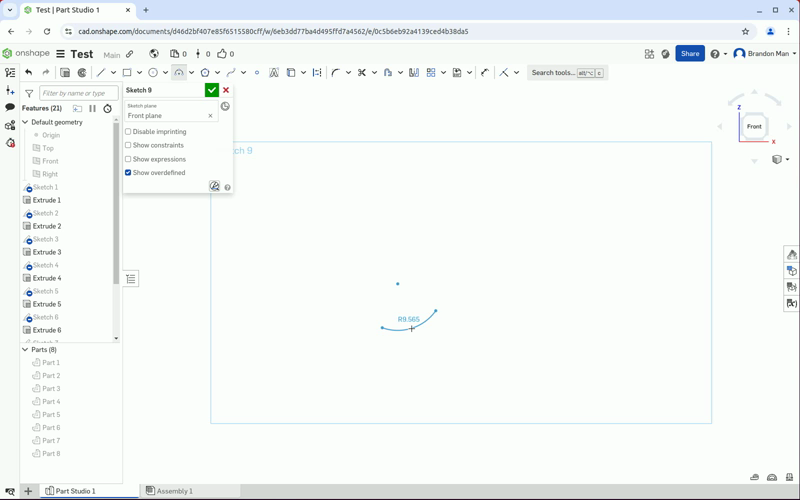
click(411, 328)
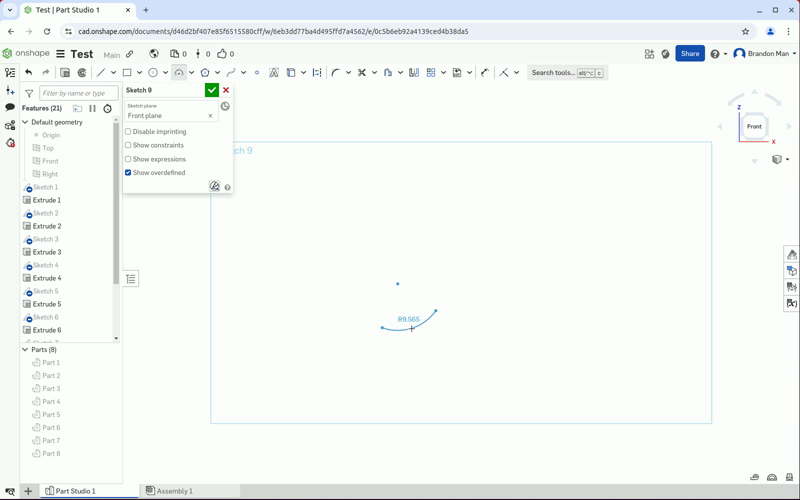
key_up(shift)
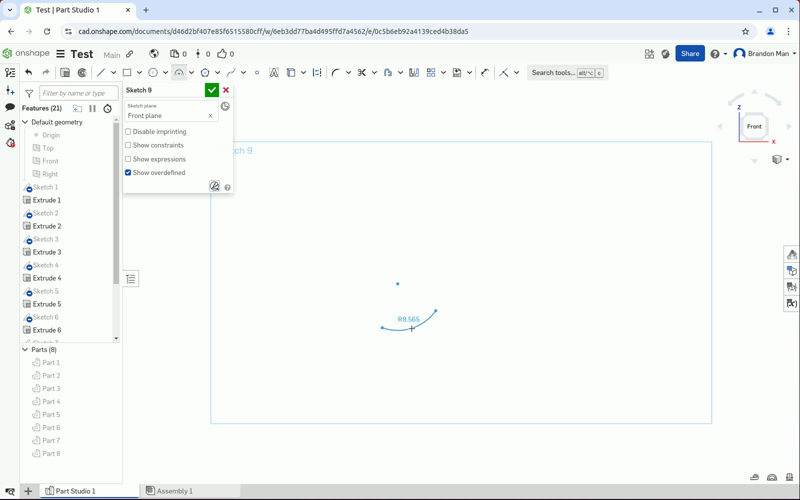
mouse_move(435, 310)
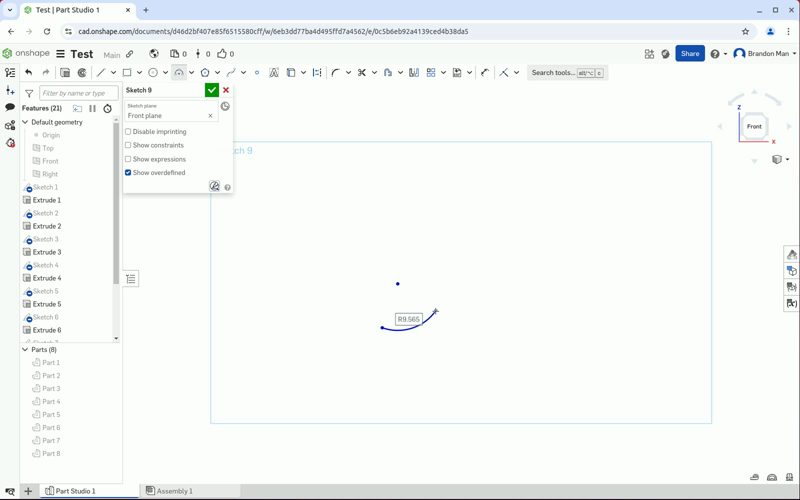
click(435, 310)
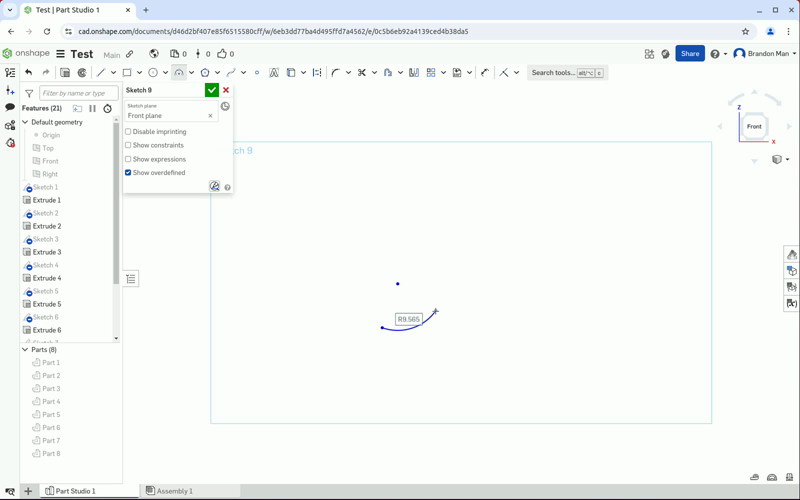
key_down(shift)
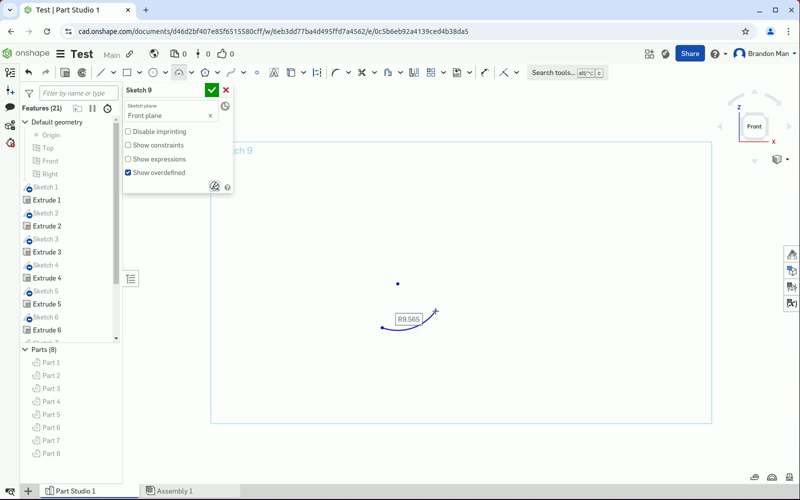
mouse_move(437, 253)
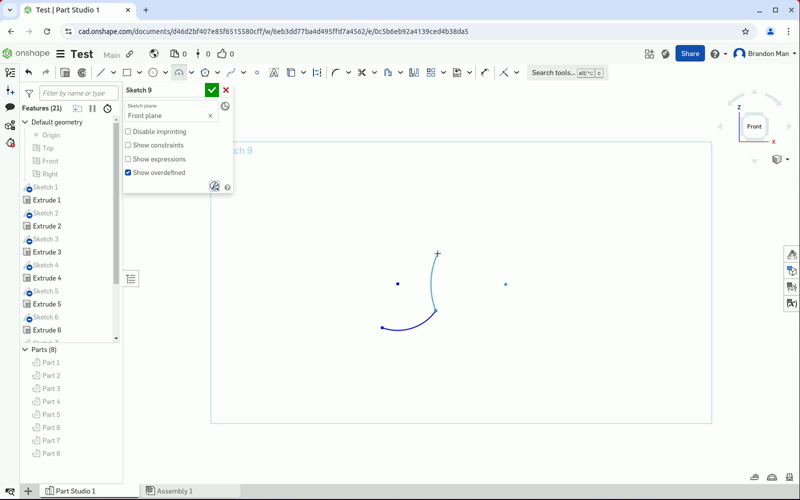
click(437, 253)
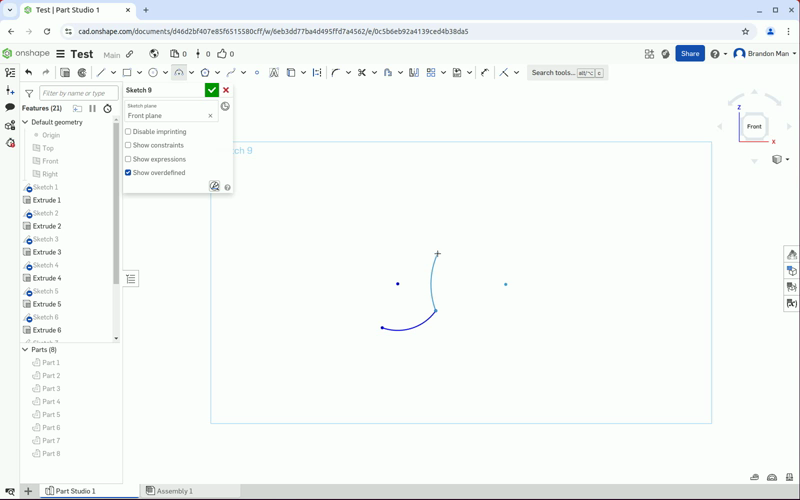
mouse_move(423, 281)
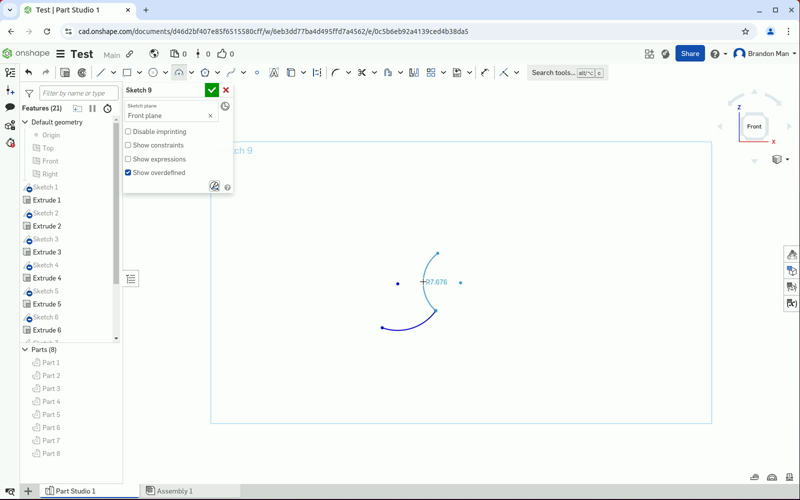
click(423, 281)
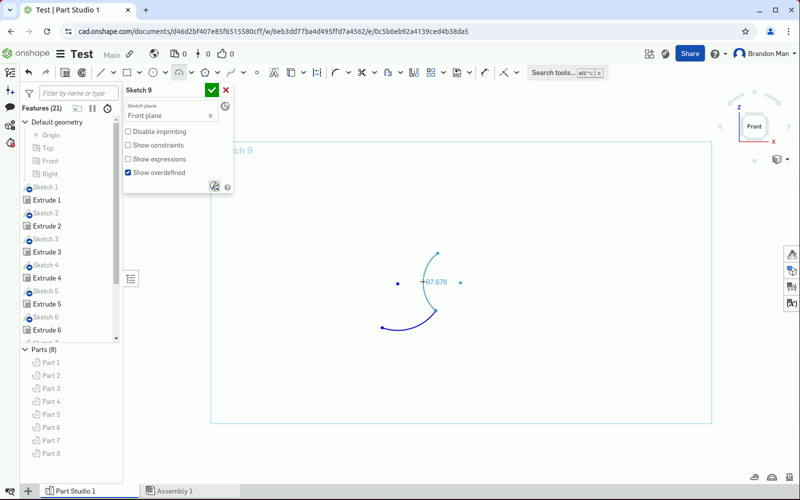
key_up(shift)
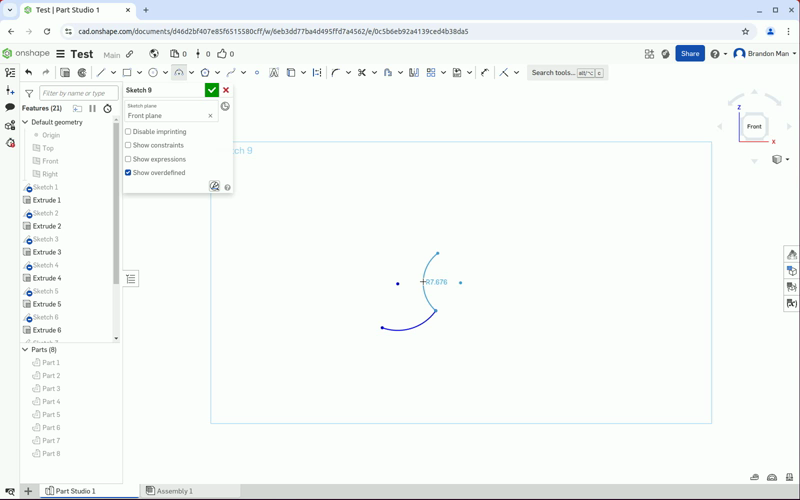
mouse_move(437, 253)
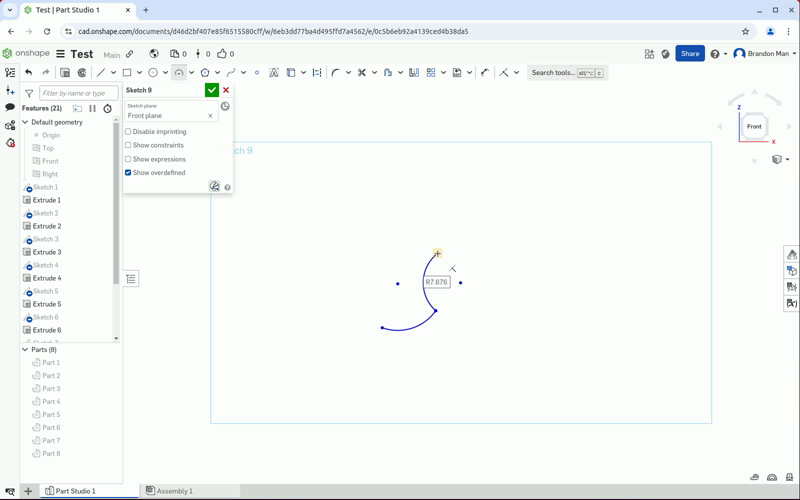
click(437, 253)
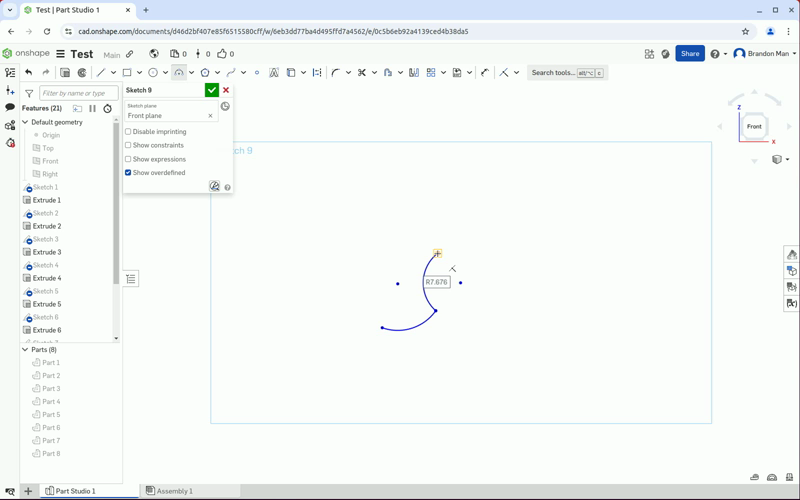
key_down(shift)
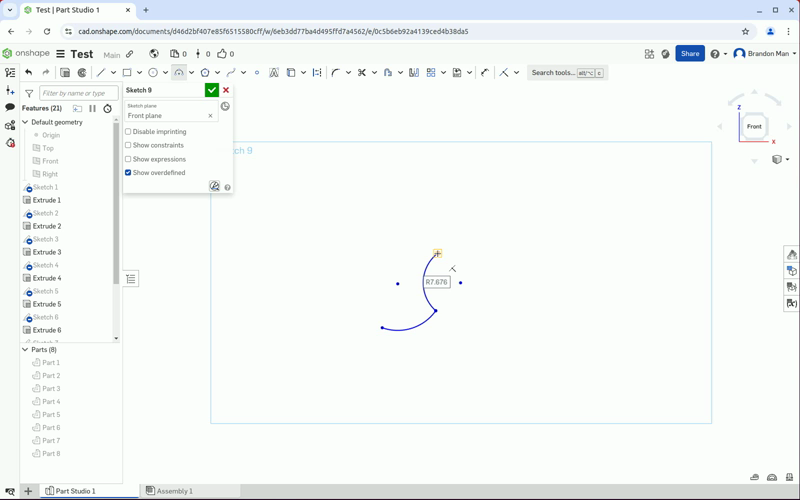
mouse_move(410, 233)
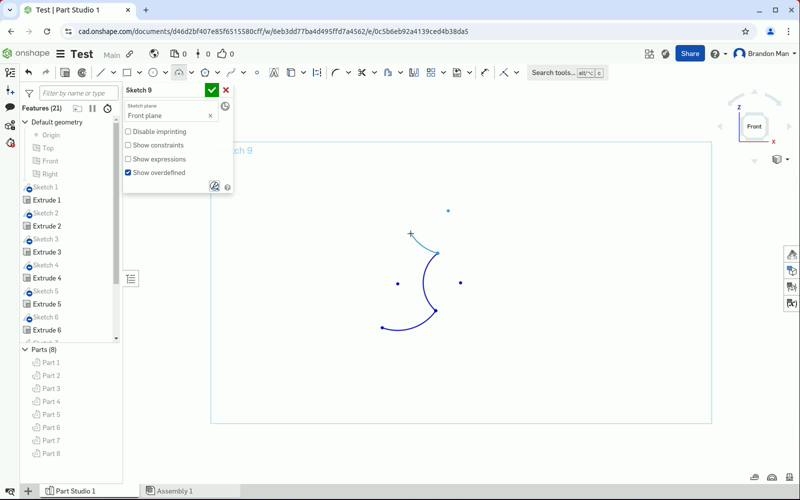
click(410, 233)
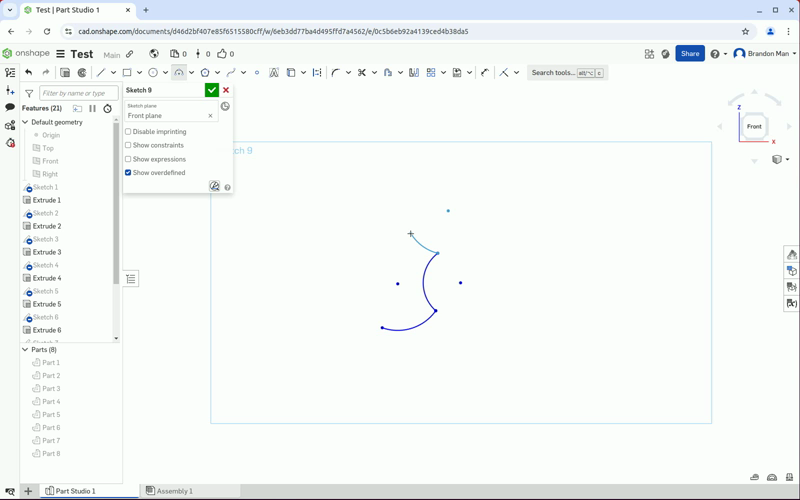
mouse_move(426, 241)
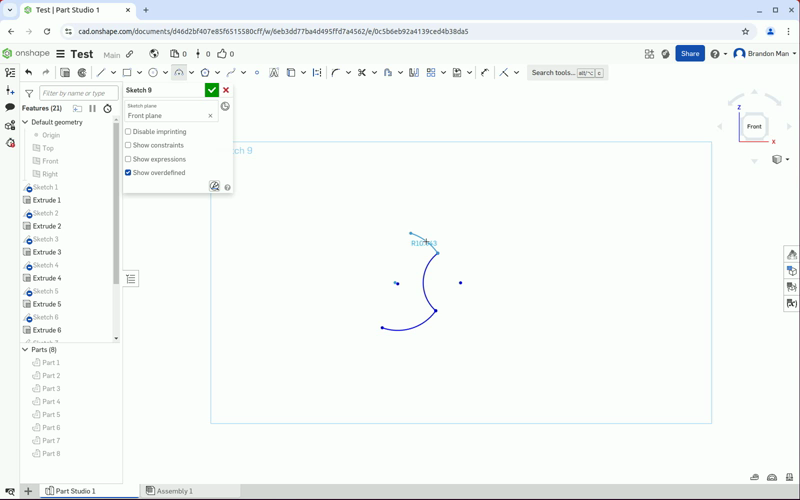
click(426, 241)
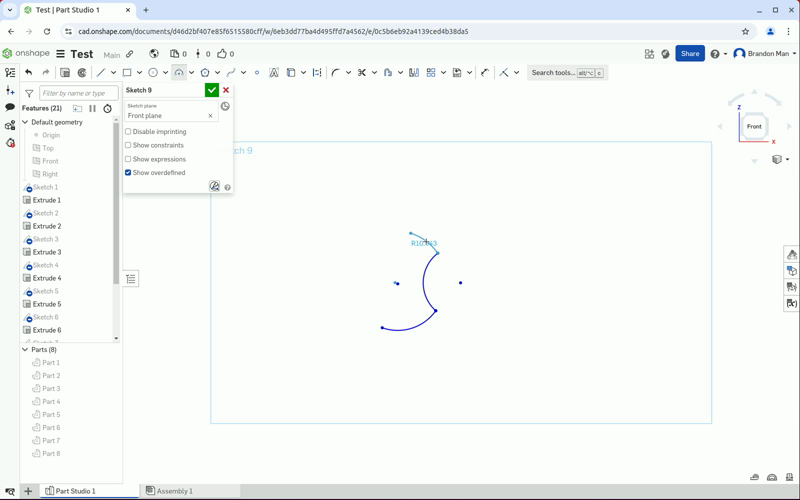
key_up(shift)
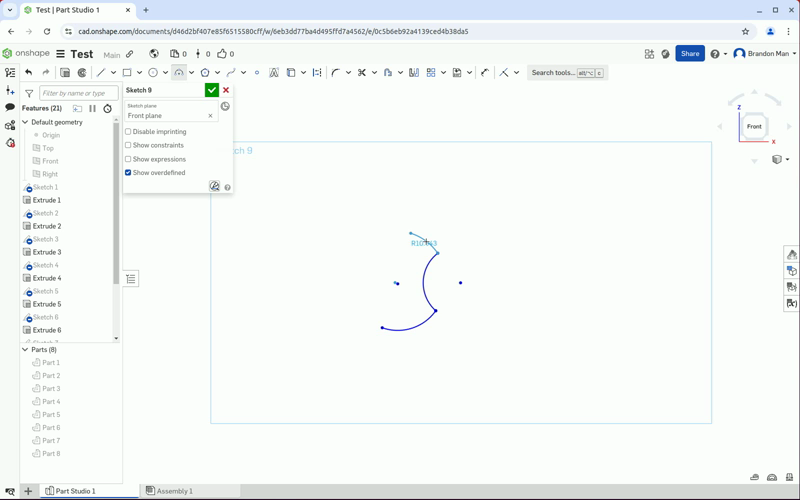
key(esc)
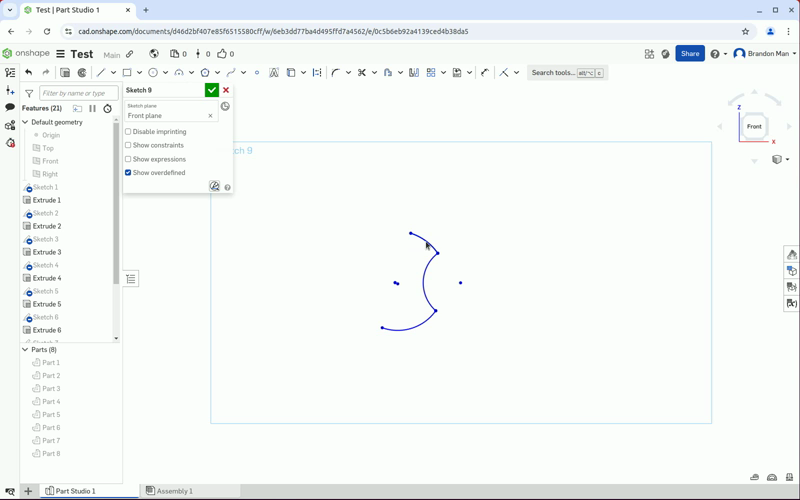
key(l)
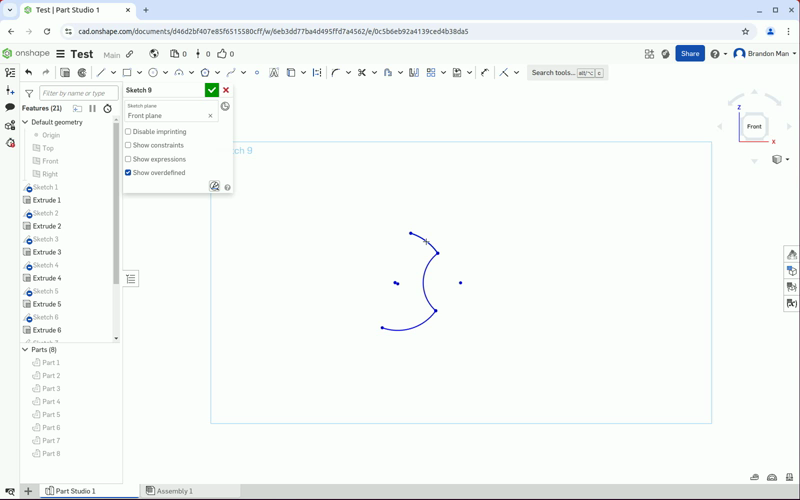
mouse_move(410, 233)
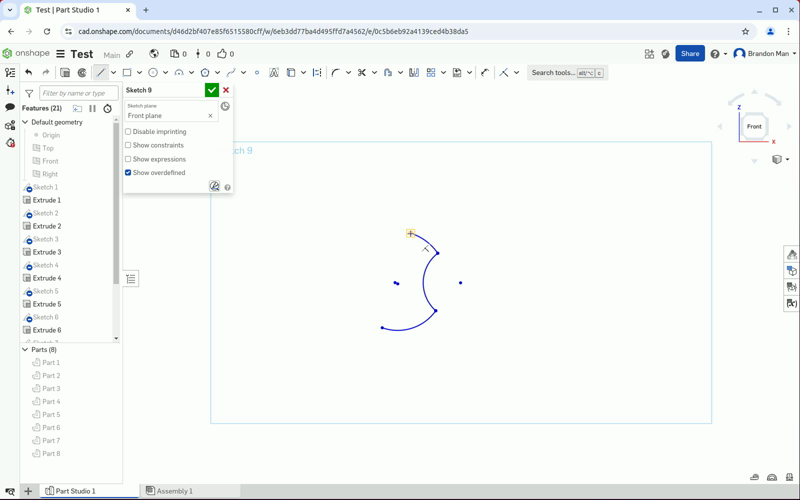
click(410, 233)
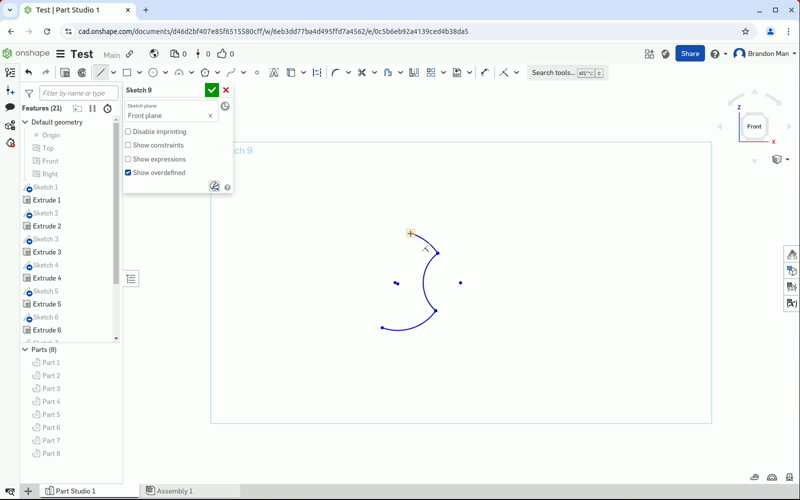
key_down(shift)
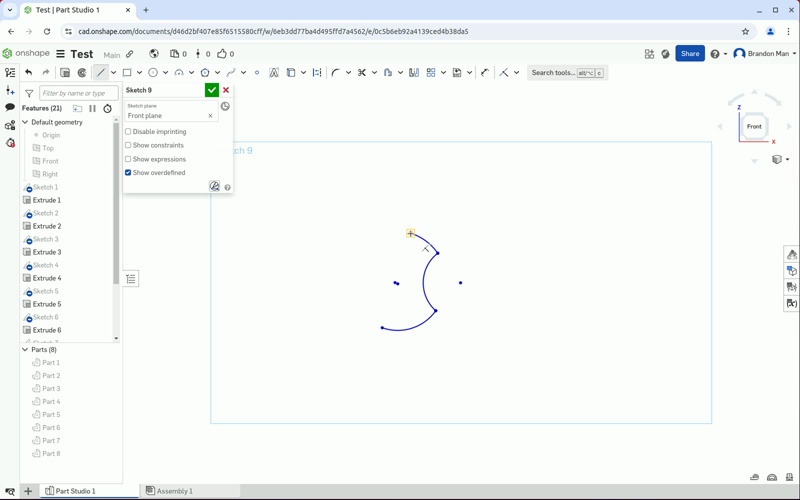
mouse_move(440, 233)
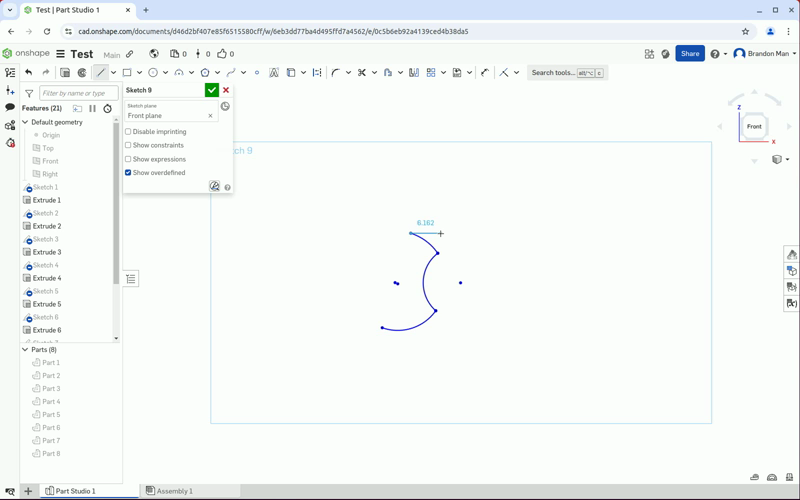
mouse_move(410, 236)
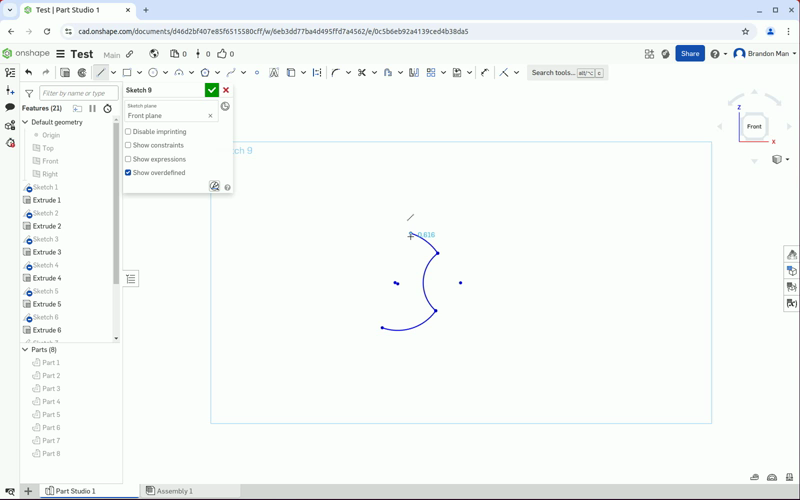
scroll(6)
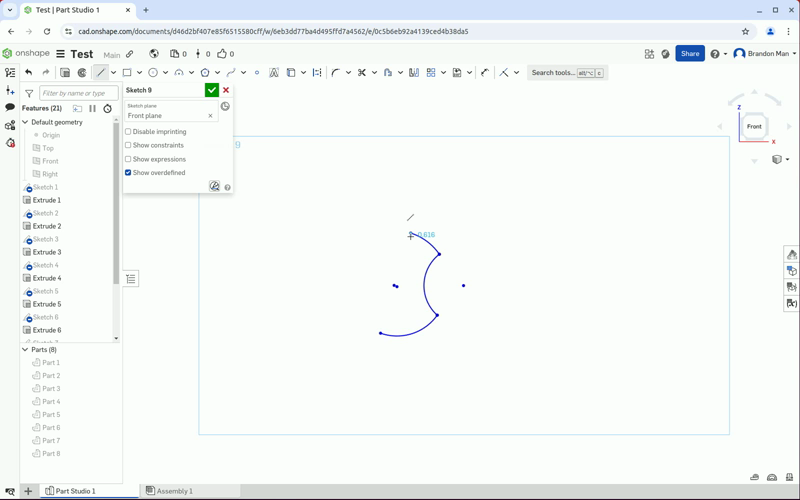
scroll(6)
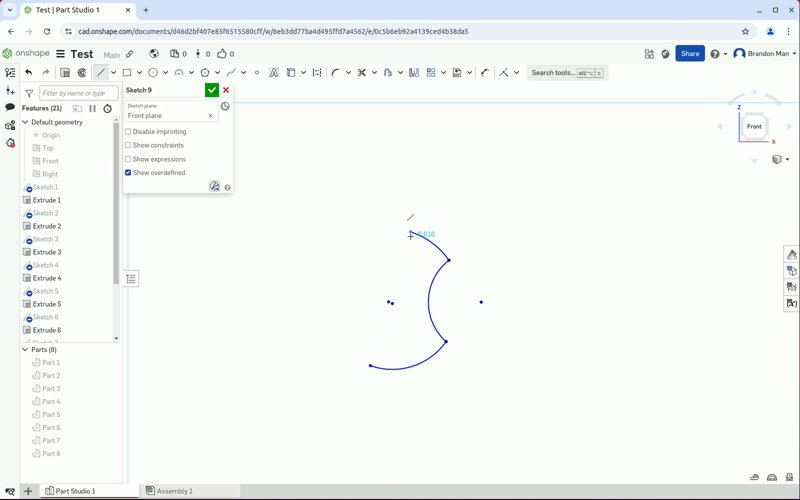
scroll(6)
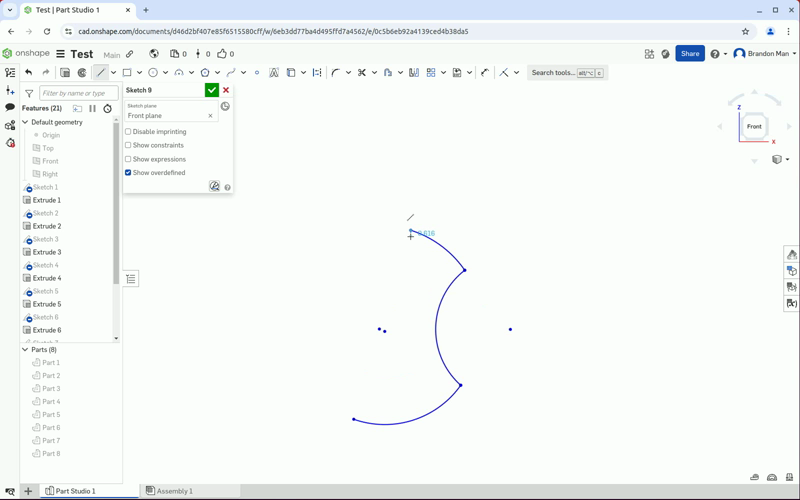
scroll(6)
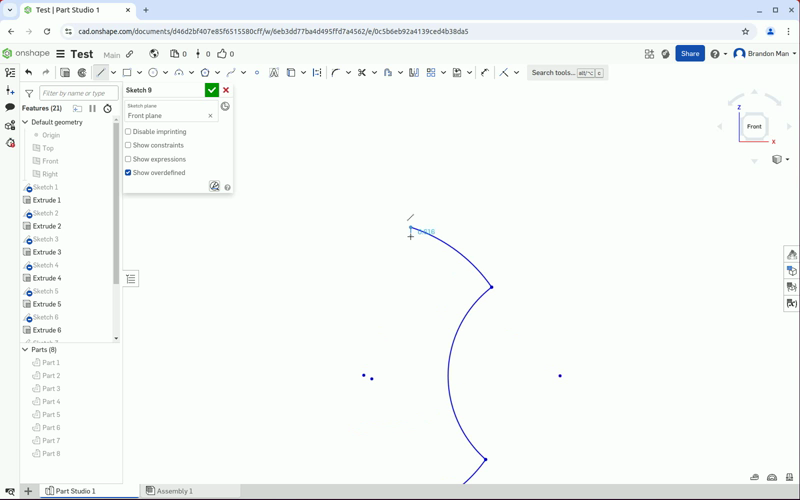
scroll(6)
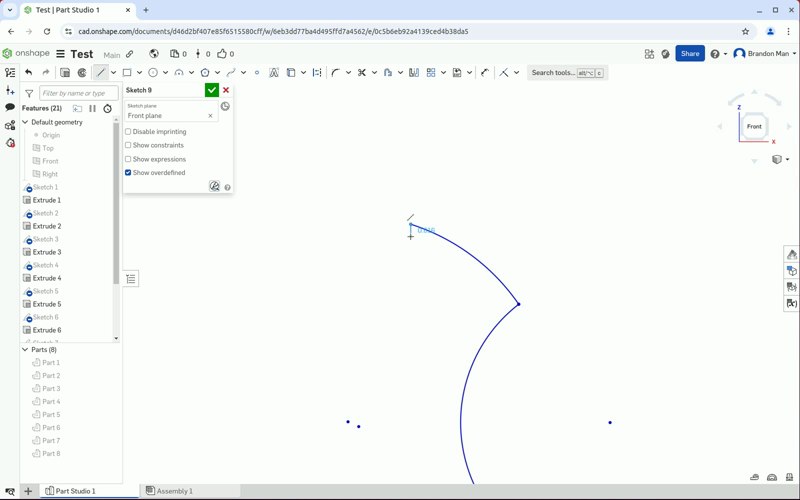
scroll(6)
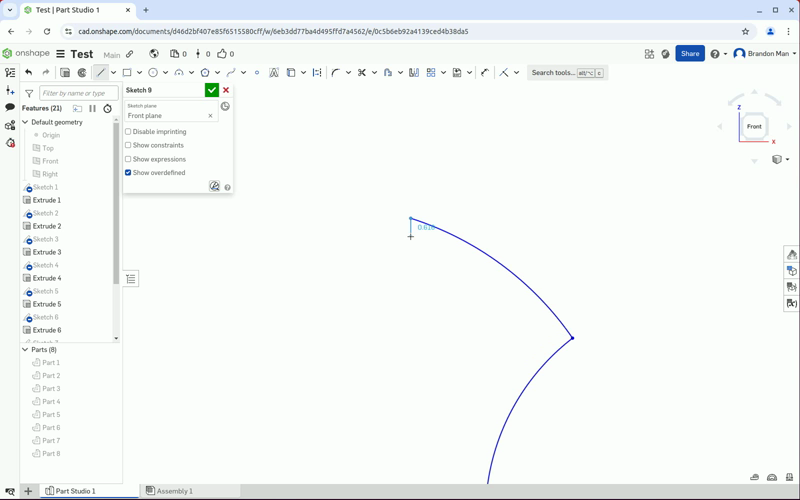
scroll(6)
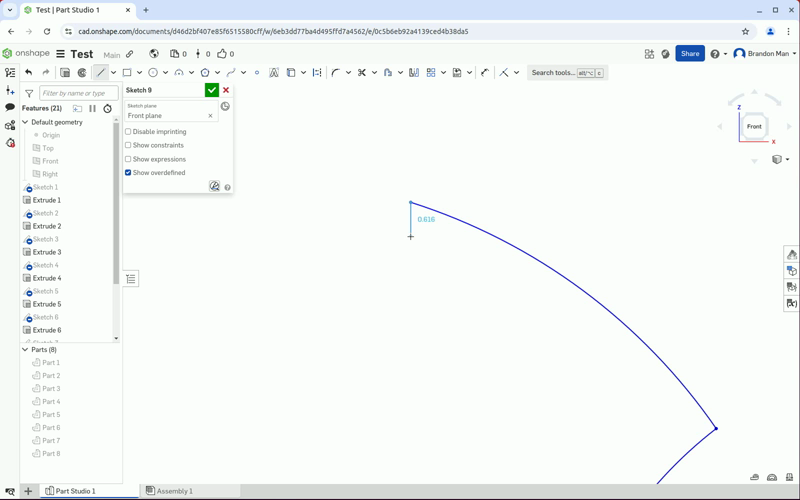
click(410, 236)
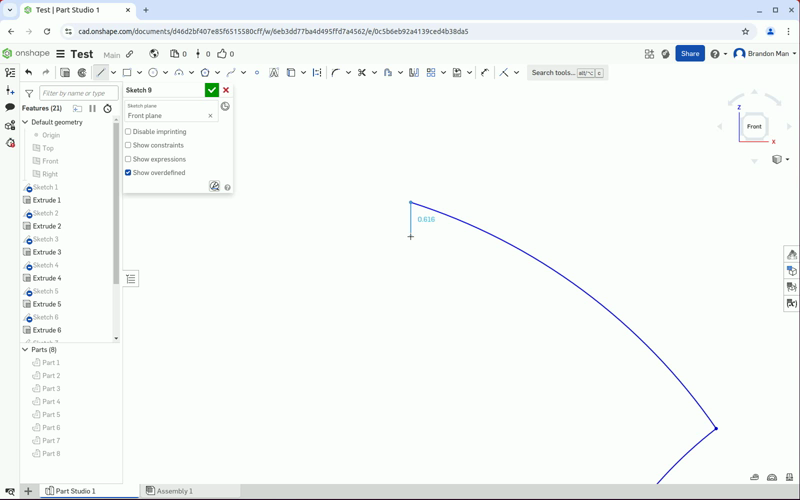
scroll(-6)
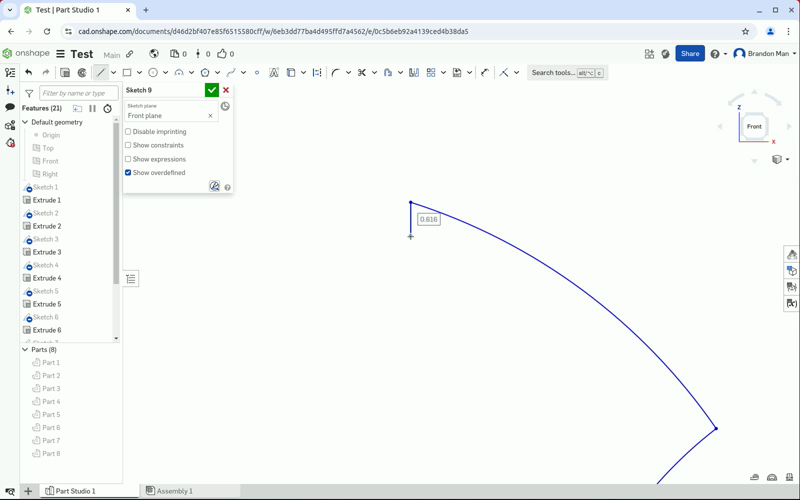
scroll(-6)
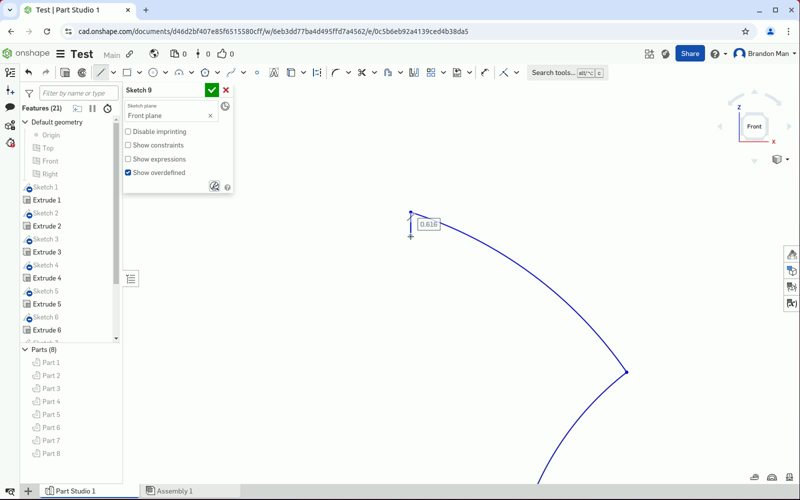
scroll(-6)
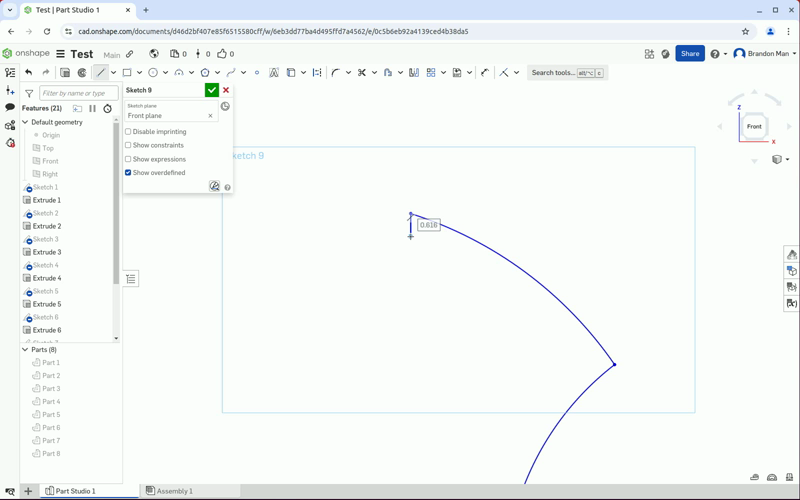
scroll(-6)
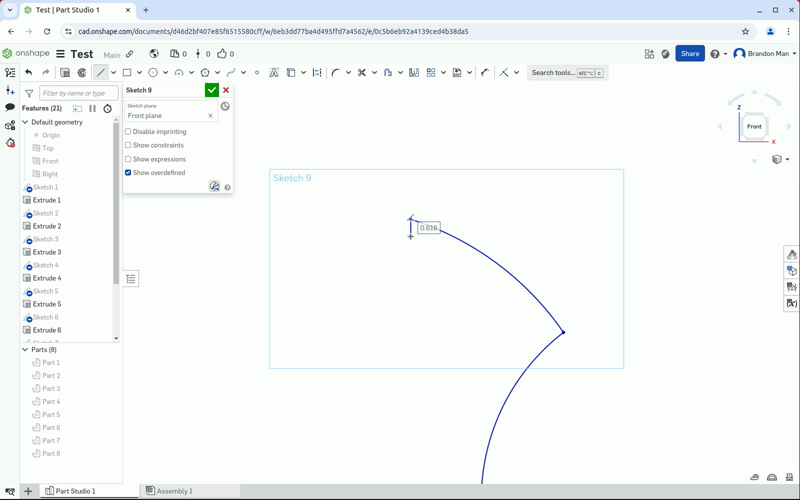
scroll(-6)
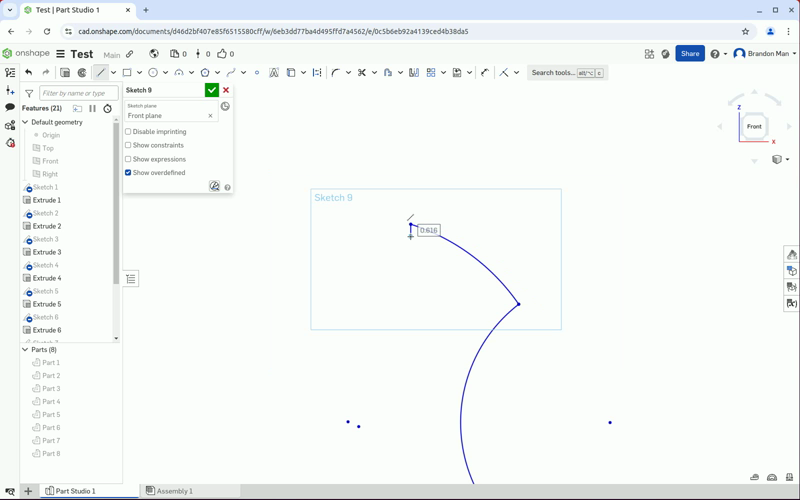
scroll(-6)
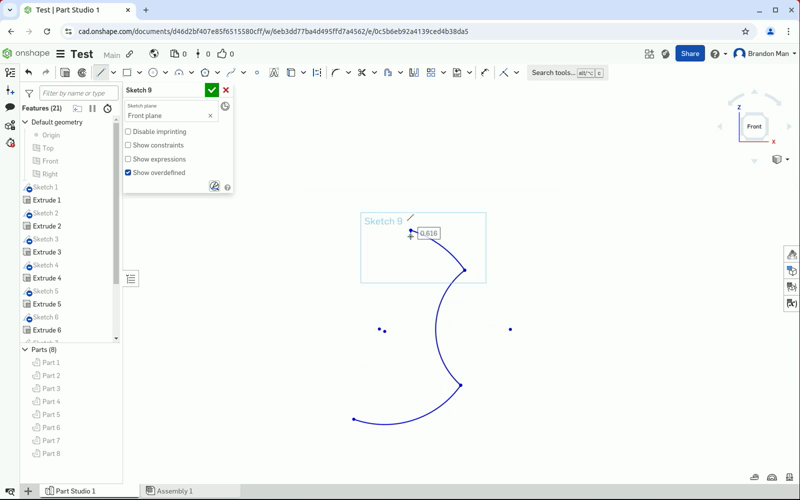
scroll(-6)
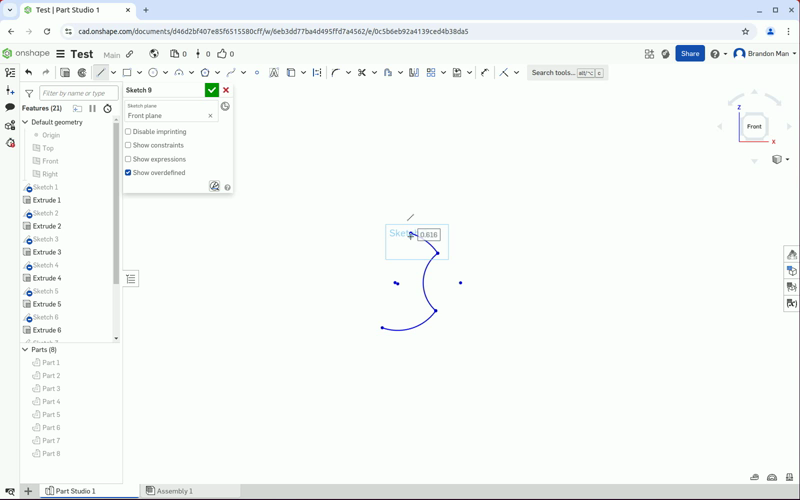
key_up(shift)
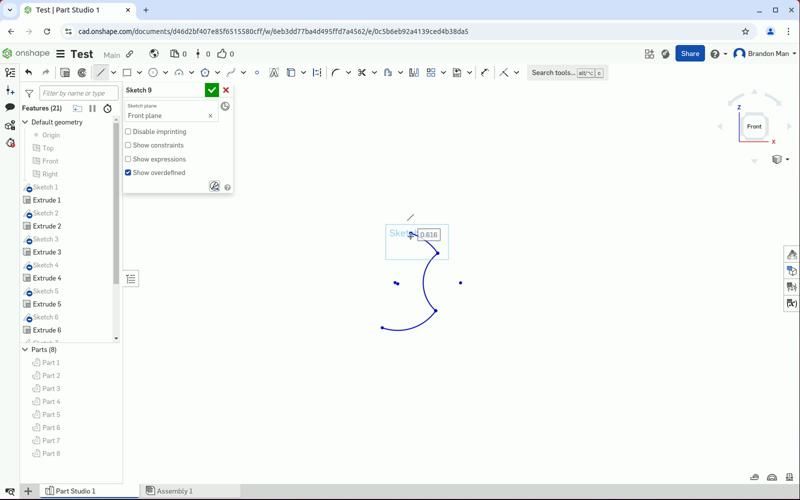
key_down(shift)
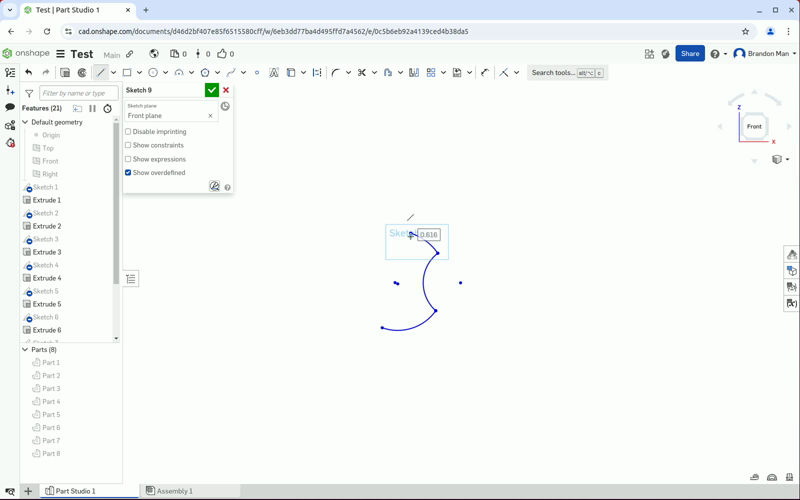
mouse_move(421, 321)
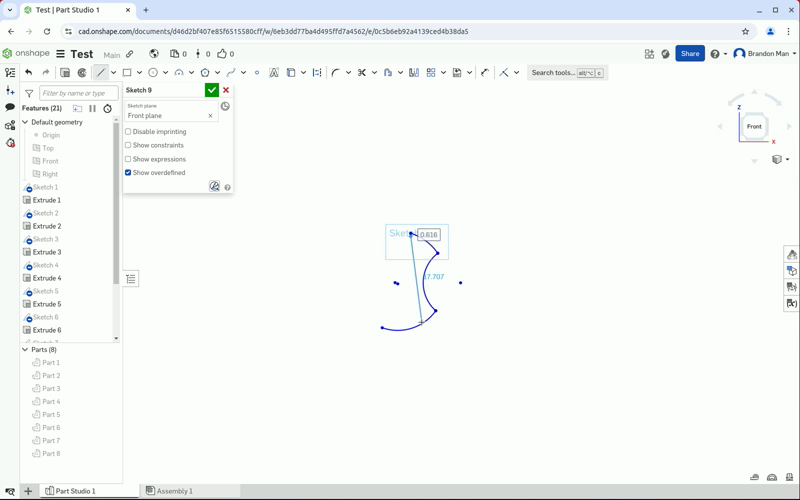
click(421, 321)
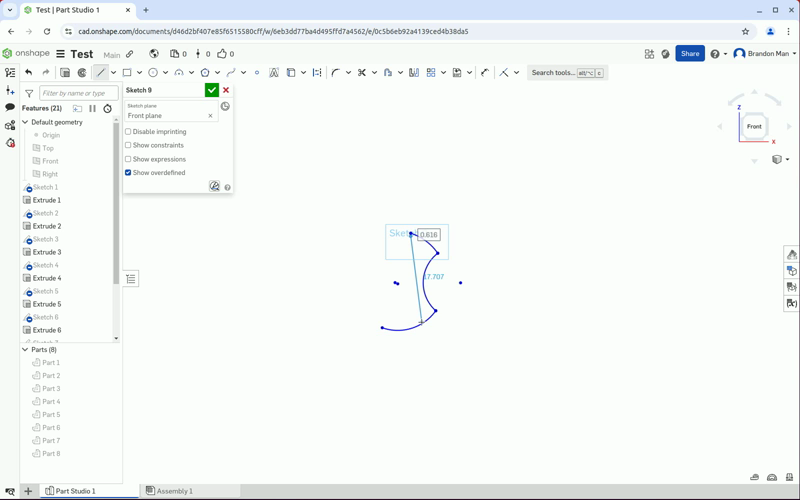
key_up(shift)
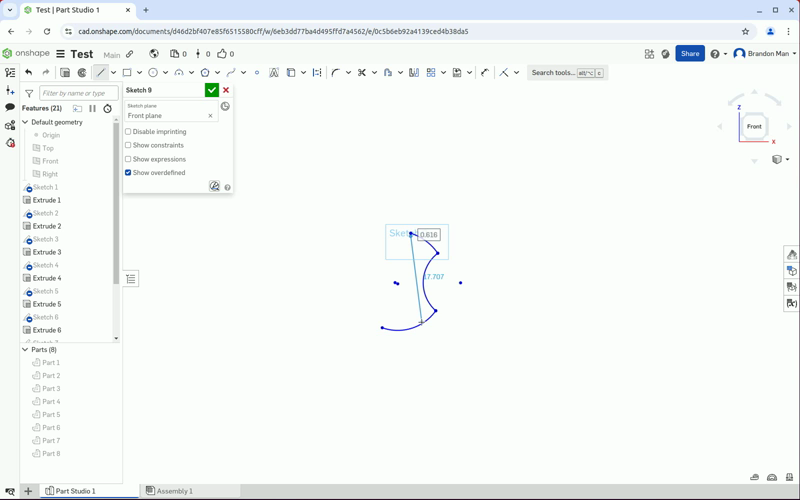
mouse_move(451, 321)
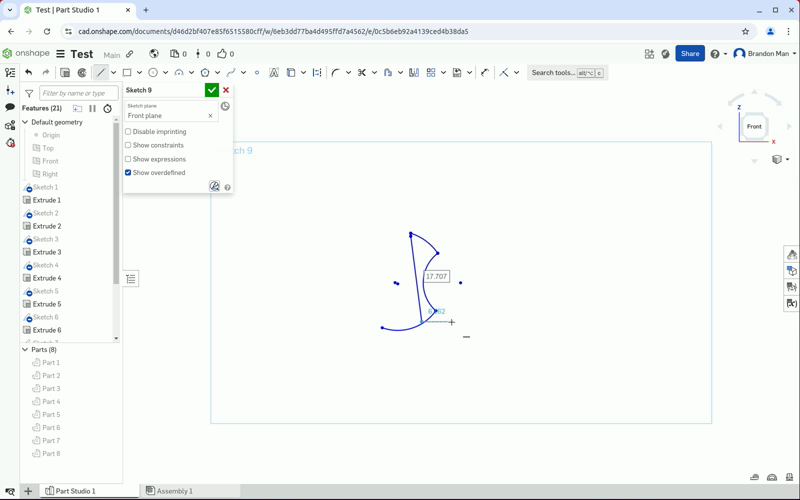
key_down(shift)
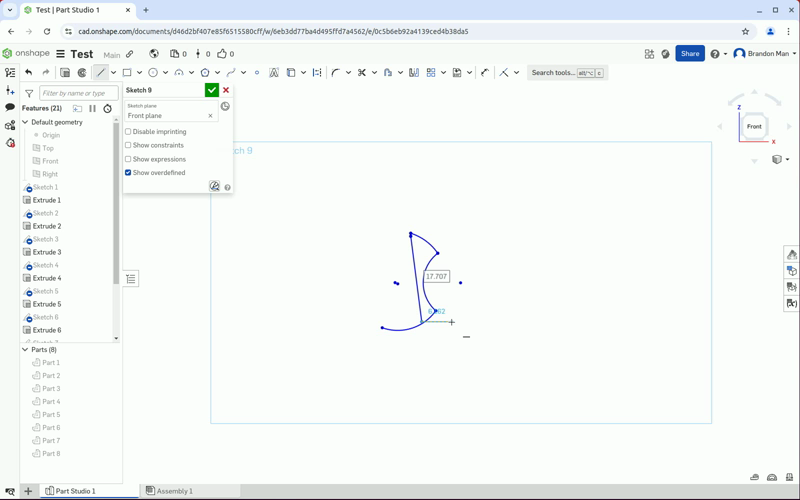
mouse_move(382, 327)
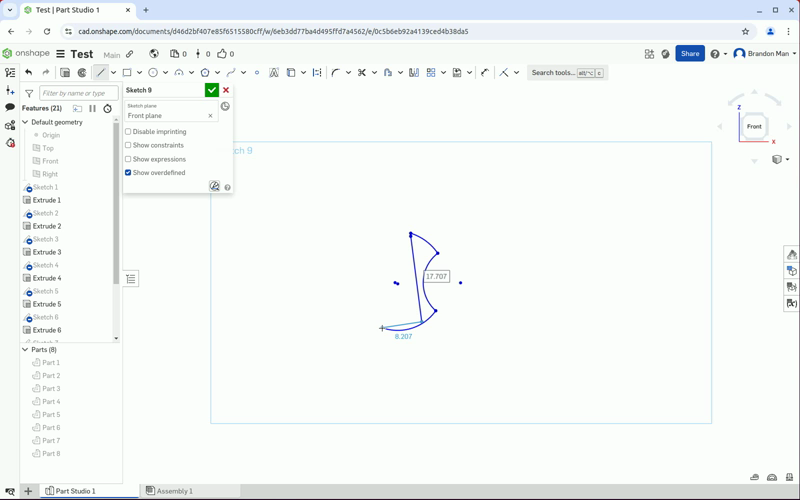
key_up(shift)
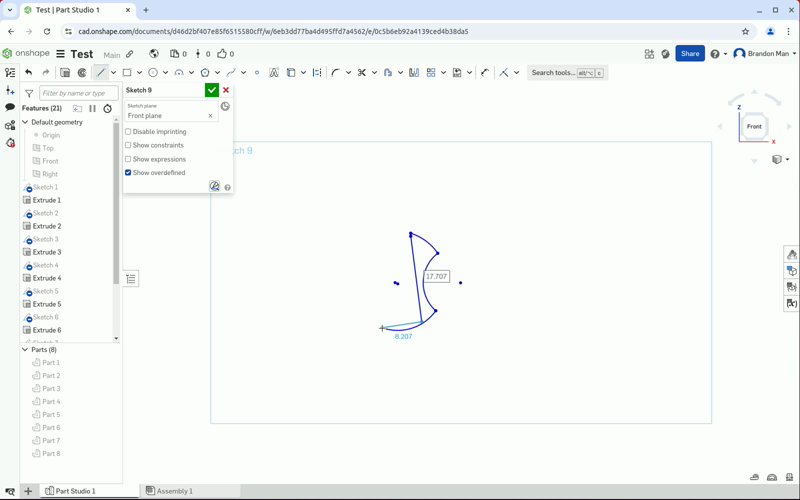
click(382, 327)
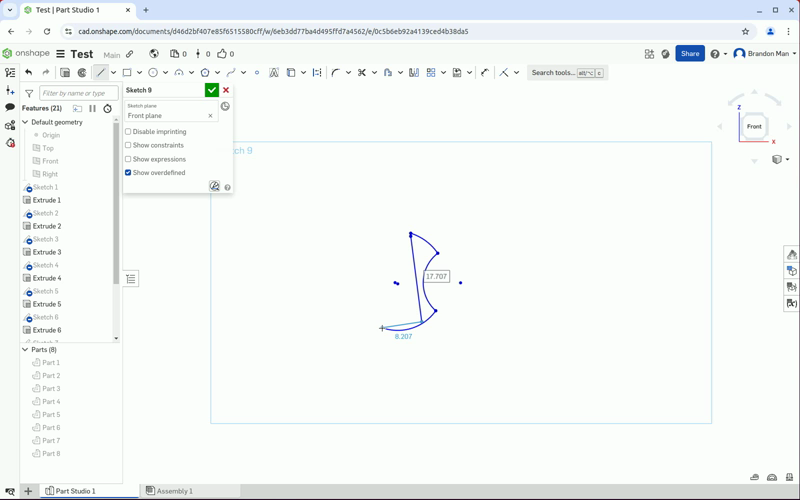
key(esc)
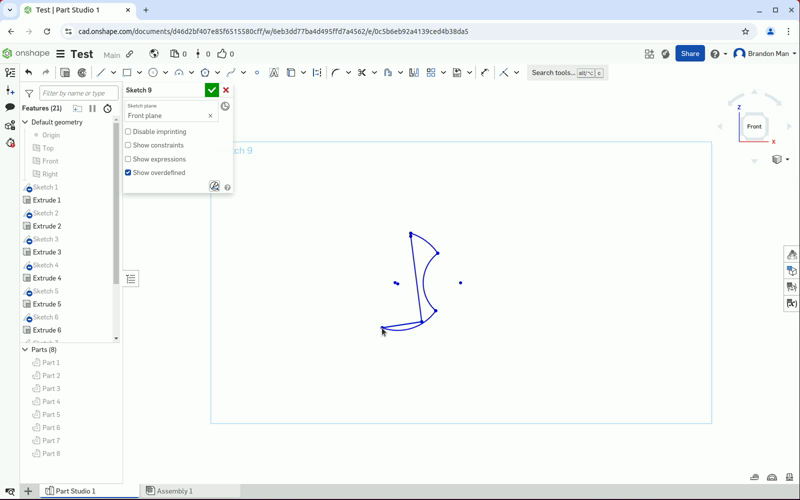
mouse_move(419, 276)
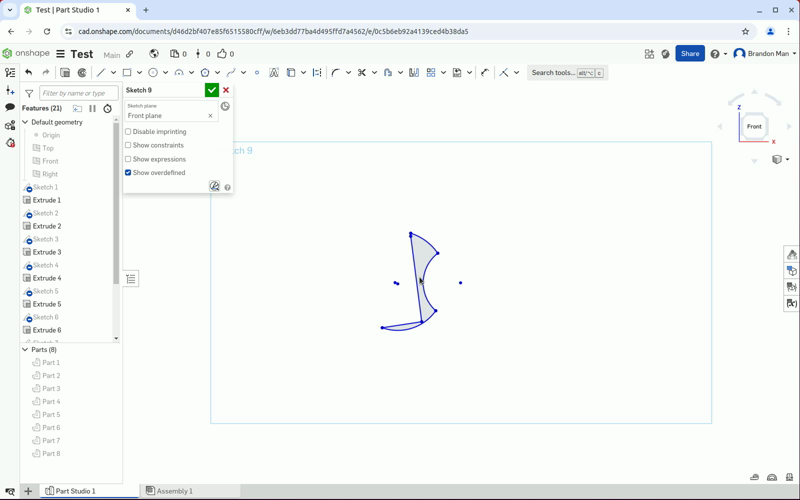
scroll(6)
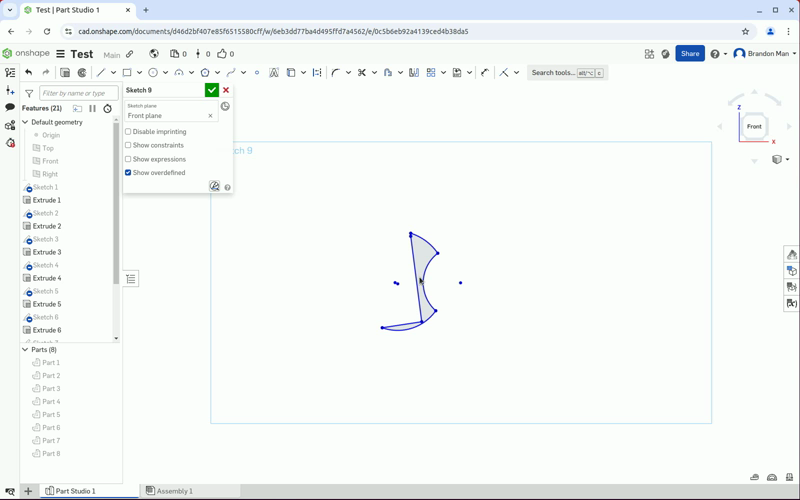
scroll(6)
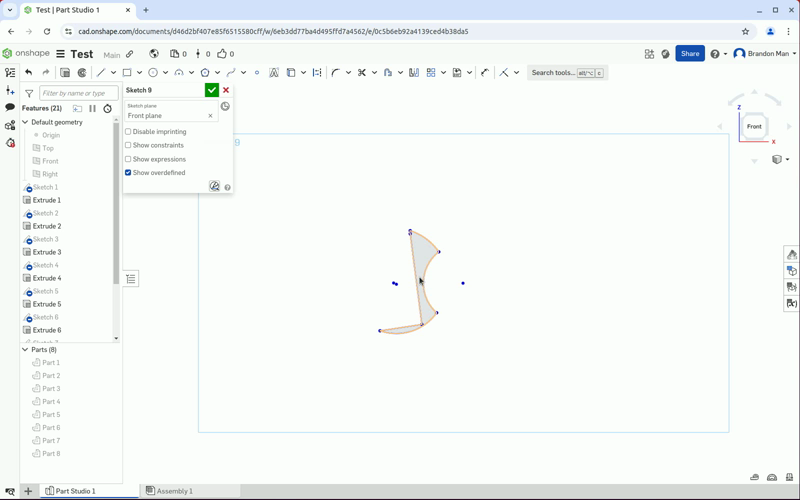
scroll(6)
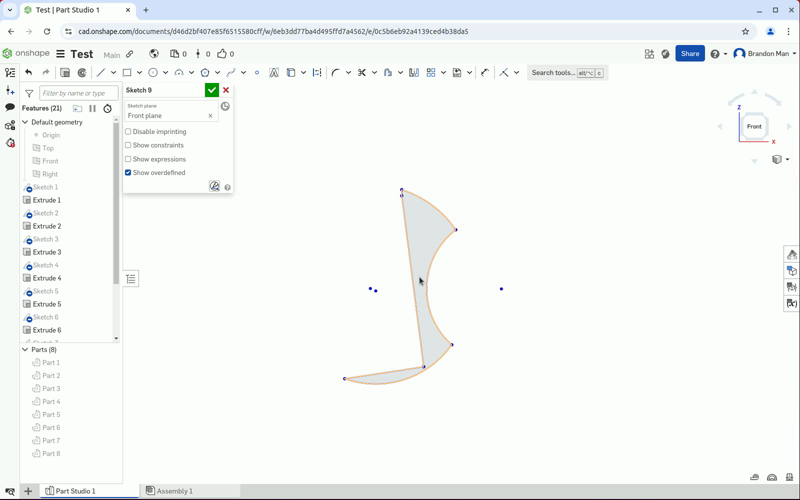
scroll(6)
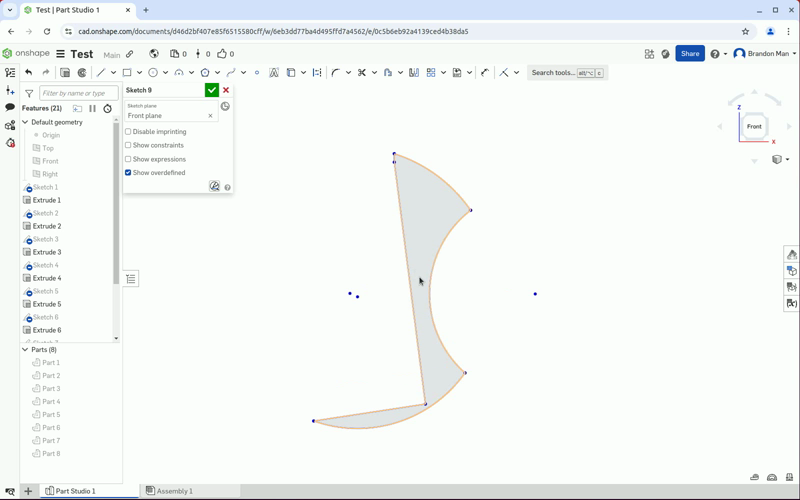
scroll(6)
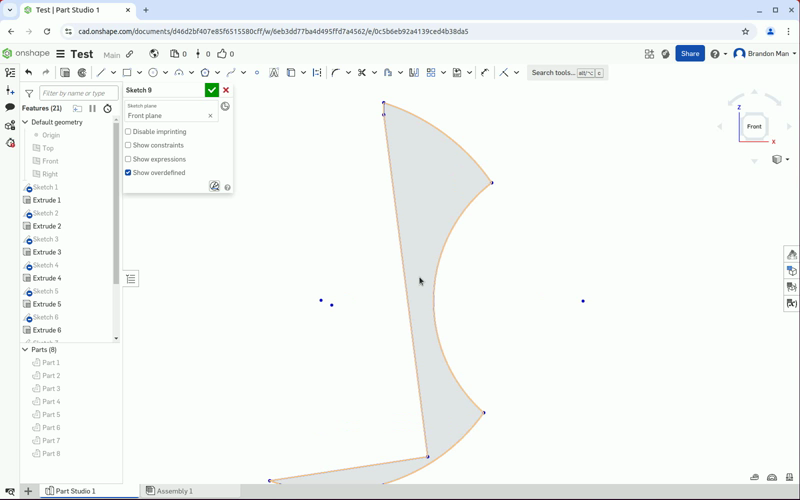
scroll(6)
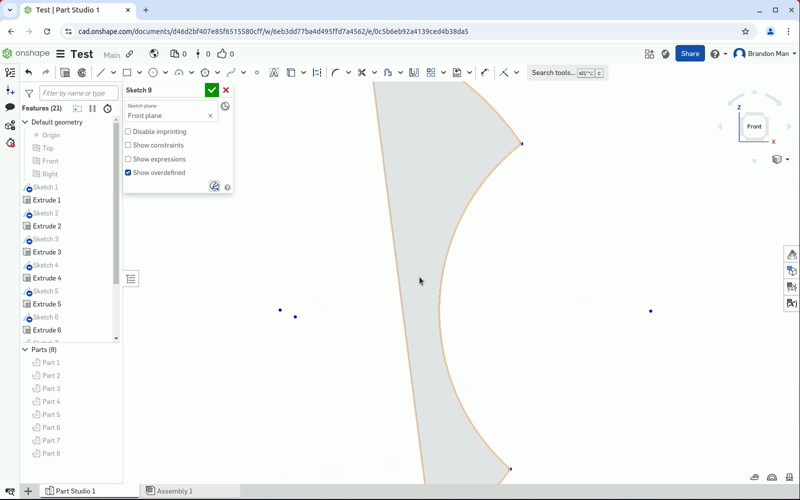
scroll(6)
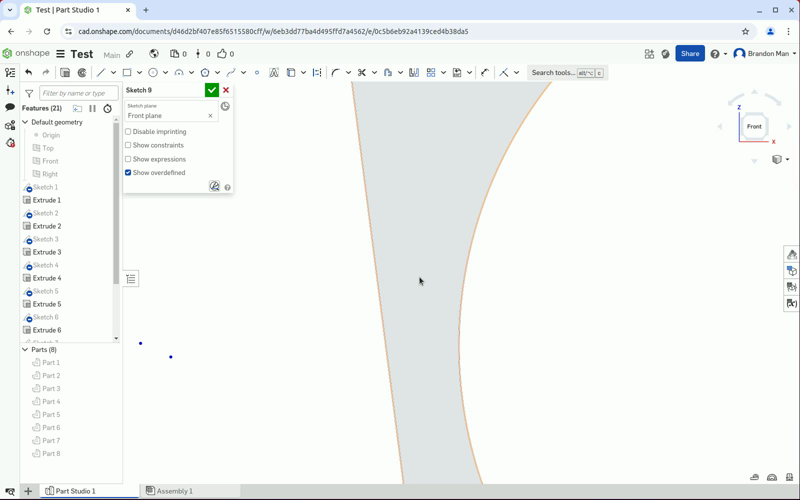
click(419, 276)
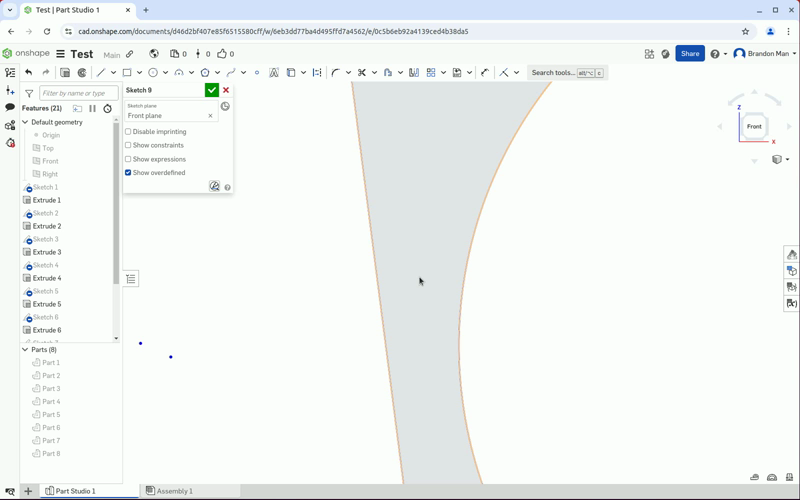
scroll(-6)
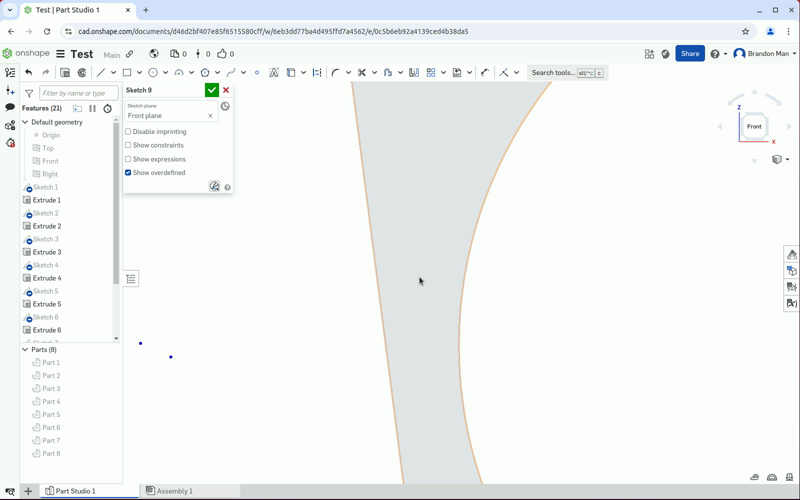
scroll(-6)
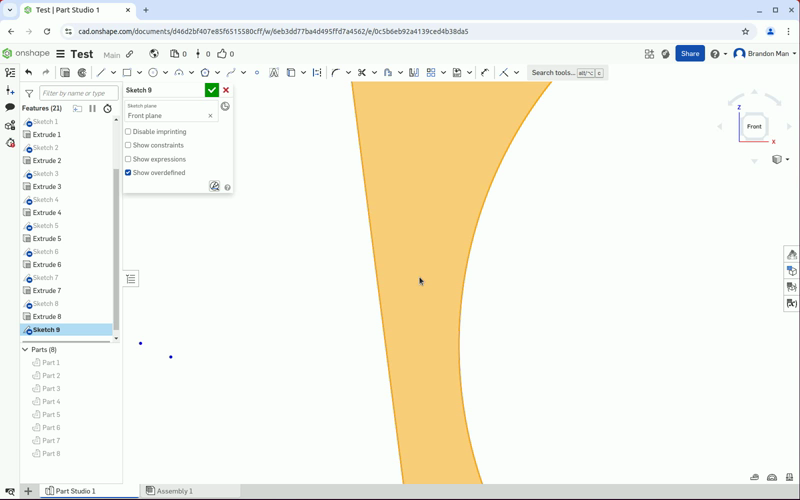
scroll(-6)
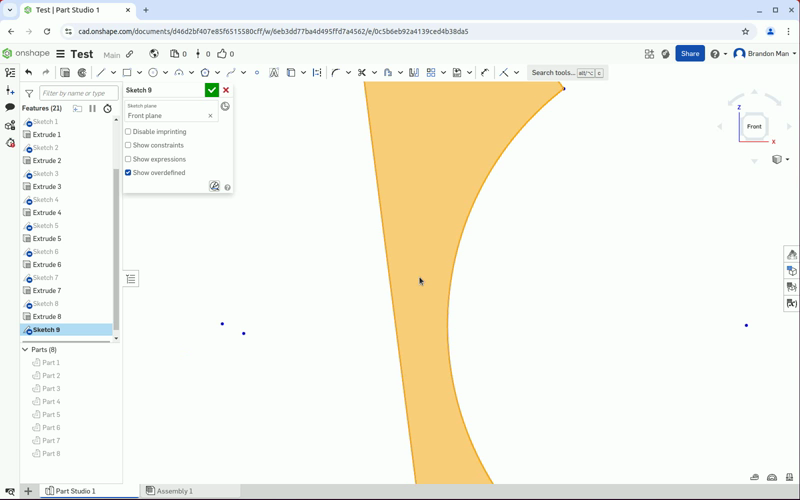
scroll(-6)
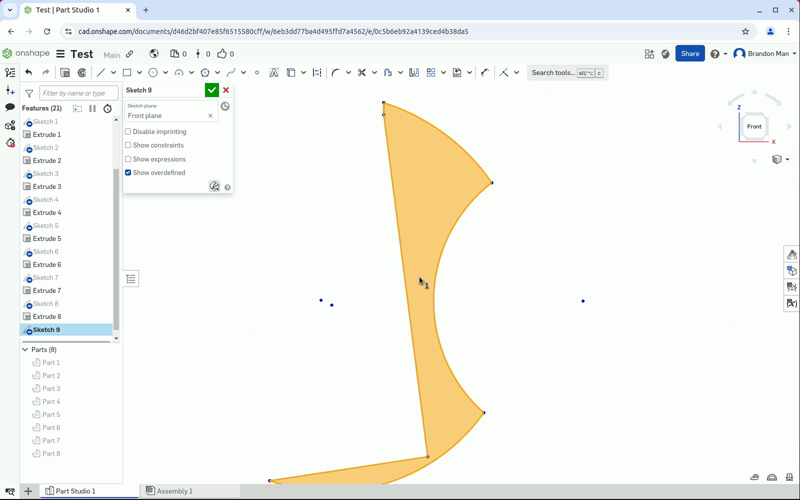
scroll(-6)
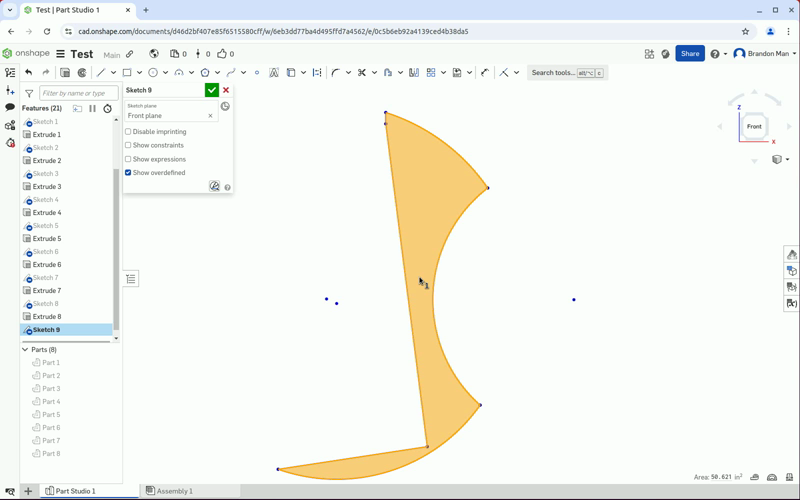
scroll(-6)
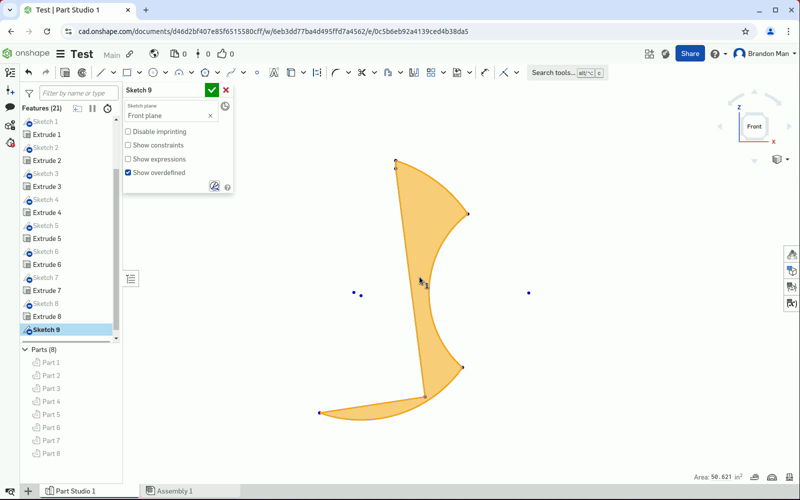
scroll(-6)
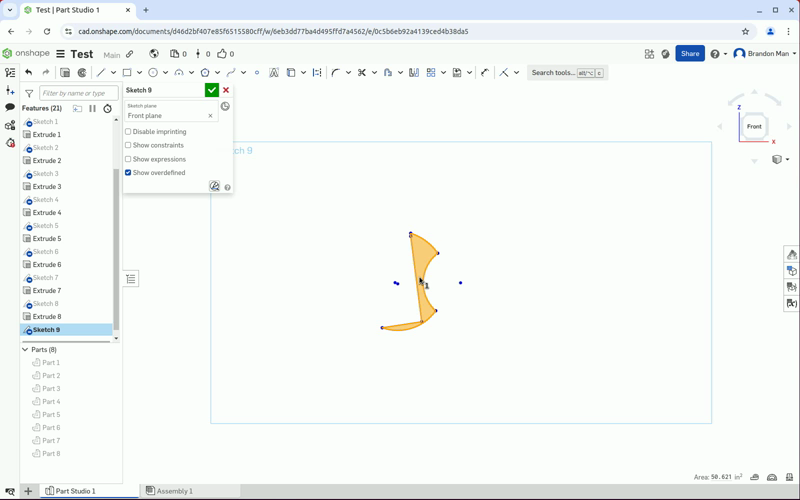
mouse_move(73, 352)
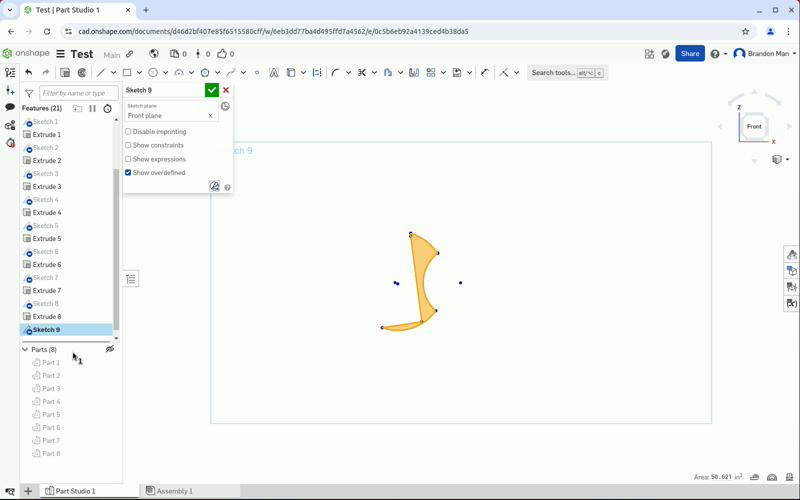
key(shift+y)
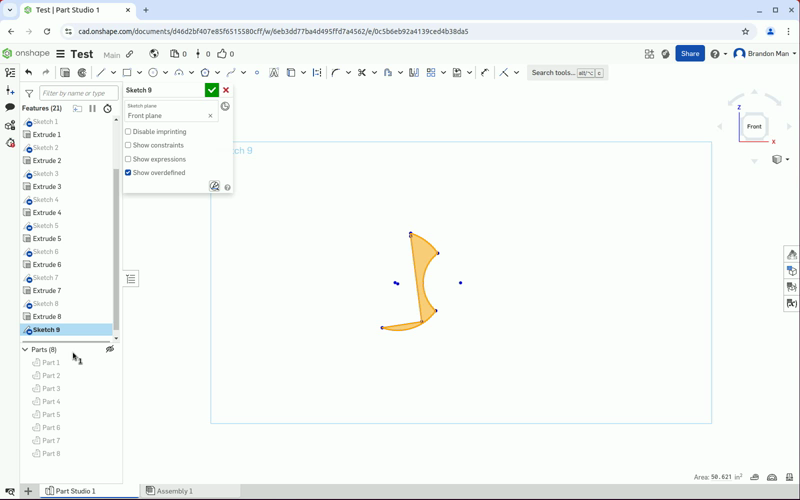
key(shift+e)
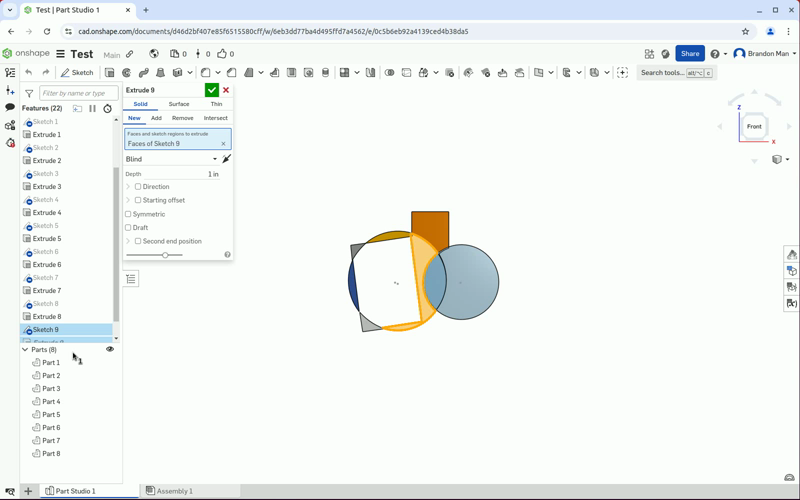
mouse_move(143, 106)
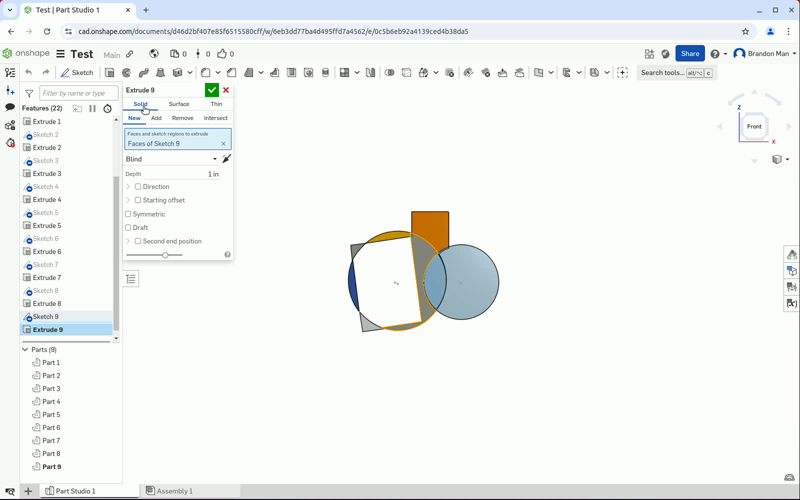
click(143, 106)
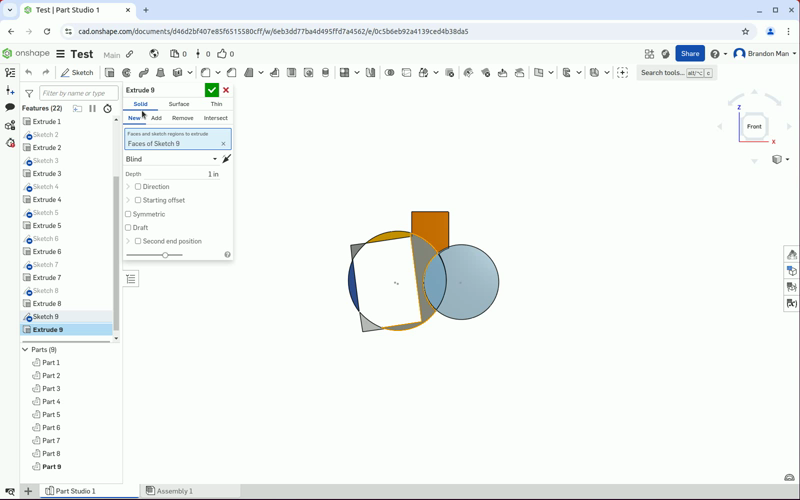
mouse_move(137, 120)
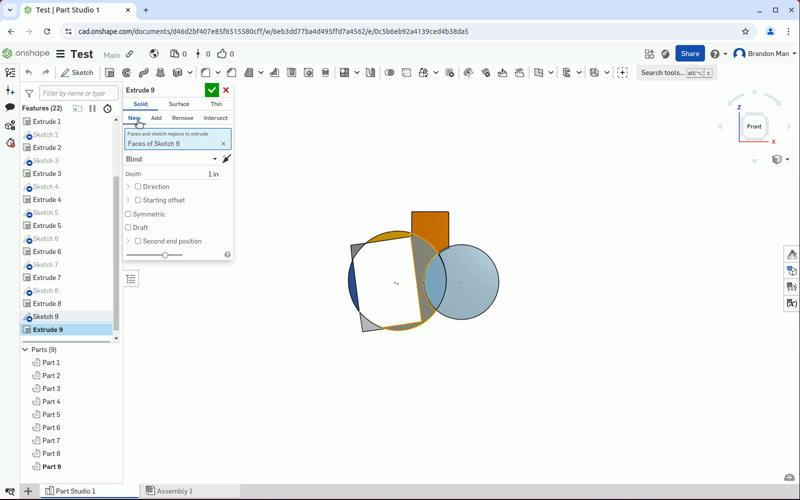
click(137, 120)
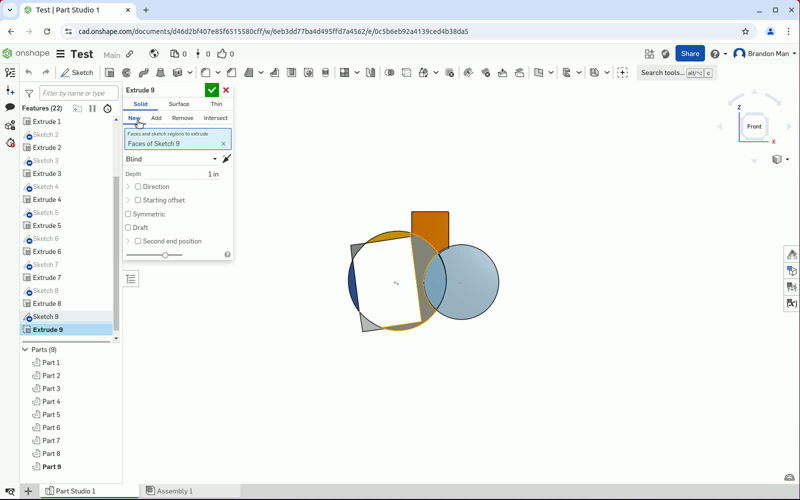
key(tab, 4)
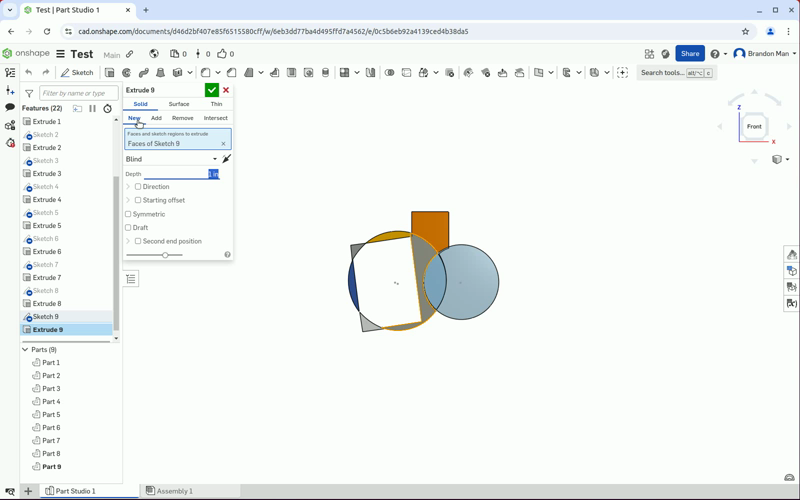
text(5.055)
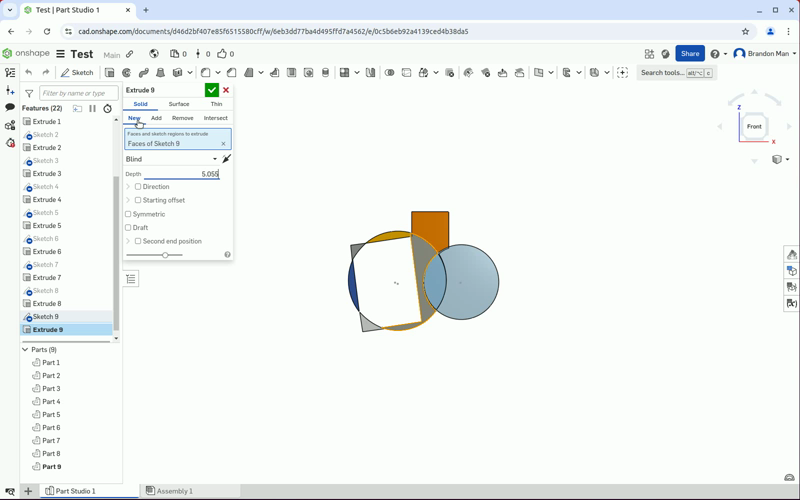
key(enter)
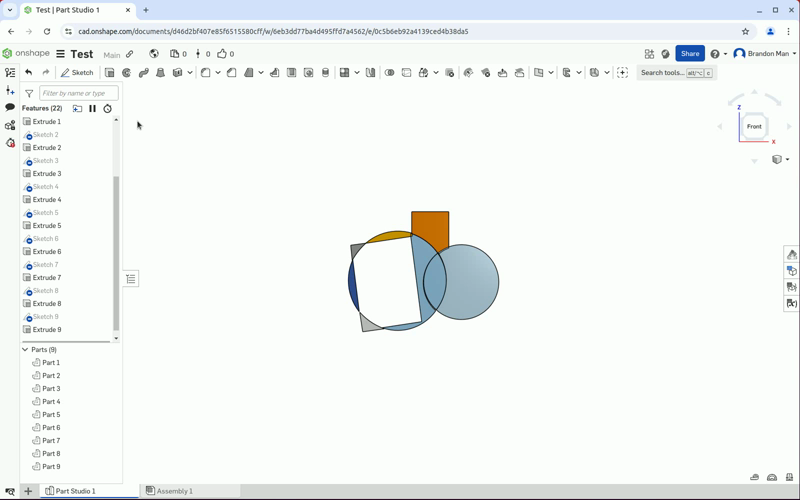
key(shift+h)
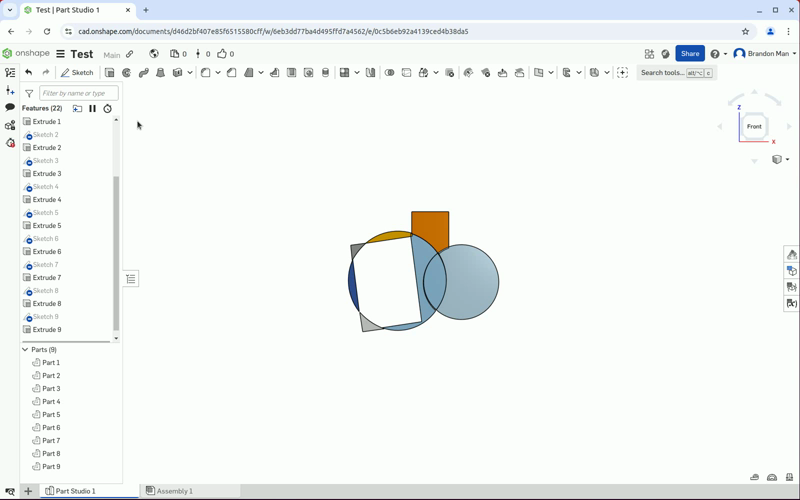
key(shift+h)
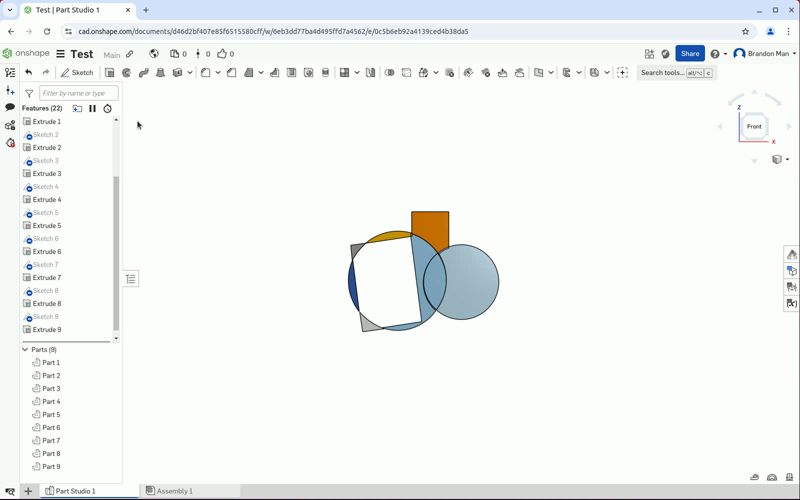
mouse_move(69, 111)
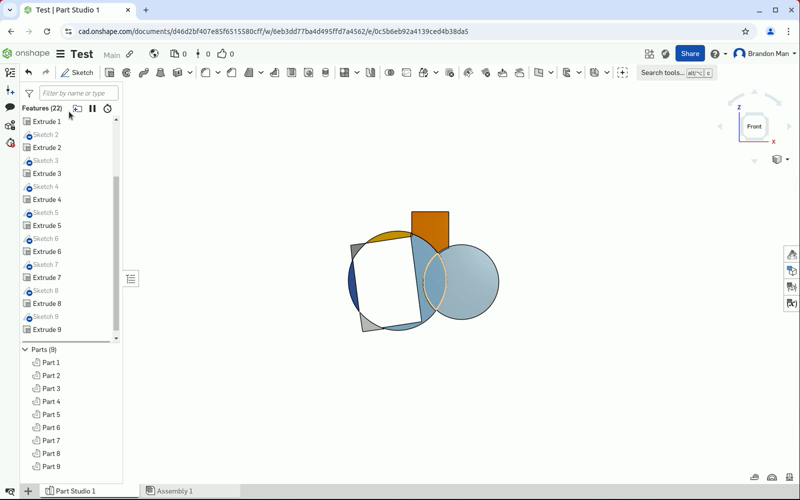
click(69, 111)
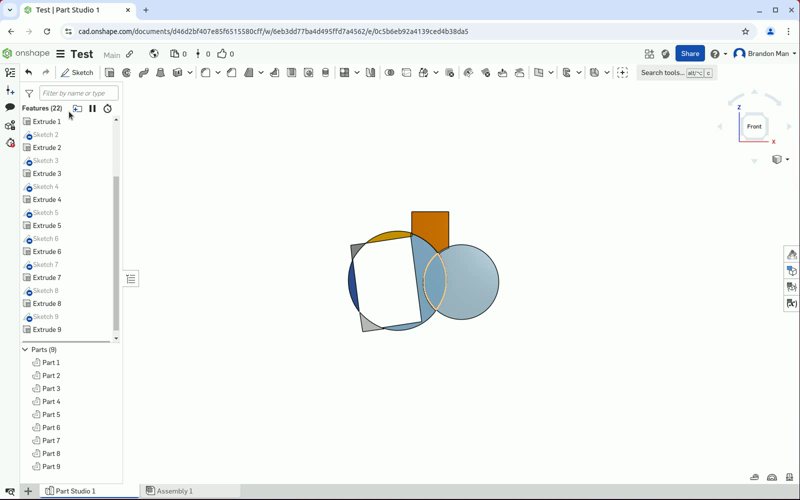
key(shift+s)
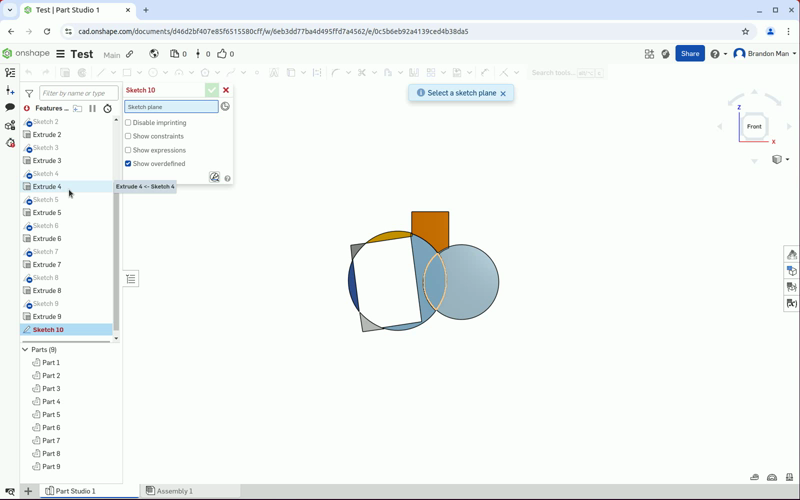
scroll(3)
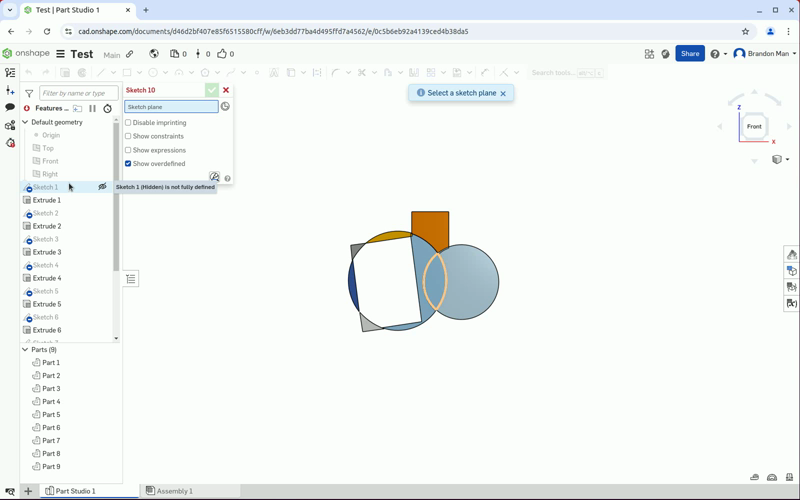
mouse_move(69, 163)
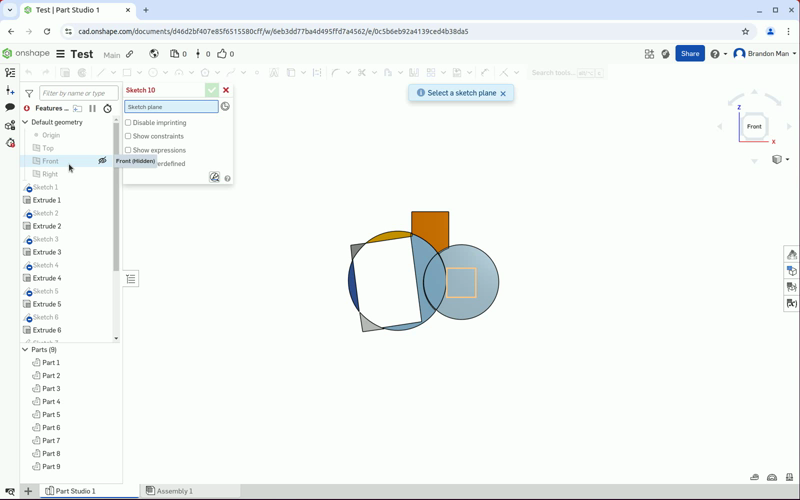
click(69, 163)
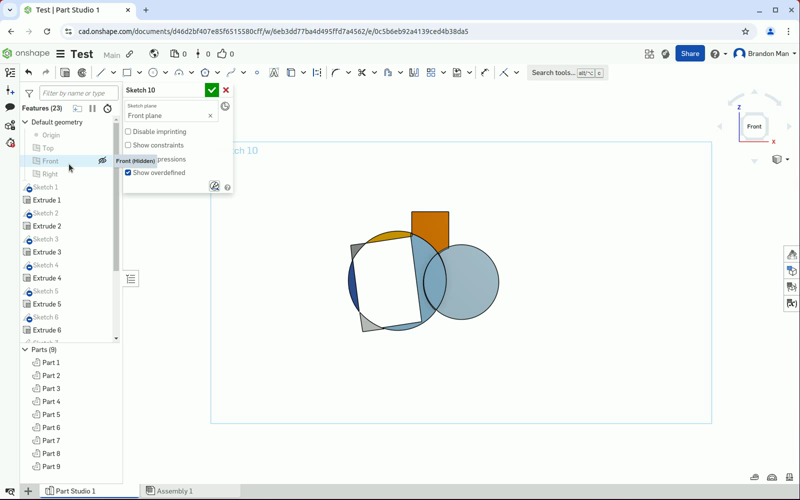
mouse_move(73, 352)
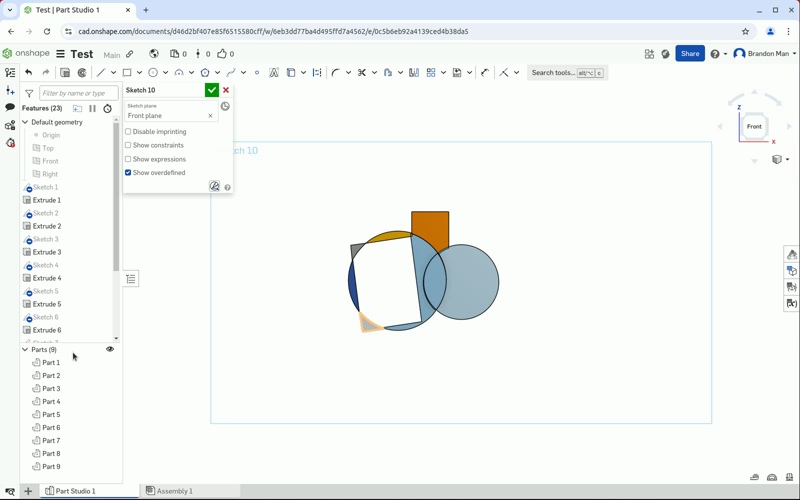
key(y)
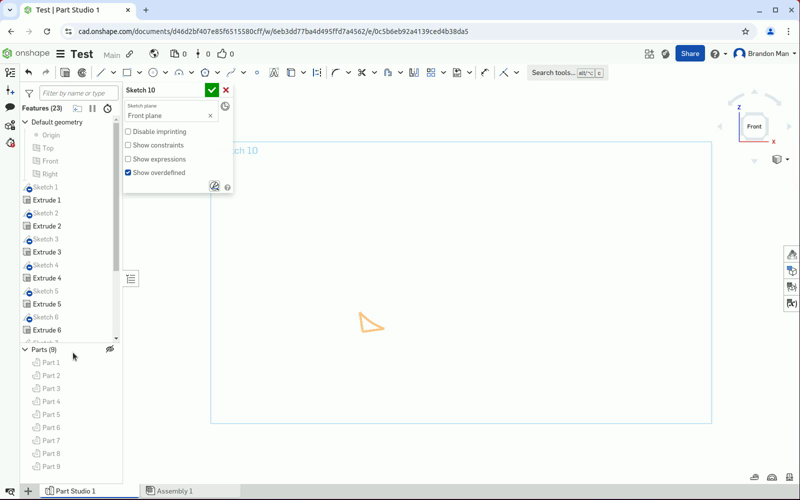
key(l)
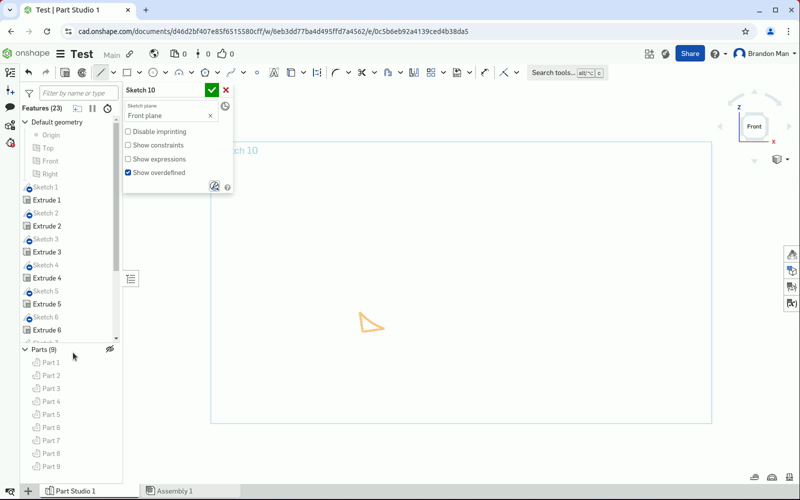
key_down(shift)
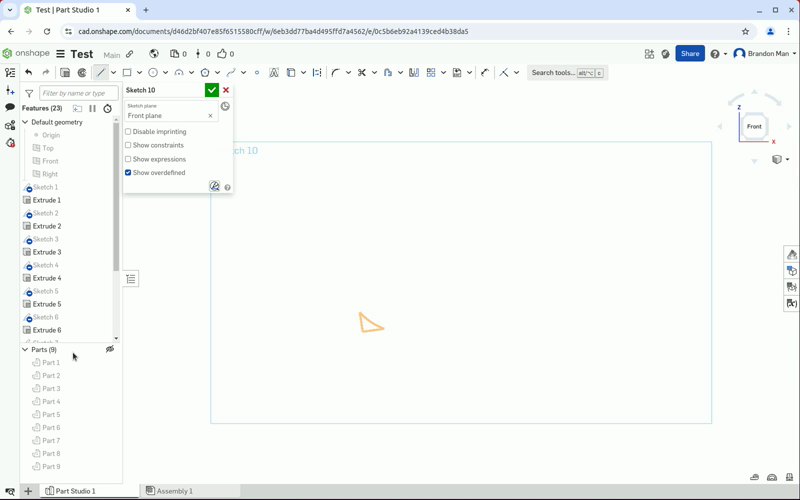
mouse_move(352, 259)
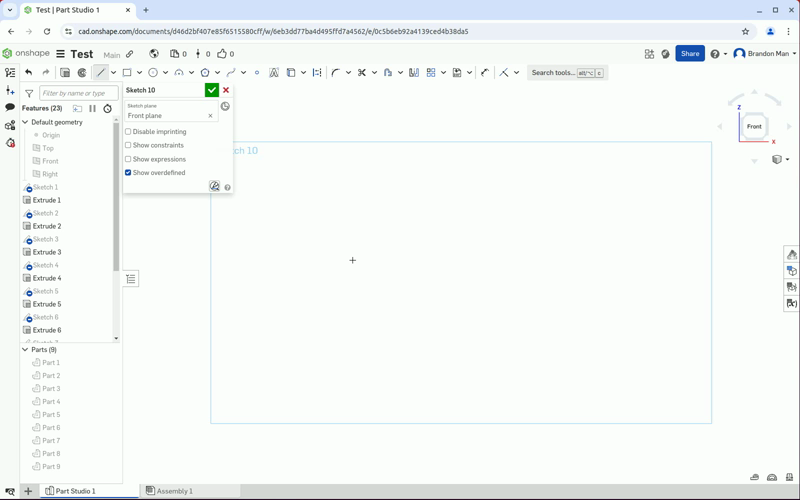
click(352, 259)
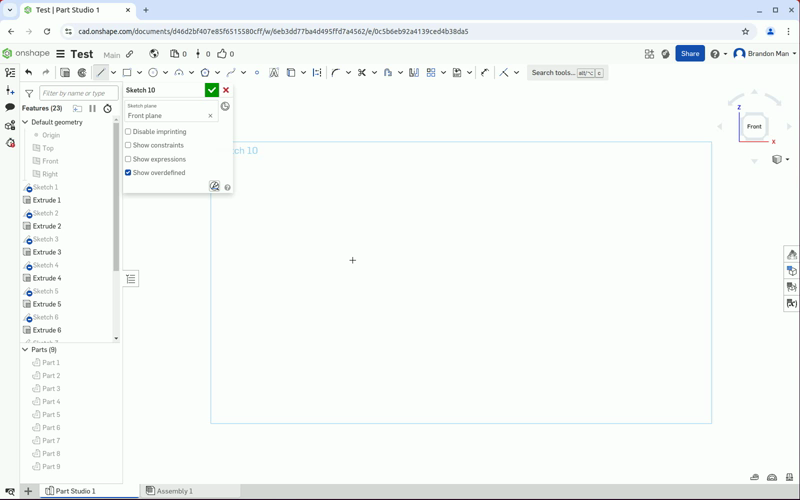
key_up(shift)
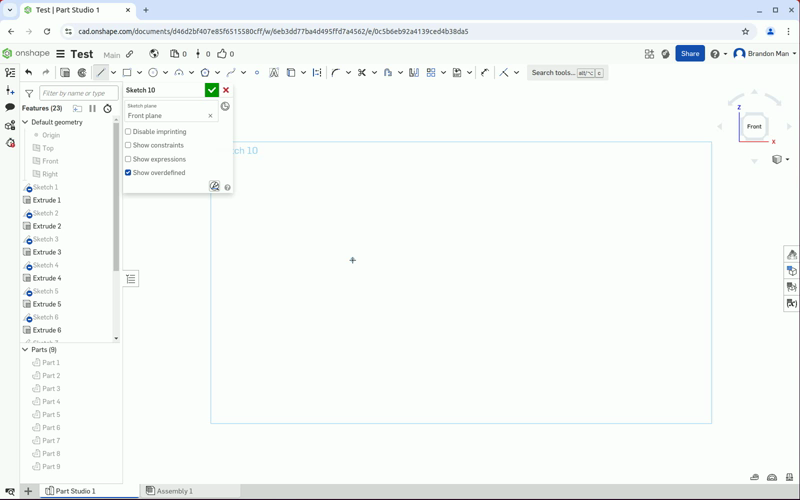
key_down(shift)
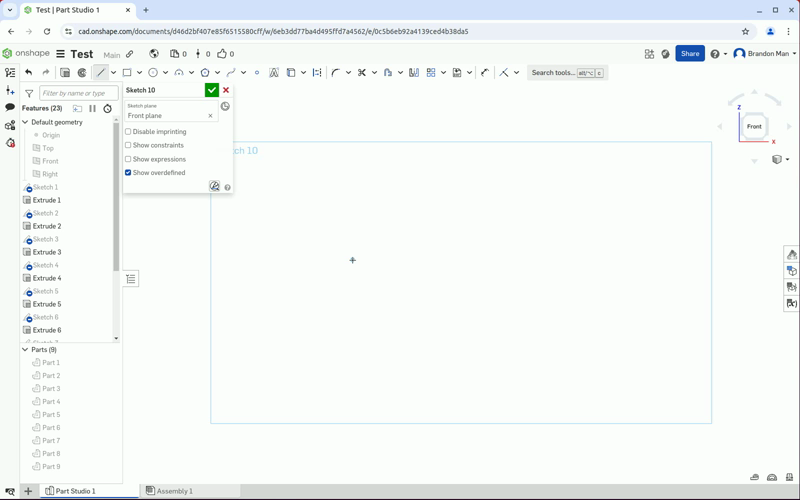
mouse_move(382, 259)
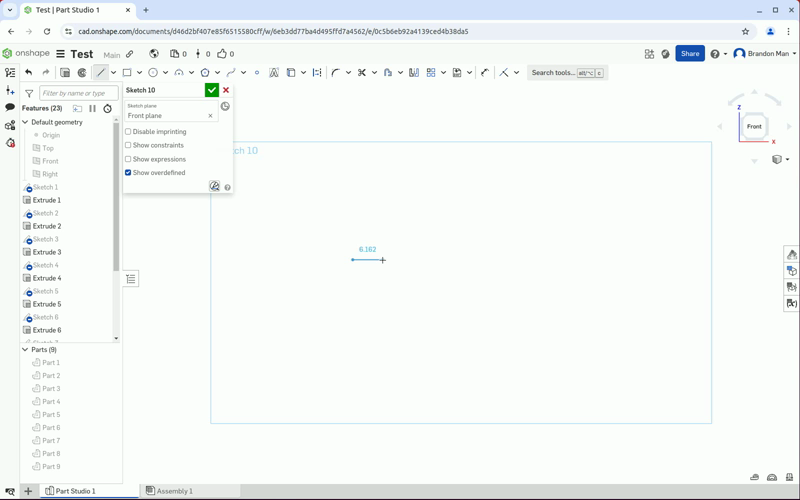
mouse_move(359, 311)
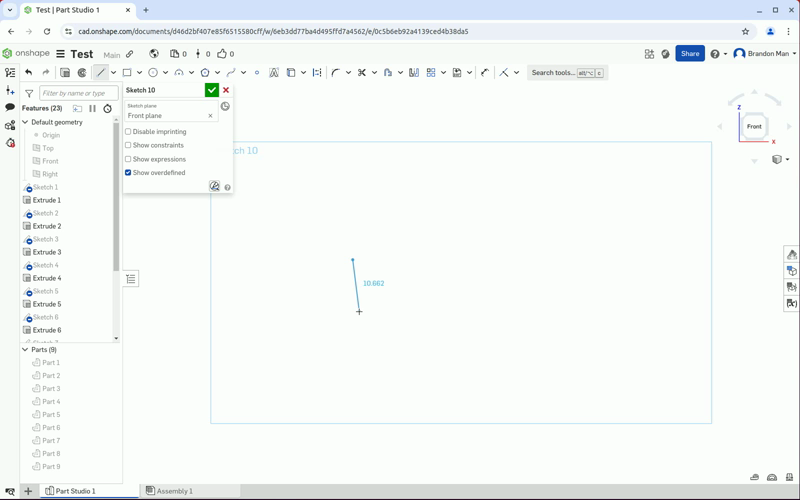
click(359, 311)
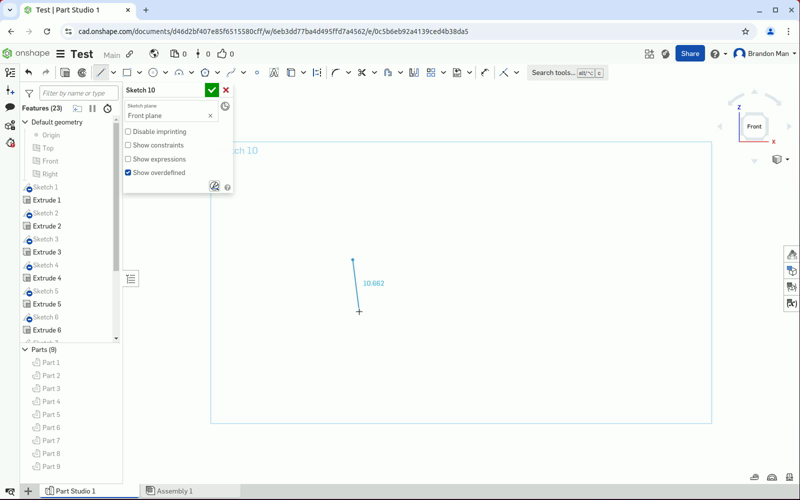
key_up(shift)
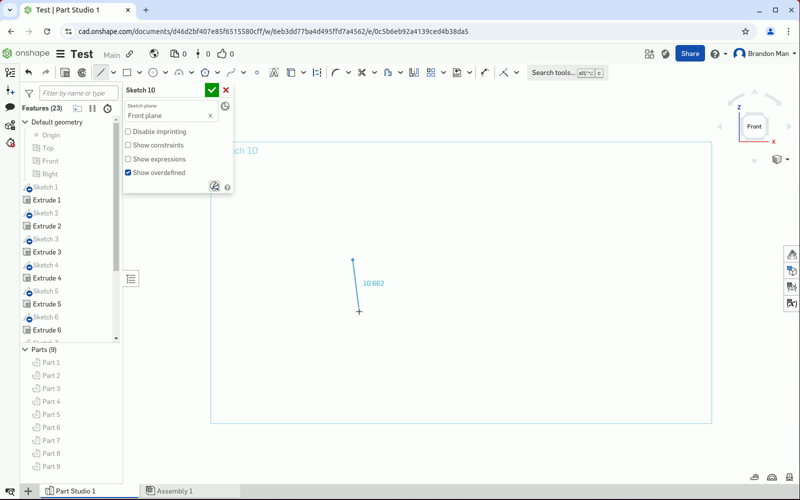
key(esc)
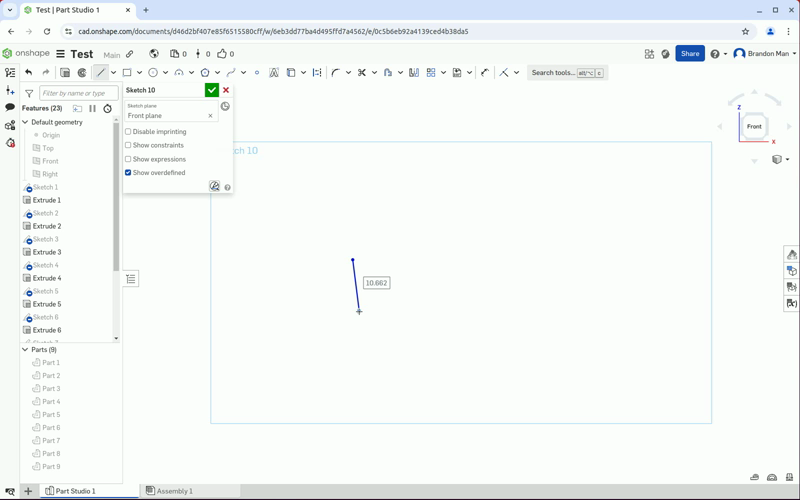
key(a)
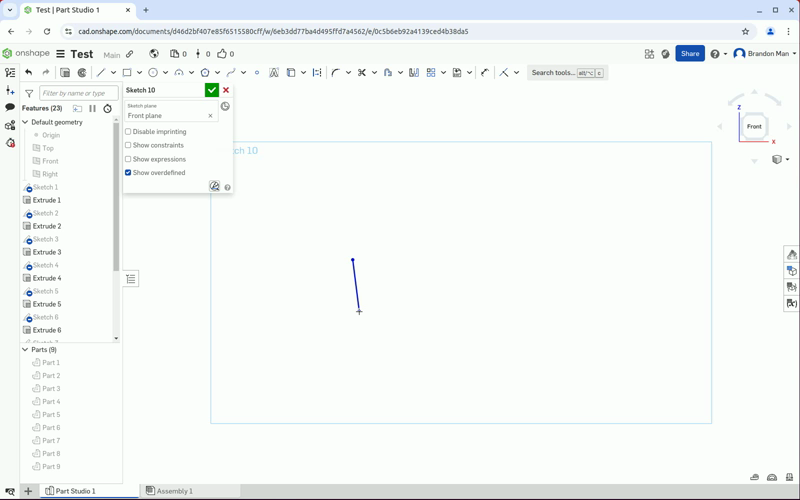
mouse_move(359, 311)
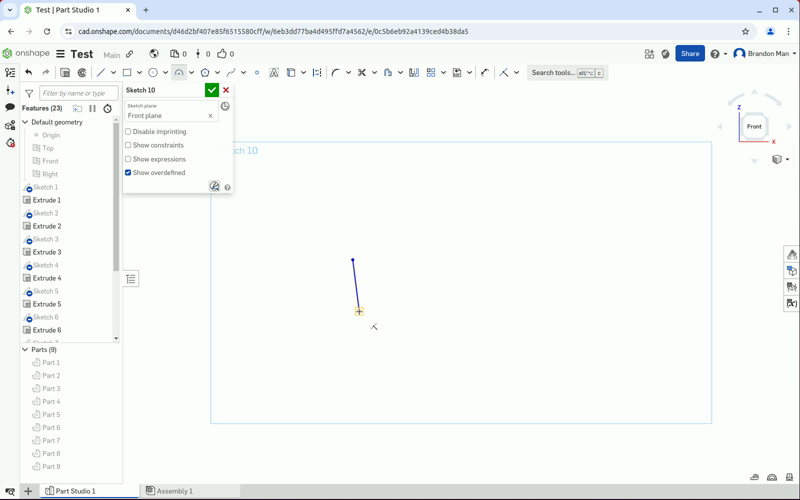
click(359, 311)
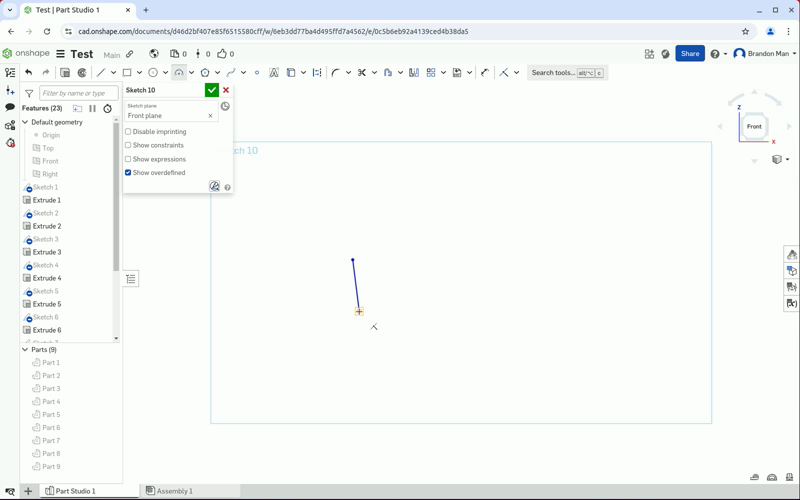
key_down(shift)
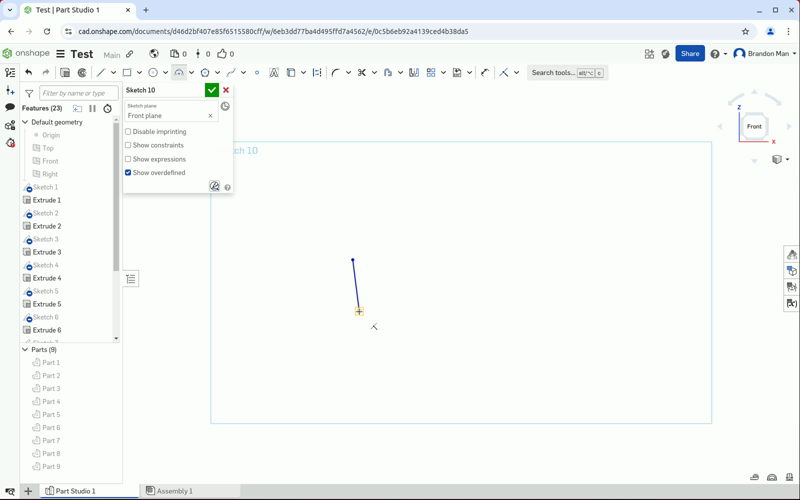
mouse_move(383, 327)
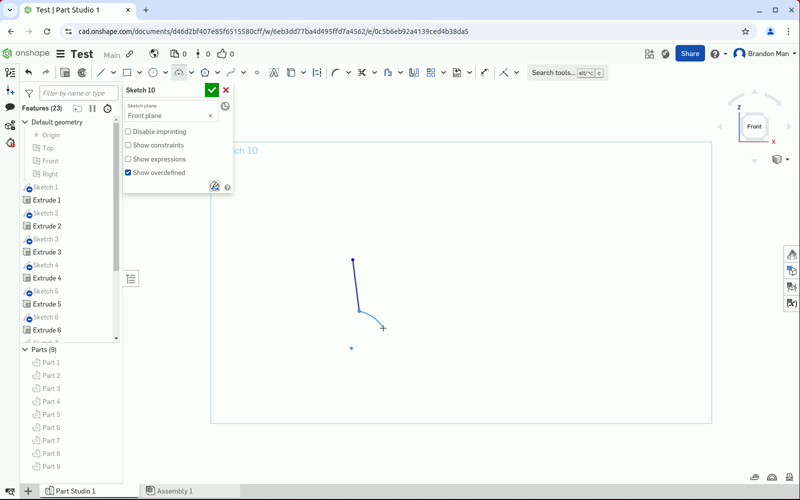
click(383, 327)
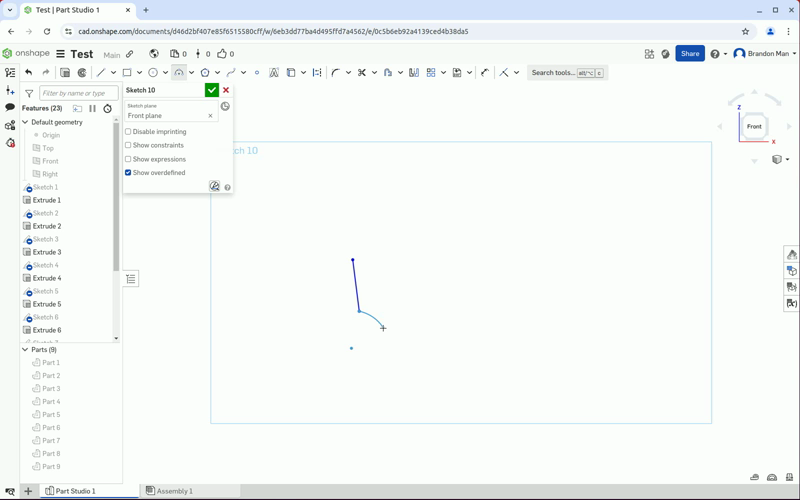
mouse_move(370, 321)
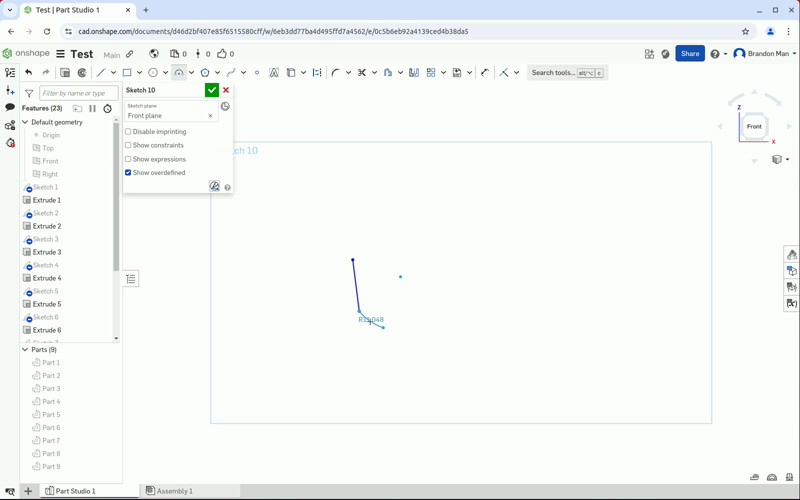
click(370, 321)
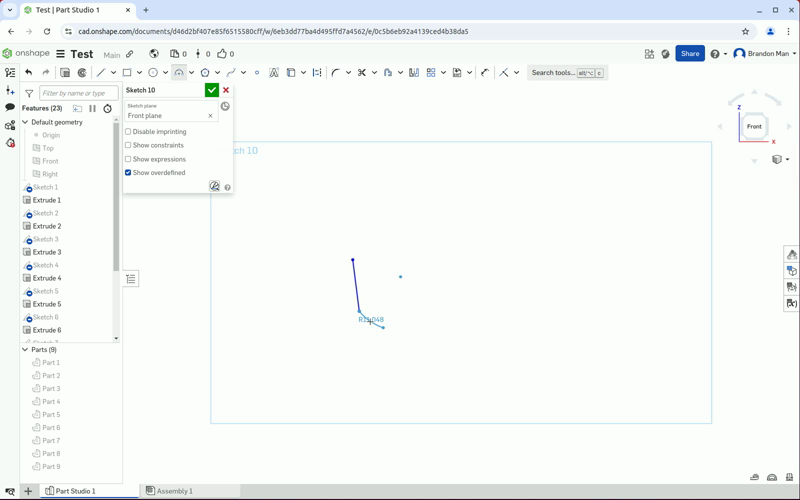
key_up(shift)
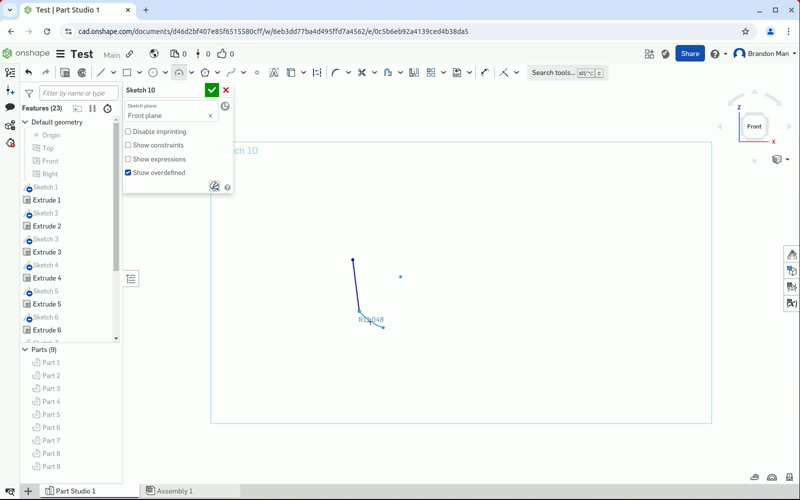
key(esc)
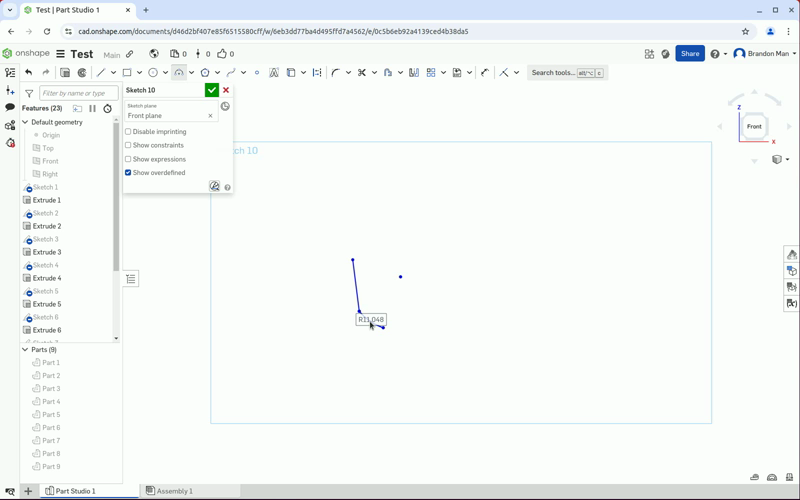
key(l)
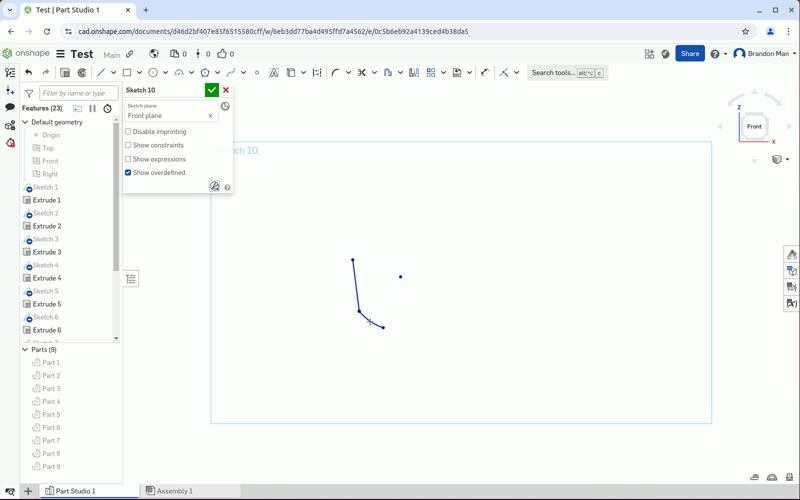
mouse_move(383, 327)
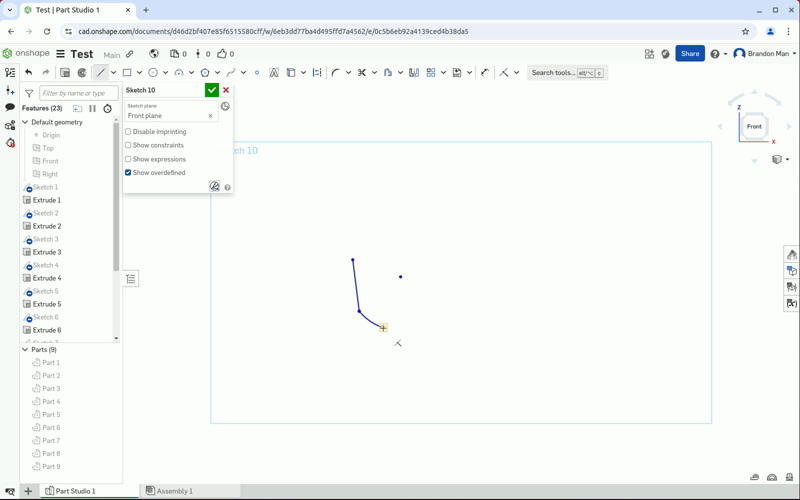
click(383, 327)
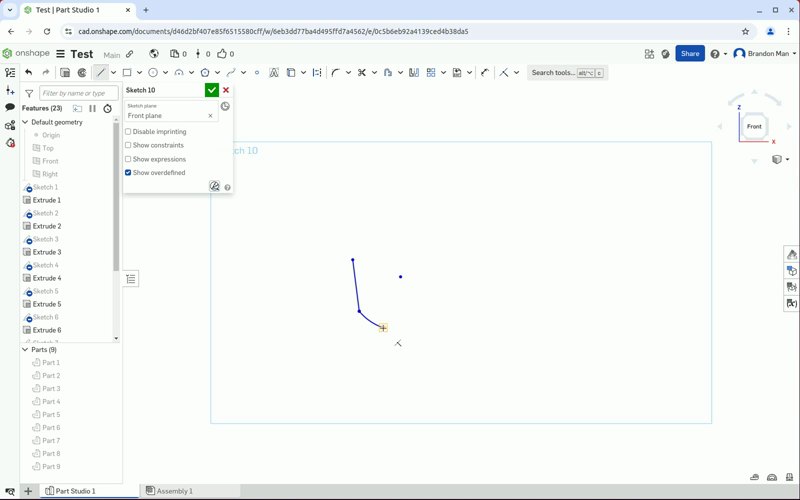
key_down(shift)
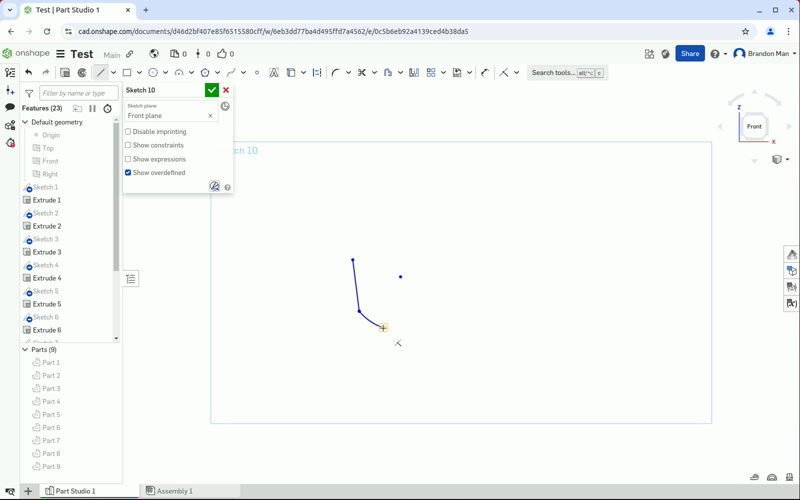
mouse_move(413, 327)
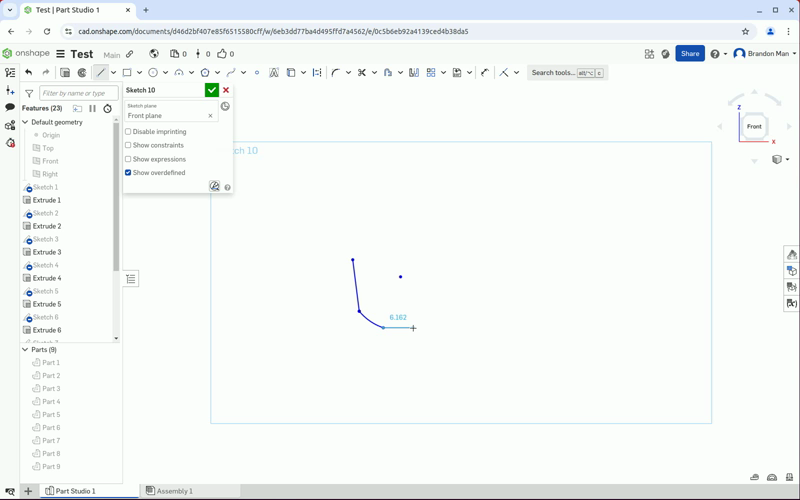
mouse_move(422, 321)
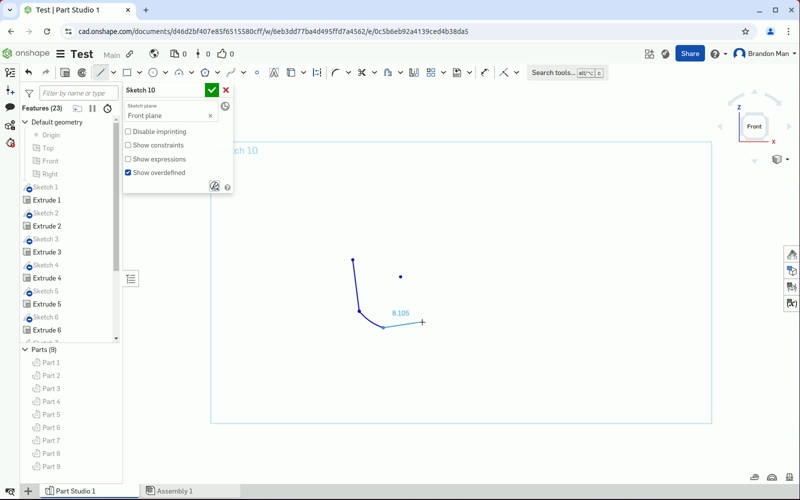
click(422, 321)
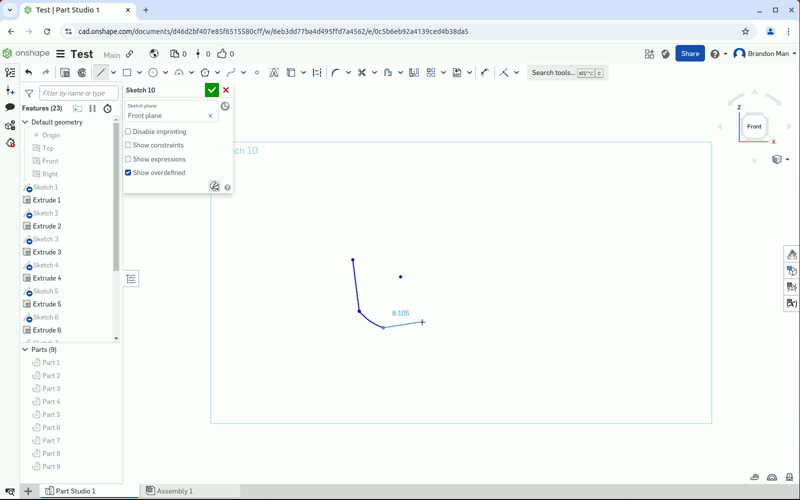
key_up(shift)
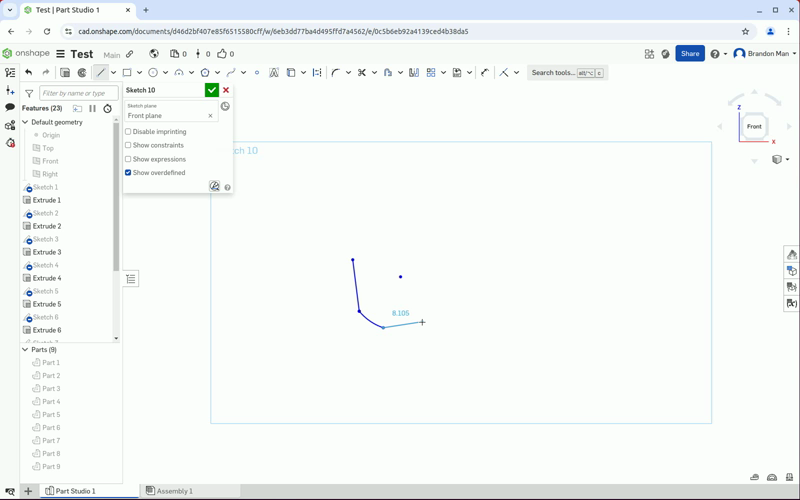
key_down(shift)
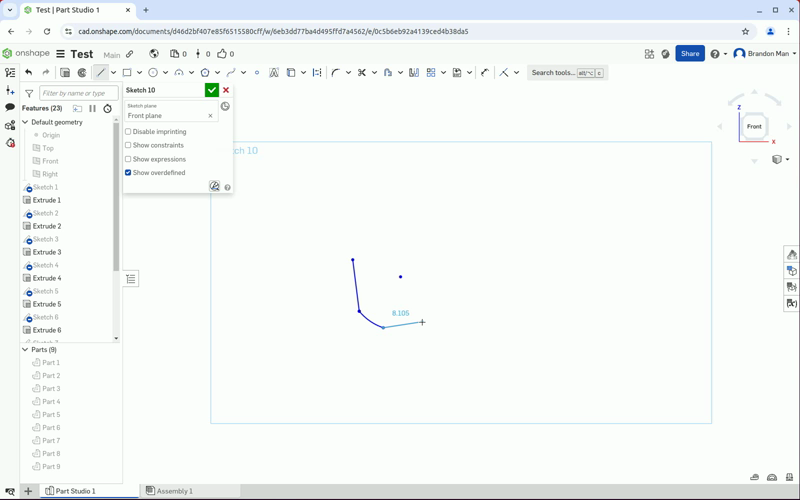
mouse_move(411, 236)
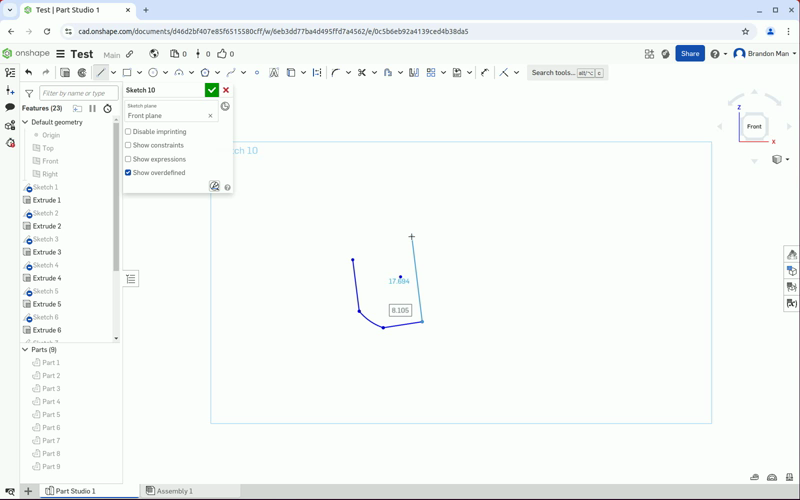
click(411, 236)
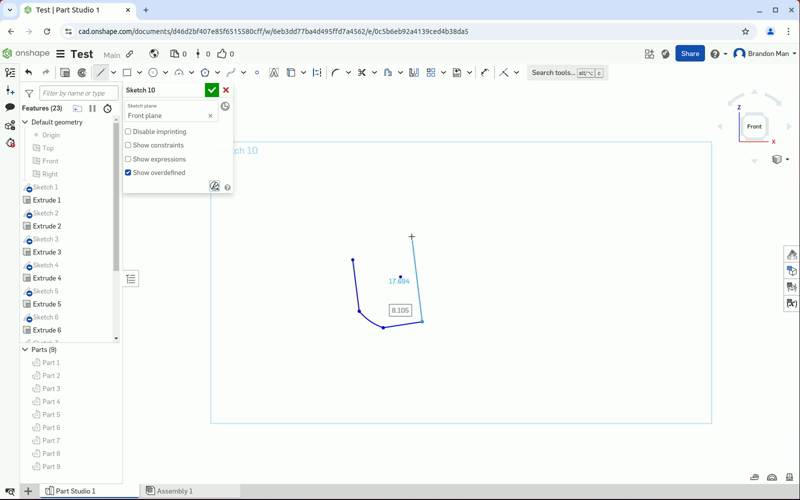
key_up(shift)
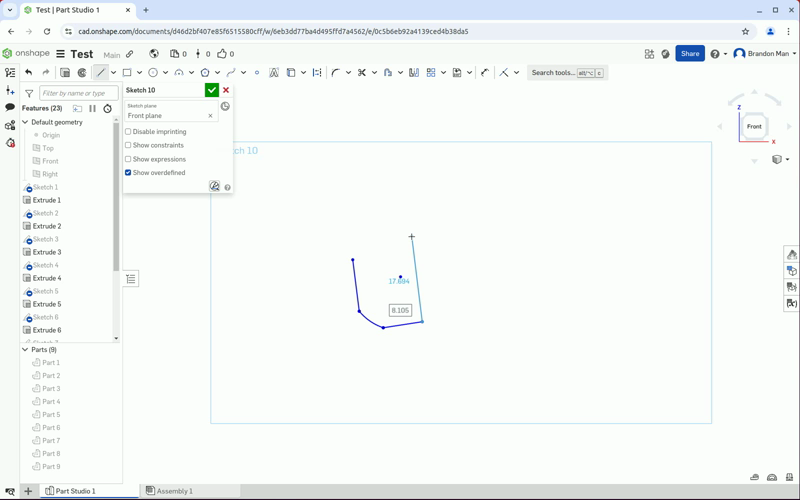
key_down(shift)
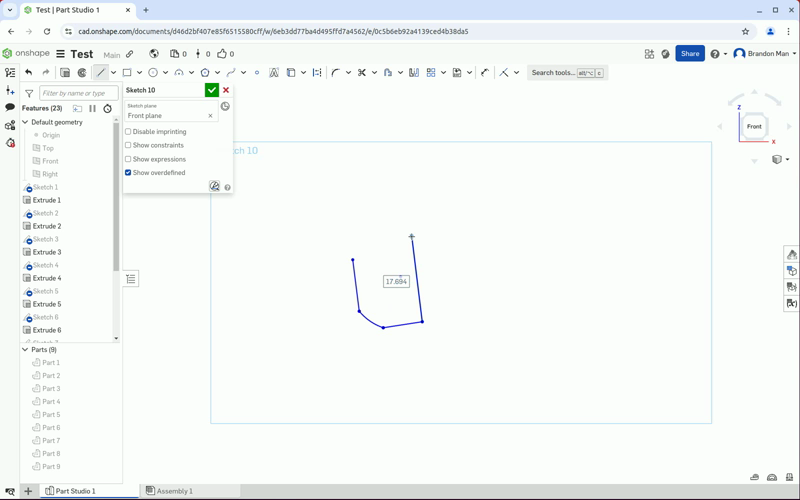
mouse_move(441, 236)
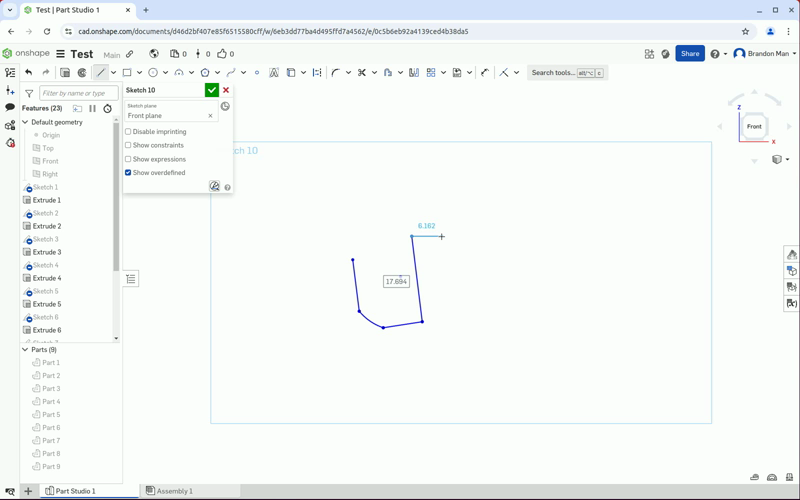
mouse_move(365, 243)
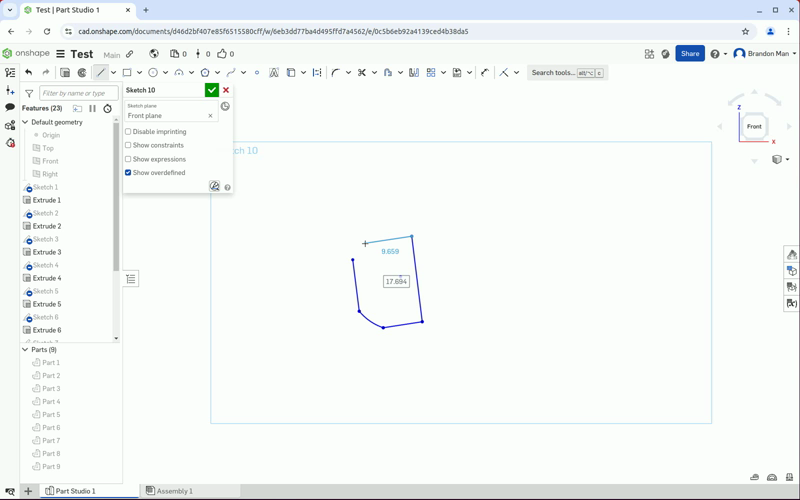
click(365, 243)
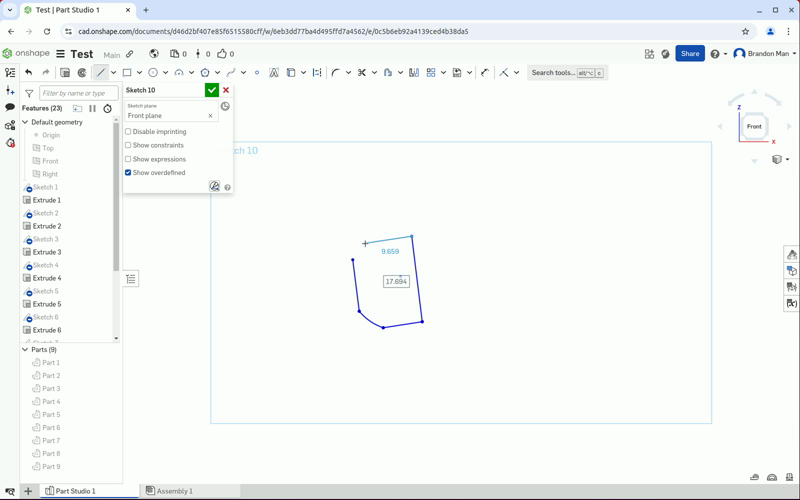
key_up(shift)
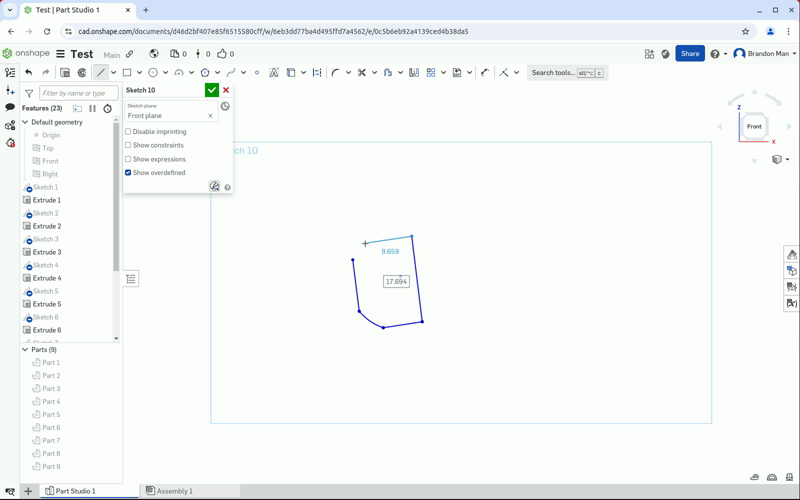
key(esc)
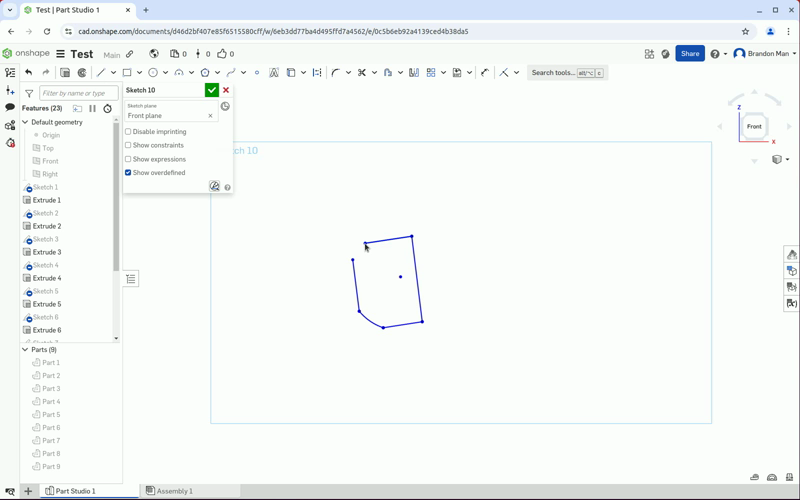
key(a)
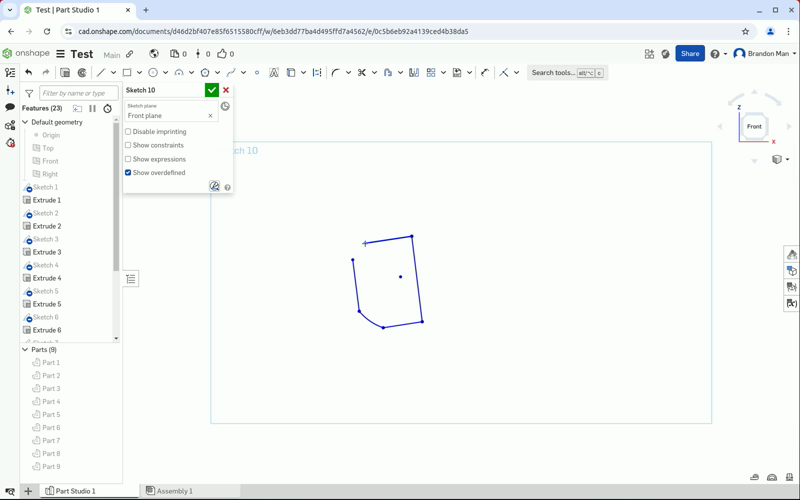
mouse_move(365, 243)
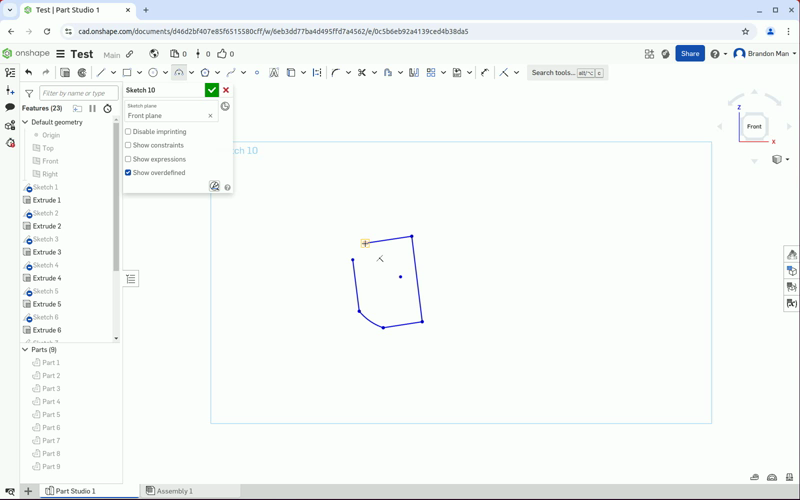
click(365, 243)
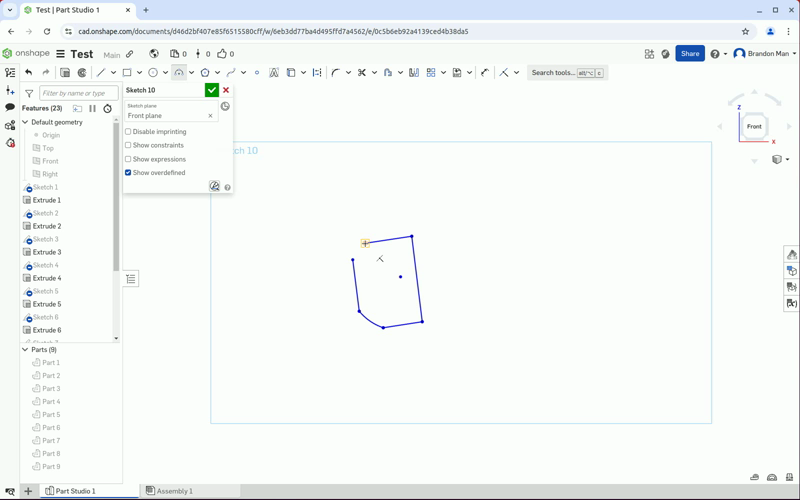
mouse_move(352, 259)
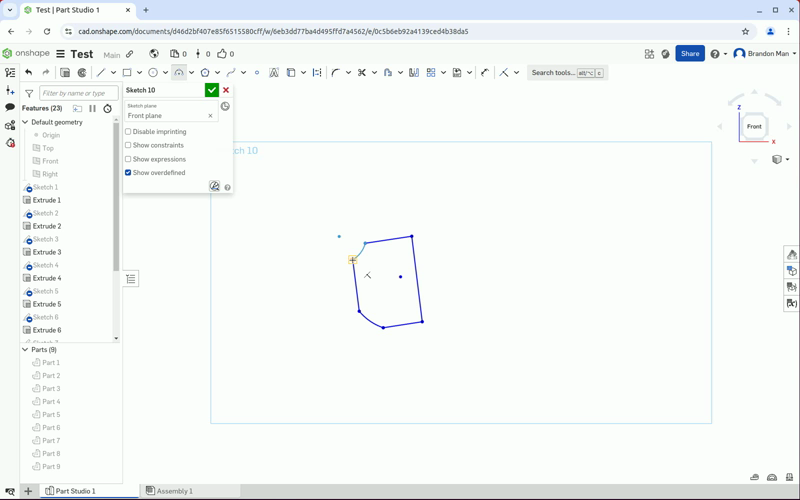
click(352, 259)
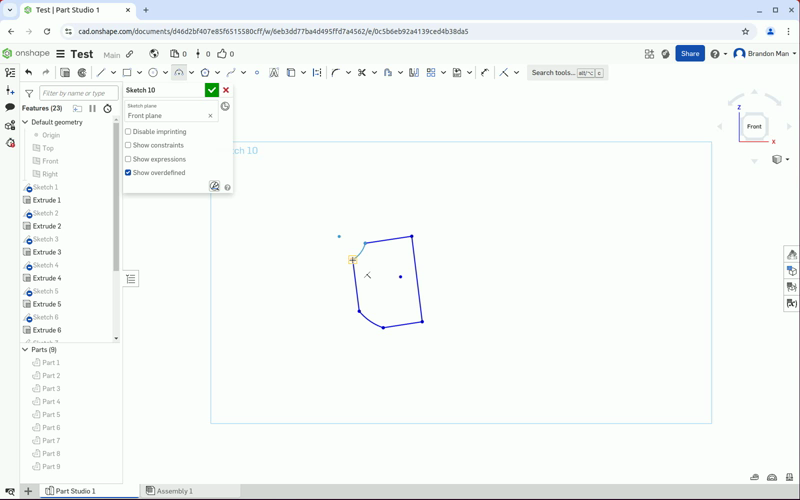
key_down(shift)
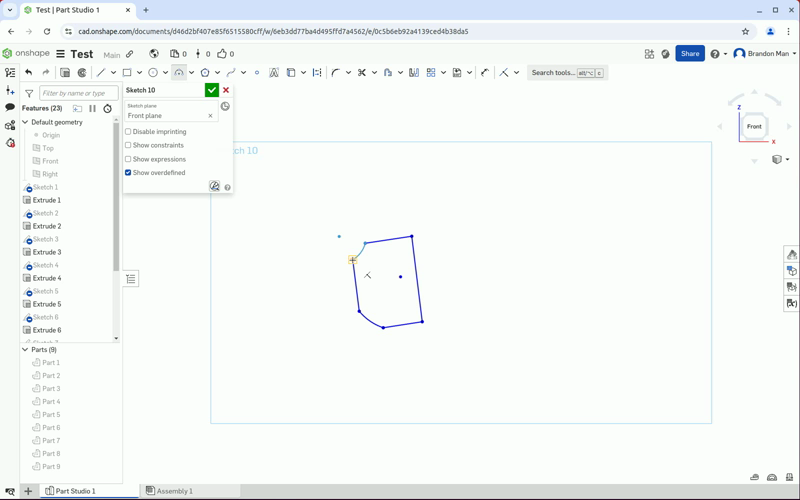
mouse_move(358, 250)
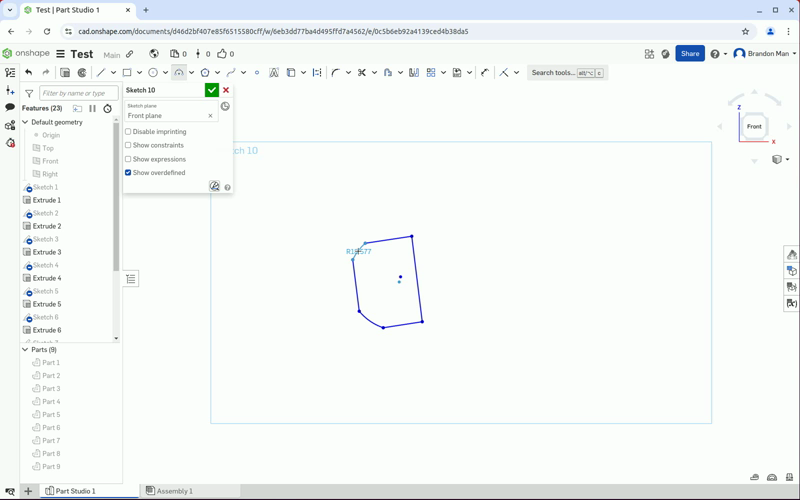
click(358, 250)
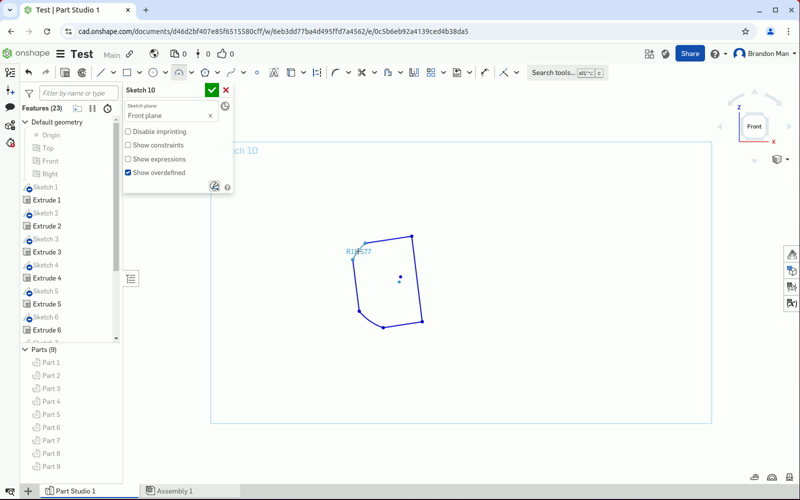
key_up(shift)
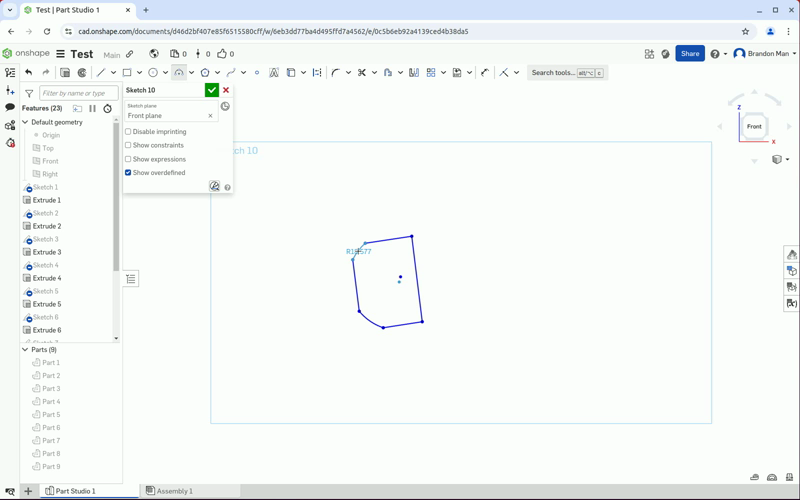
key(esc)
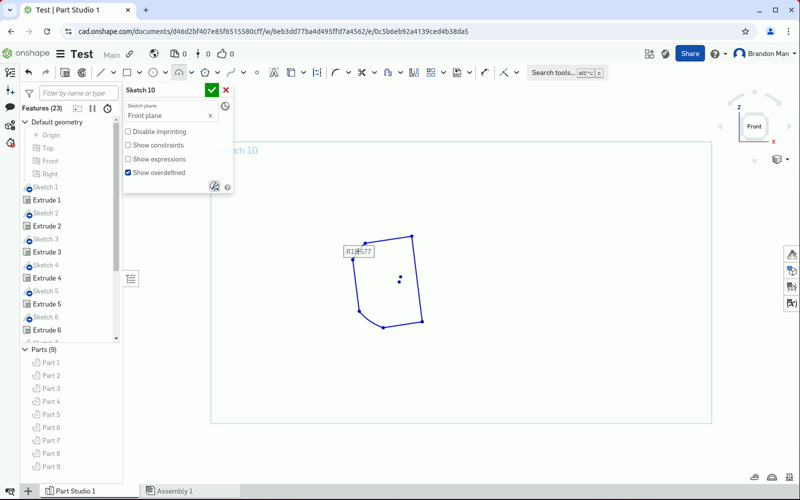
mouse_move(359, 257)
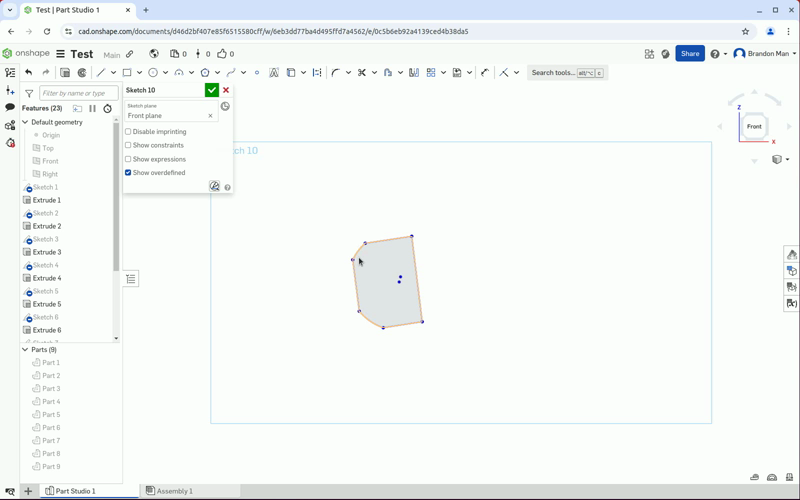
click(359, 257)
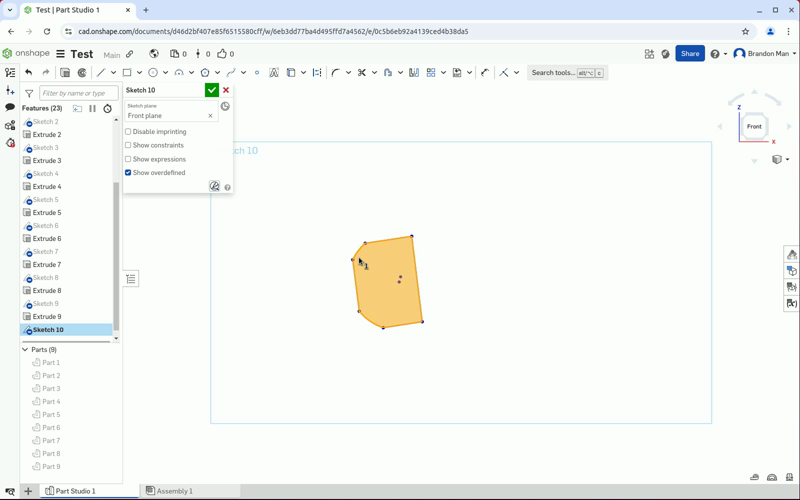
mouse_move(73, 352)
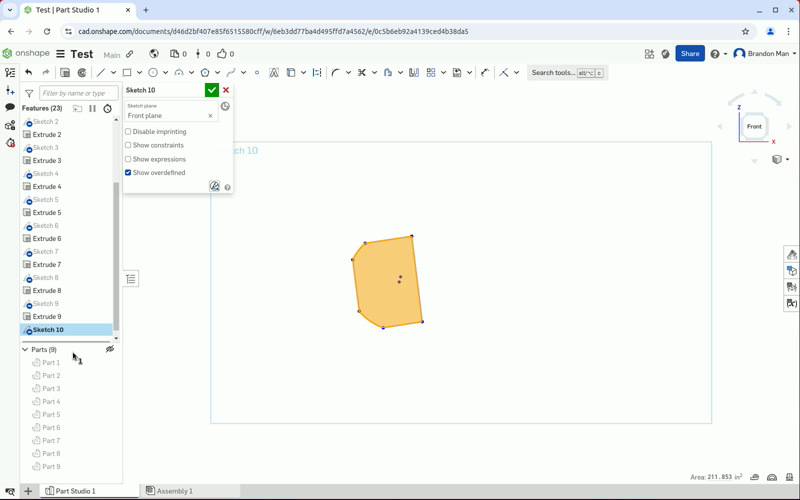
key(shift+y)
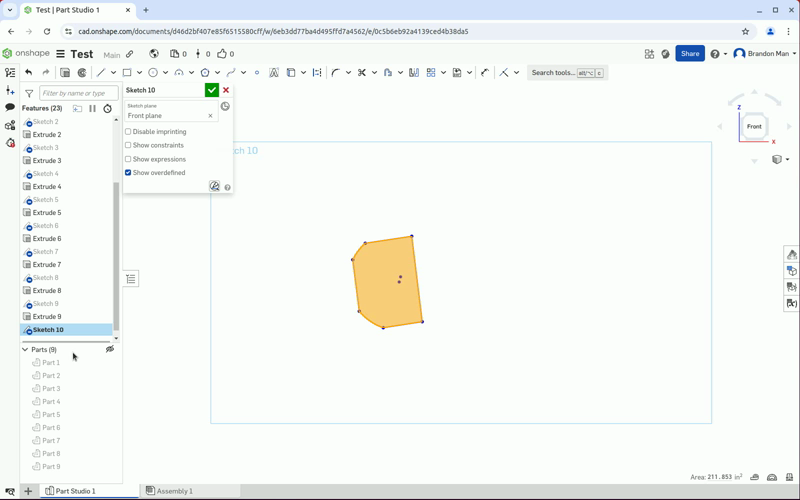
key(shift+e)
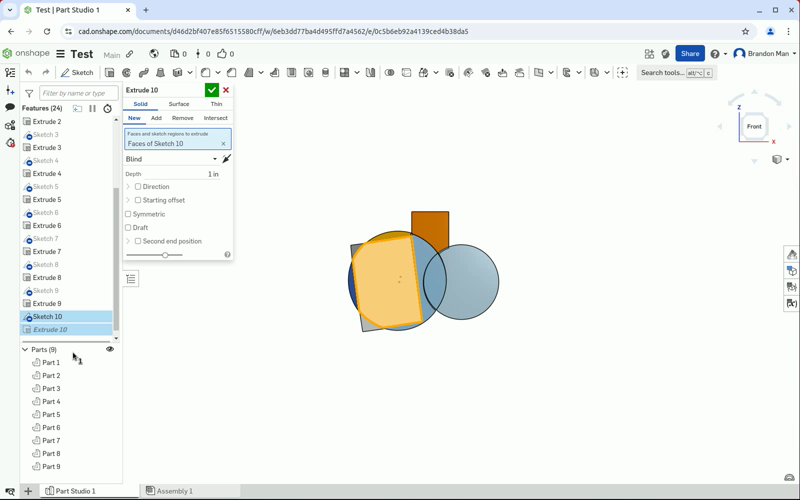
mouse_move(143, 106)
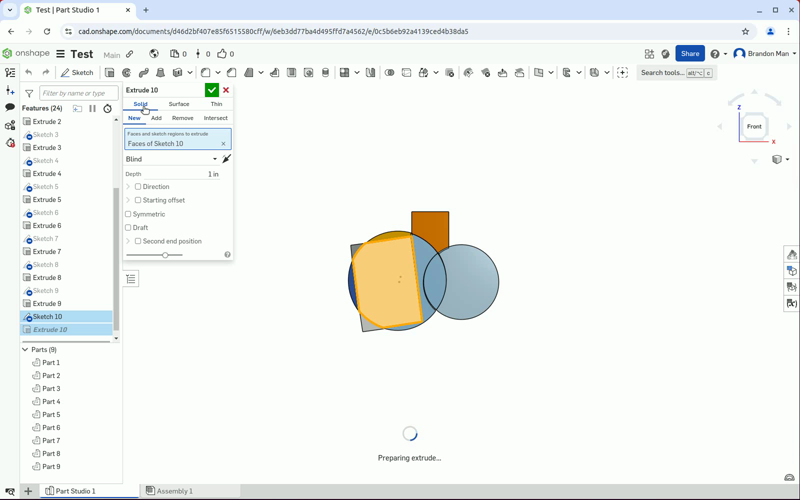
click(143, 106)
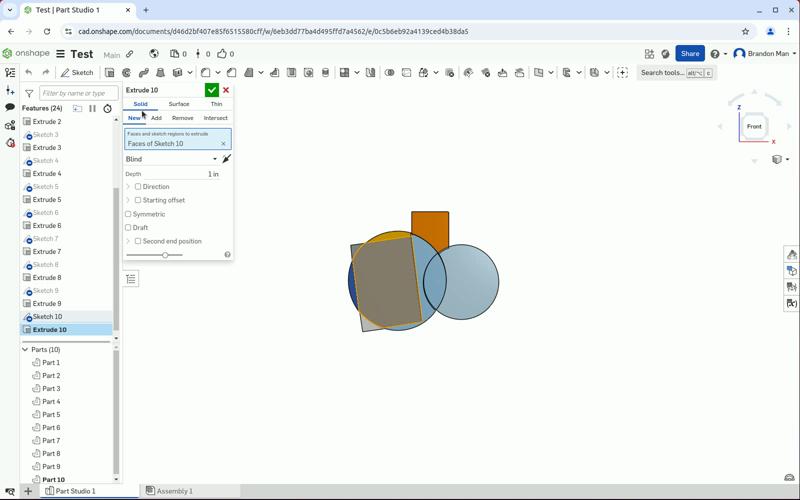
mouse_move(137, 120)
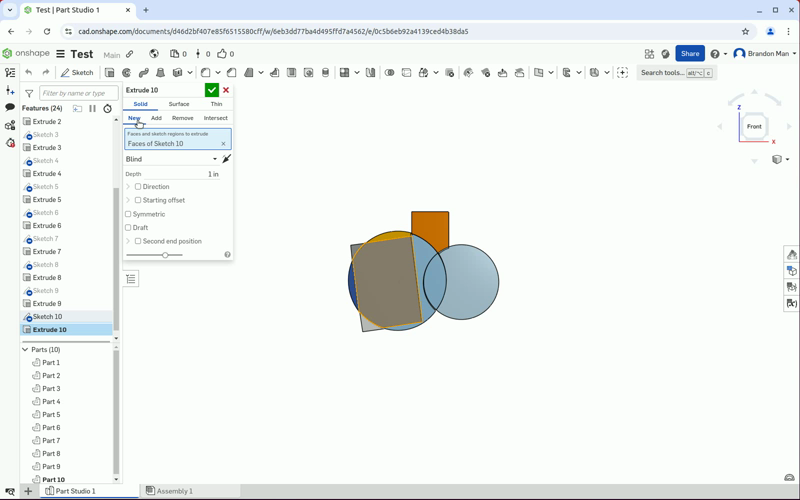
click(137, 120)
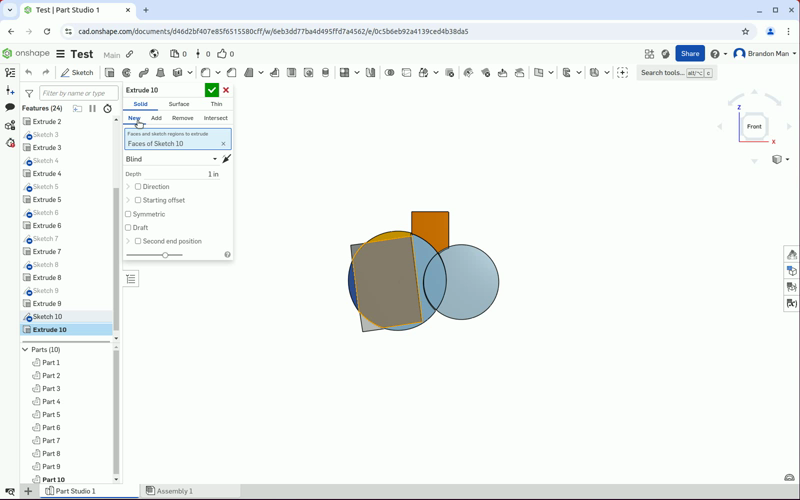
key(tab, 4)
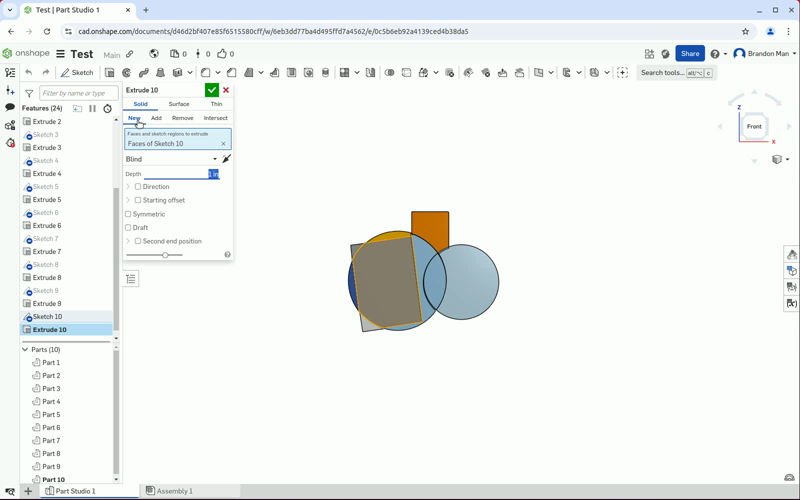
text(5.055)
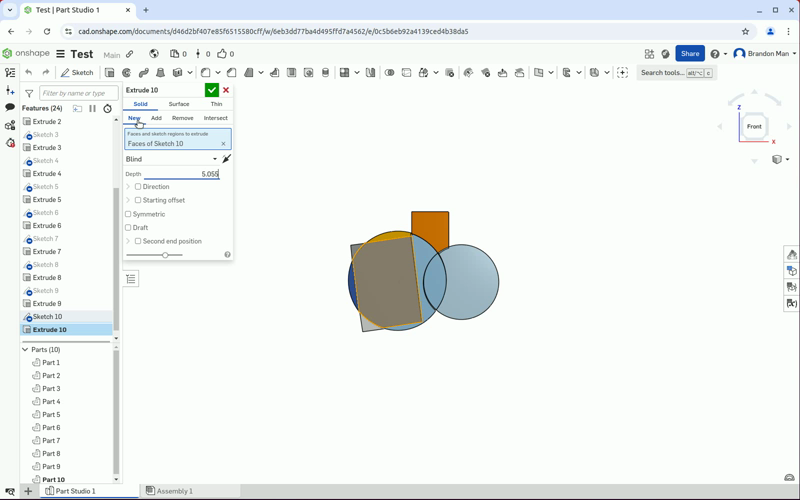
key(enter)
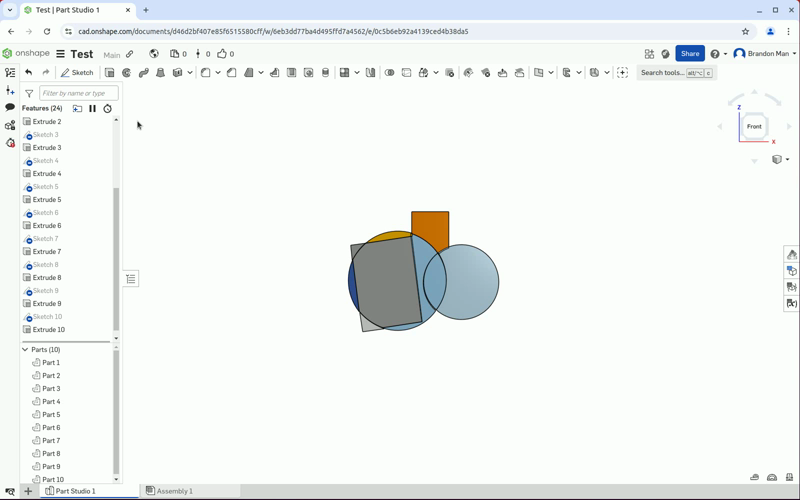
key(shift+h)
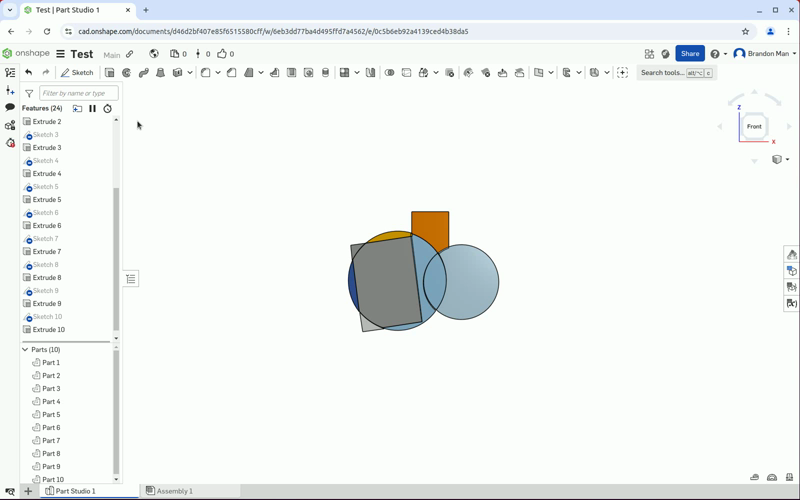
key(shift+h)
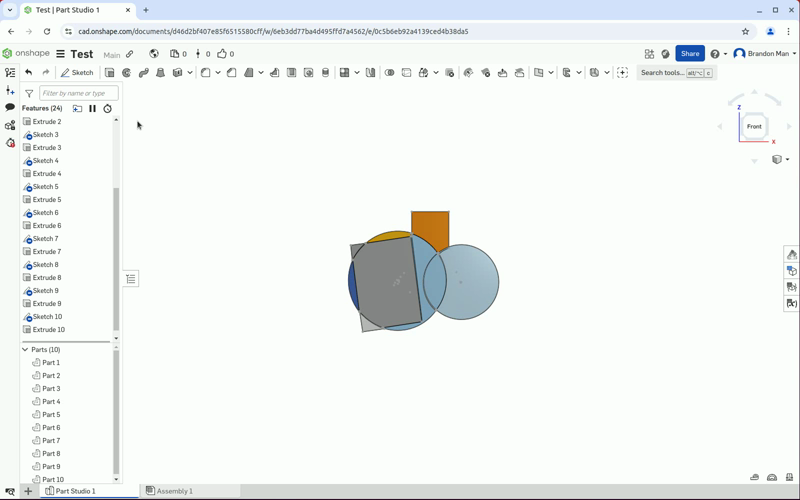
key(shift+7)
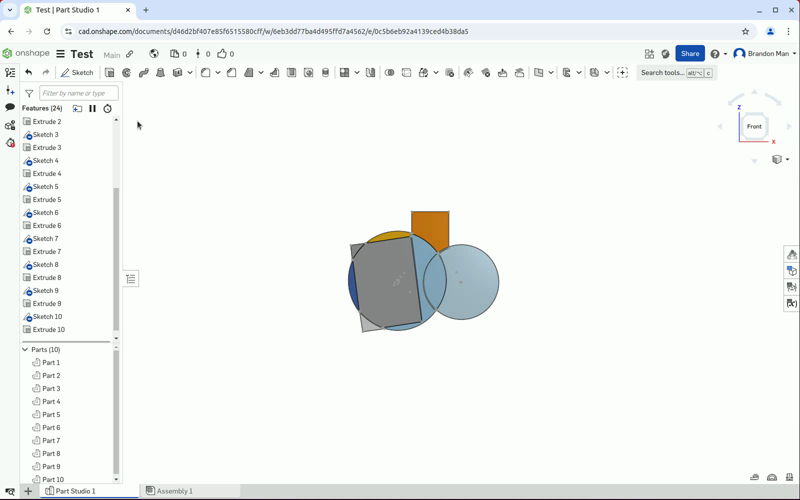
key(left, 2)
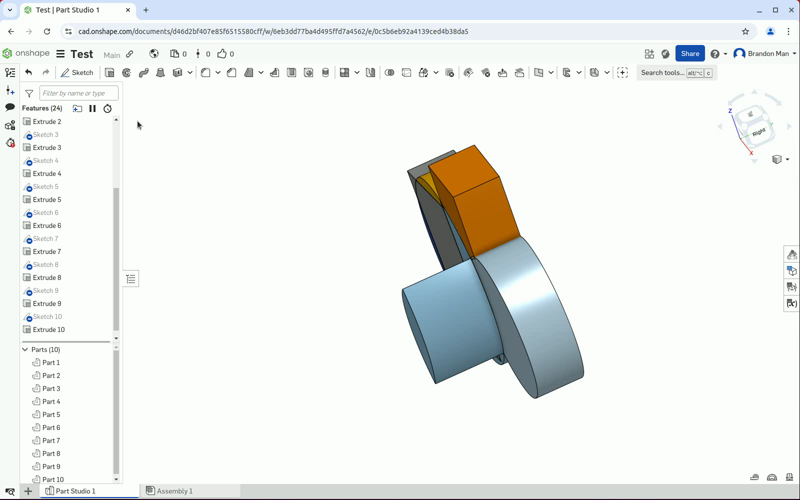
key(down, 2)
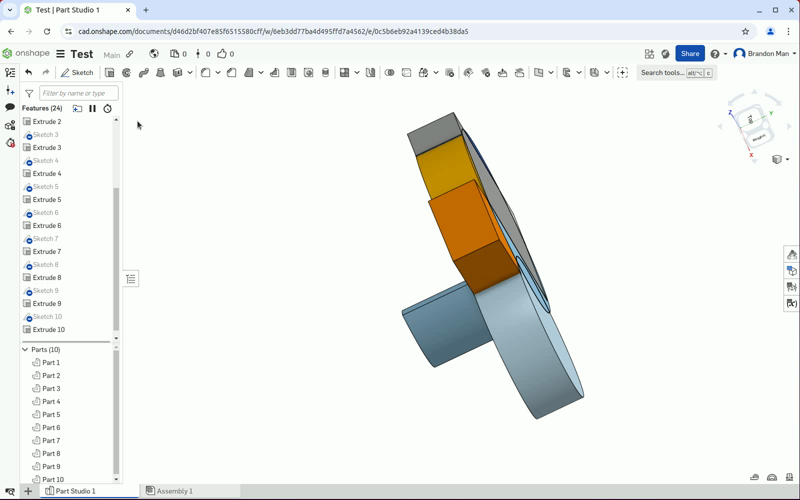
key(up, 2)
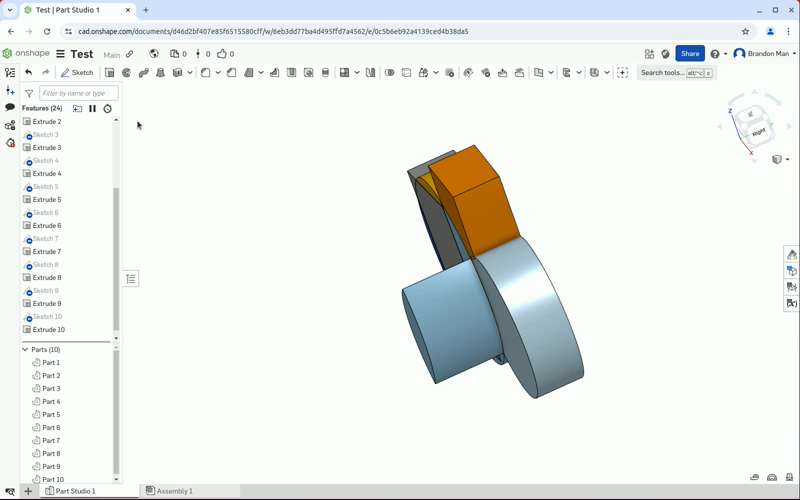
key(right, 2)
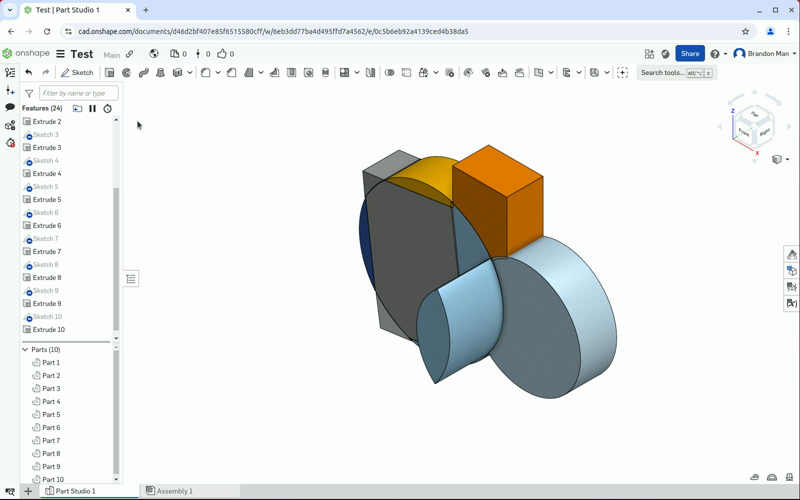
mouse_move(69, 85)
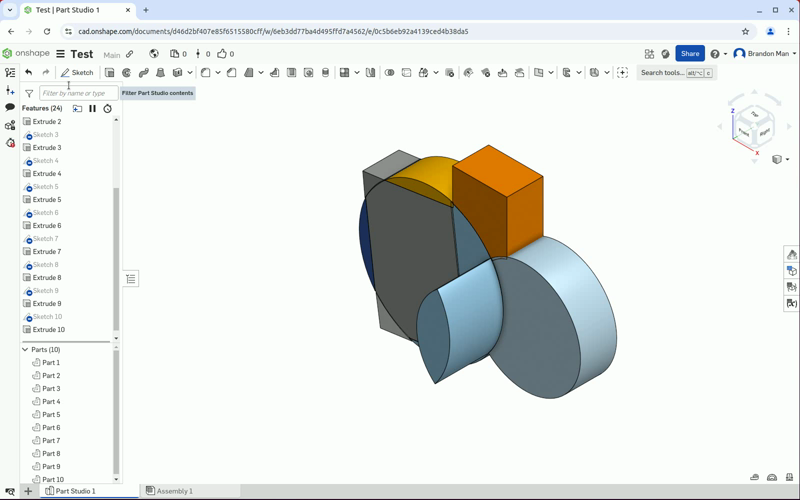
click(69, 85)